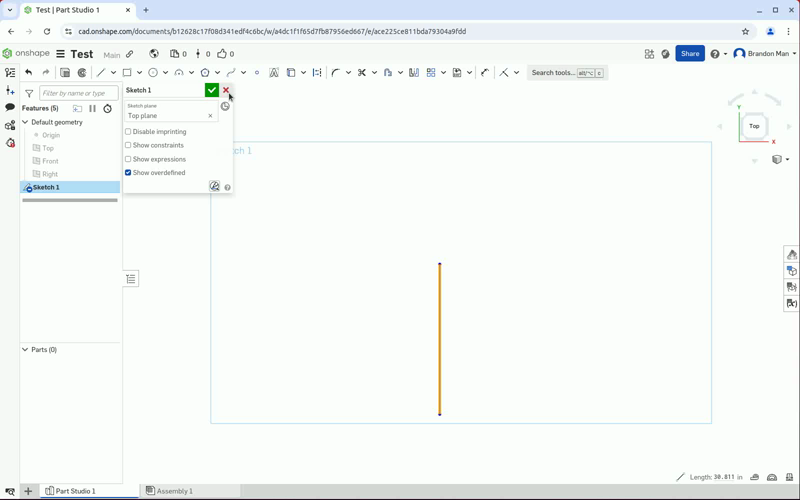
key(shift+h)
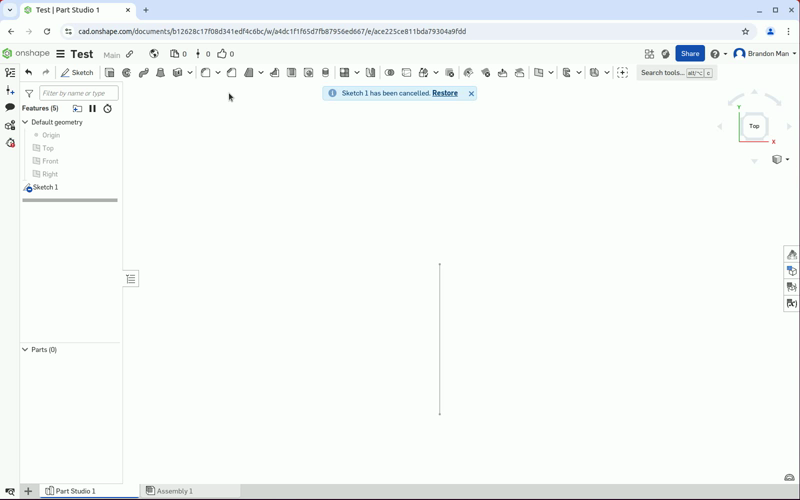
mouse_move(73, 352)
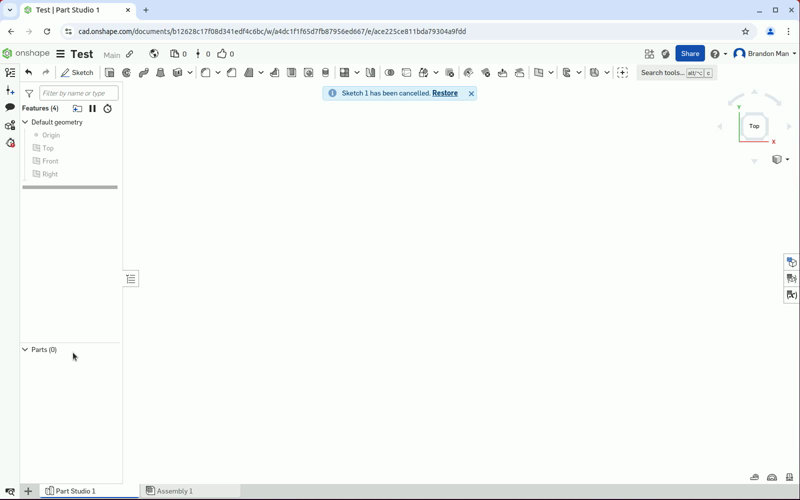
key(y)
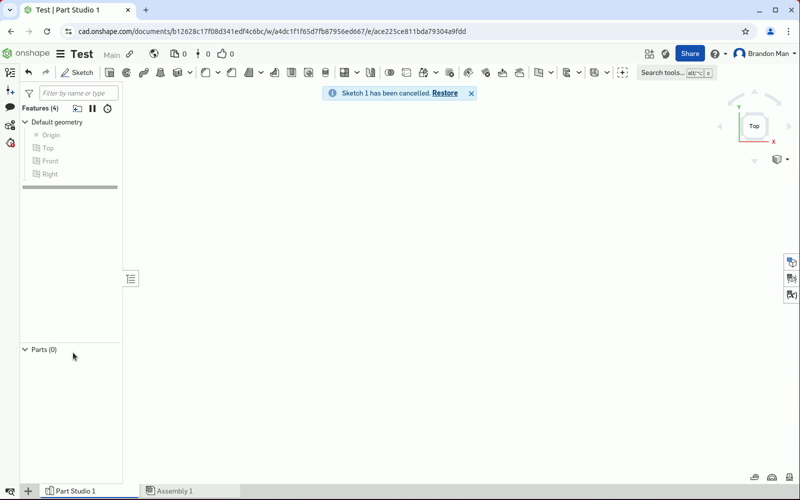
key(shift+p)
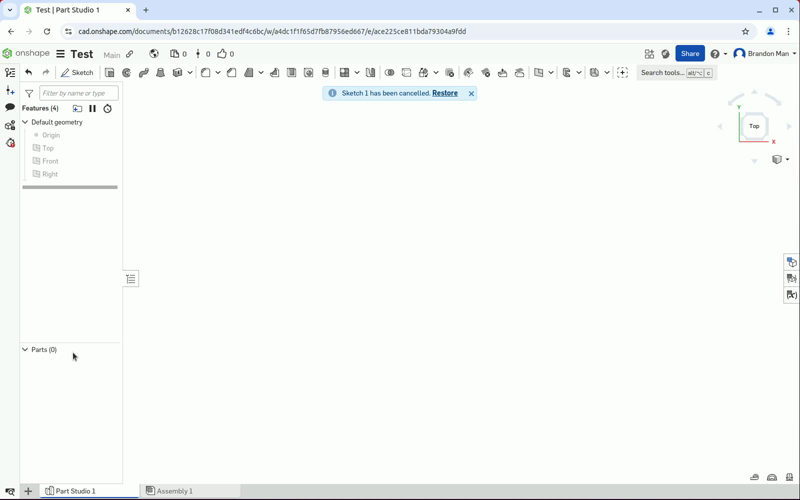
key(space)
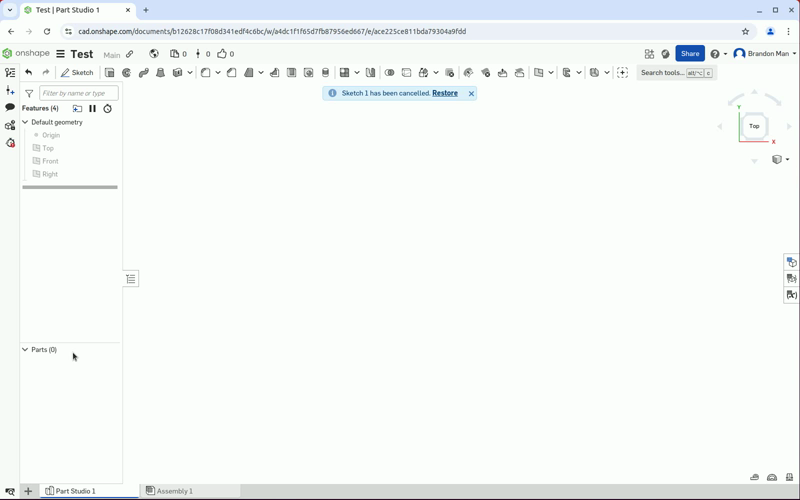
key_down(shift)
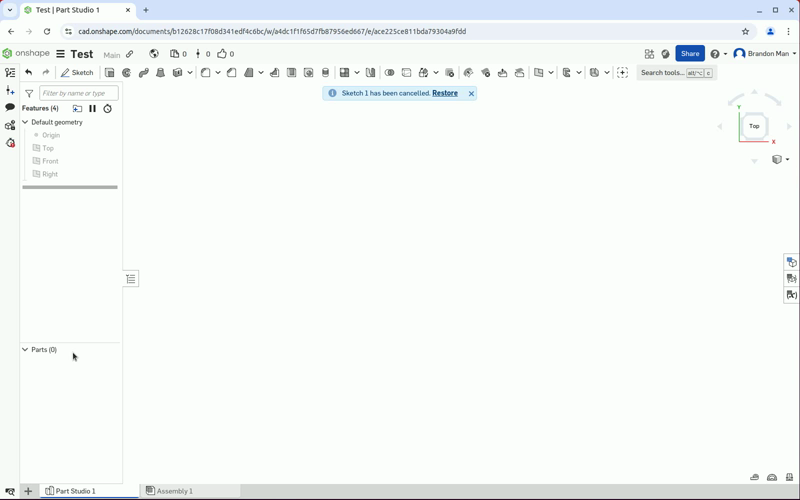
key(up)
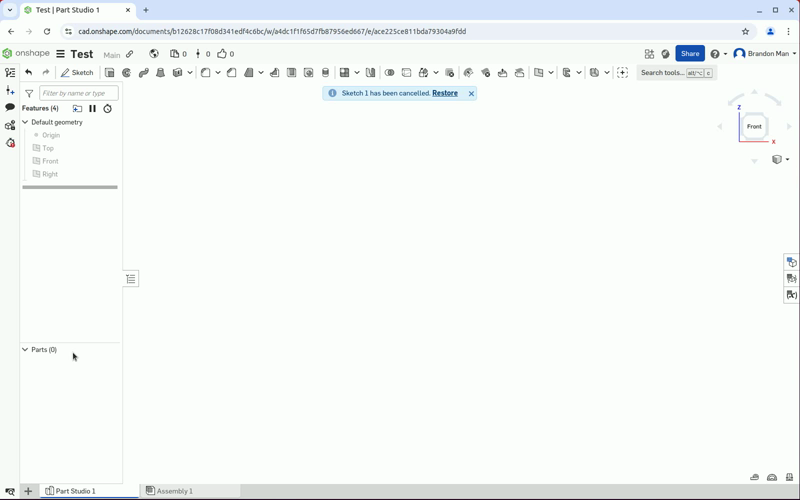
key_up(shift)
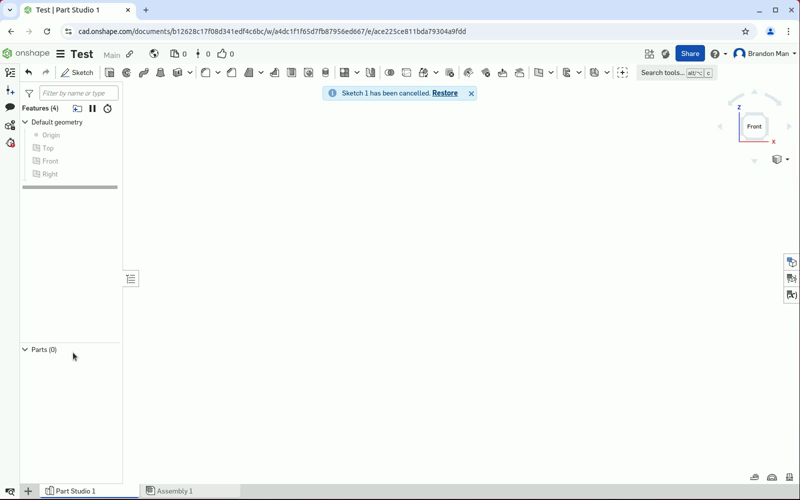
mouse_move(73, 352)
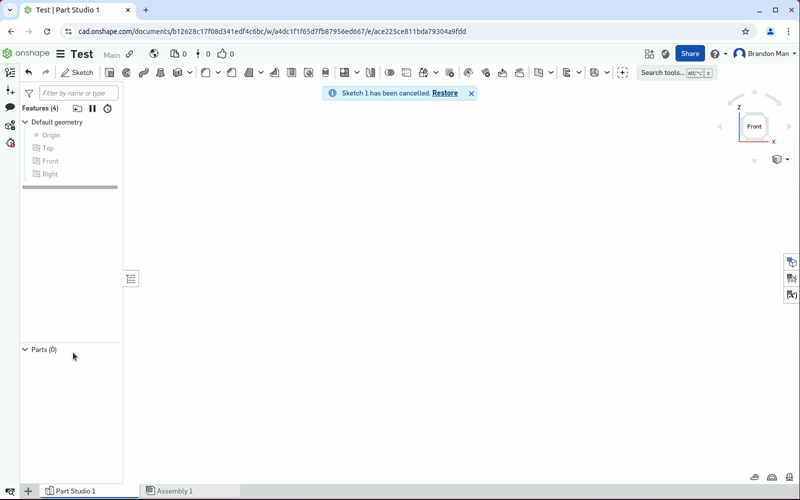
key(shift+y)
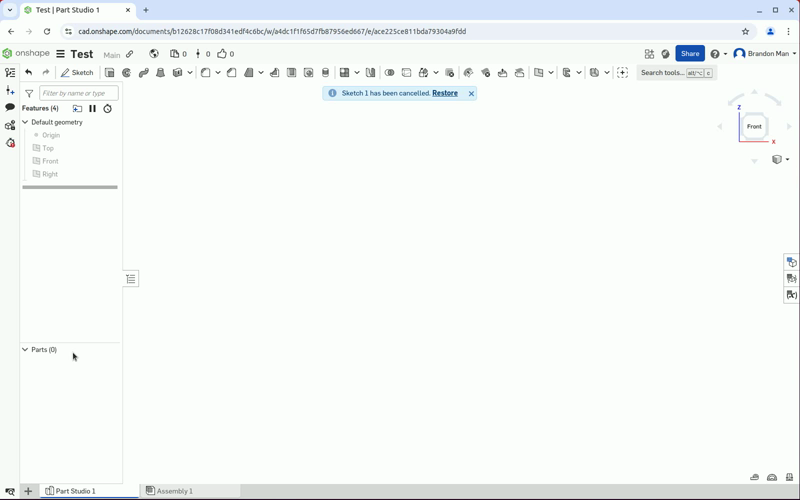
key(shift+s)
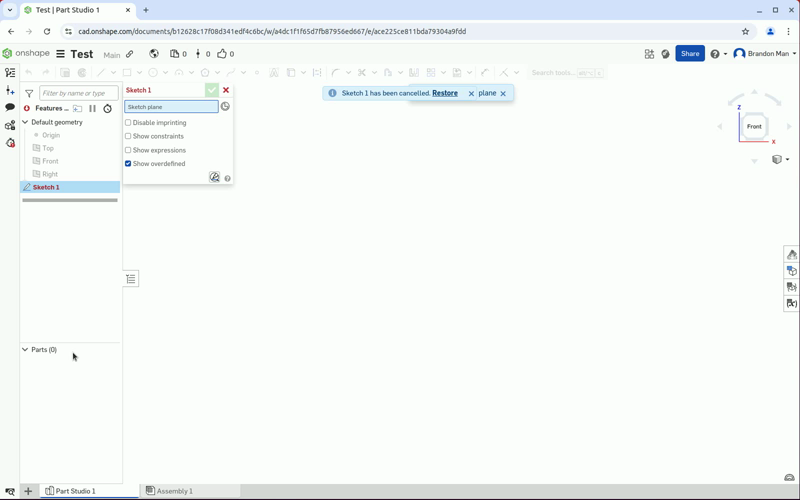
mouse_move(73, 163)
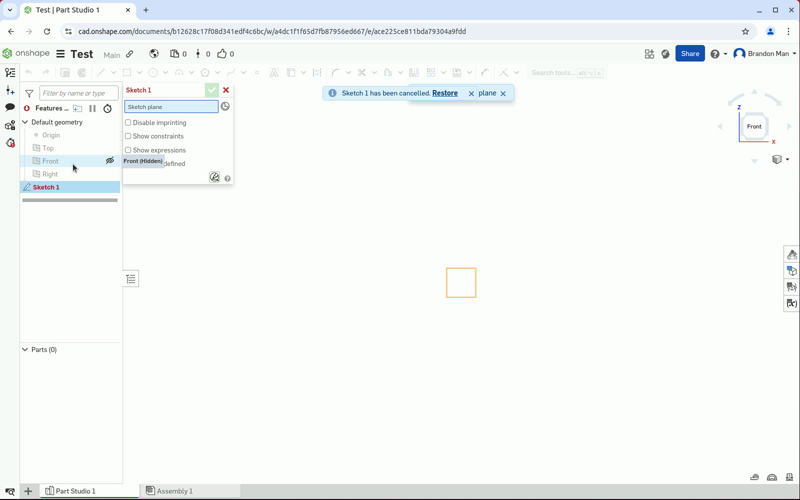
click(73, 163)
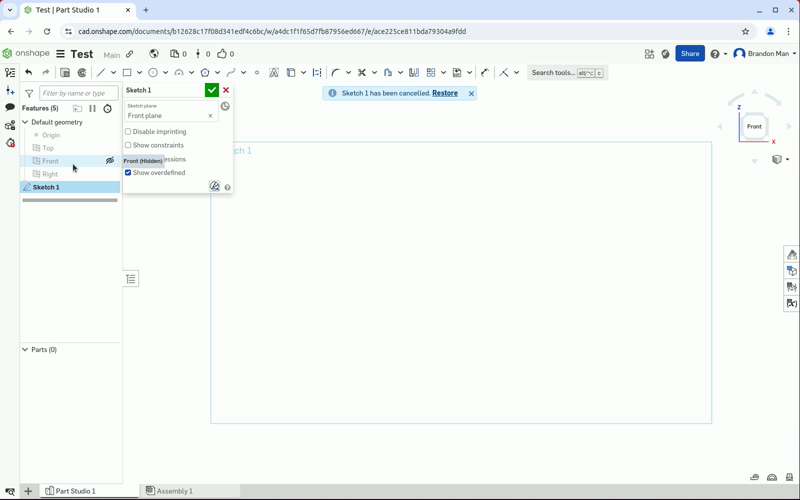
mouse_move(73, 352)
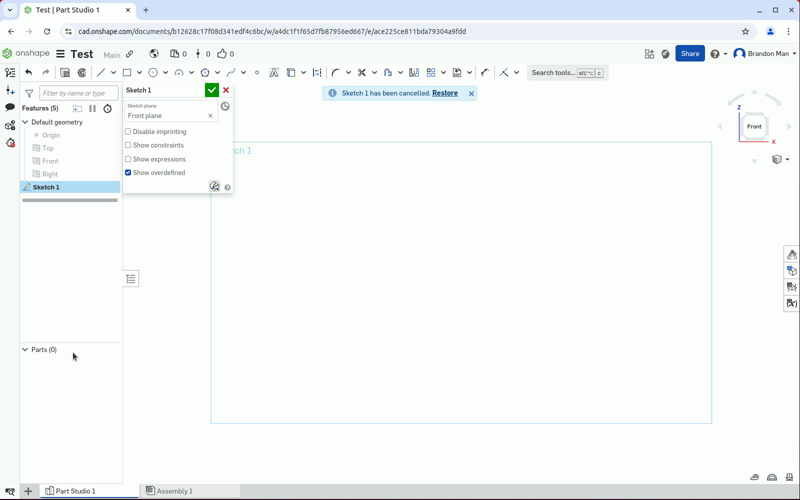
key(y)
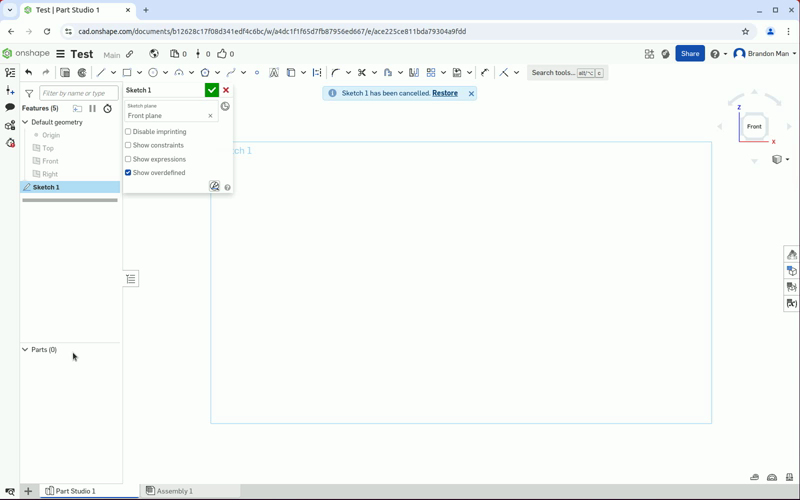
key(l)
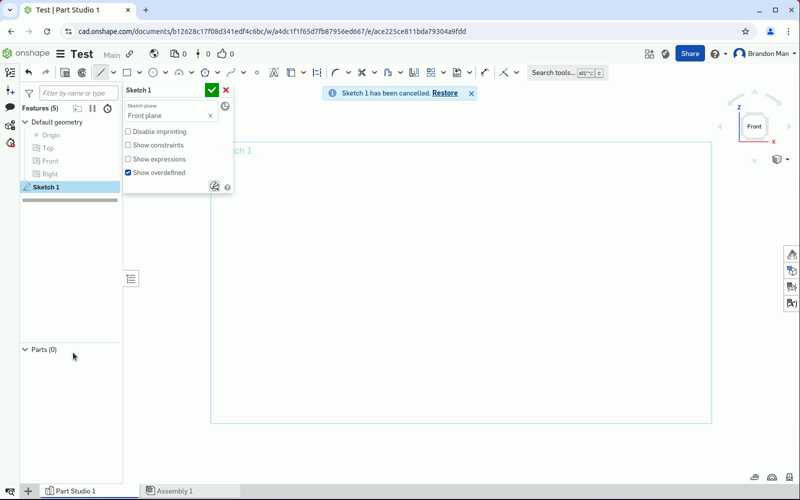
key_down(shift)
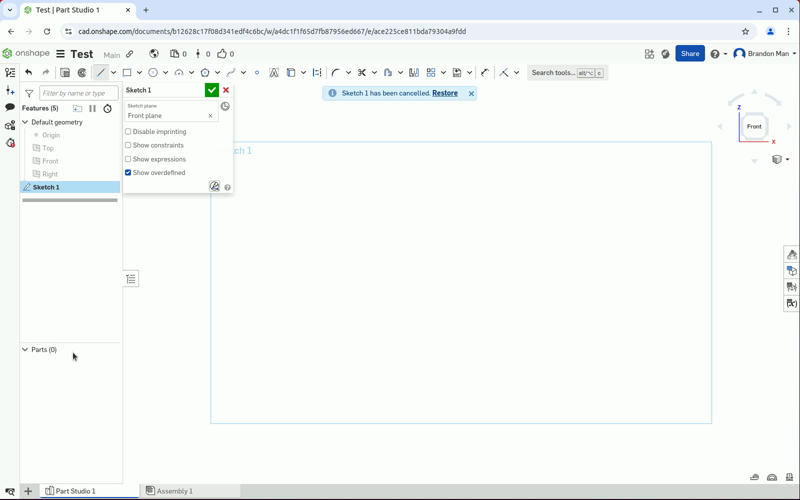
mouse_move(460, 293)
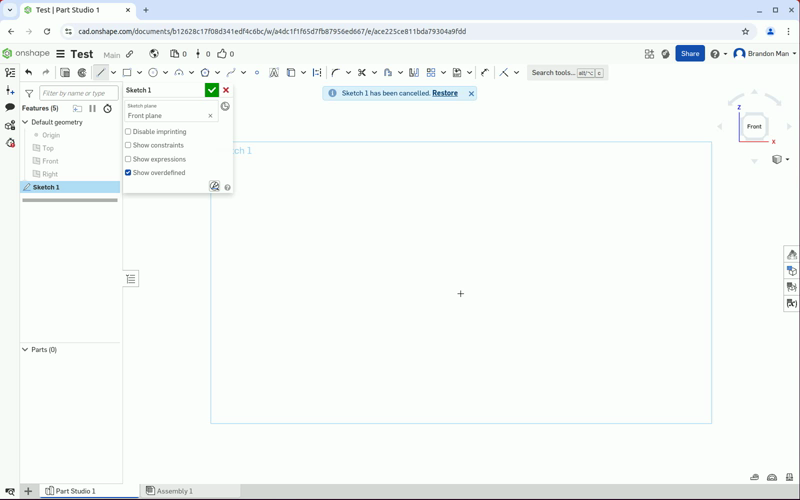
click(460, 293)
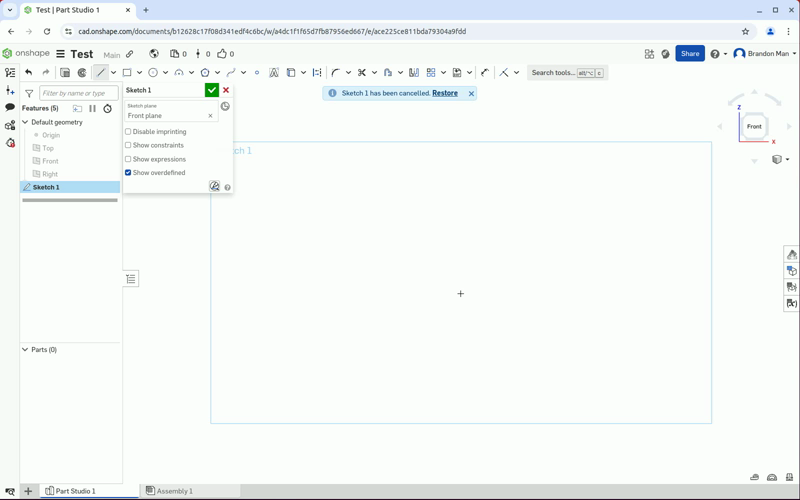
key_up(shift)
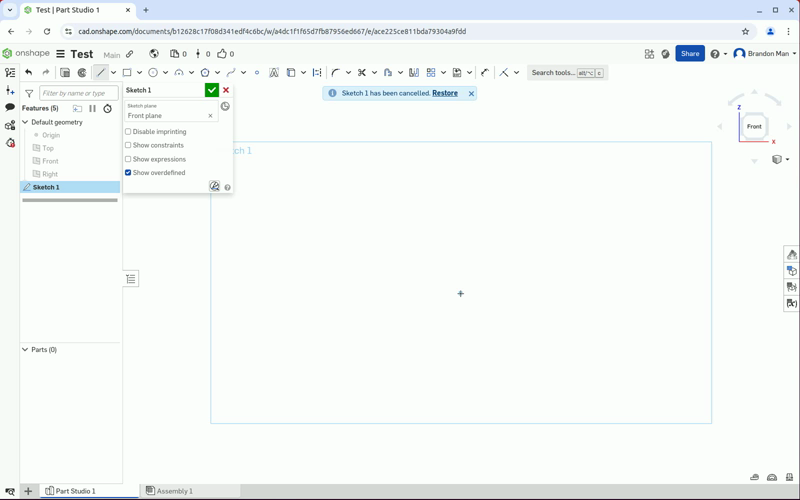
key_down(shift)
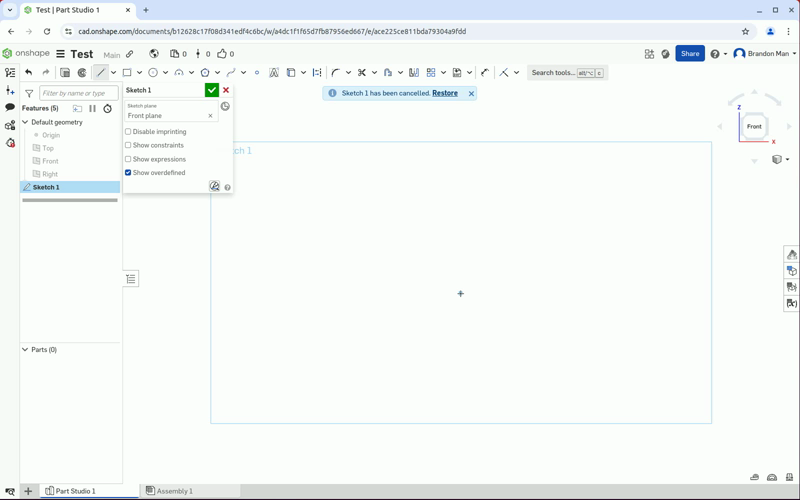
mouse_move(562, 293)
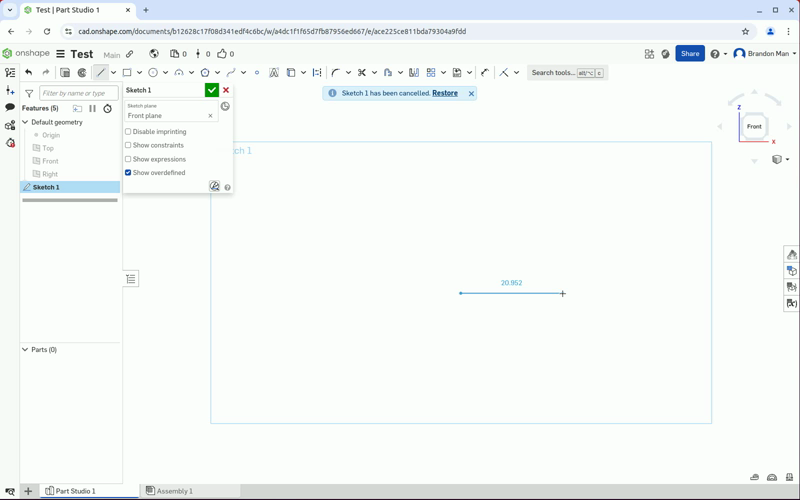
click(562, 293)
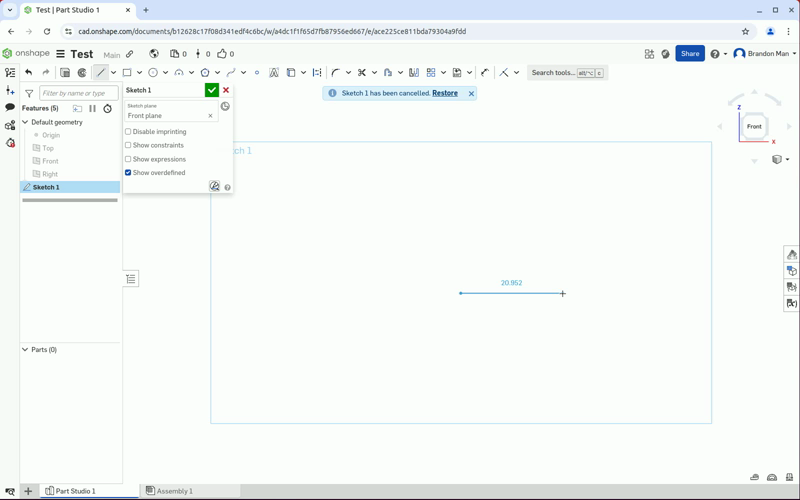
key_up(shift)
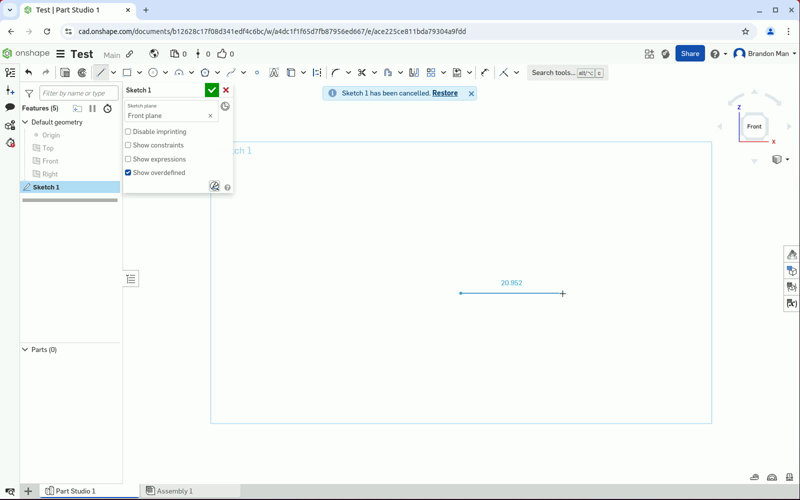
key(esc)
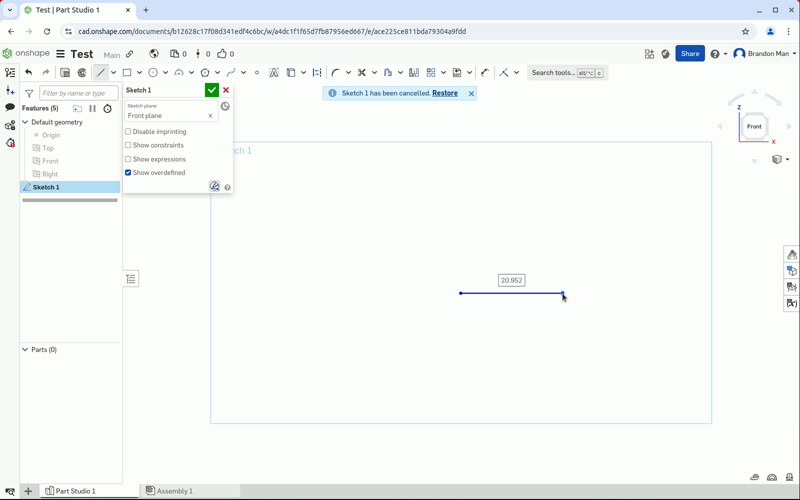
key(a)
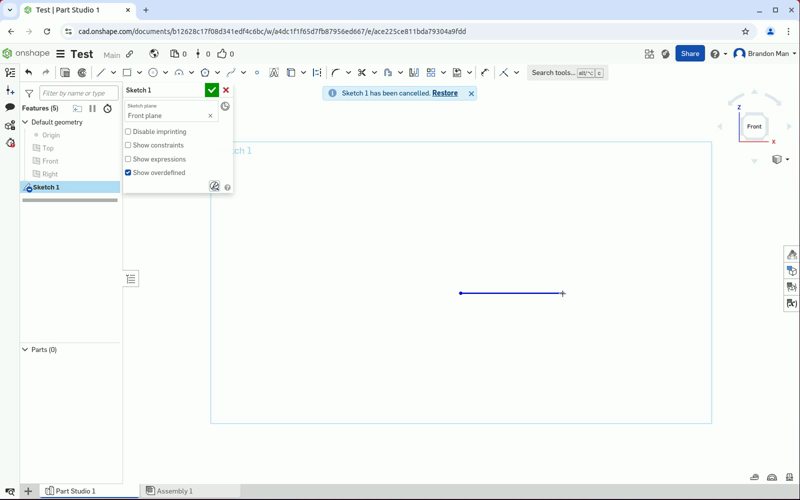
mouse_move(562, 293)
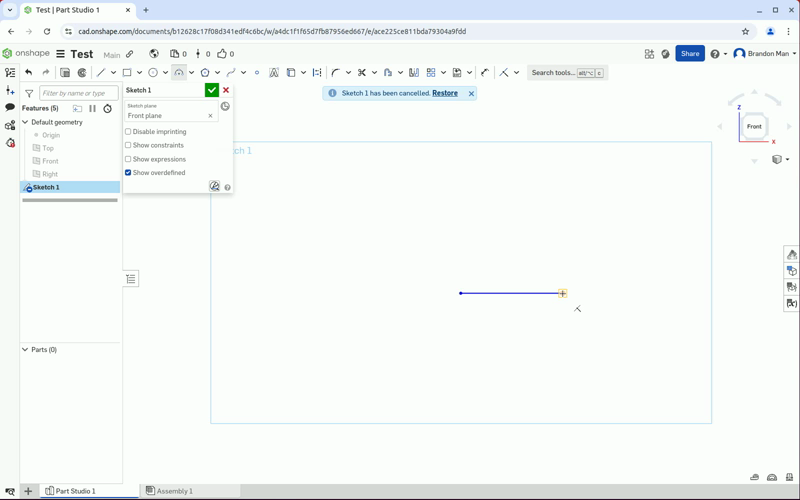
click(562, 293)
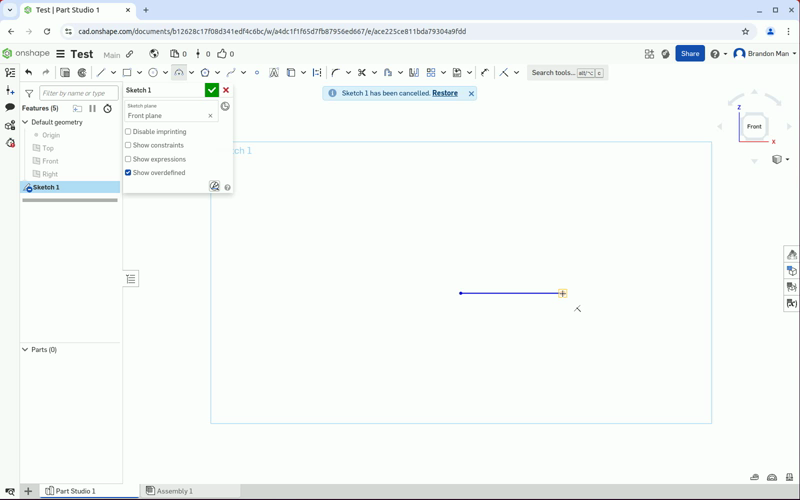
key_down(shift)
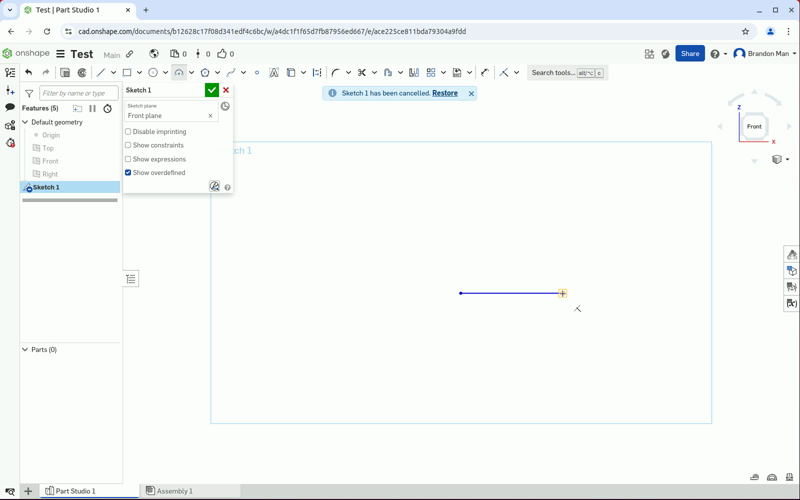
mouse_move(573, 282)
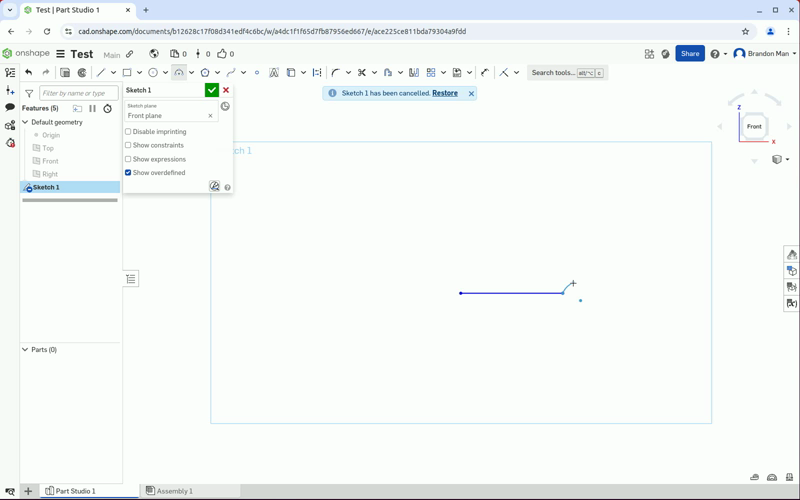
click(573, 282)
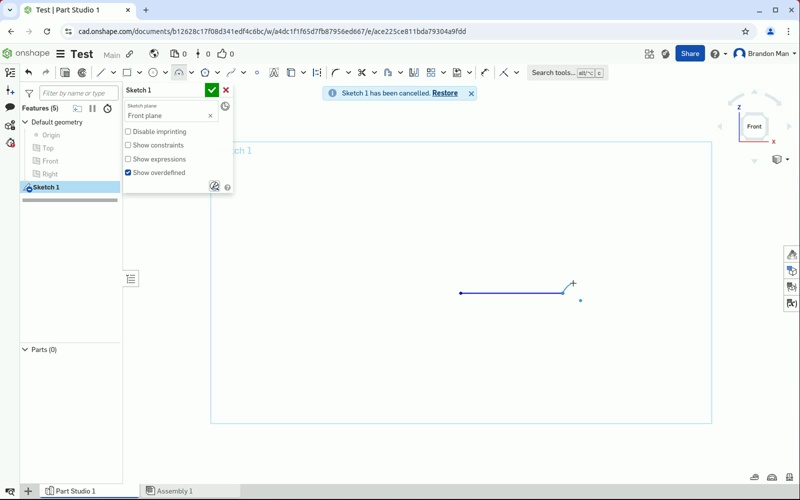
mouse_move(570, 290)
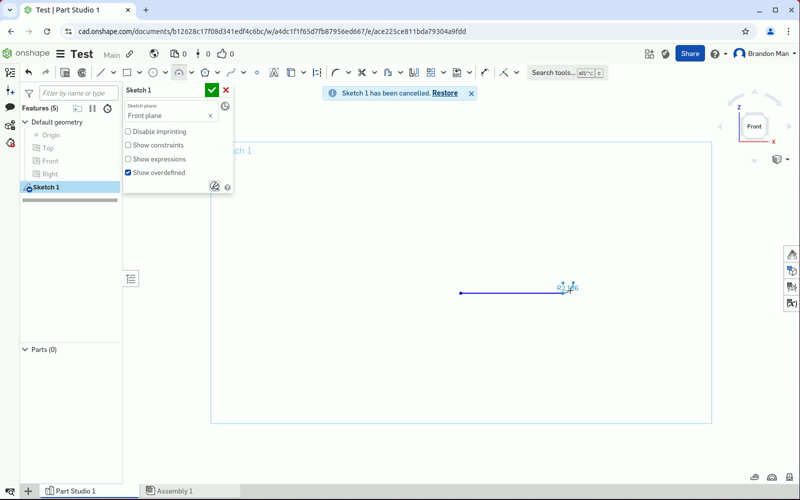
click(570, 290)
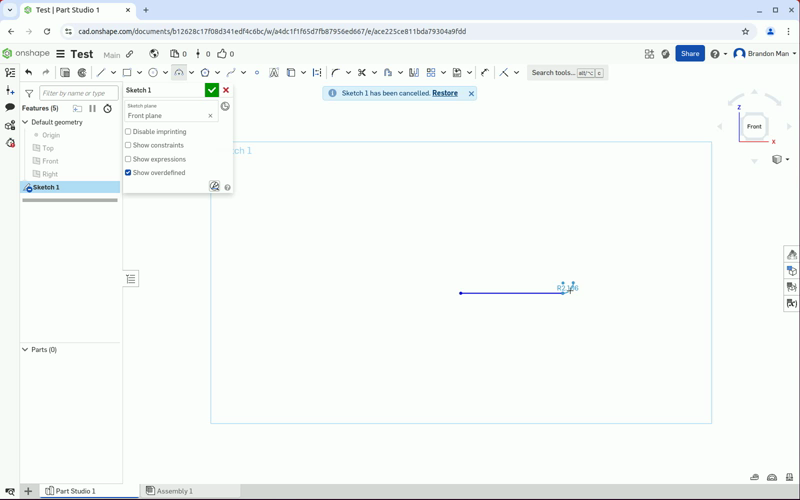
key_up(shift)
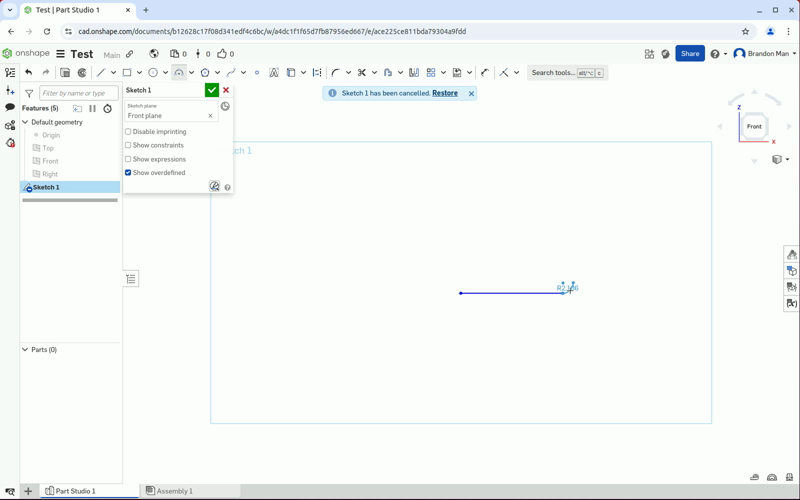
key(esc)
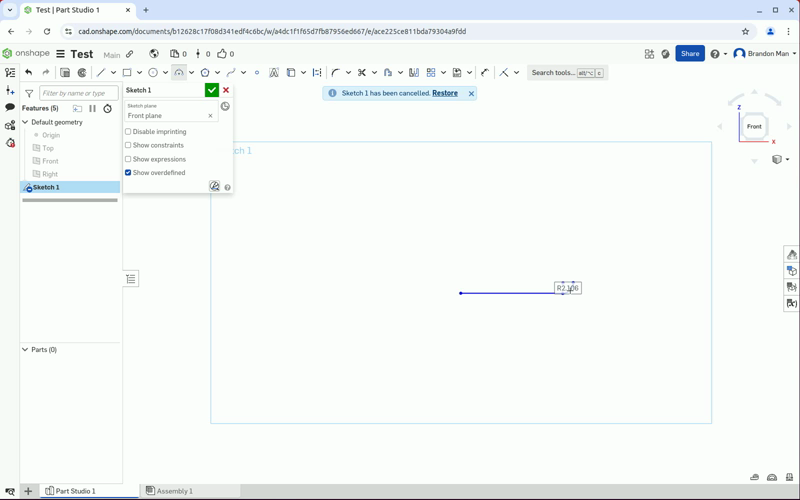
key(l)
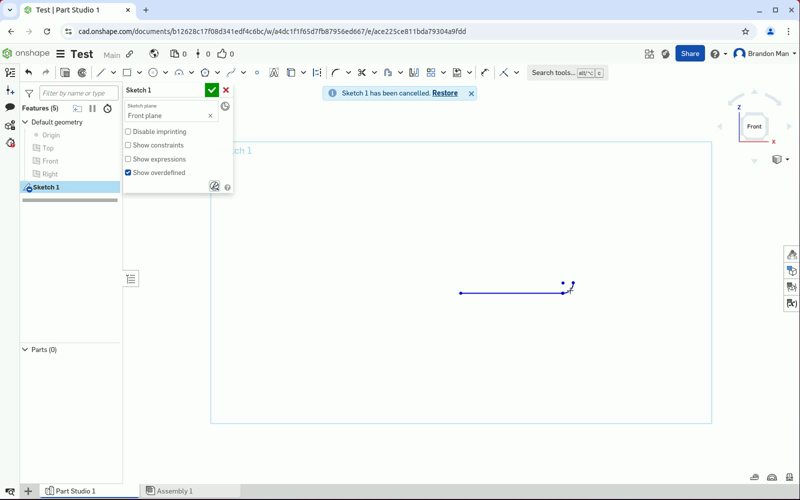
mouse_move(573, 282)
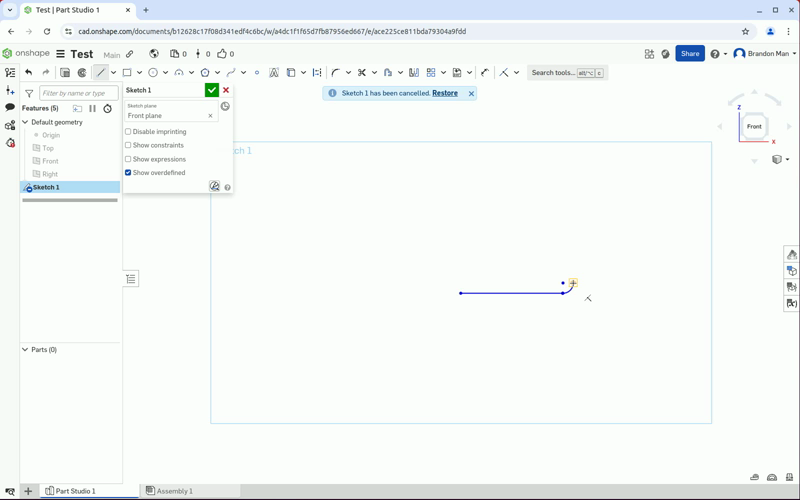
click(573, 282)
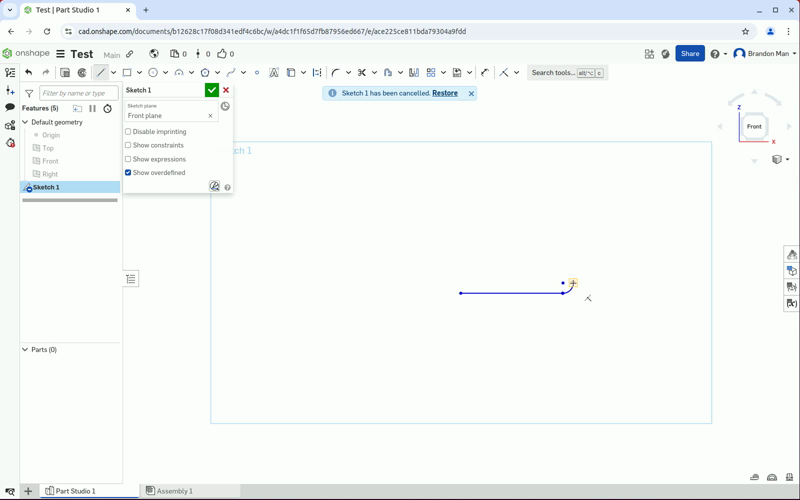
key_down(shift)
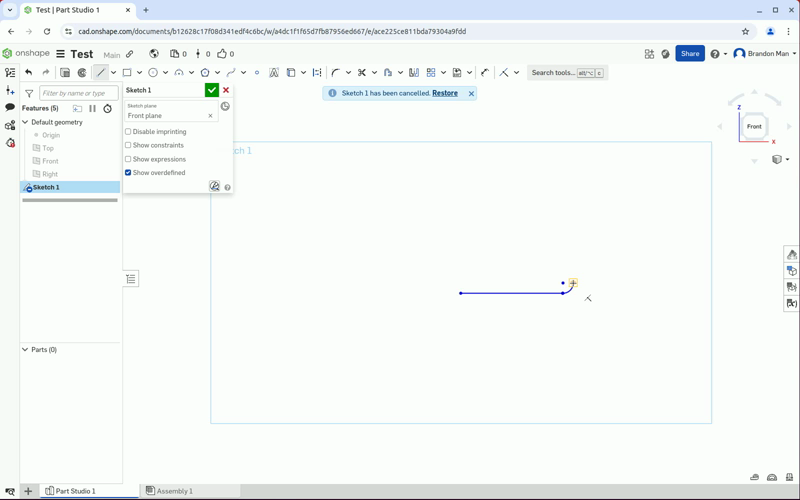
mouse_move(589, 282)
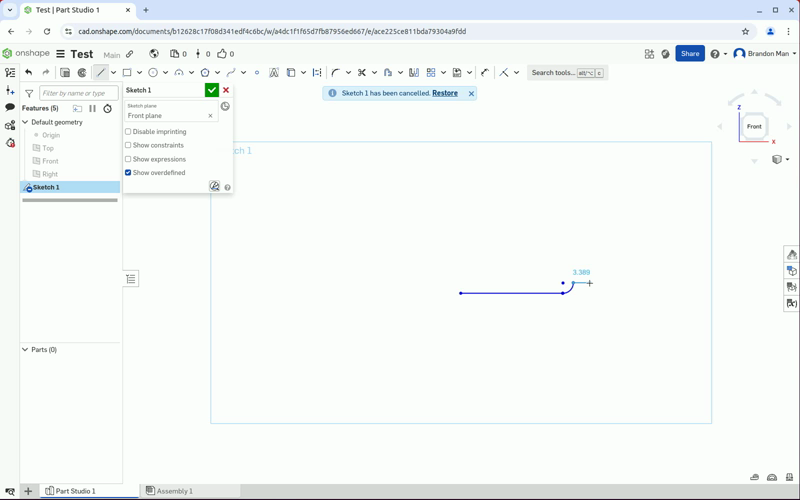
mouse_move(573, 261)
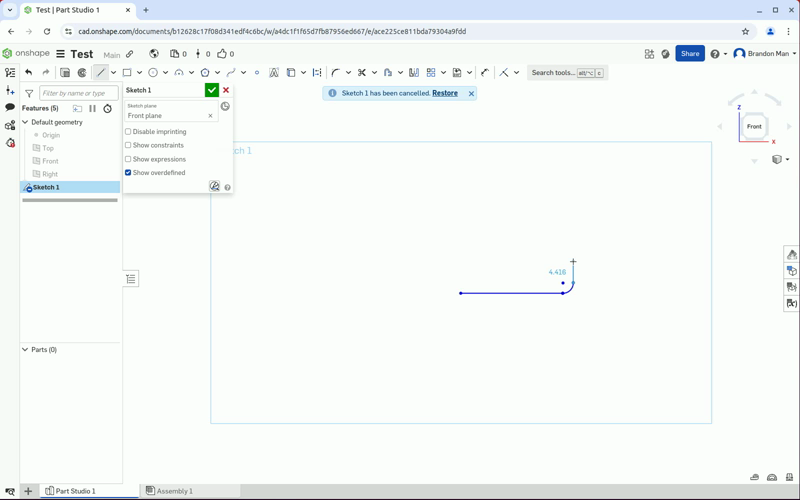
click(573, 261)
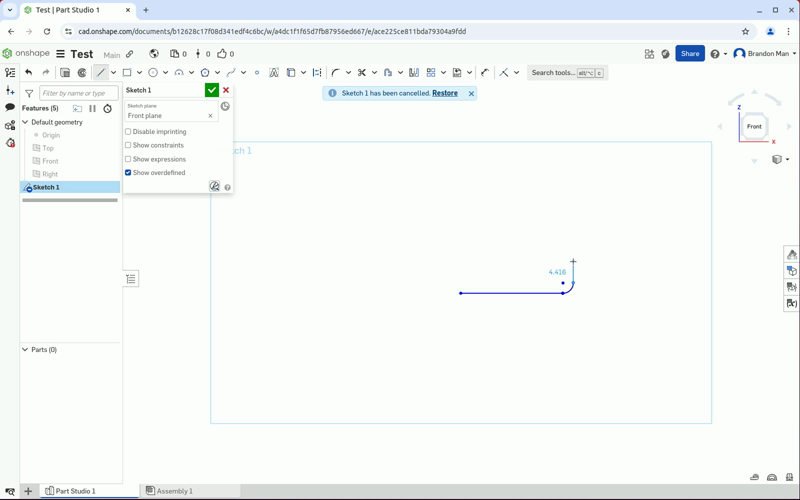
key_up(shift)
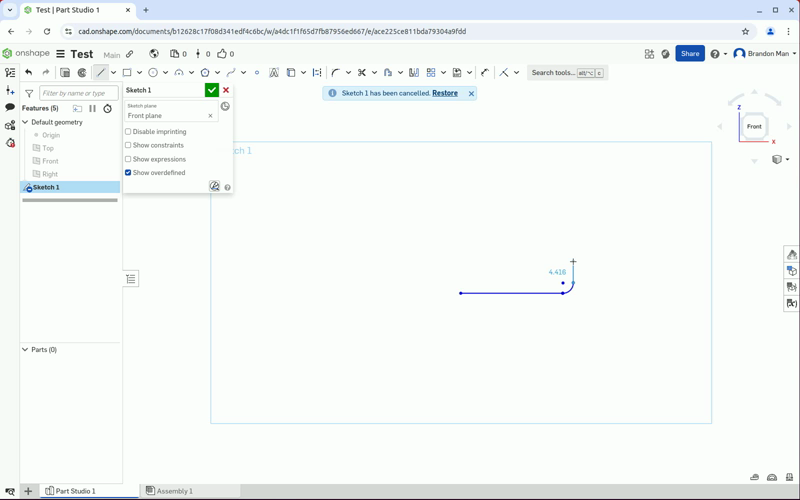
key(esc)
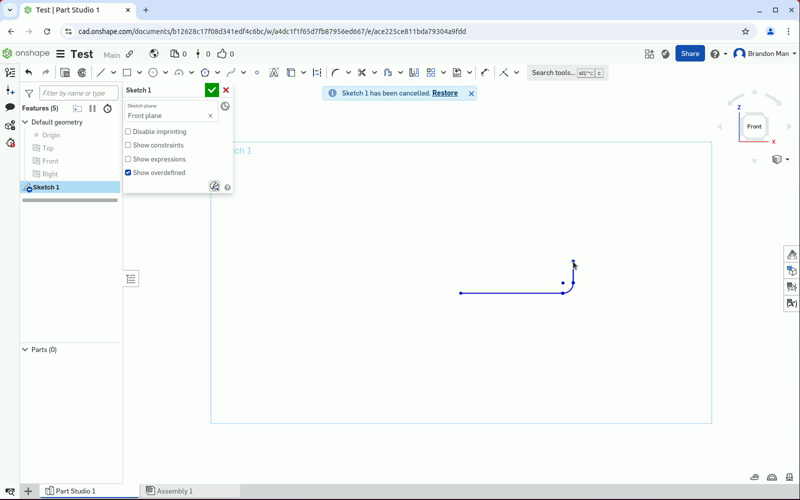
key(a)
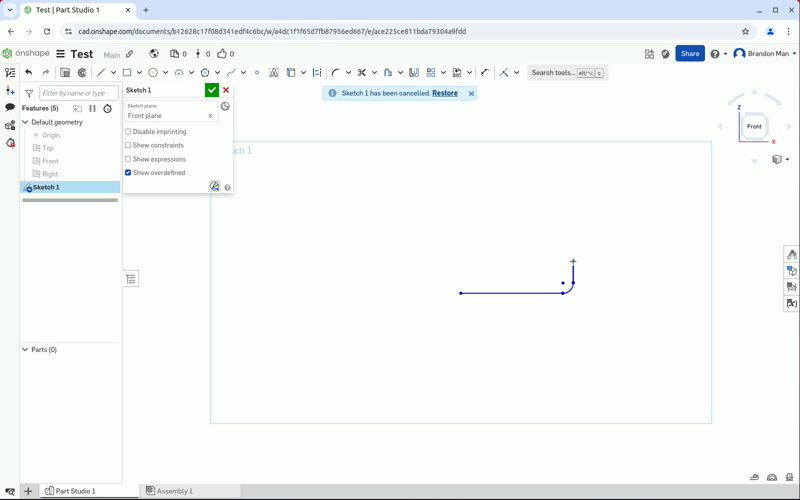
mouse_move(573, 261)
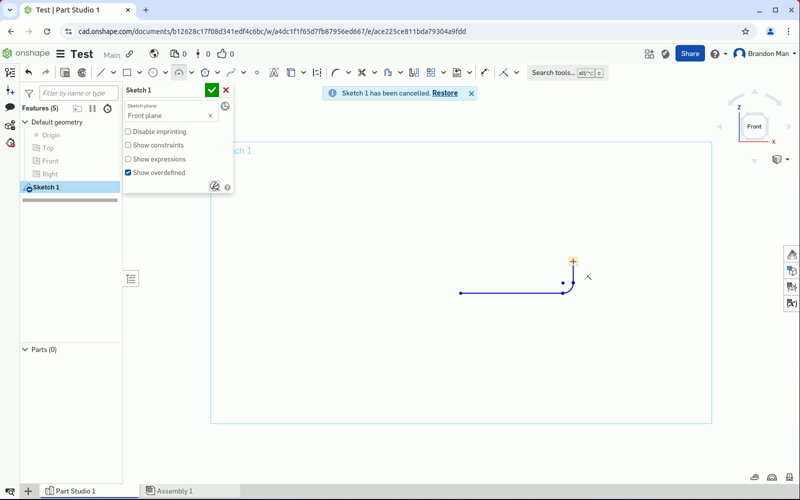
click(573, 261)
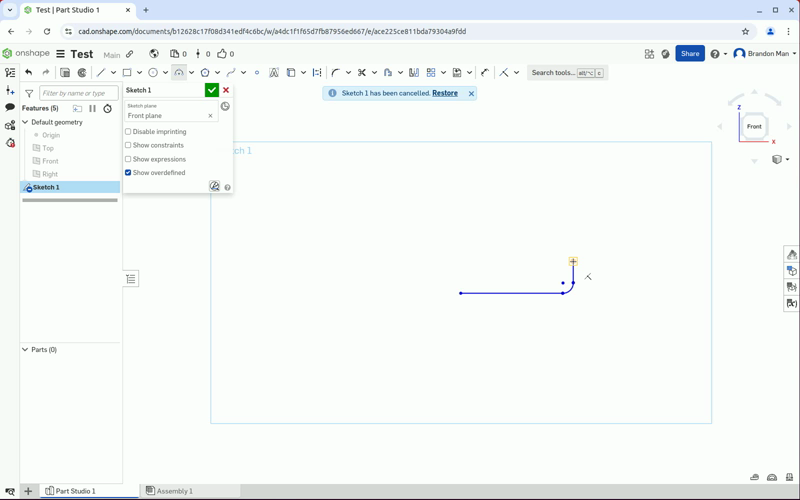
key_down(shift)
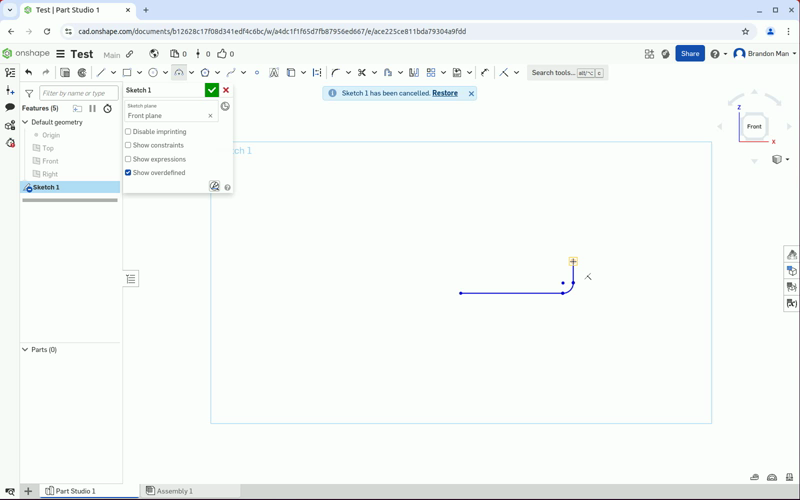
mouse_move(552, 261)
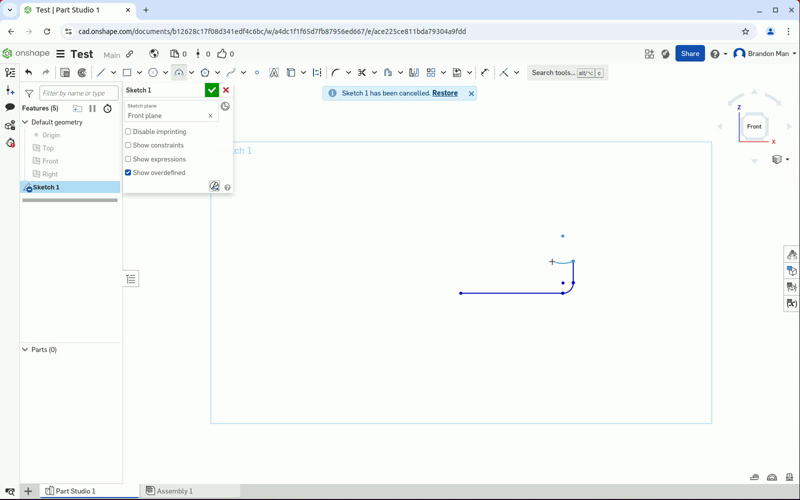
click(552, 261)
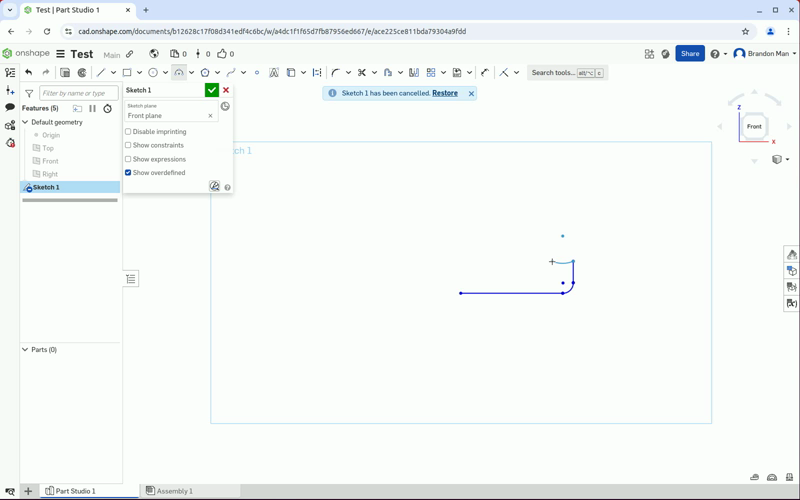
mouse_move(562, 250)
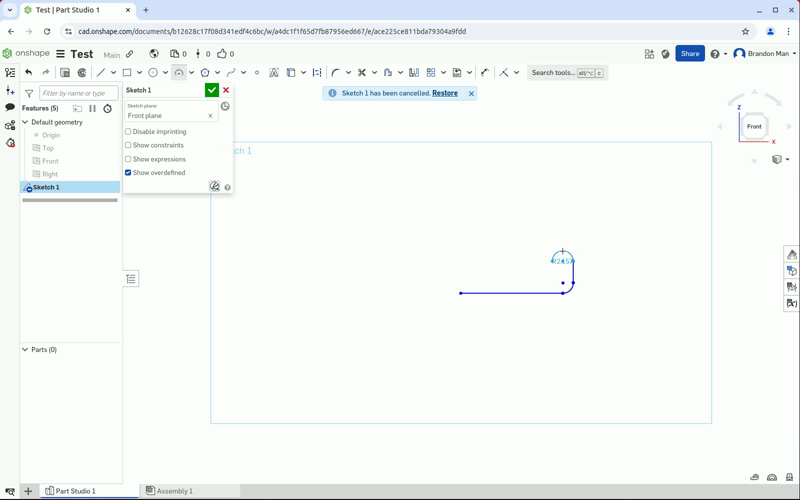
click(562, 250)
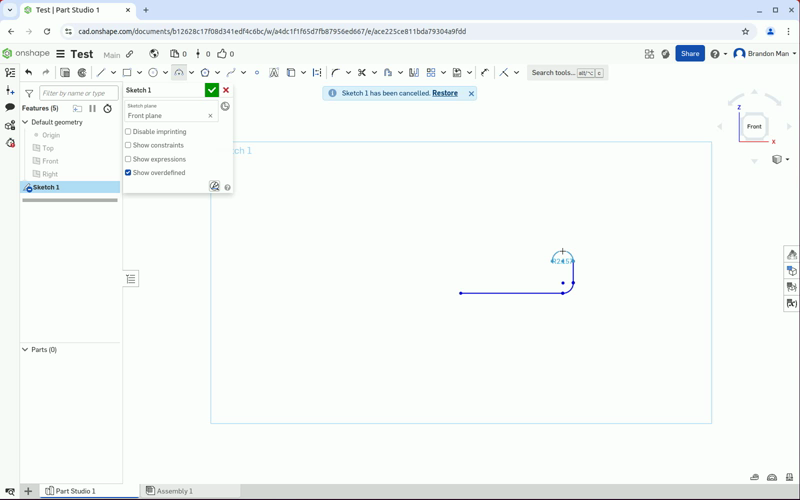
key_up(shift)
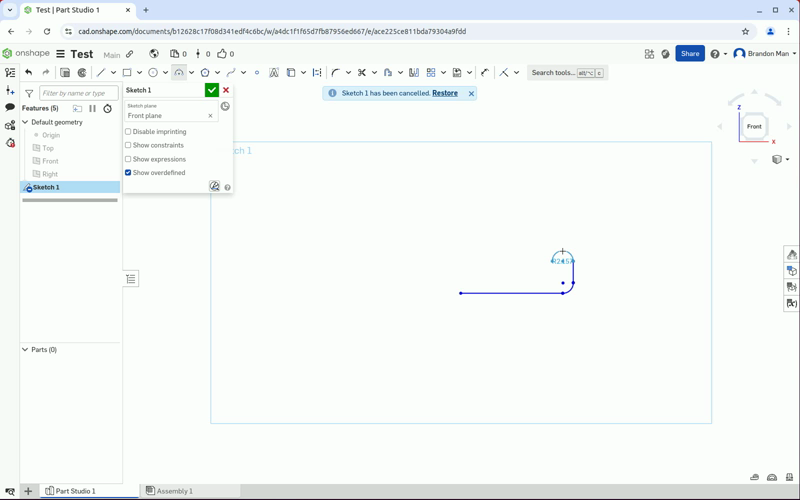
key(esc)
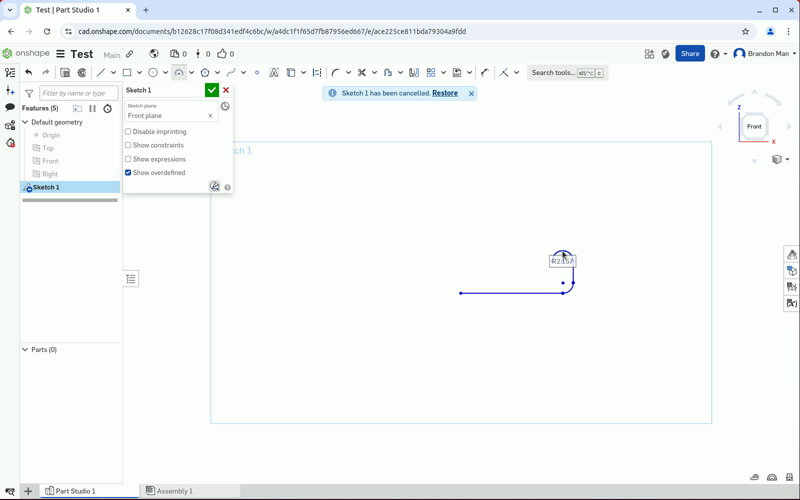
key(l)
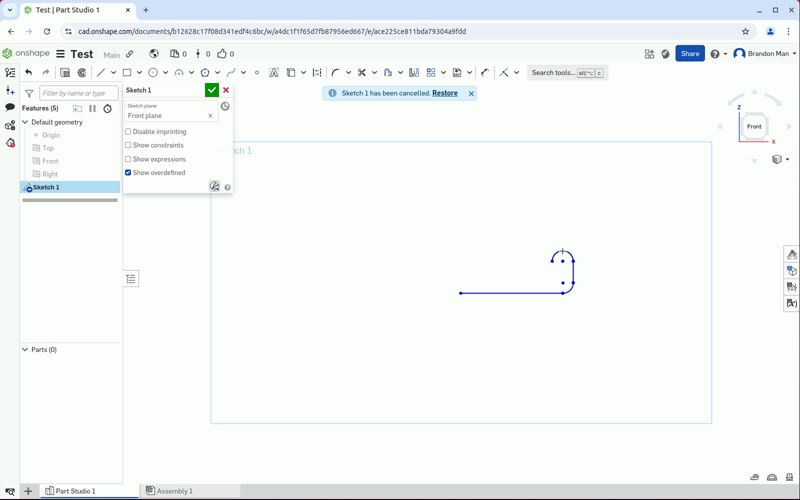
mouse_move(552, 261)
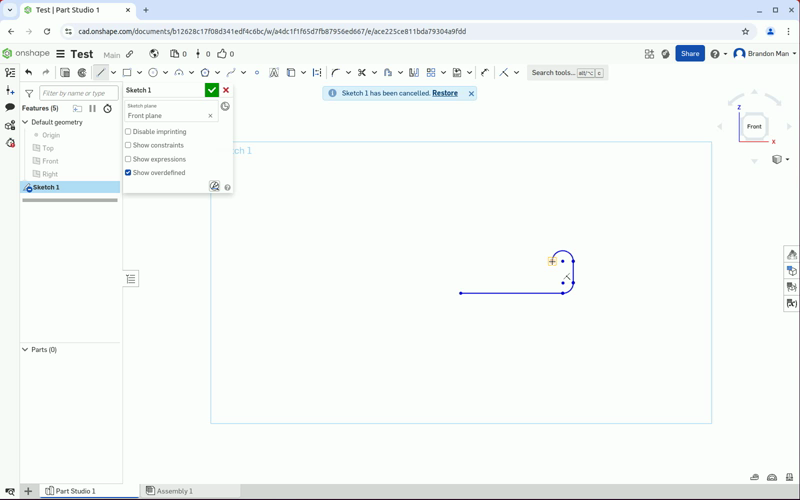
click(552, 261)
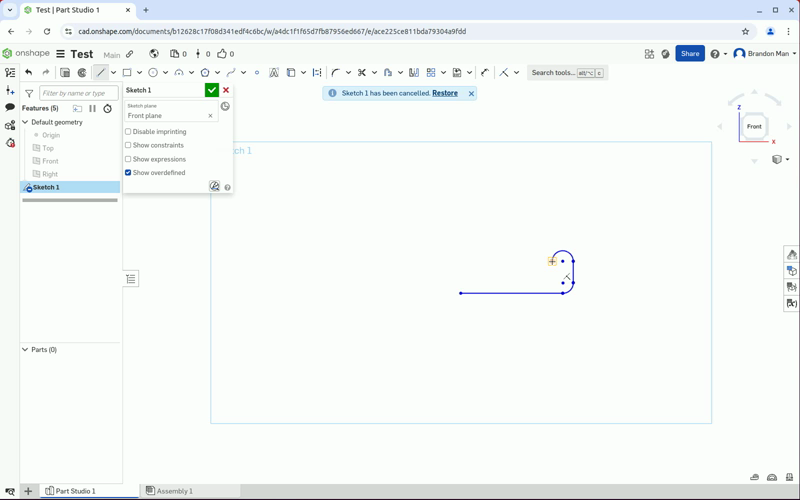
key_down(shift)
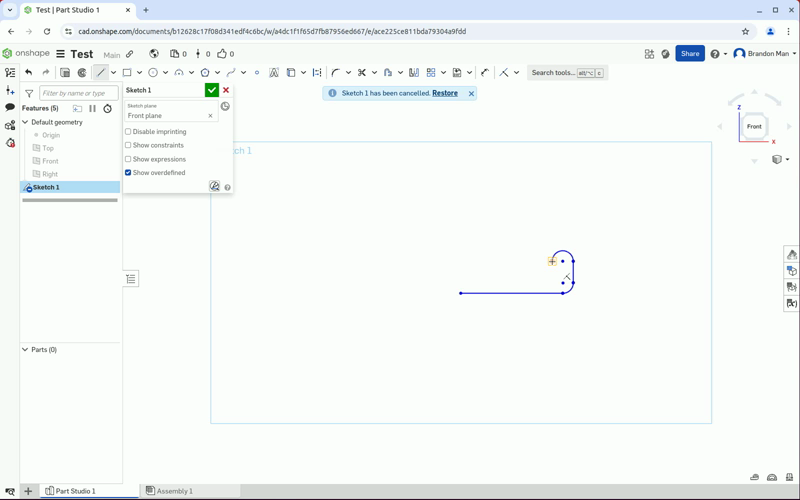
mouse_move(582, 261)
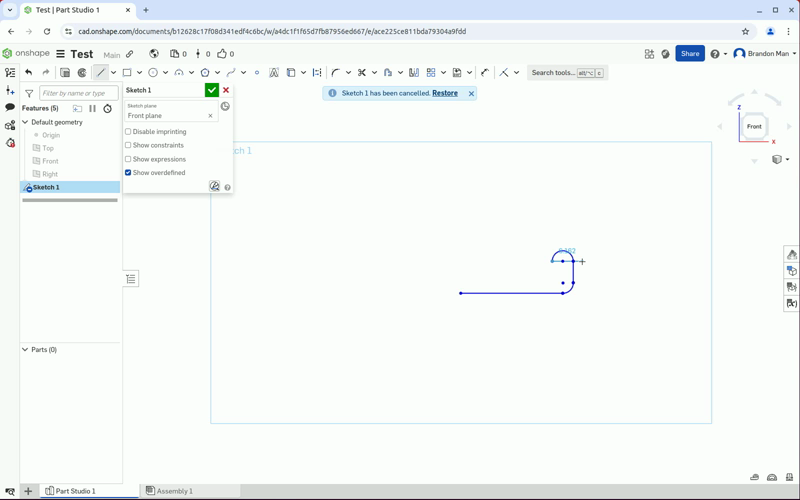
mouse_move(552, 263)
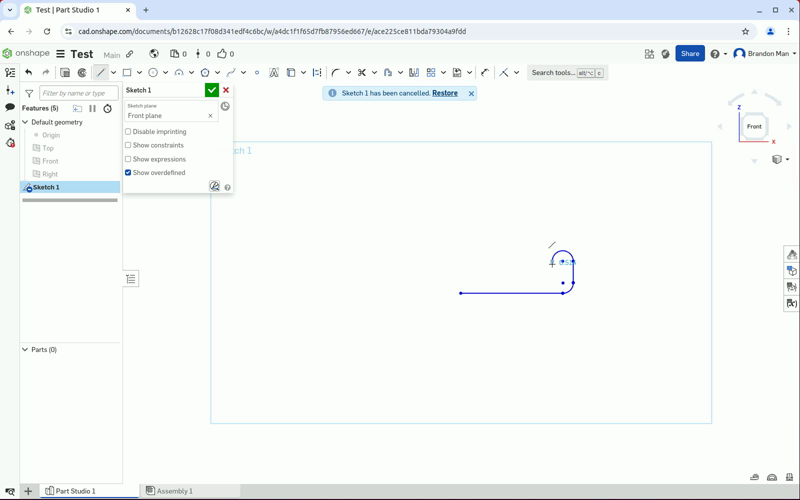
scroll(6)
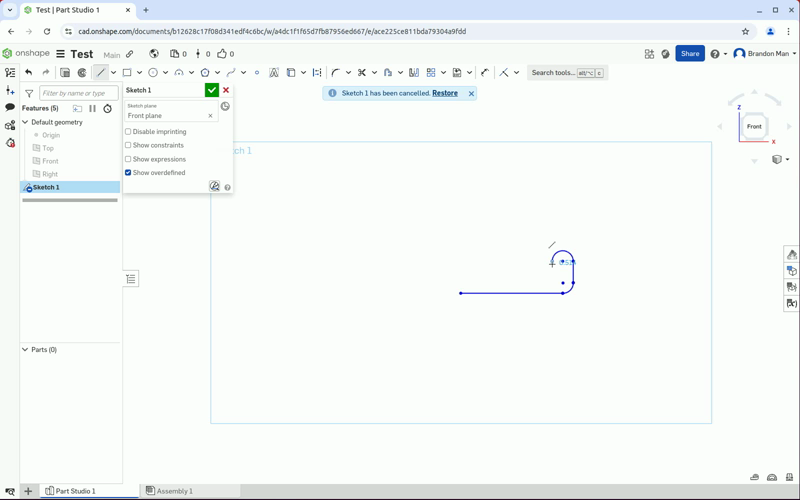
scroll(6)
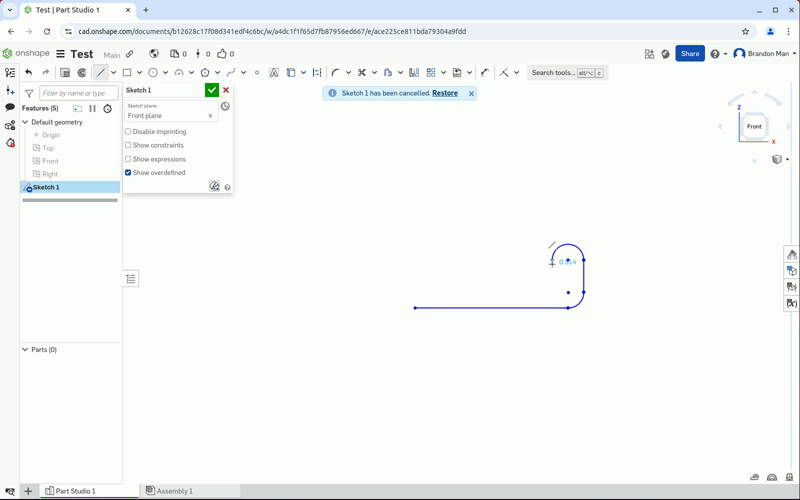
scroll(6)
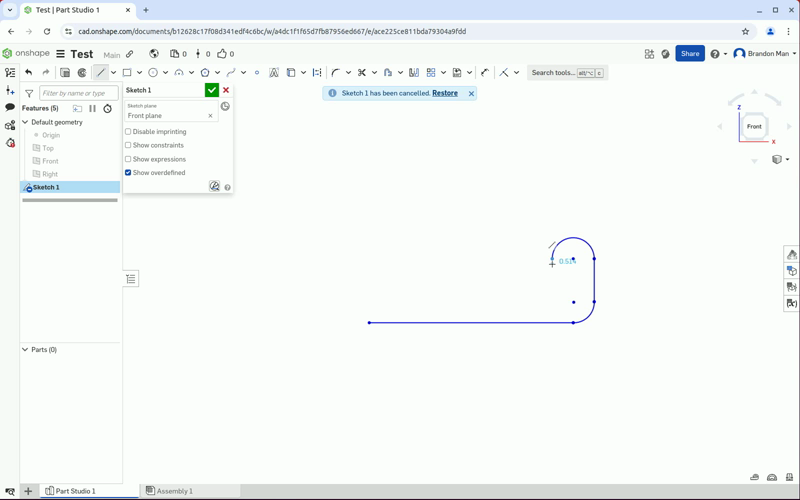
scroll(6)
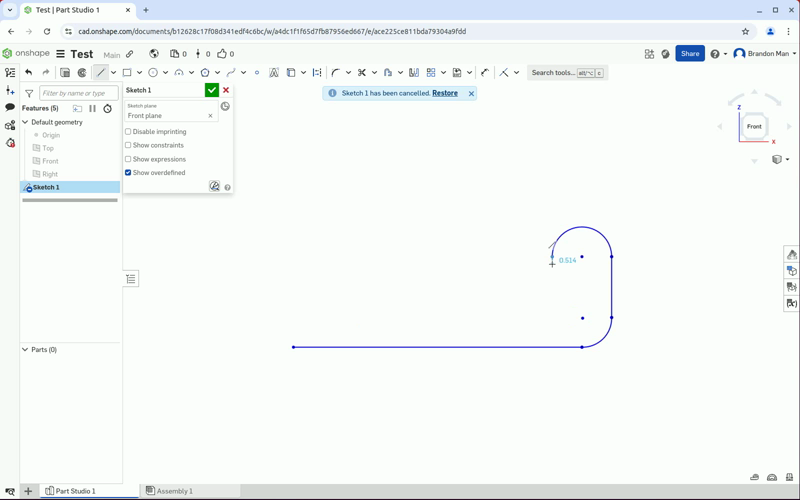
scroll(6)
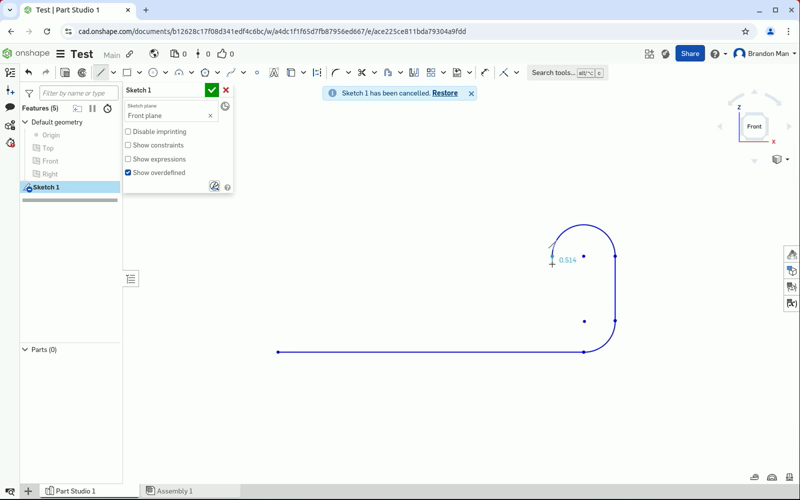
scroll(6)
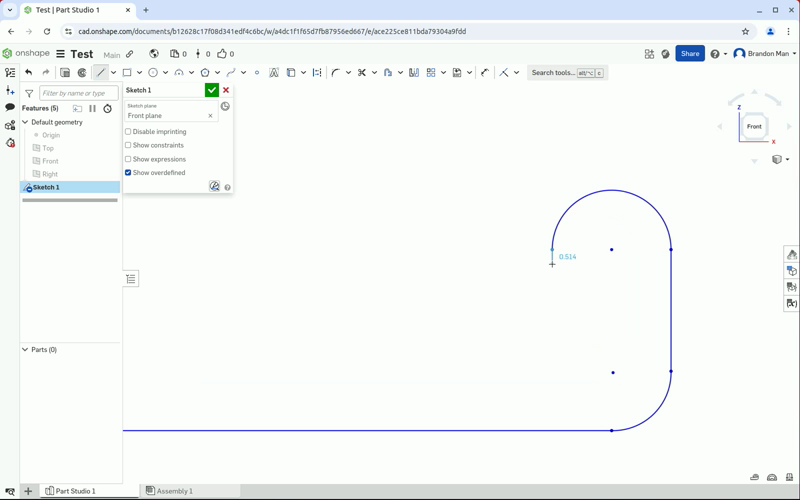
scroll(6)
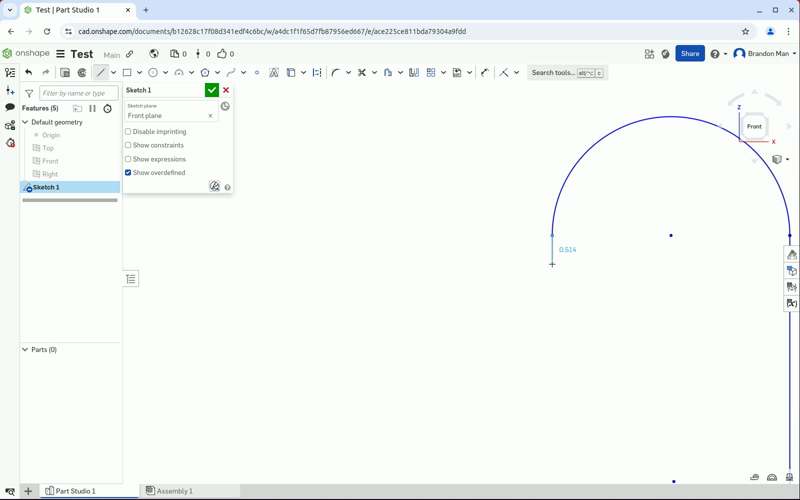
click(552, 263)
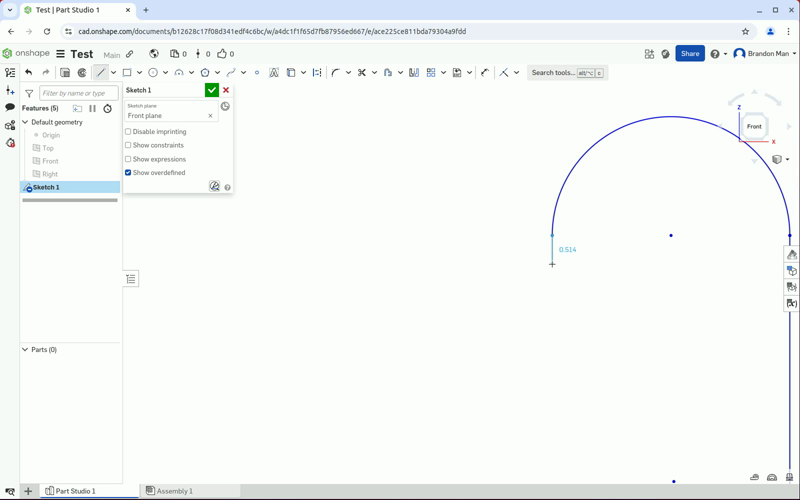
scroll(-6)
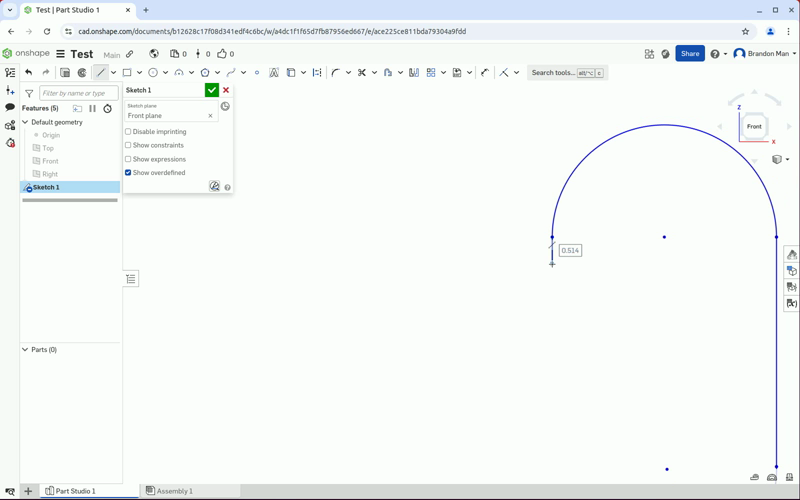
scroll(-6)
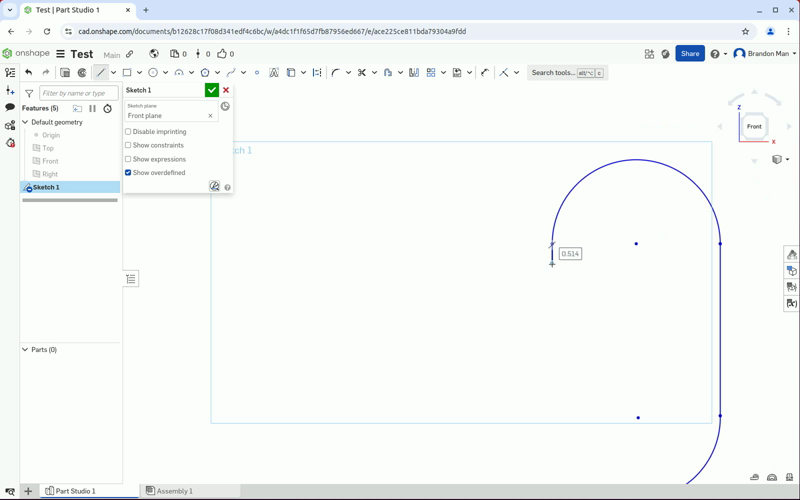
scroll(-6)
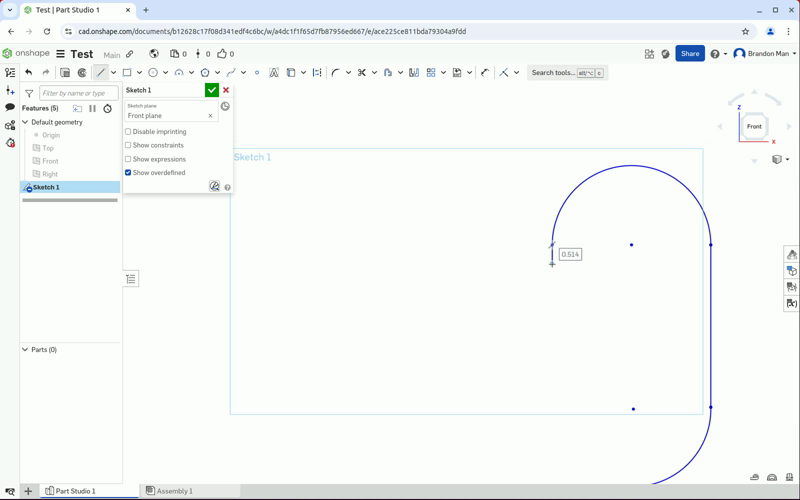
scroll(-6)
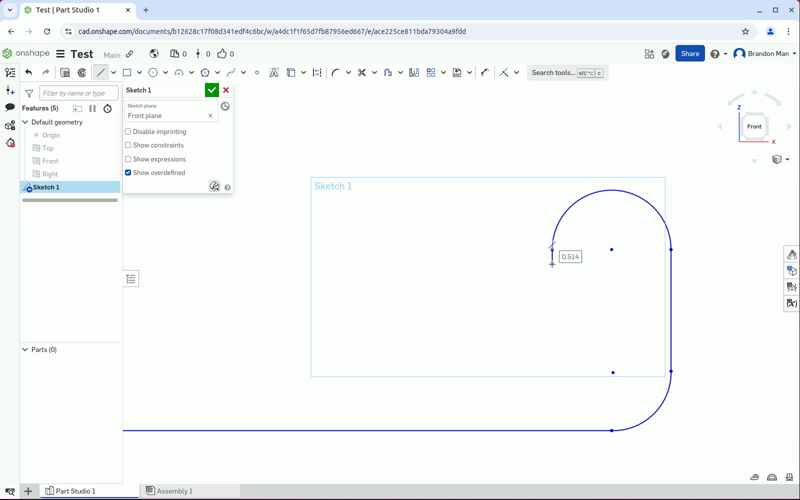
scroll(-6)
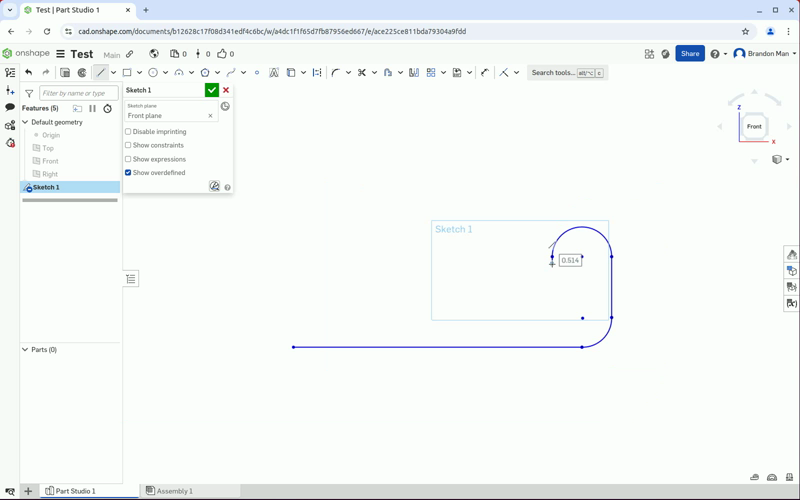
scroll(-6)
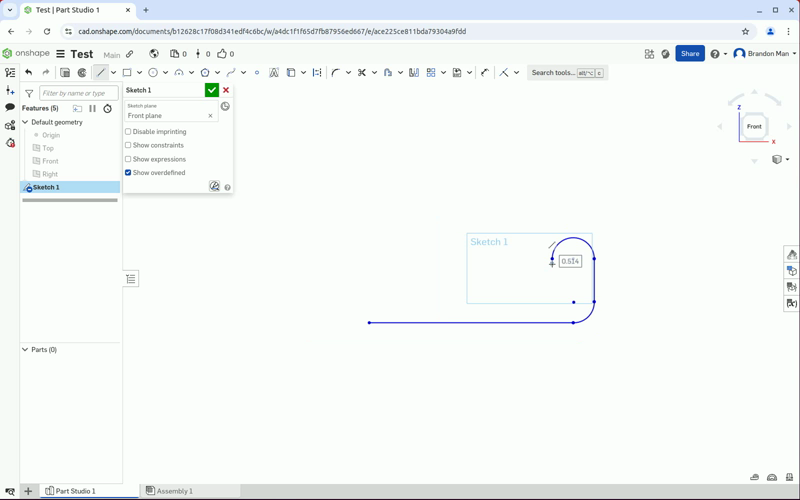
scroll(-6)
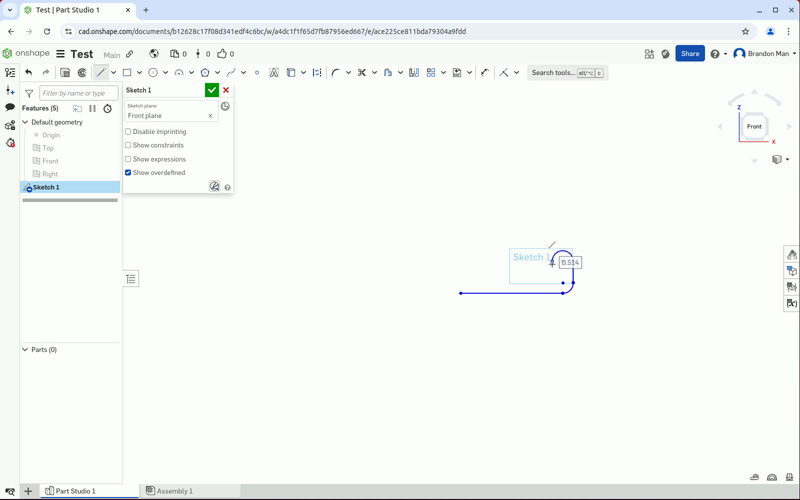
key_up(shift)
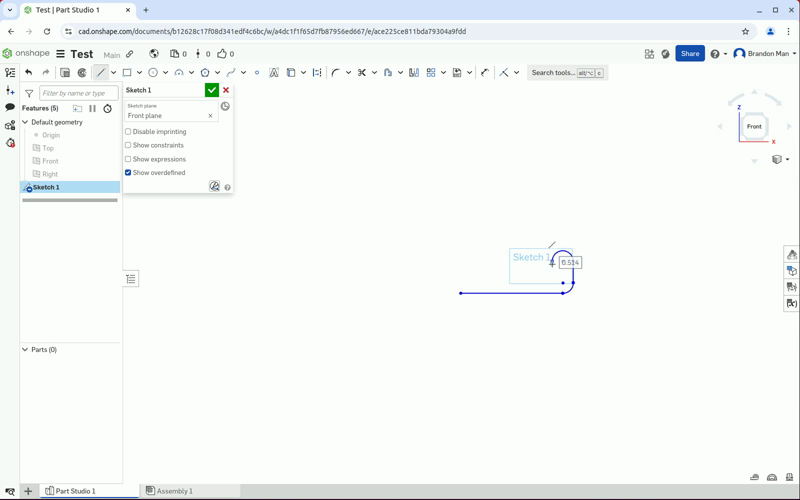
key(esc)
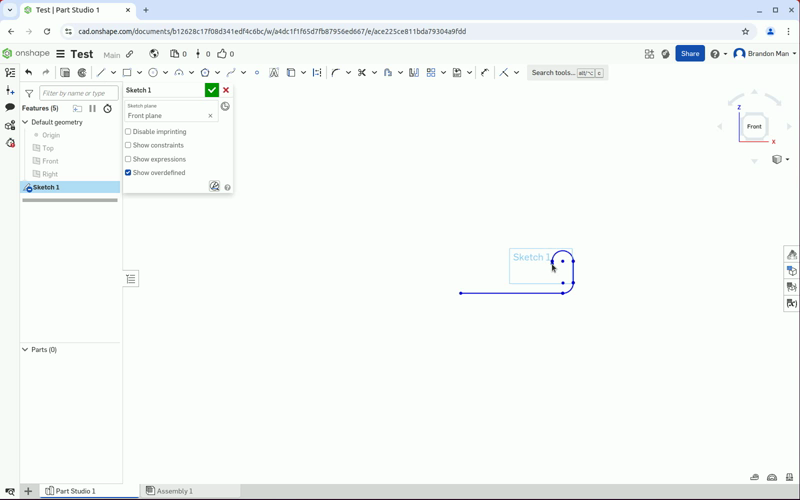
key(a)
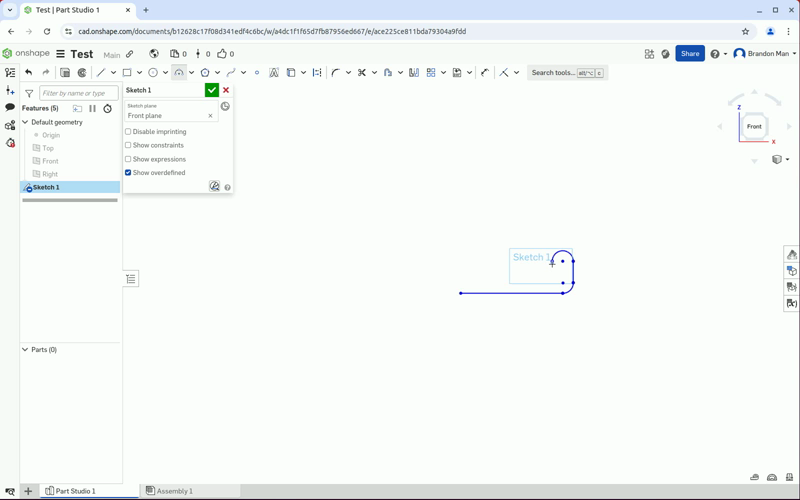
mouse_move(552, 263)
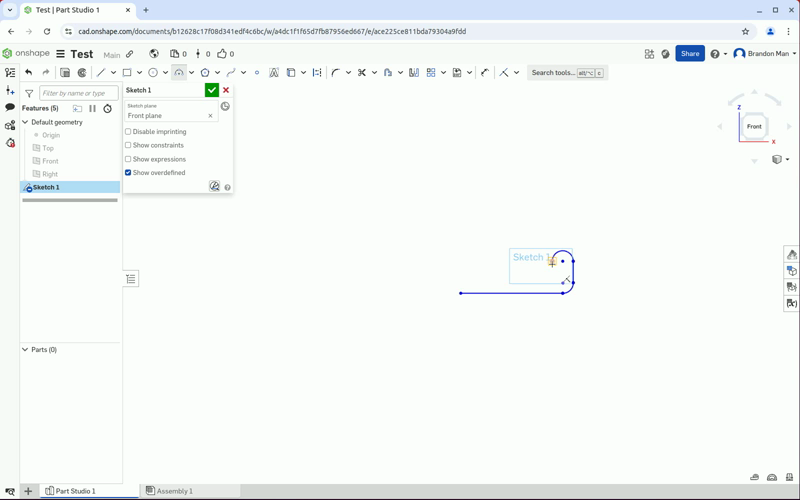
scroll(6)
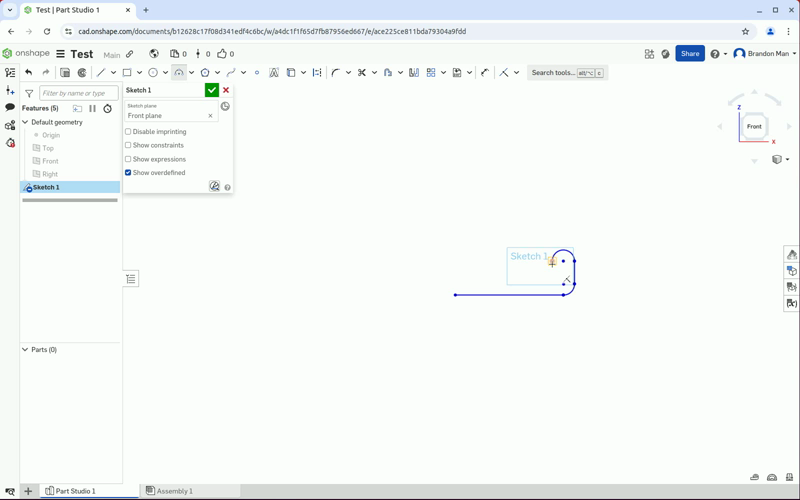
scroll(6)
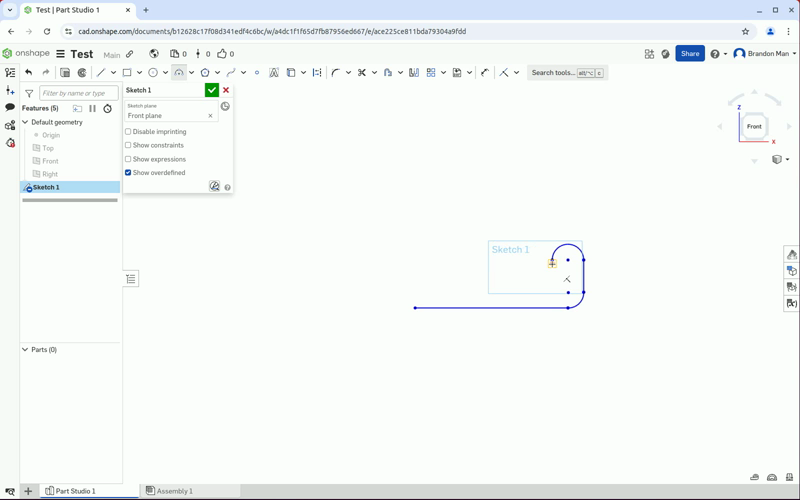
scroll(6)
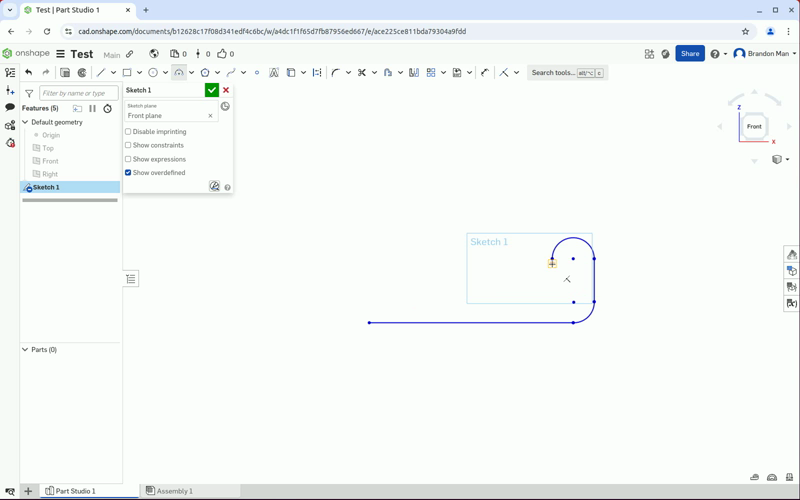
scroll(6)
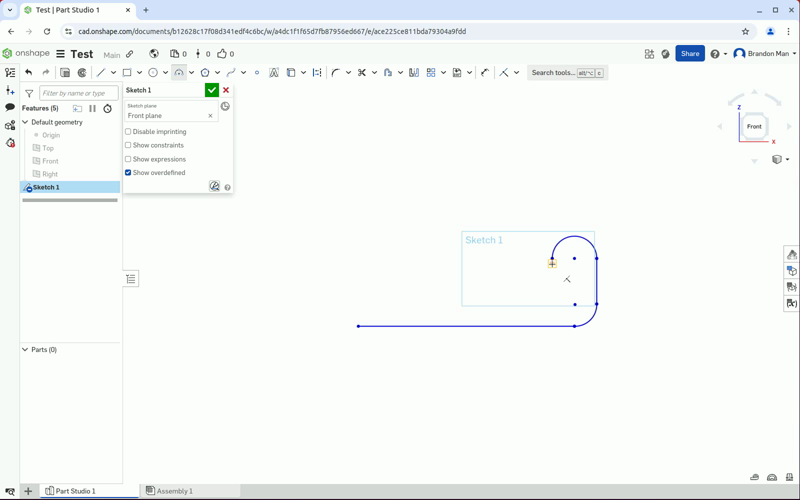
scroll(6)
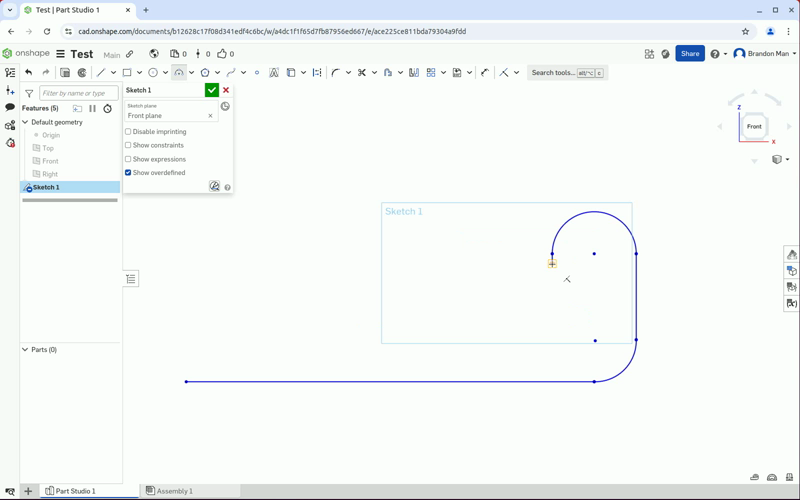
scroll(6)
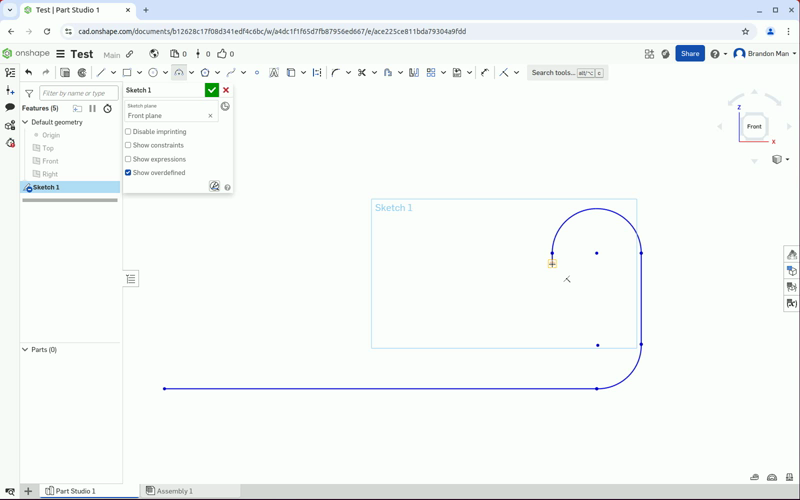
scroll(6)
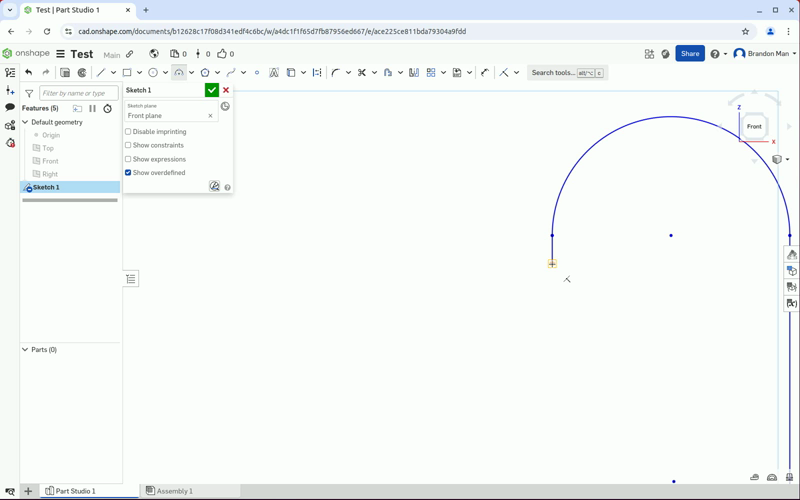
click(552, 263)
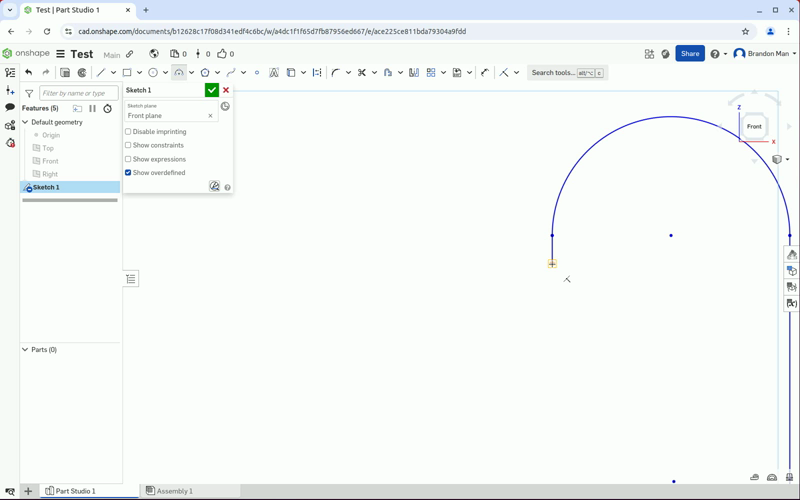
scroll(-6)
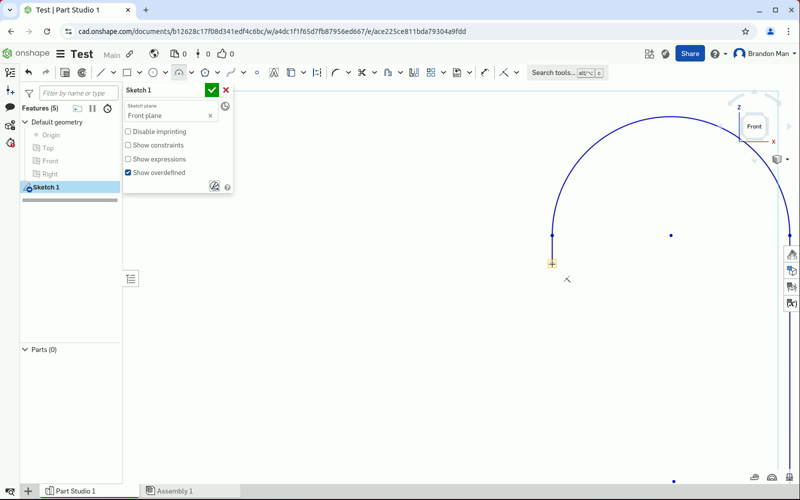
scroll(-6)
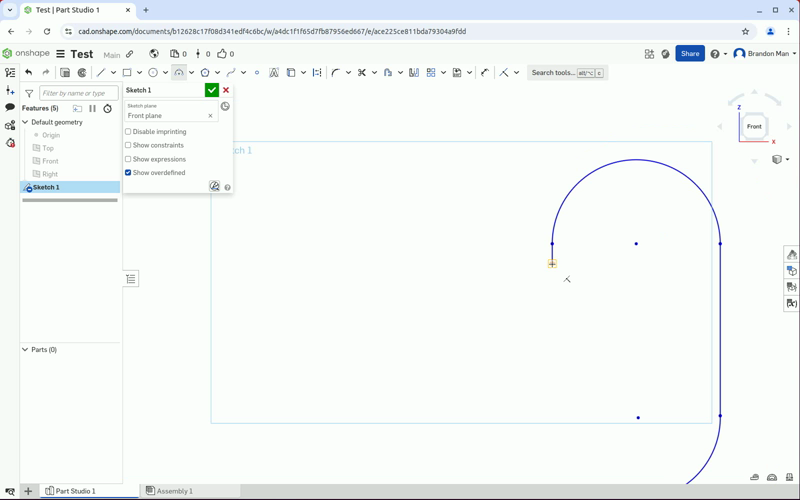
scroll(-6)
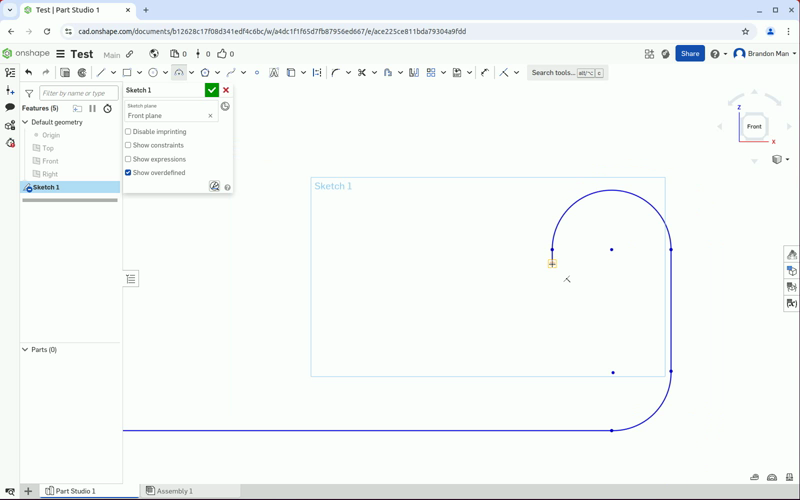
scroll(-6)
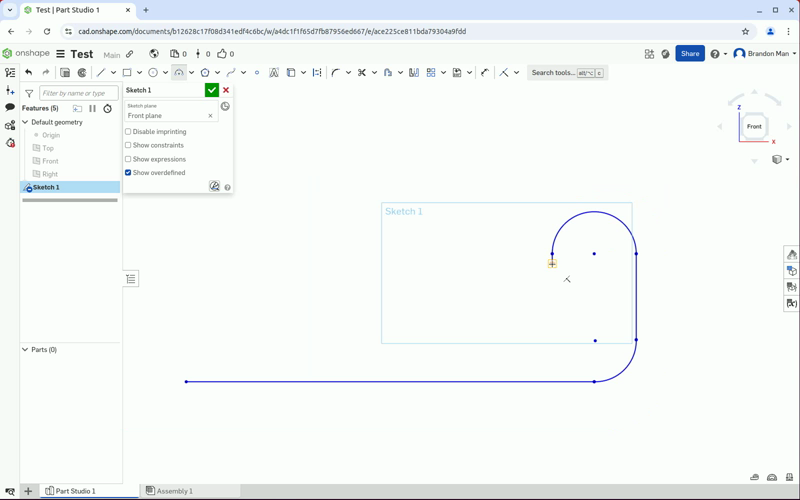
scroll(-6)
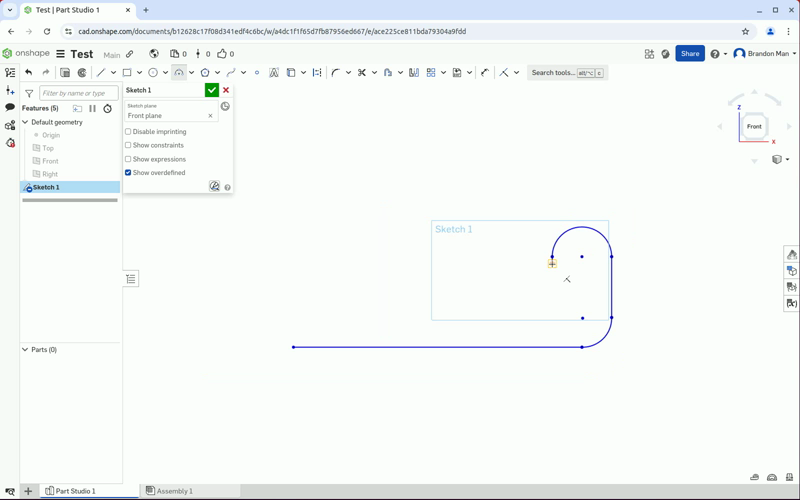
scroll(-6)
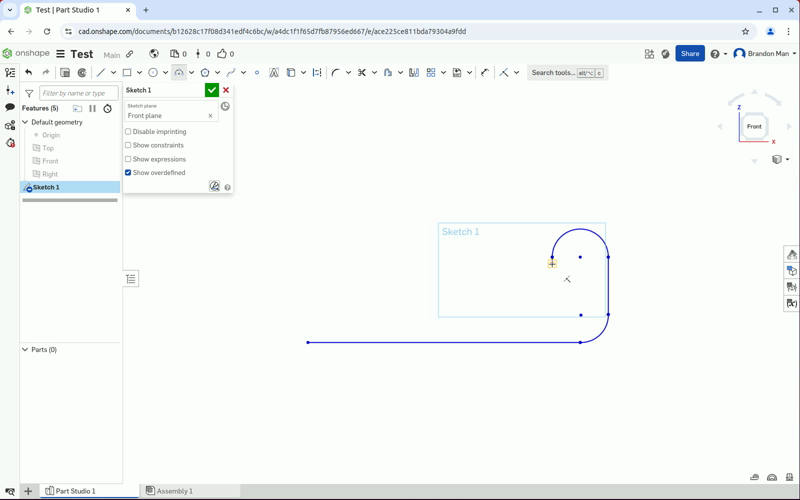
scroll(-6)
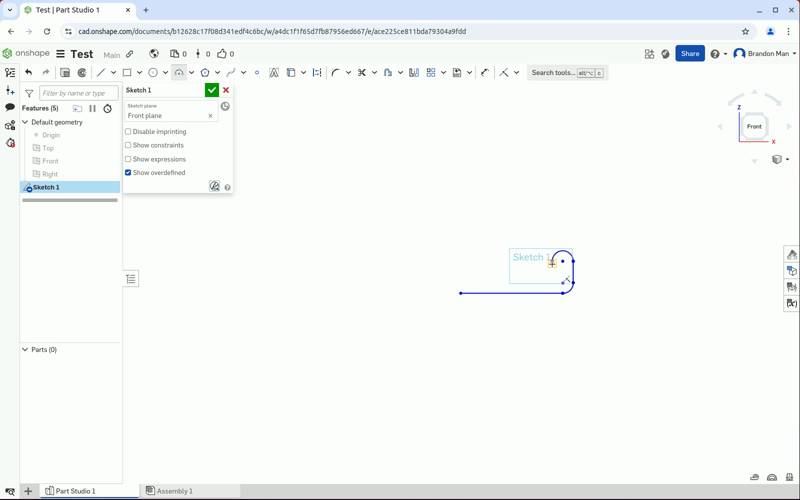
key_down(shift)
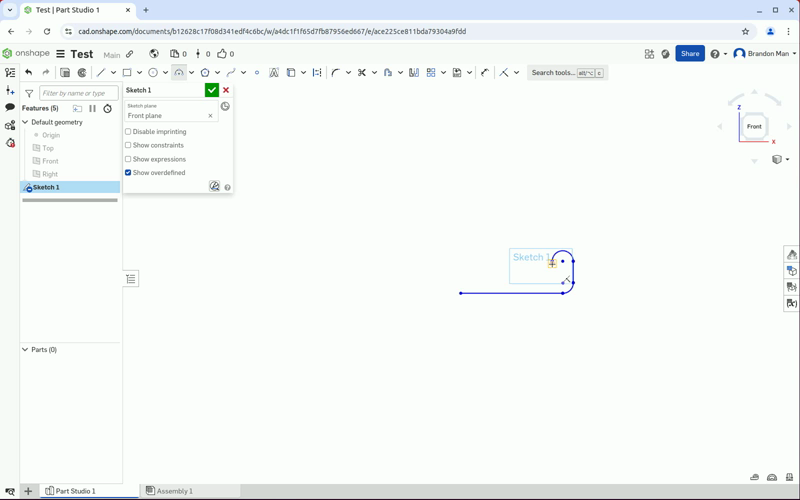
mouse_move(543, 272)
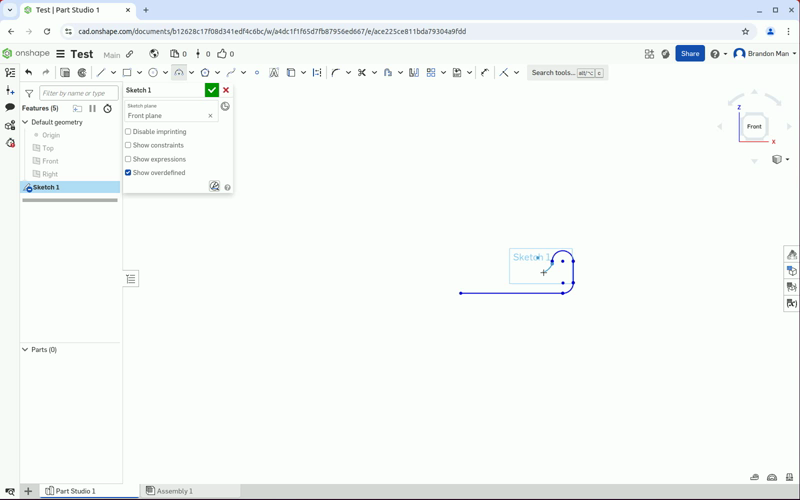
click(543, 272)
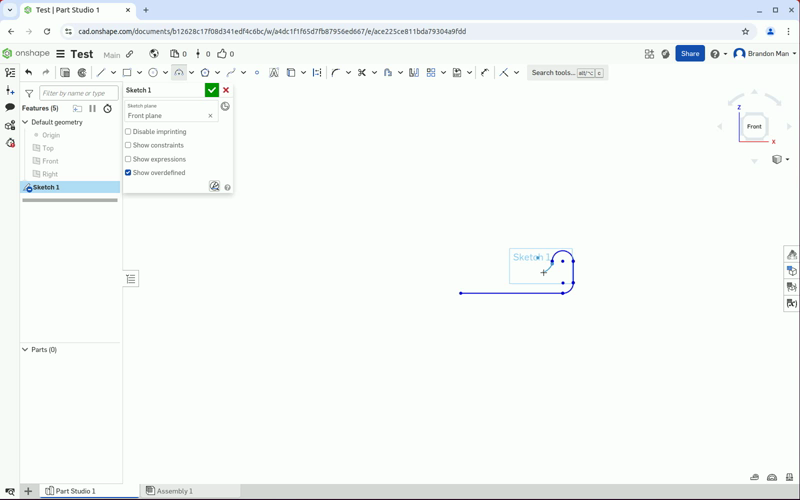
mouse_move(549, 269)
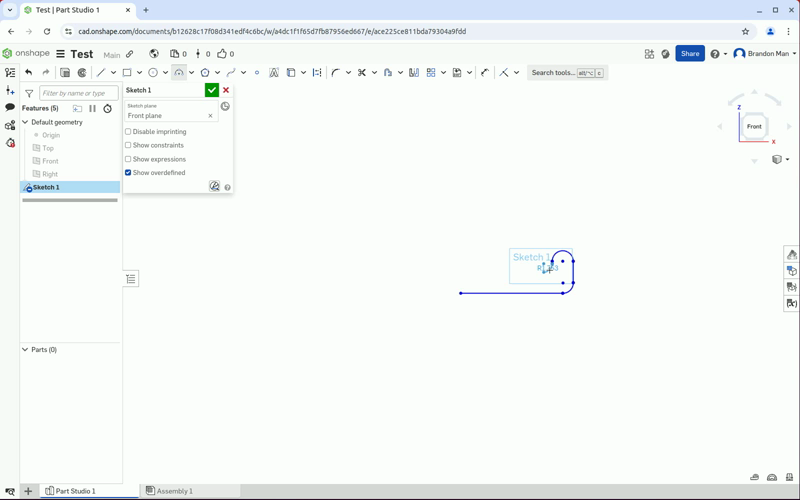
click(549, 269)
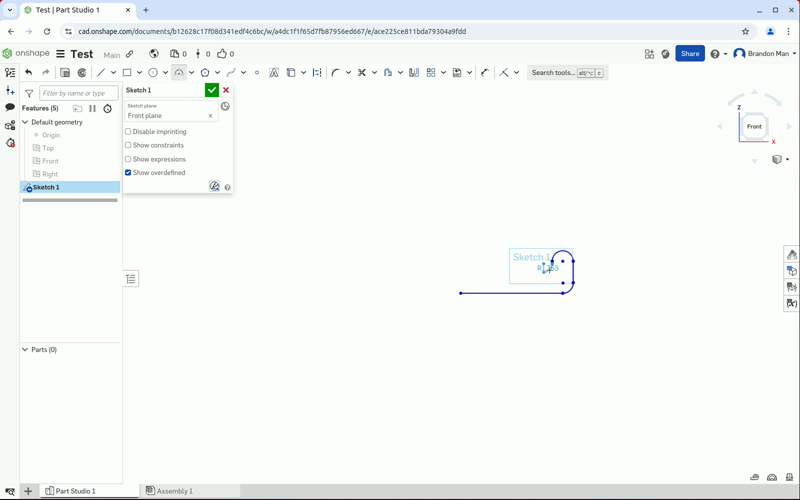
key_up(shift)
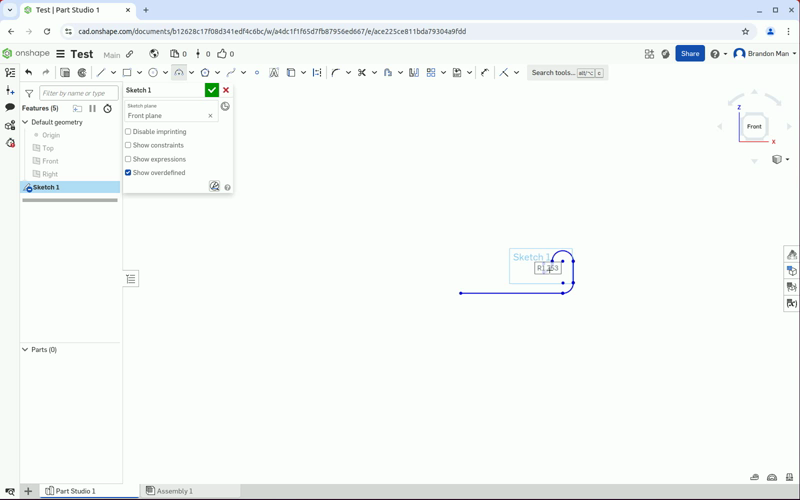
key(esc)
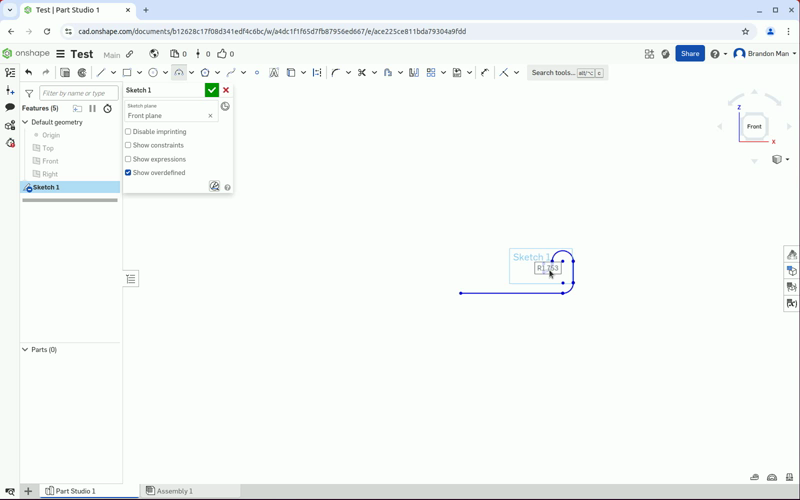
key(l)
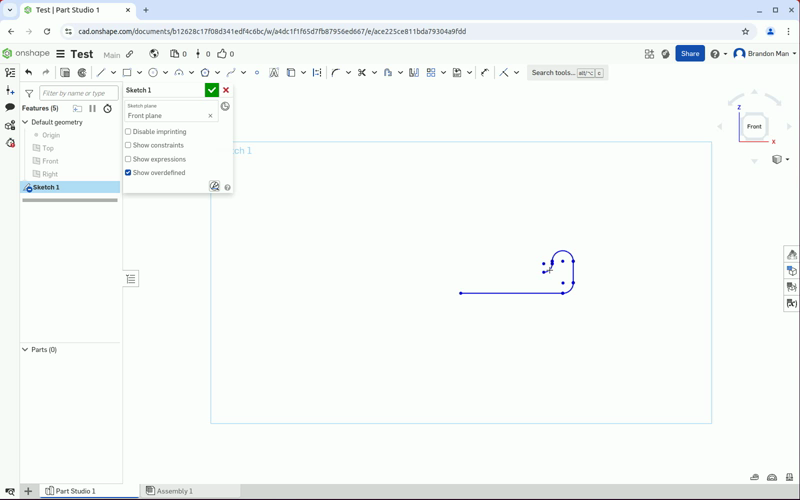
mouse_move(543, 272)
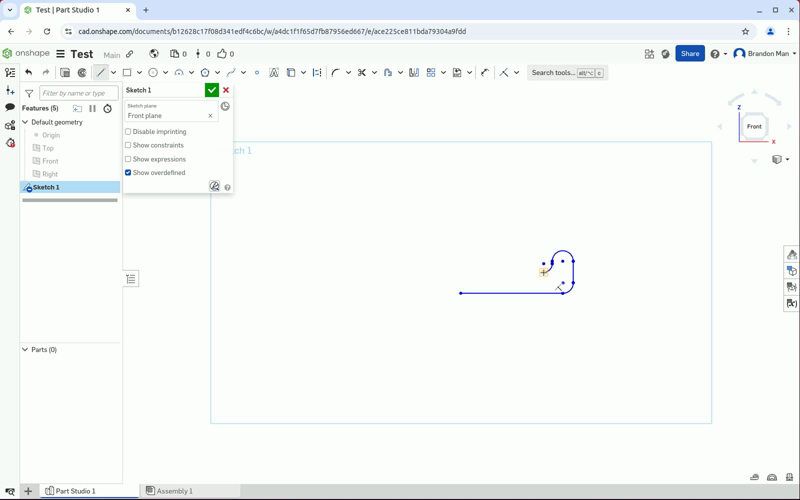
click(543, 272)
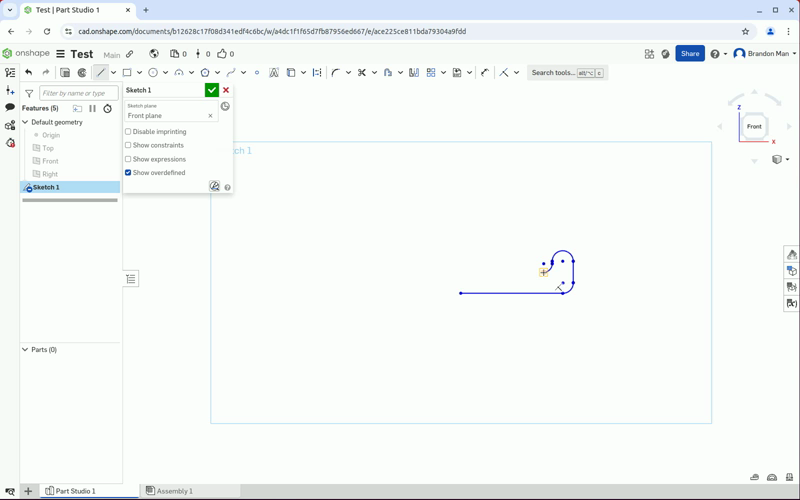
key_down(shift)
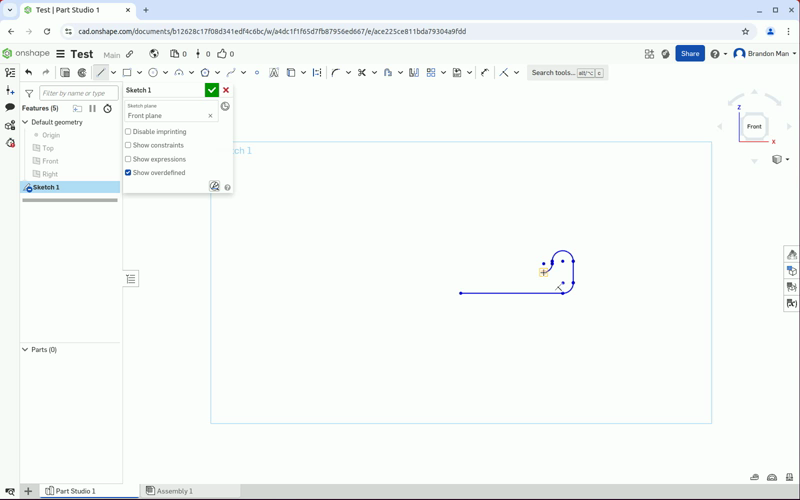
mouse_move(460, 272)
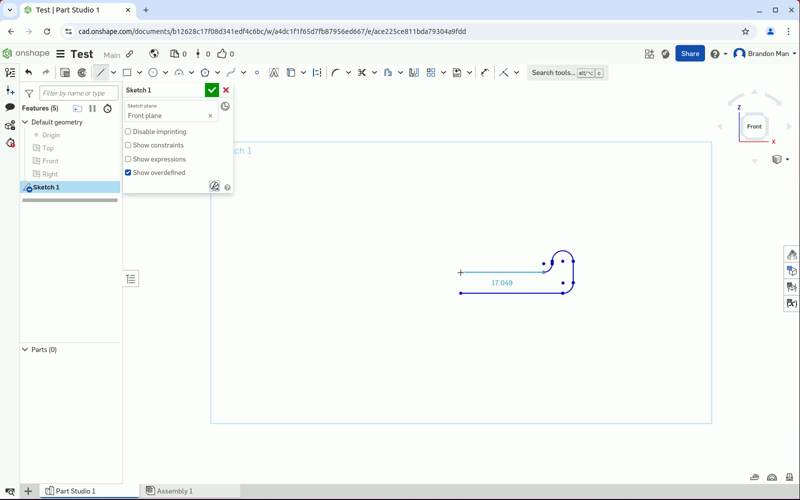
click(460, 272)
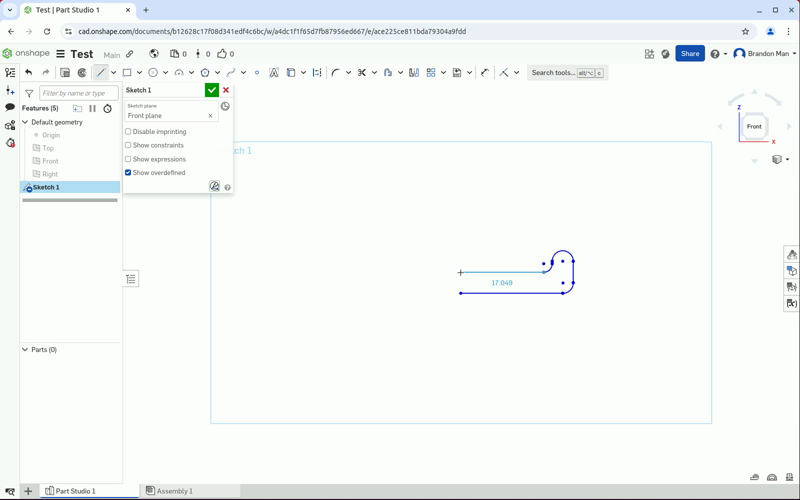
key_up(shift)
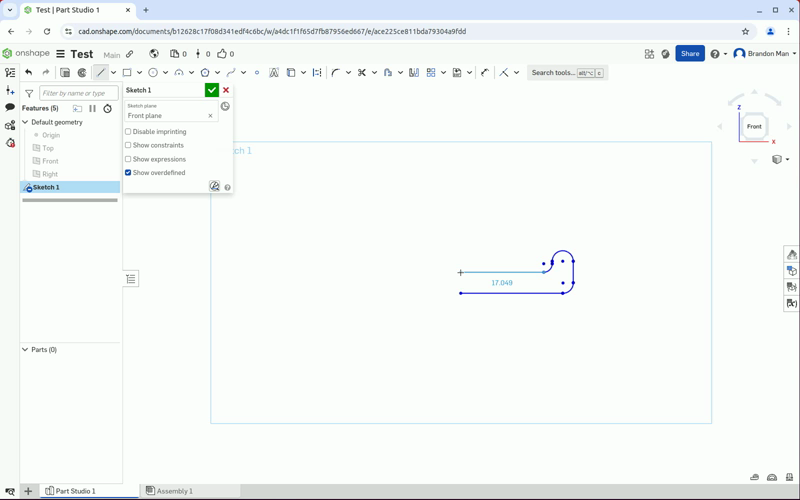
key(esc)
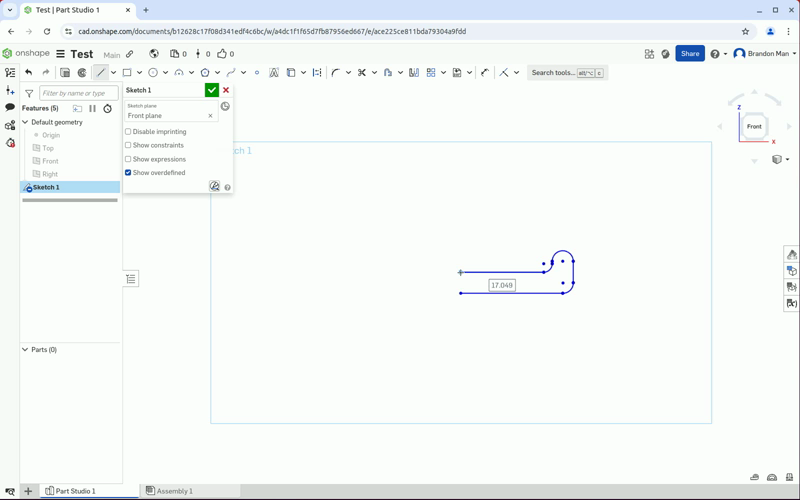
key(a)
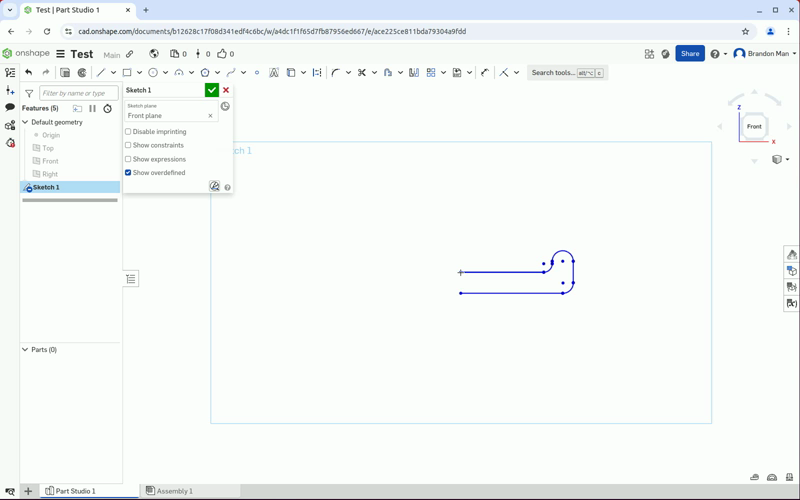
mouse_move(460, 272)
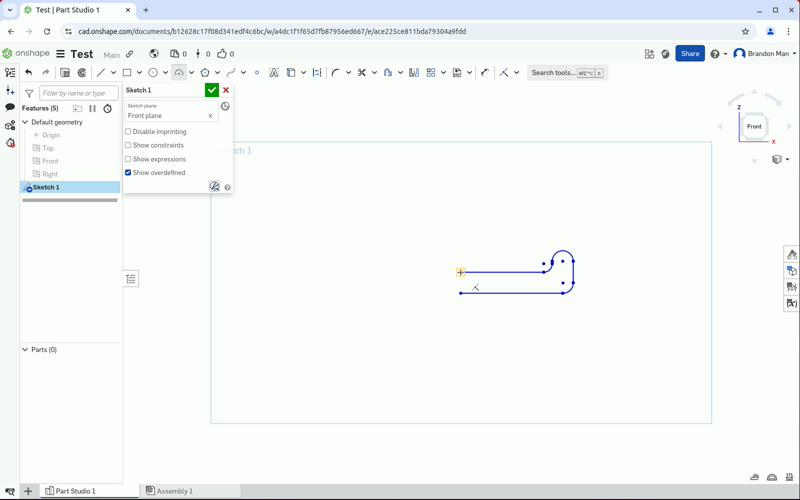
click(460, 272)
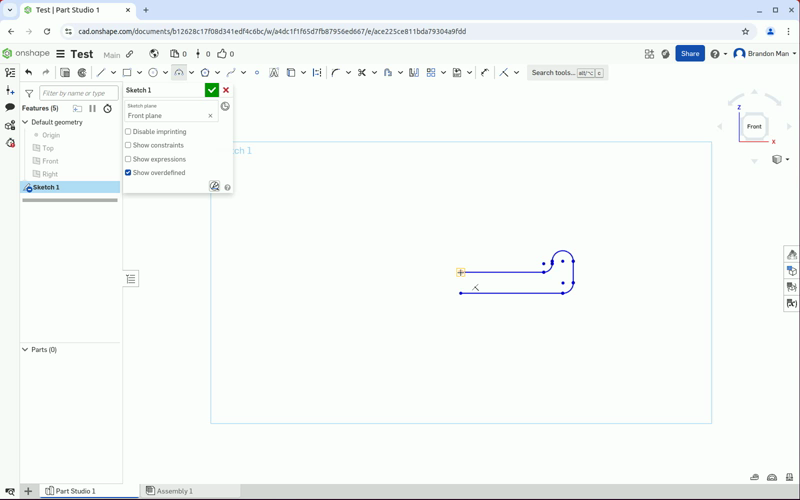
mouse_move(460, 293)
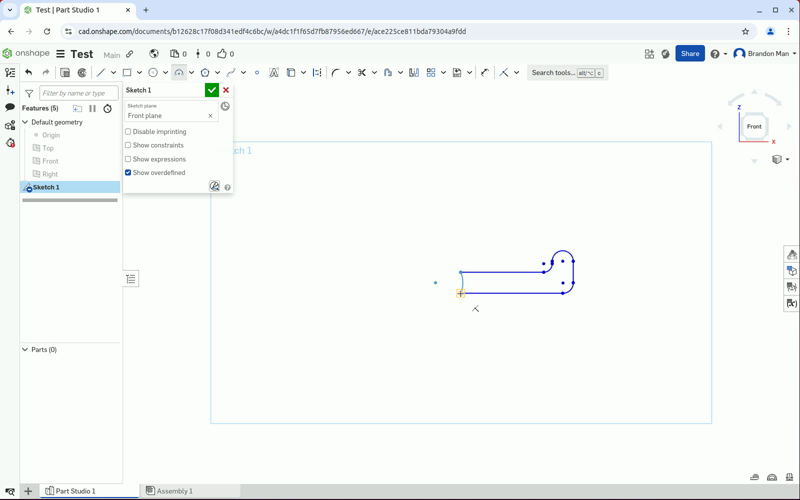
click(460, 293)
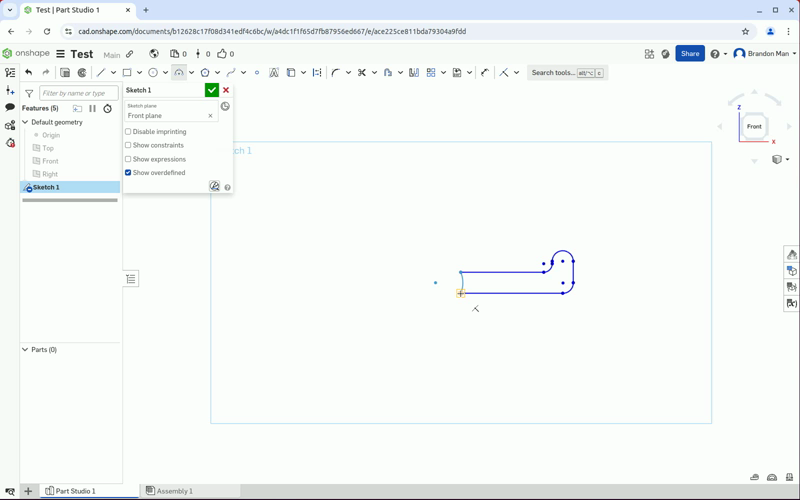
key_down(shift)
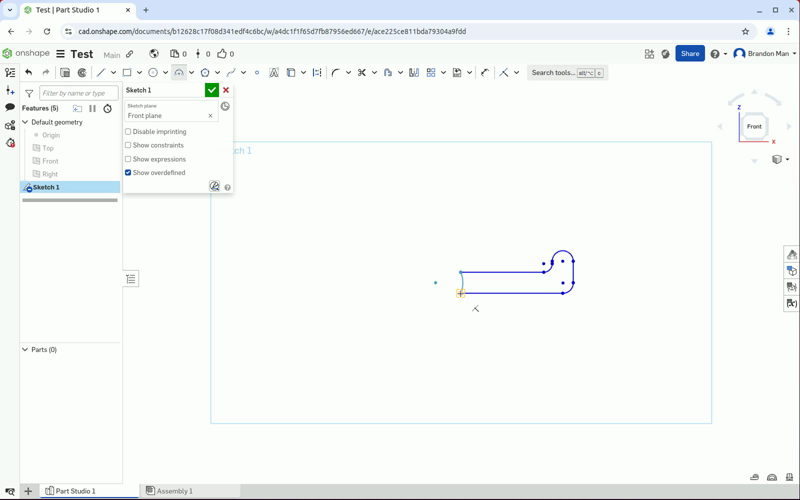
mouse_move(450, 282)
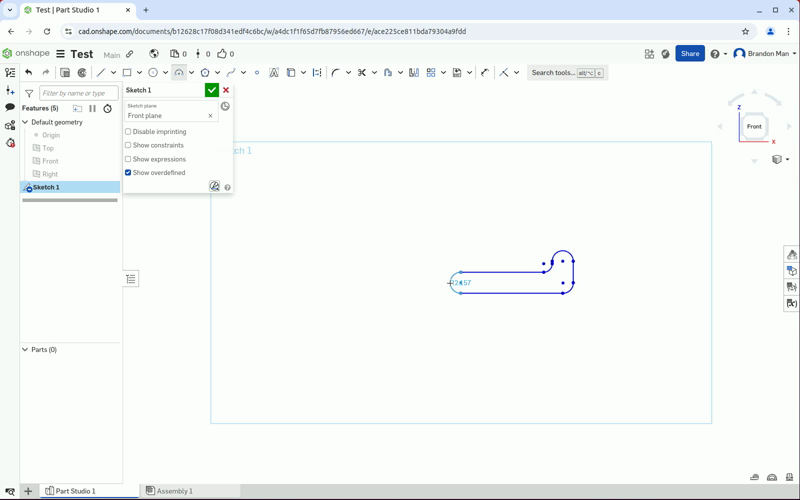
click(450, 282)
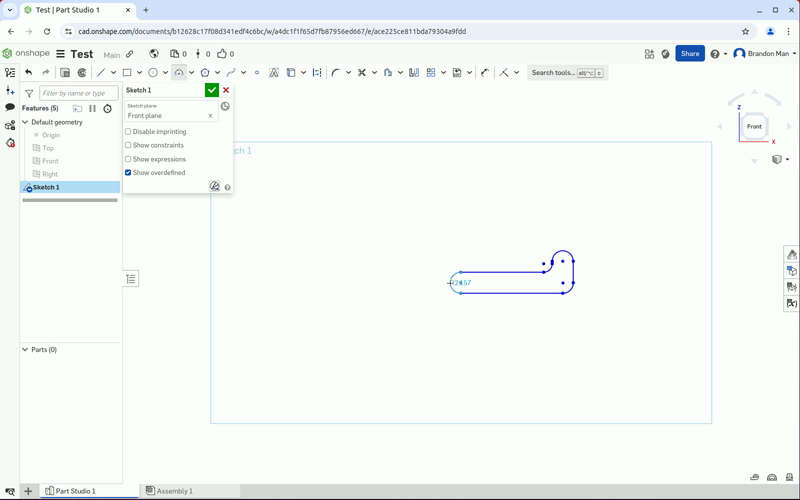
key_up(shift)
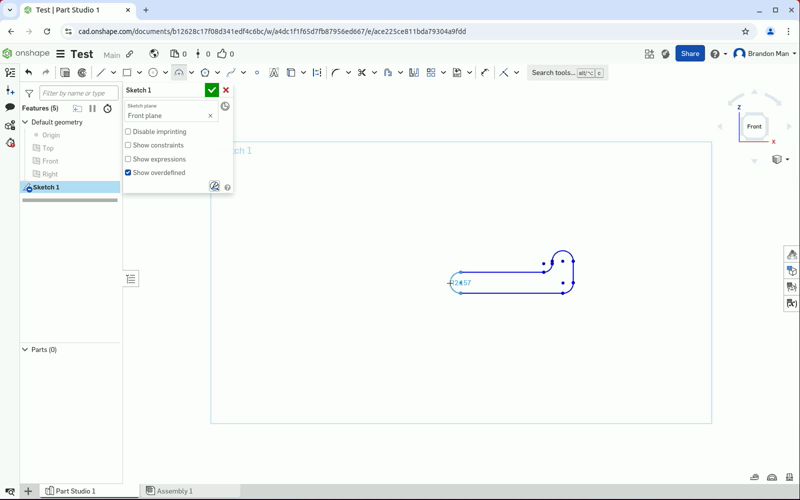
key(esc)
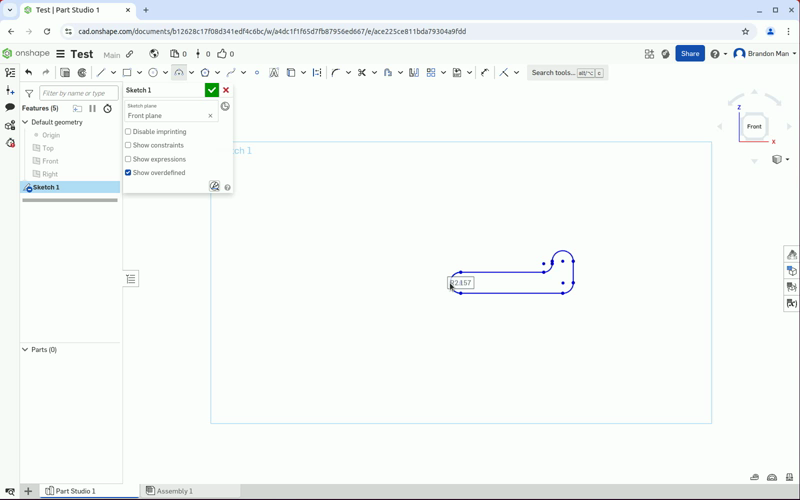
key(c)
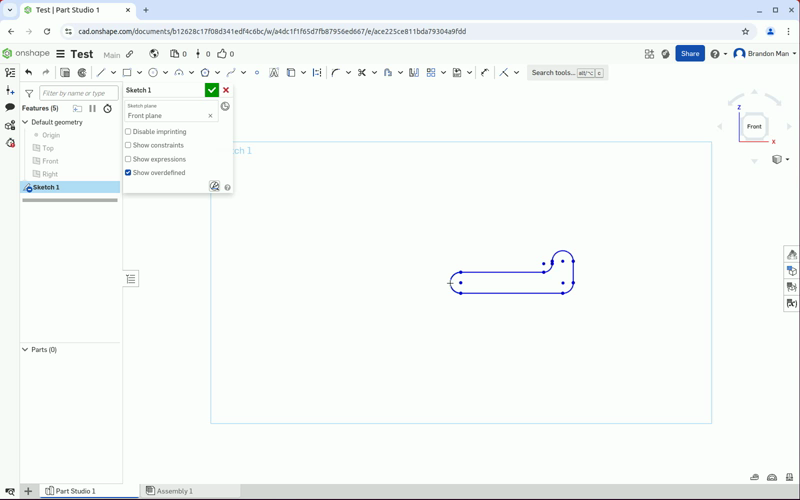
key_down(shift)
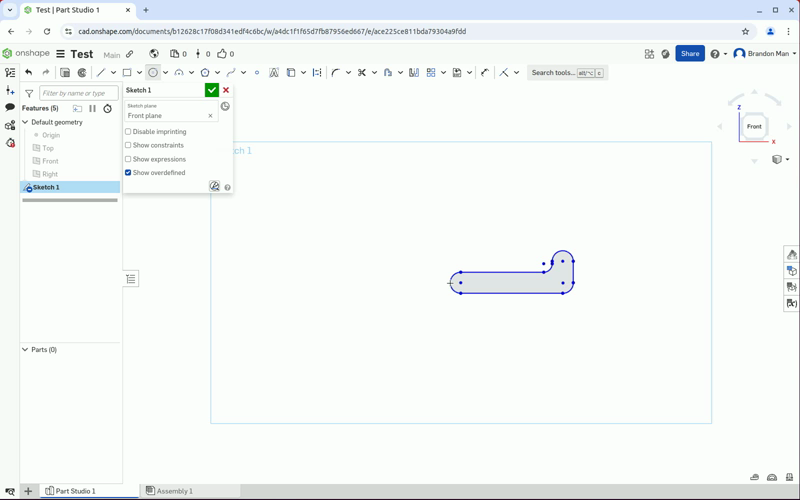
mouse_move(460, 282)
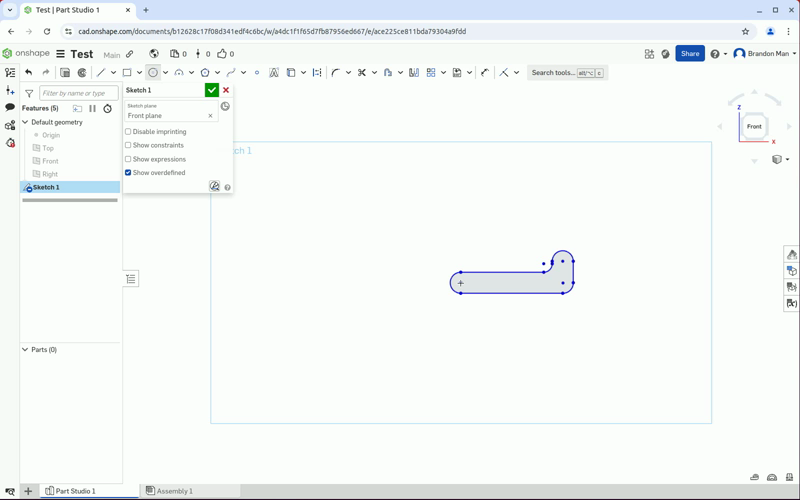
click(460, 282)
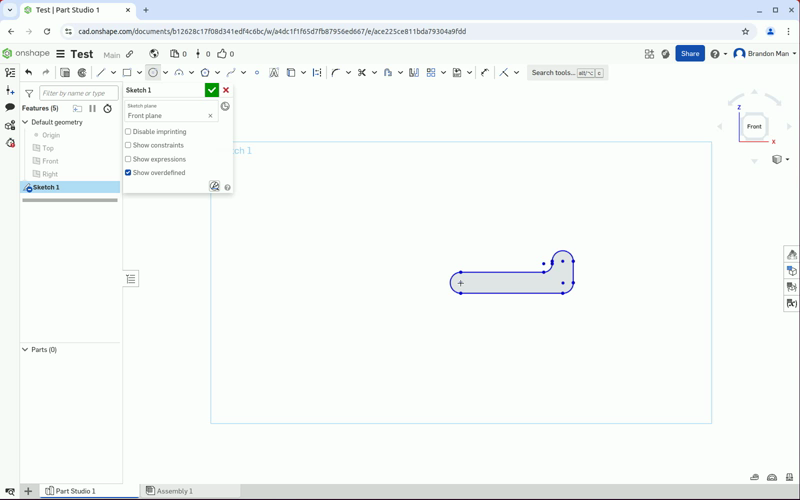
key_up(shift)
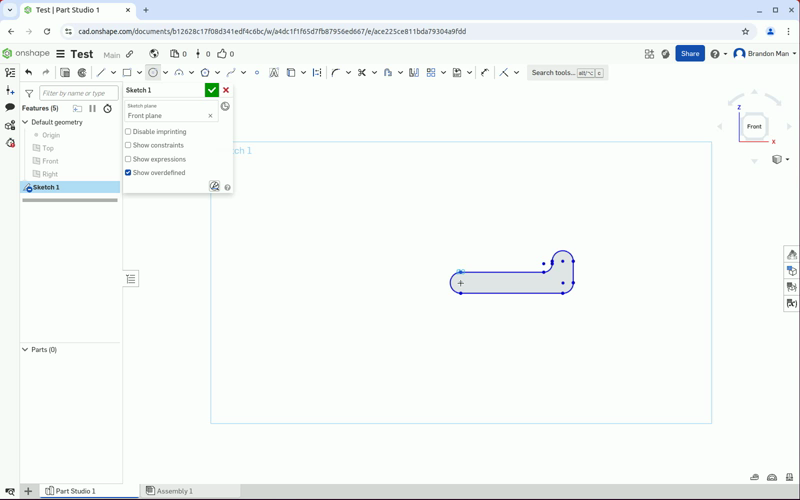
mouse_move(466, 282)
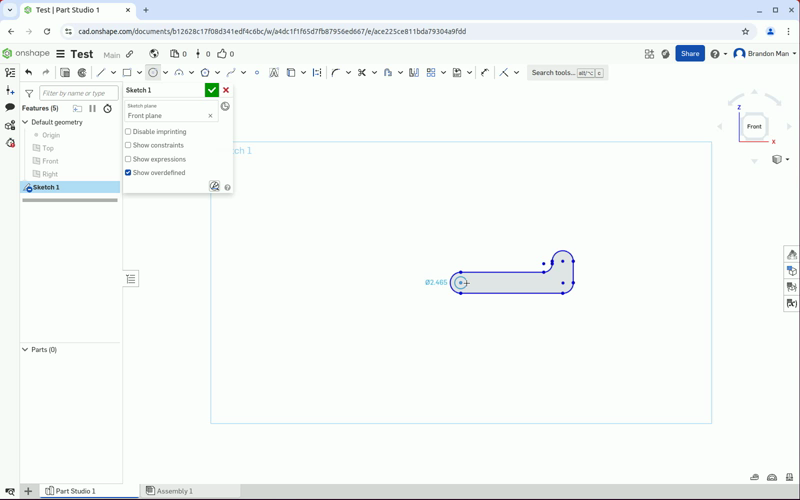
click(466, 282)
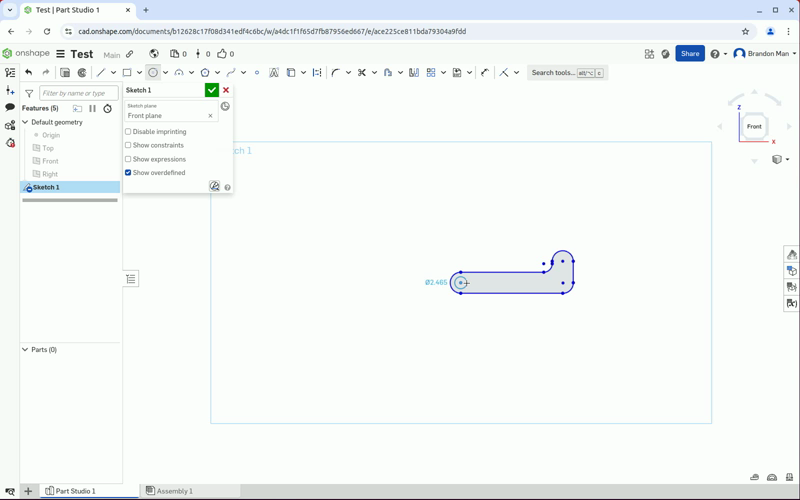
key(esc)
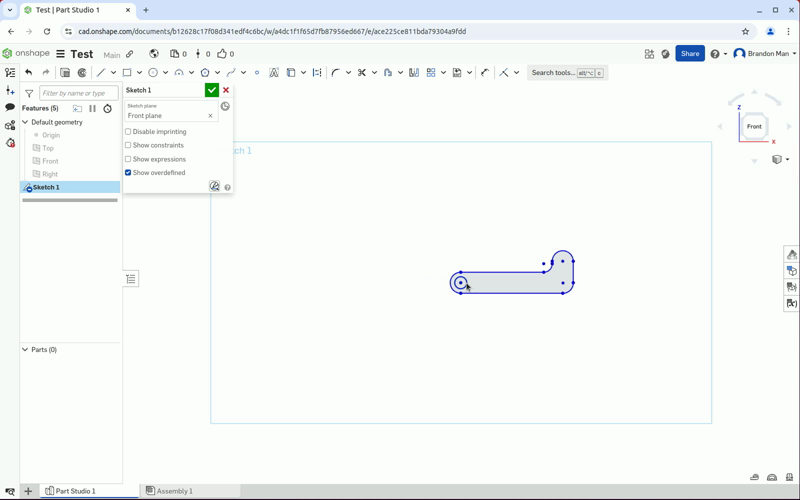
key(c)
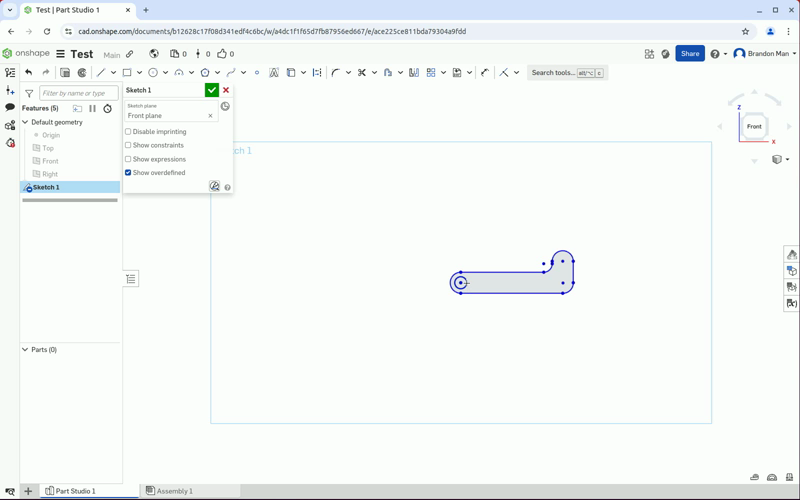
key_down(shift)
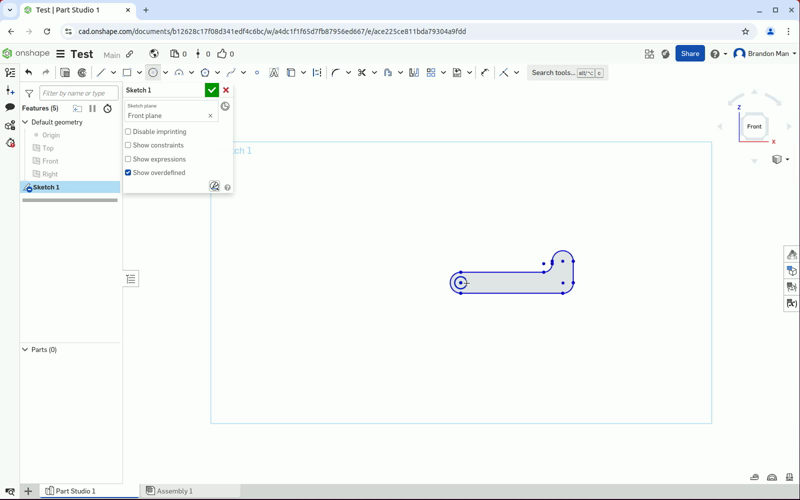
mouse_move(562, 282)
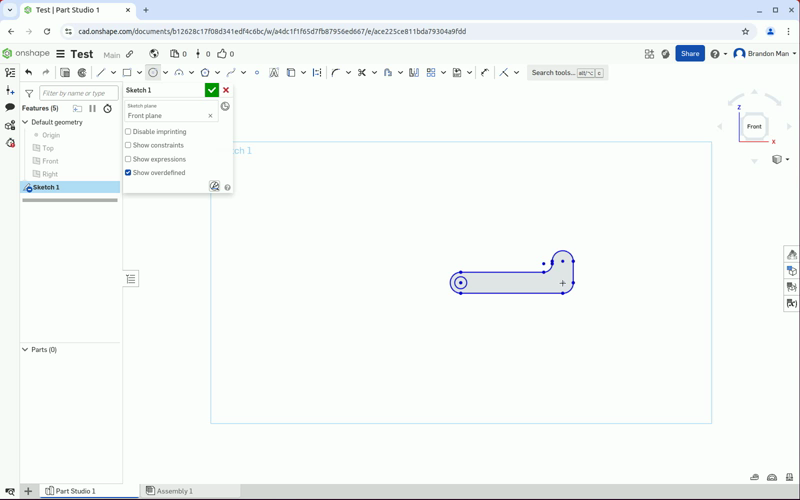
click(562, 282)
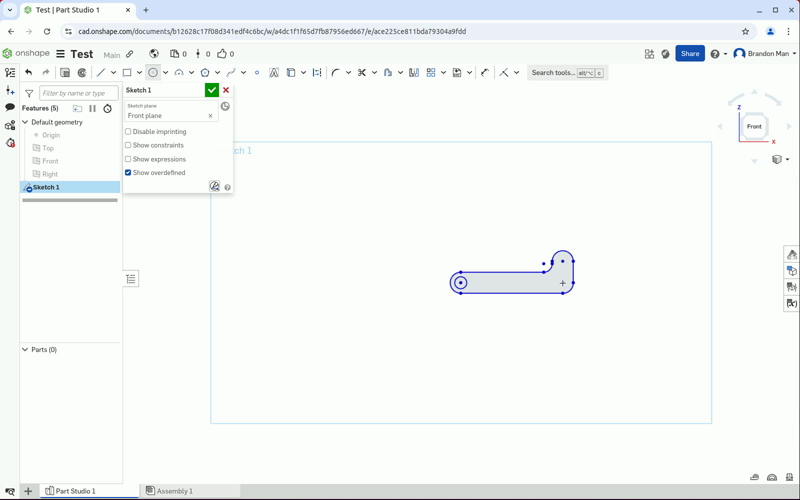
key_up(shift)
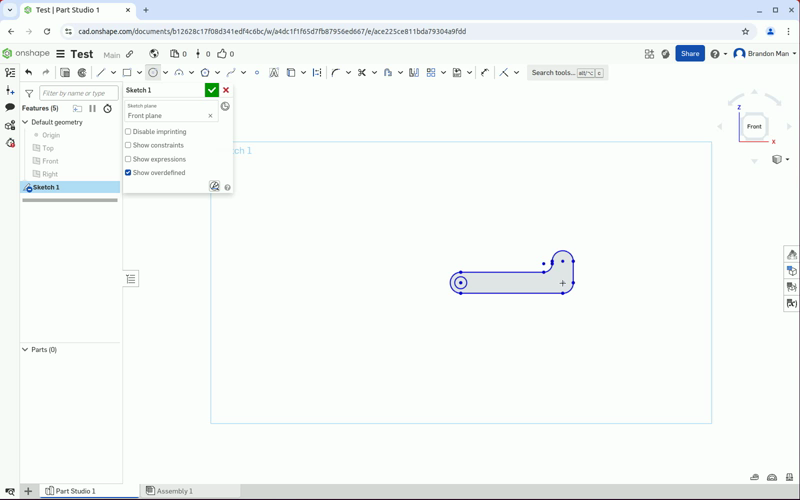
mouse_move(568, 282)
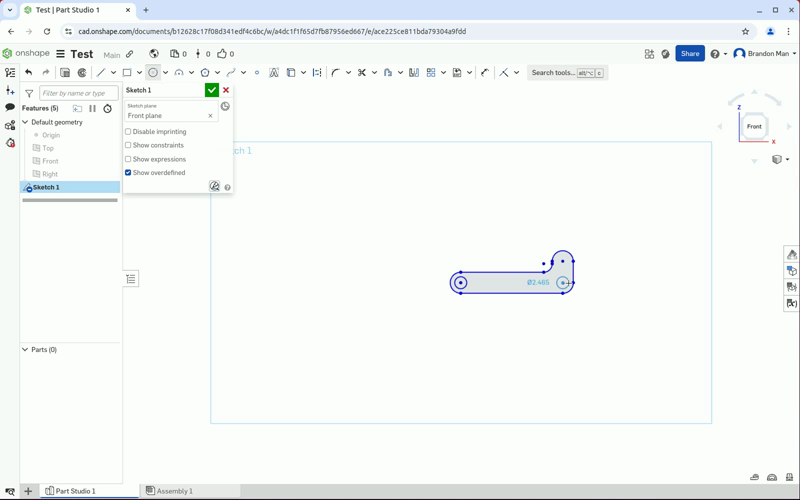
click(568, 282)
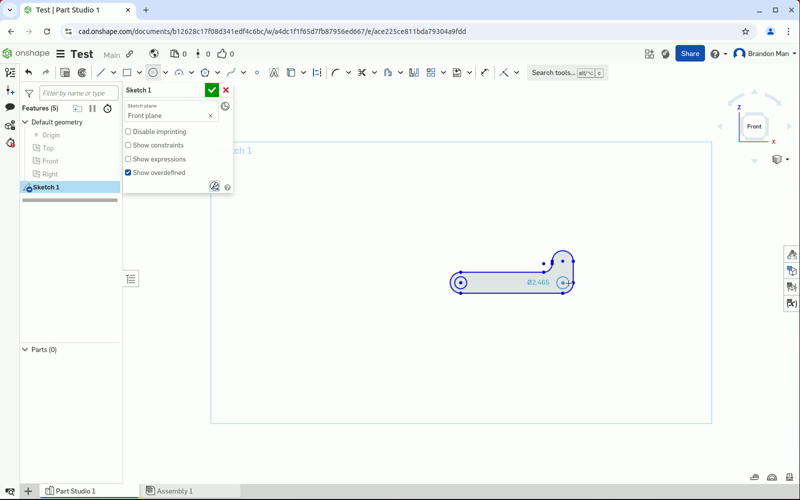
key(esc)
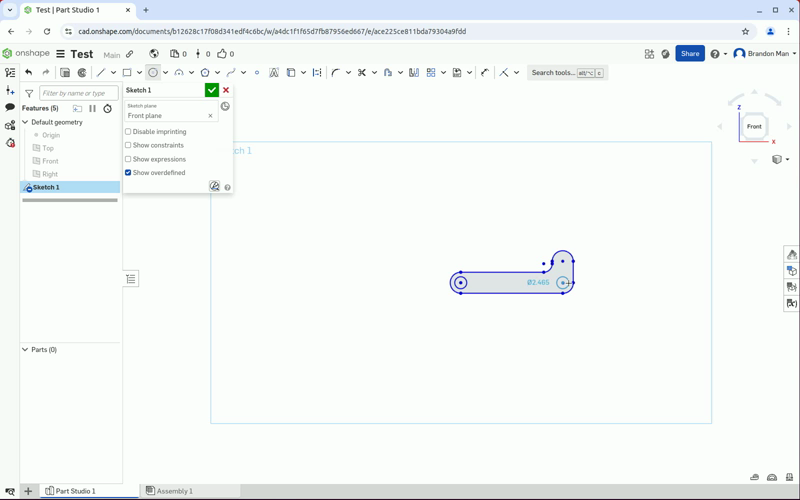
key(c)
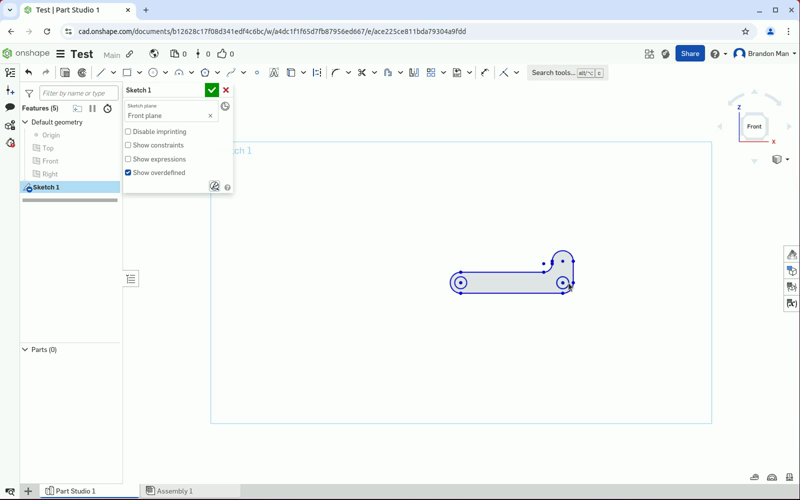
key_down(shift)
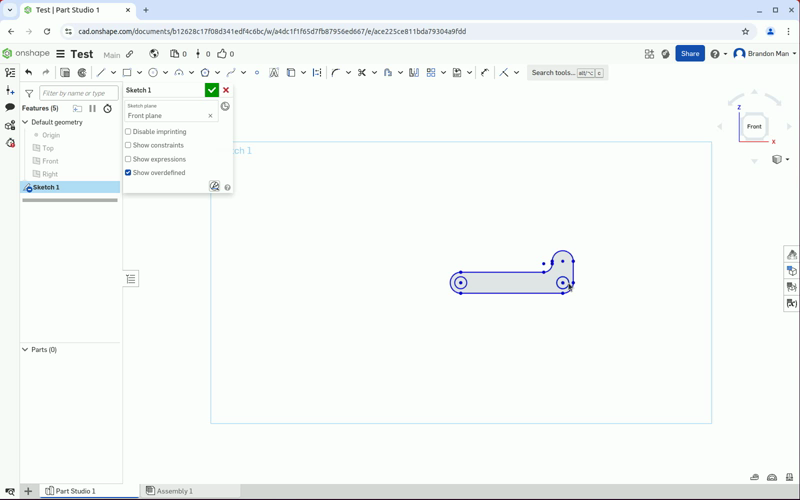
mouse_move(562, 261)
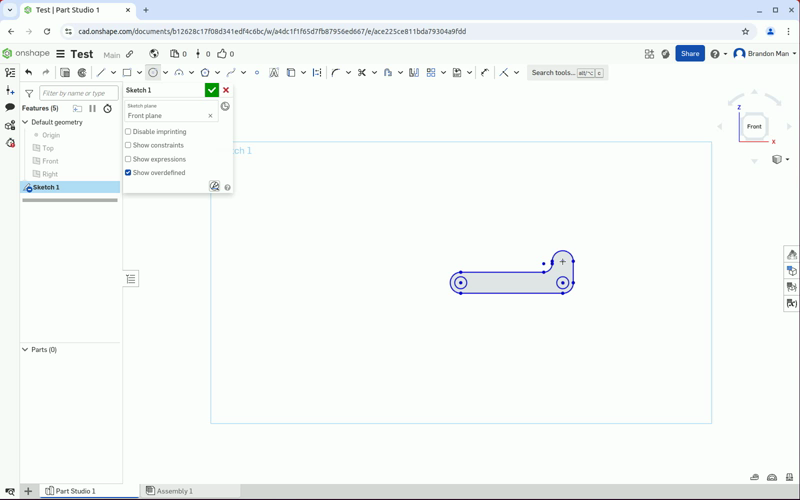
click(562, 261)
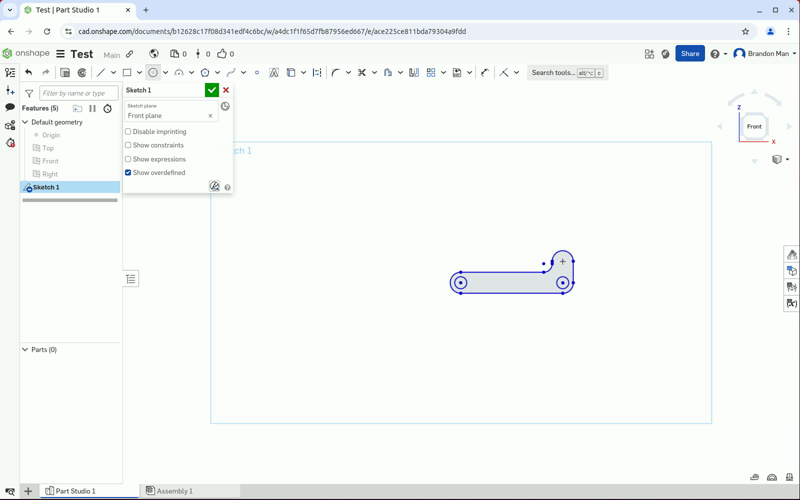
key_up(shift)
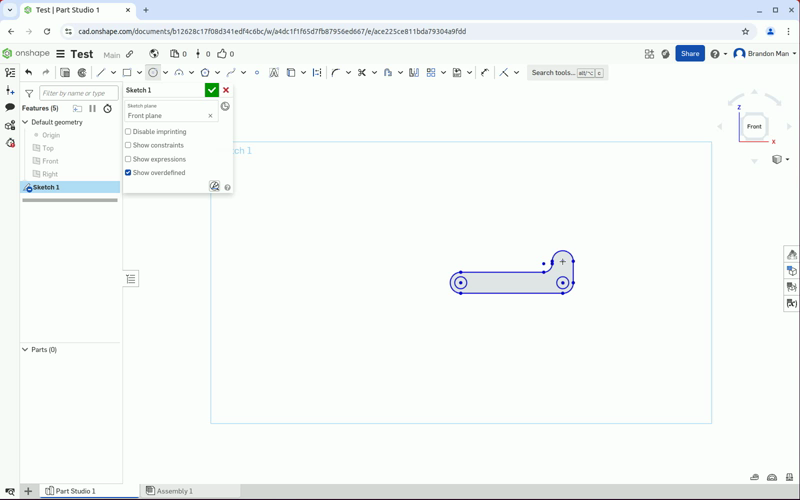
mouse_move(568, 261)
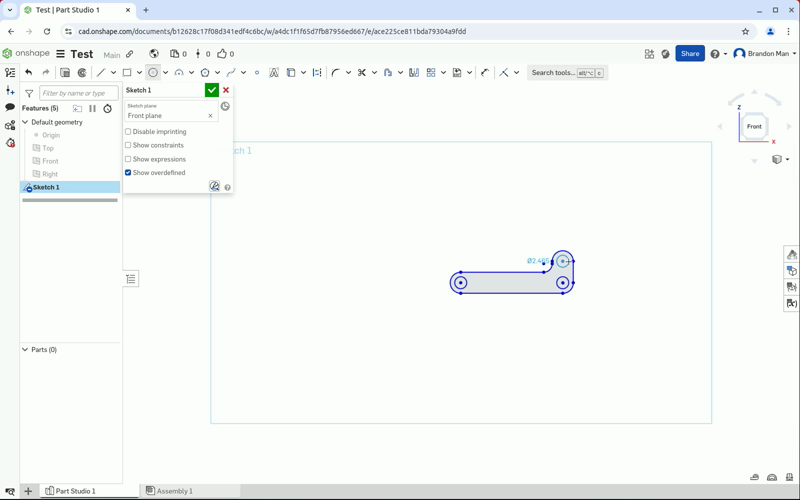
click(568, 261)
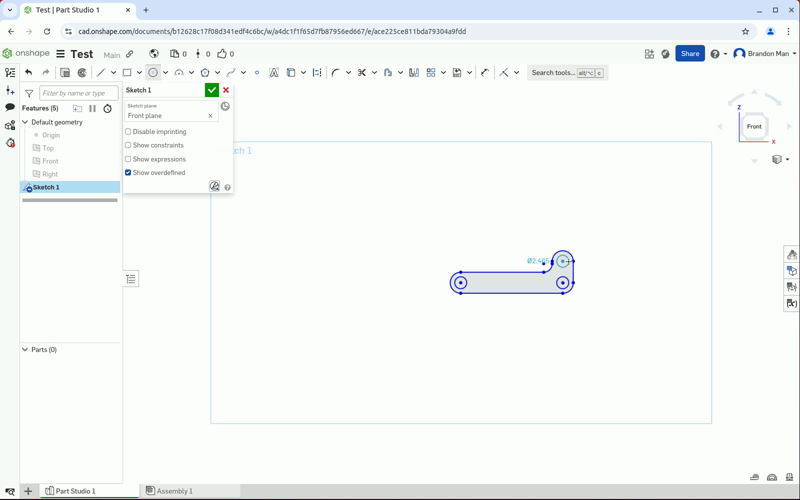
key(esc)
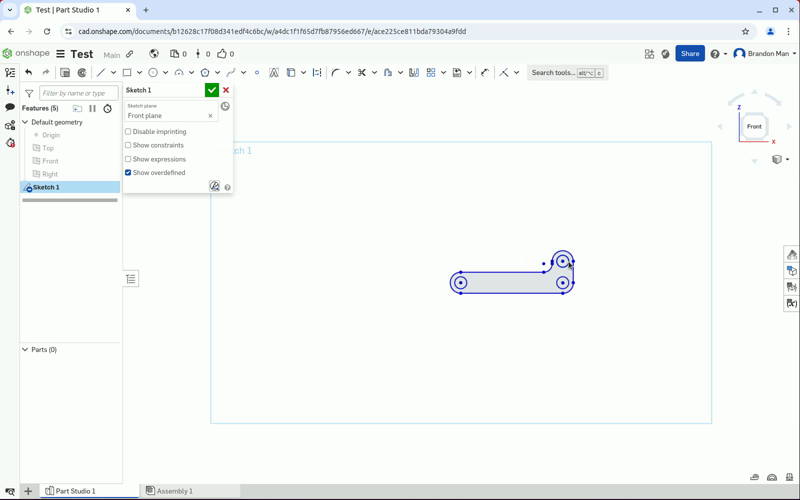
mouse_move(551, 283)
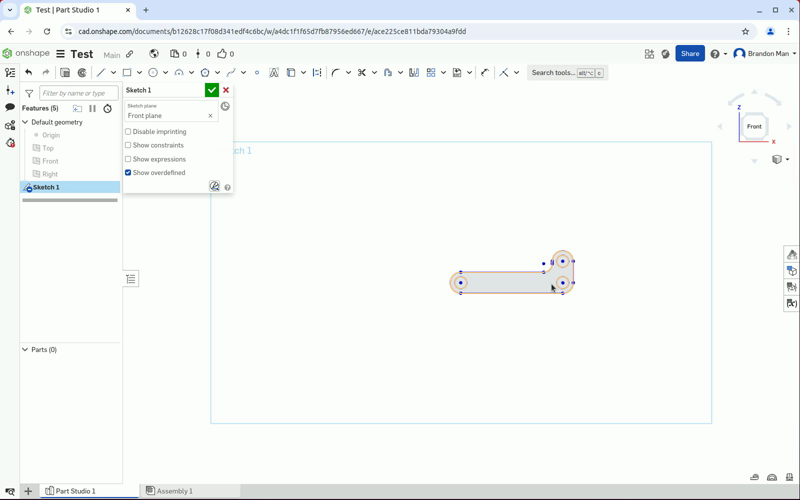
click(551, 283)
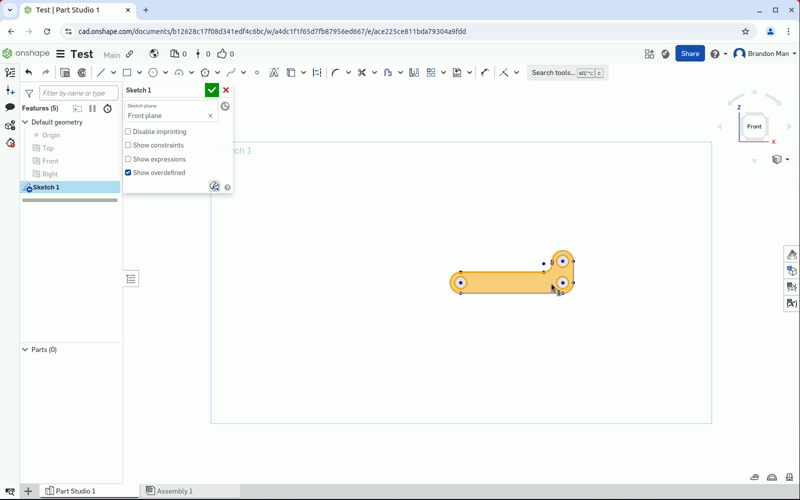
mouse_move(73, 352)
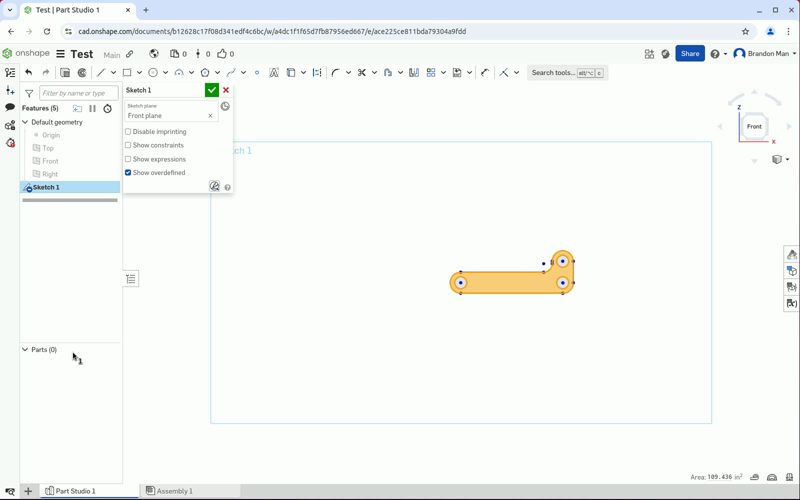
key(shift+y)
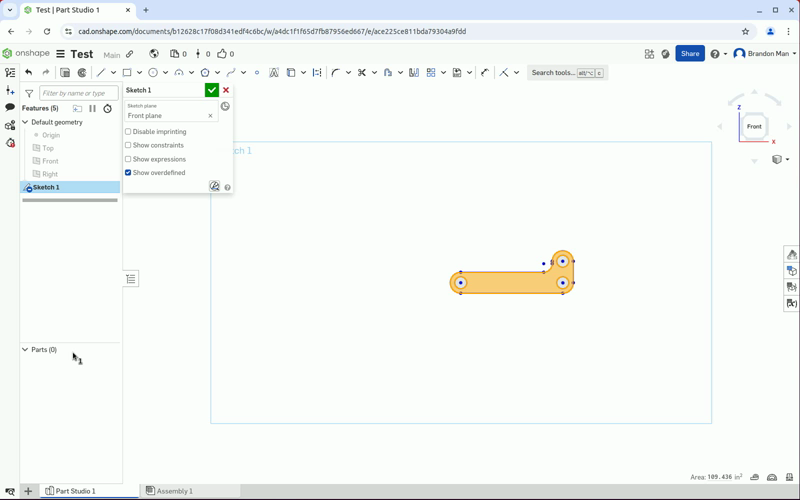
key(shift+e)
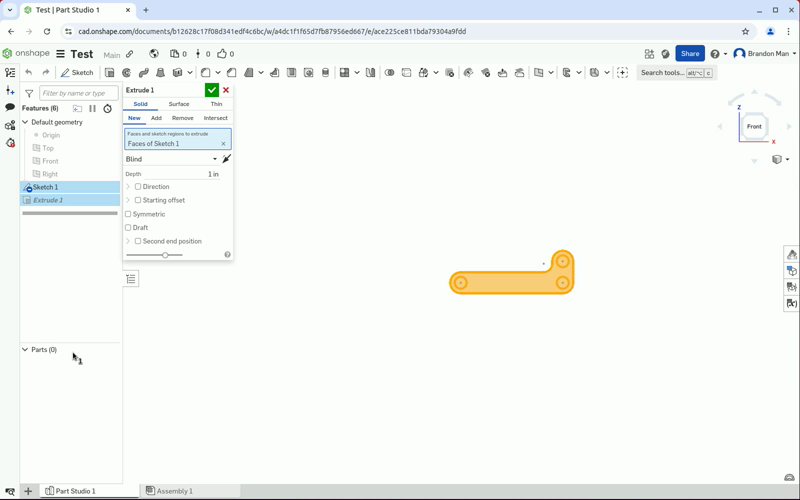
mouse_move(143, 106)
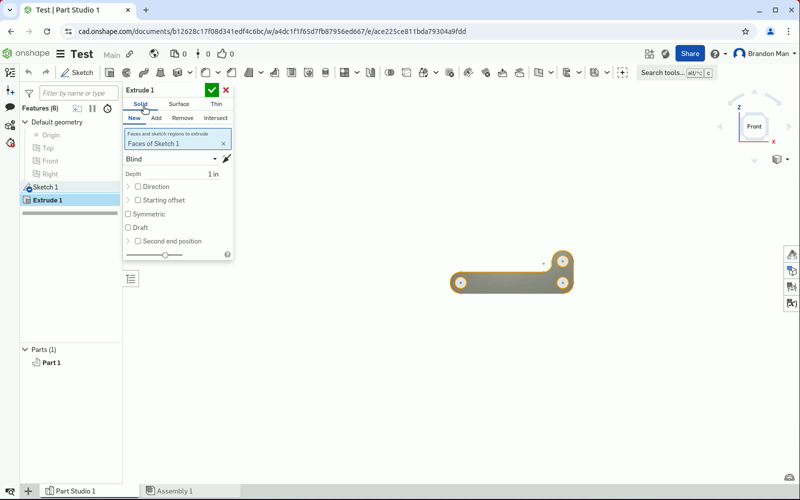
click(143, 106)
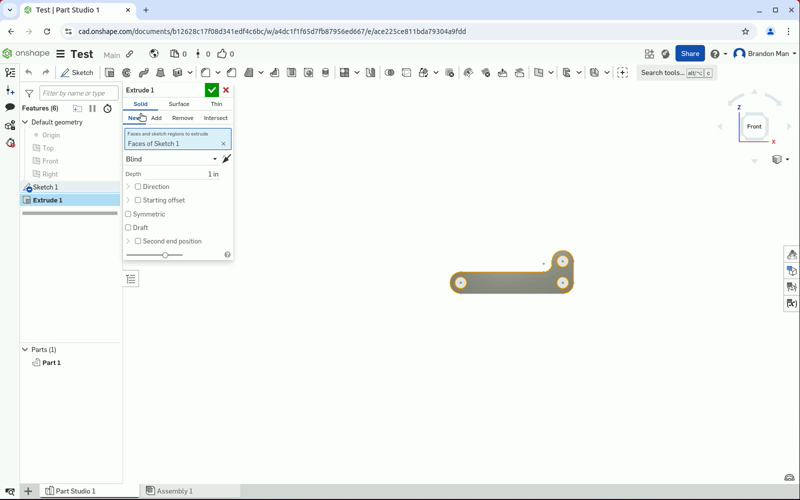
mouse_move(137, 120)
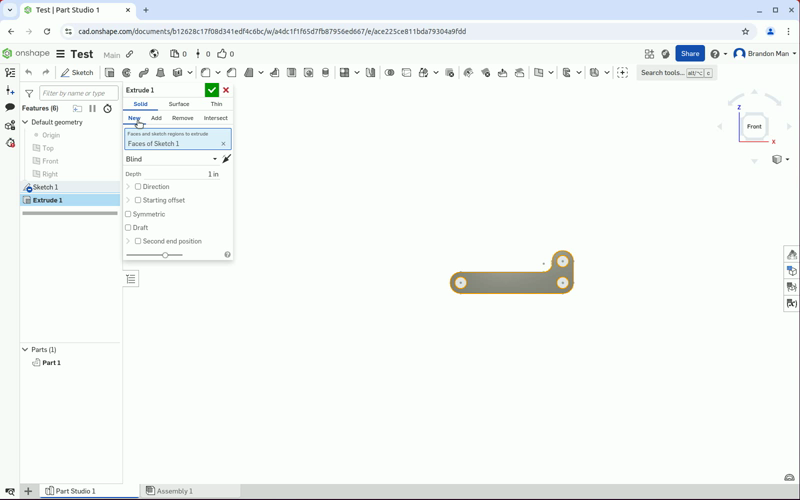
click(137, 120)
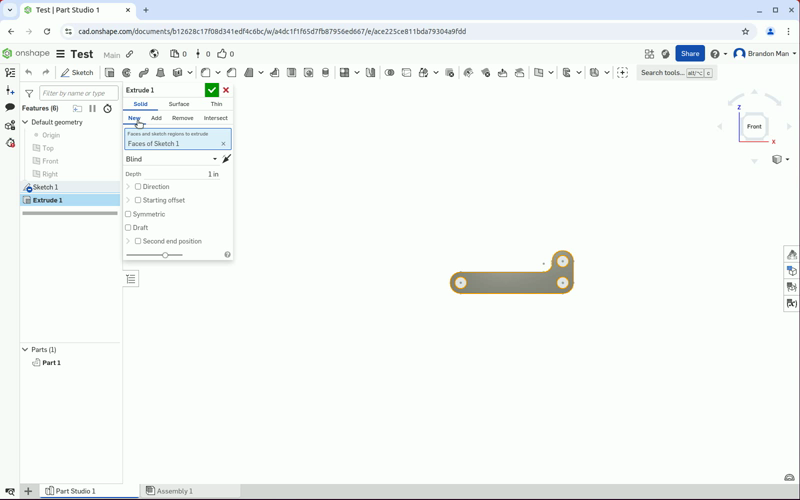
key(tab, 4)
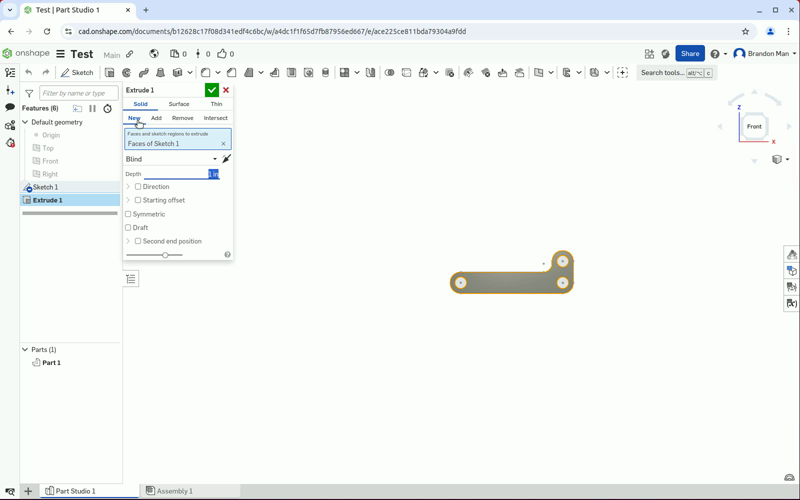
text(1.685)
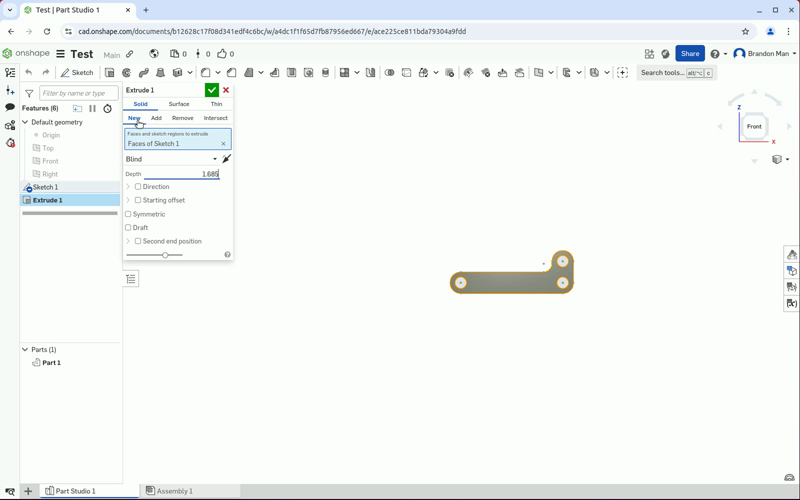
key(enter)
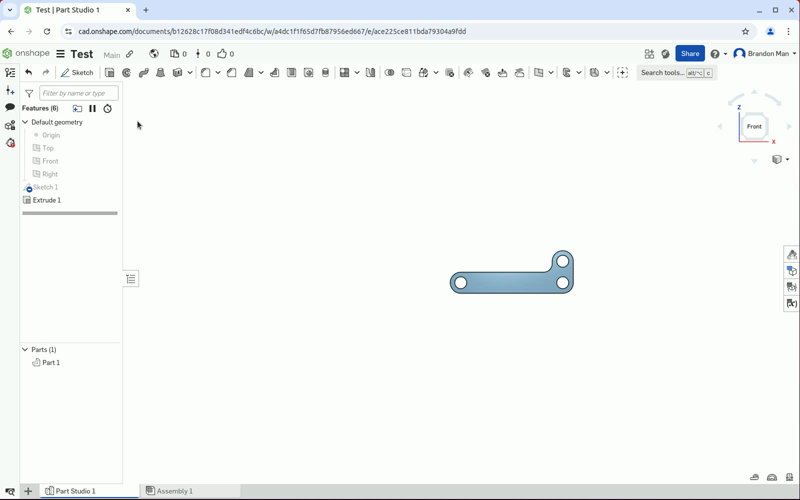
key(shift+h)
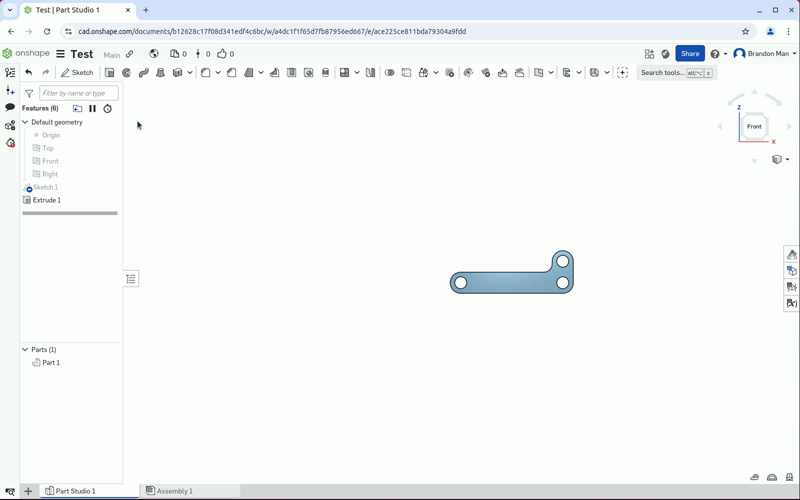
key(shift+h)
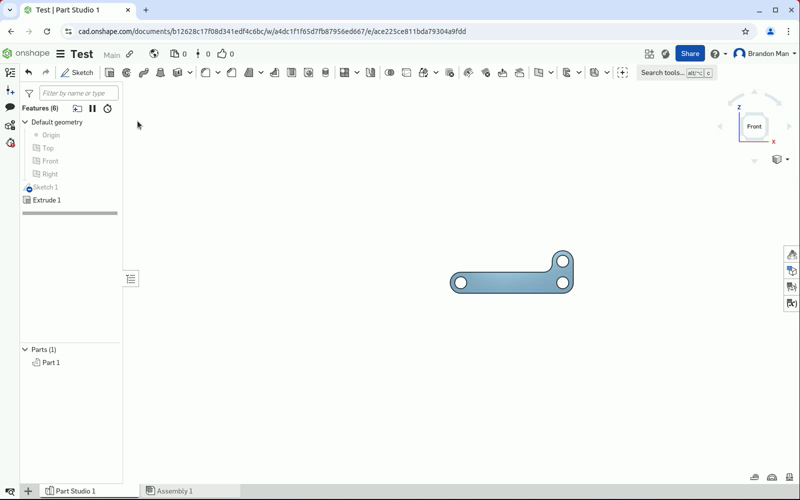
mouse_move(73, 189)
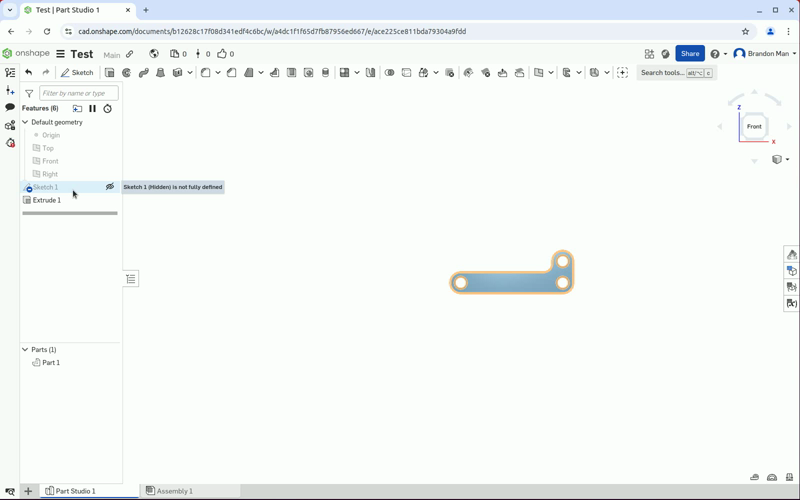
click(73, 189)
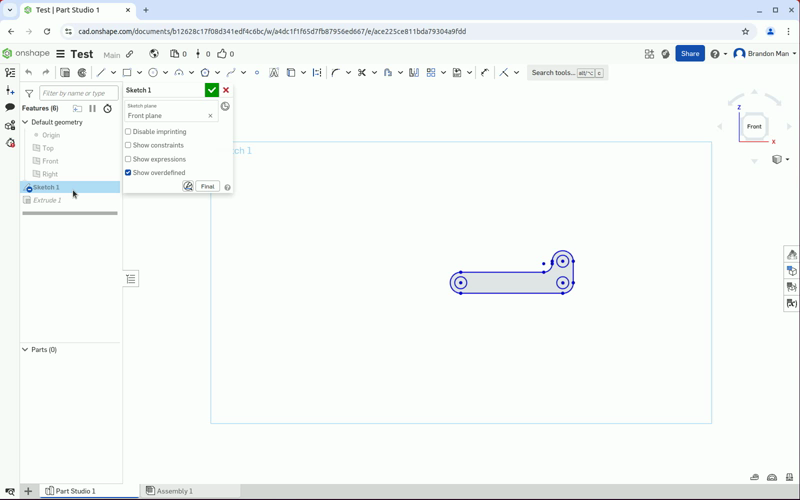
mouse_move(229, 92)
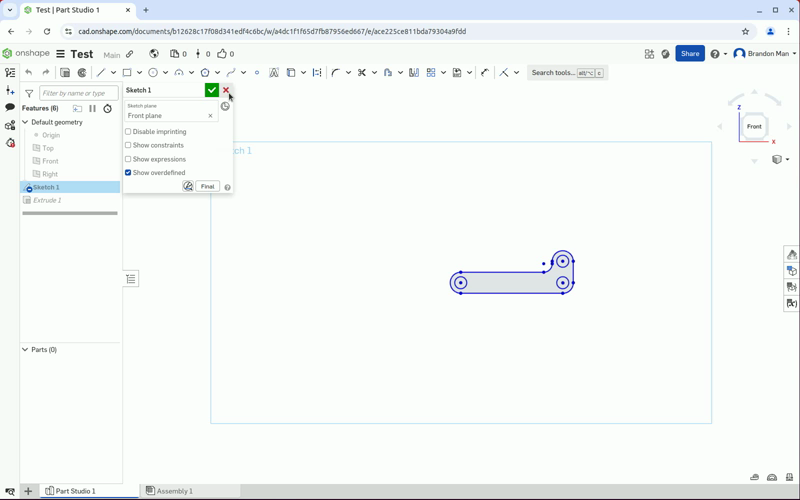
click(229, 92)
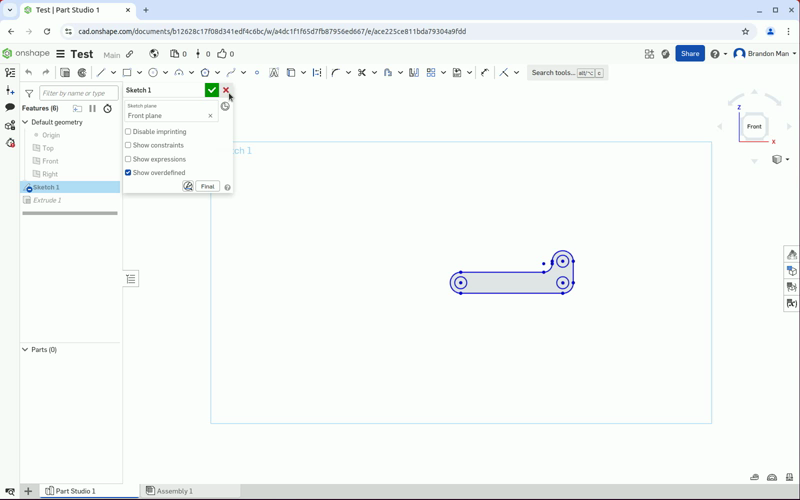
key(shift+s)
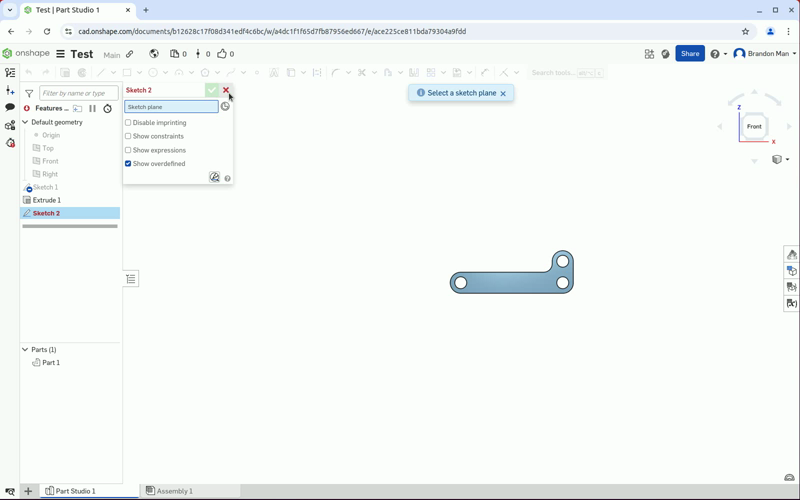
mouse_move(73, 163)
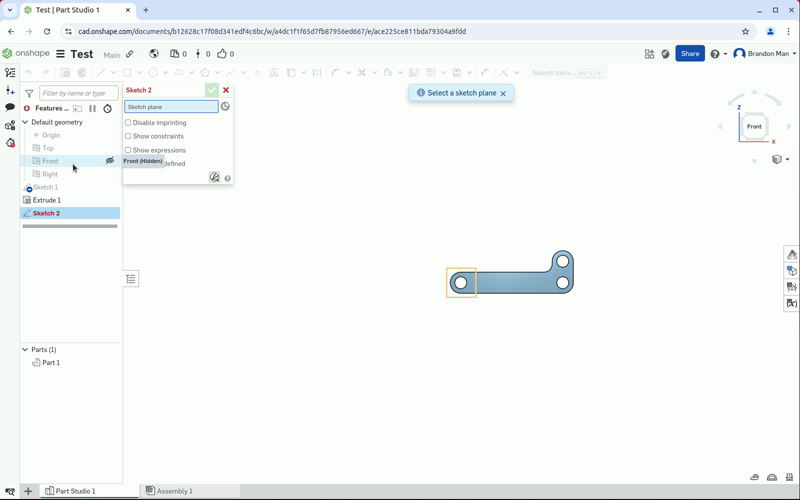
click(73, 163)
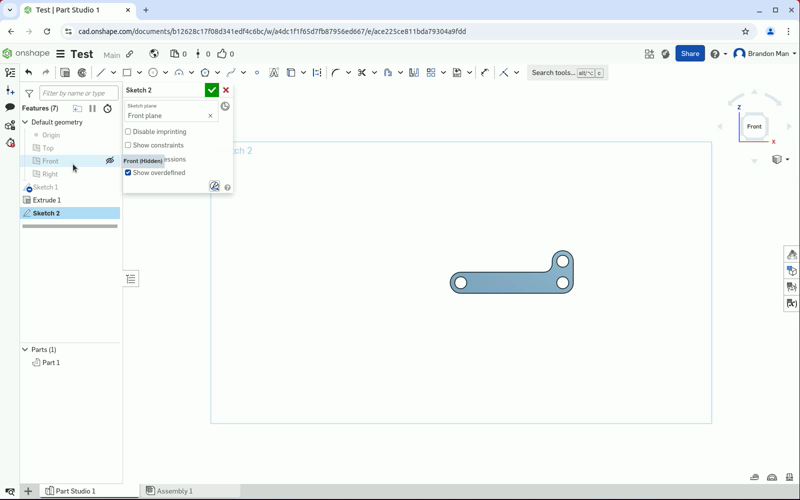
mouse_move(73, 352)
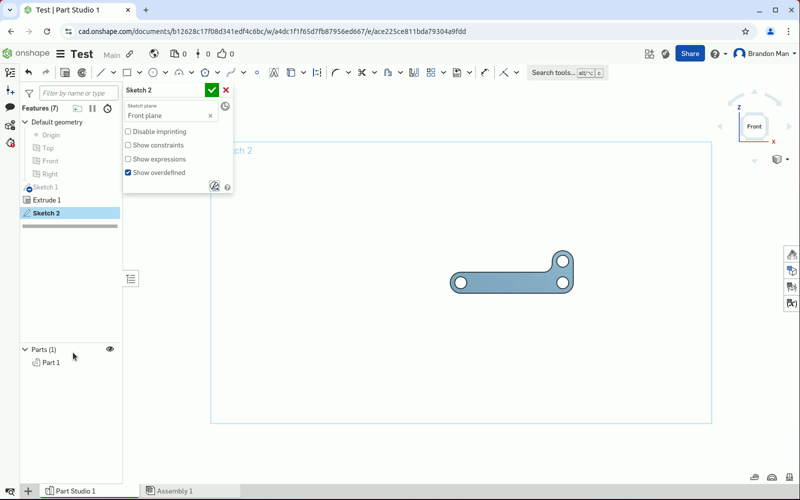
key(y)
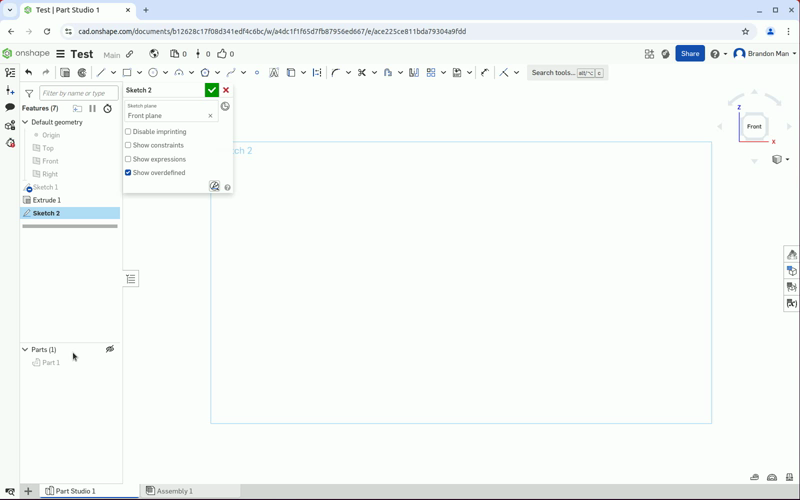
key(c)
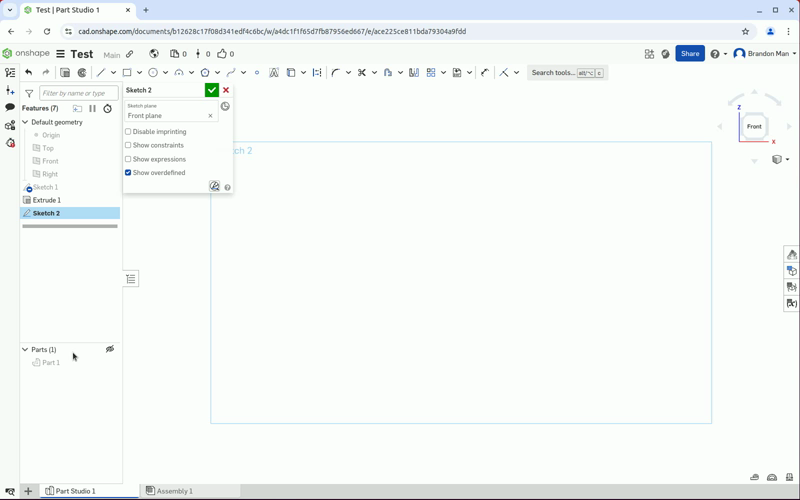
key_down(shift)
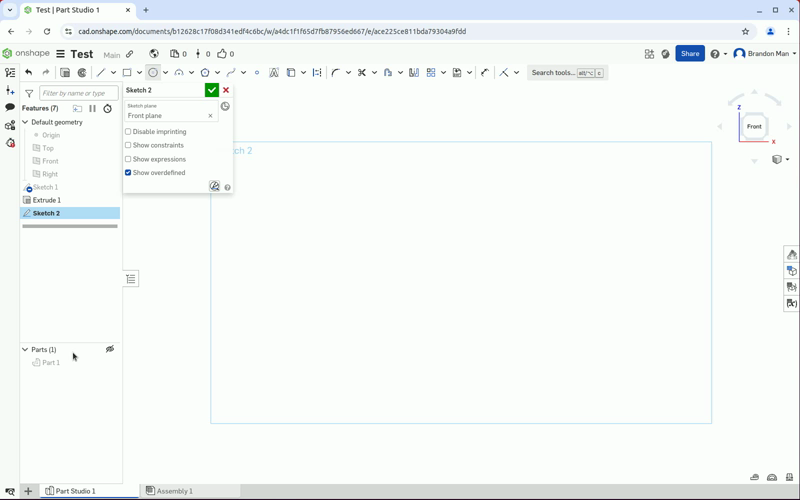
mouse_move(461, 282)
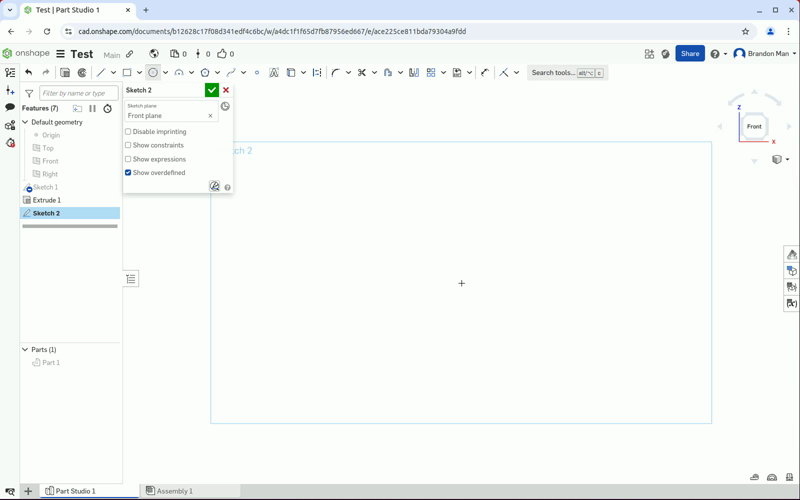
click(461, 282)
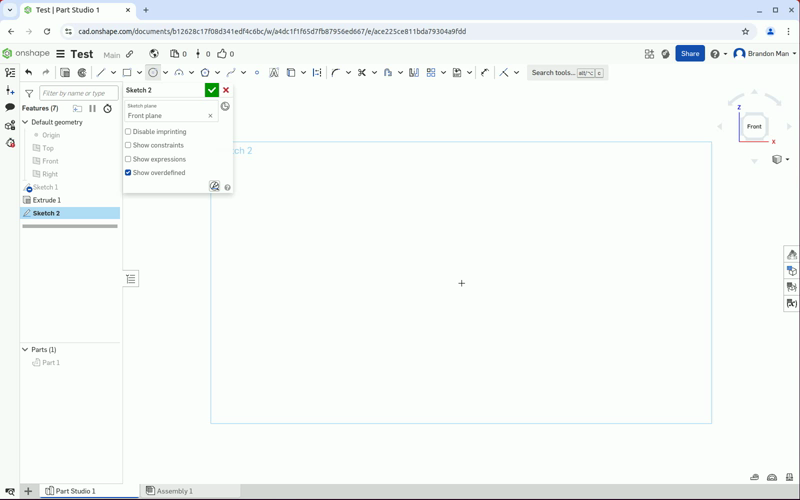
key_up(shift)
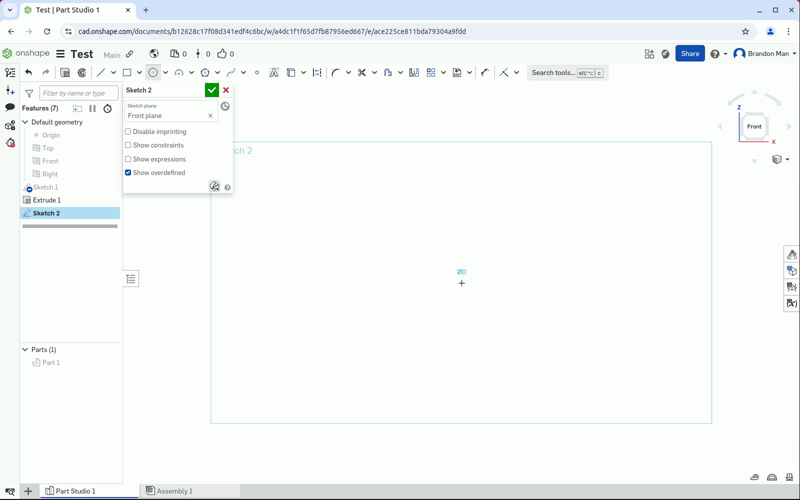
mouse_move(465, 282)
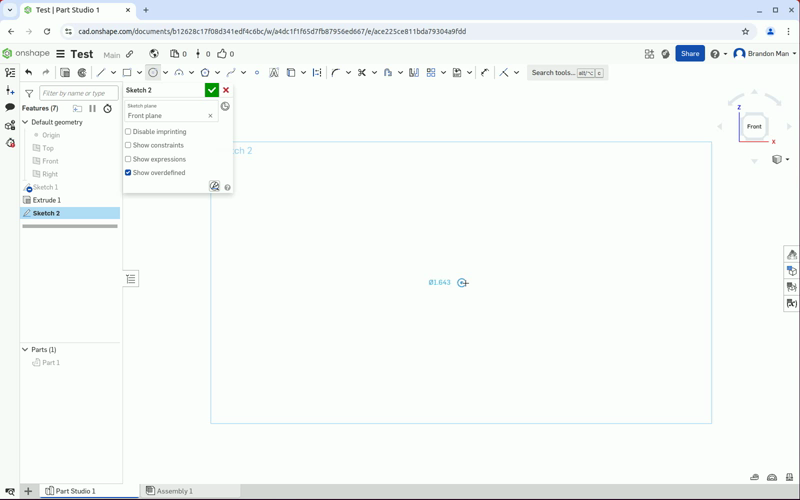
click(465, 282)
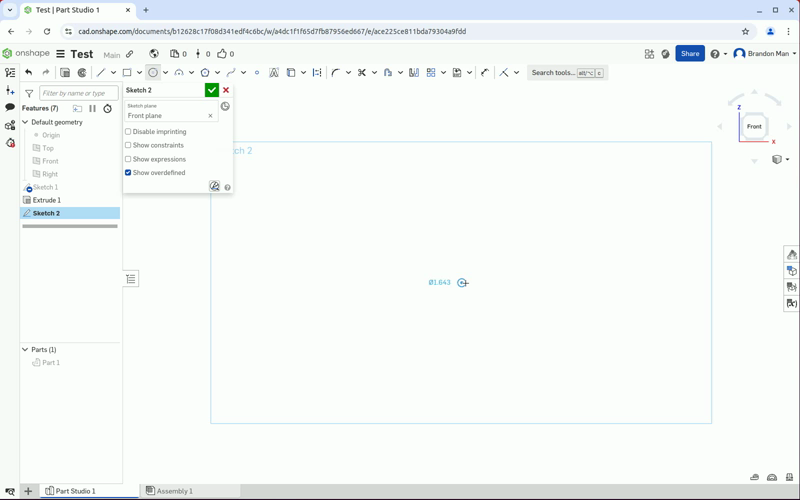
key(esc)
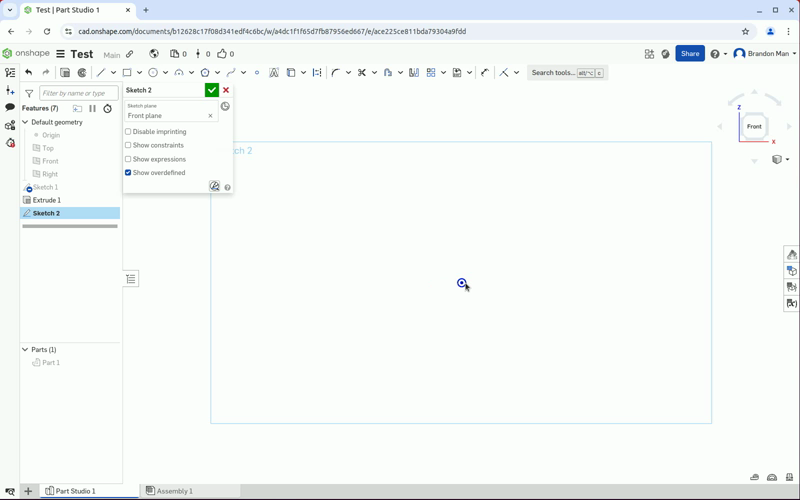
mouse_move(461, 285)
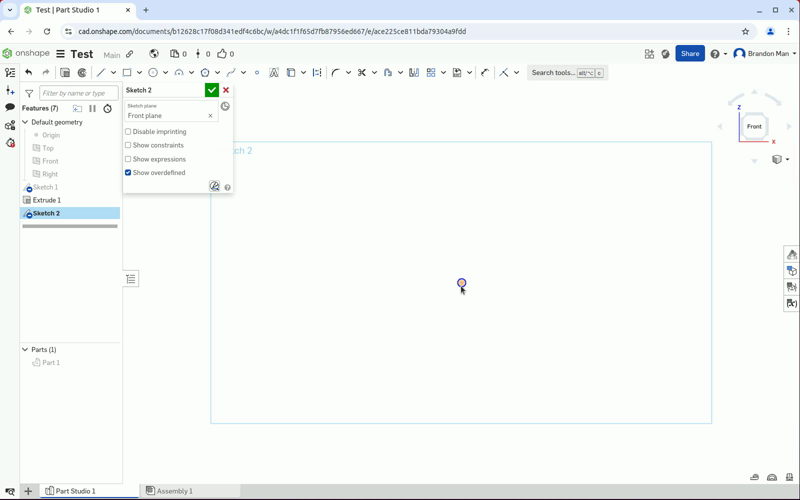
scroll(6)
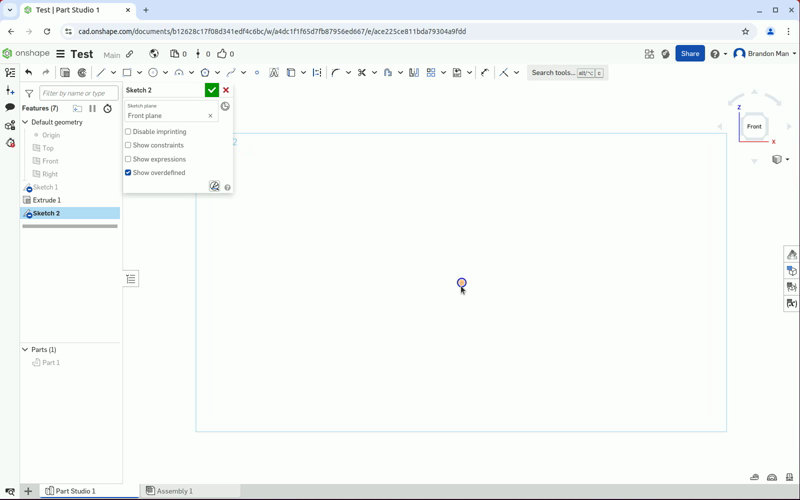
scroll(6)
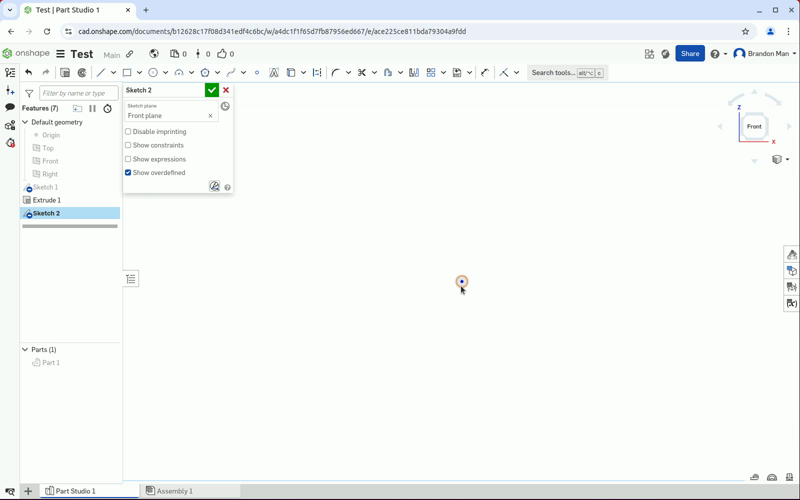
scroll(6)
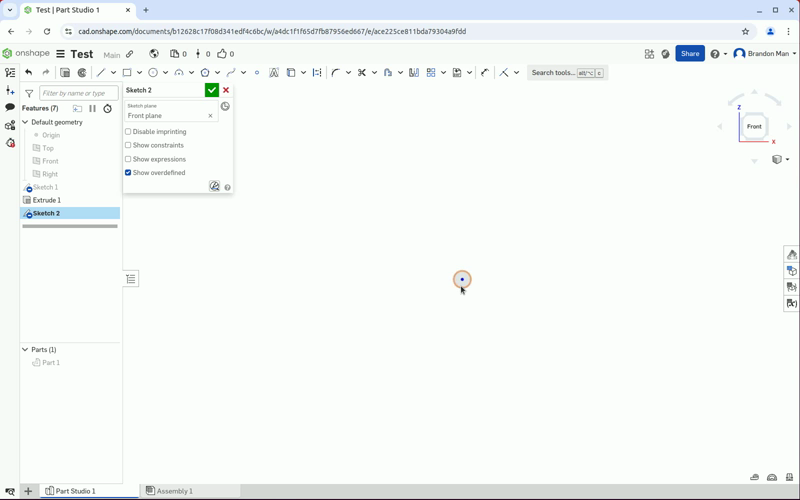
scroll(6)
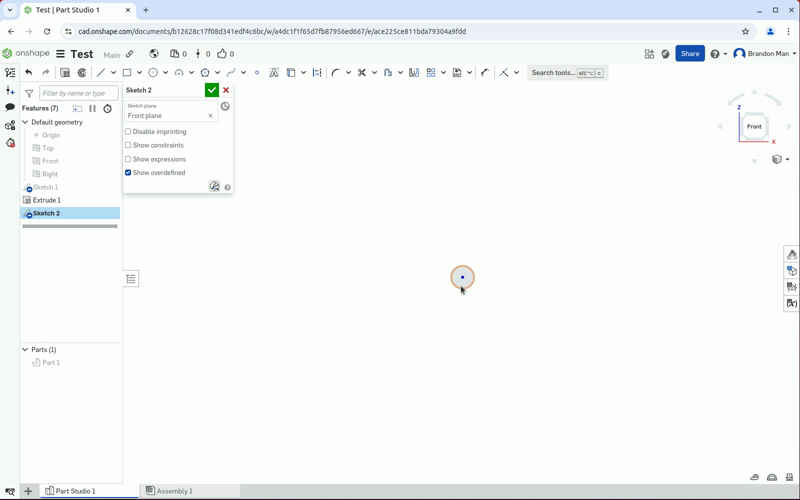
scroll(6)
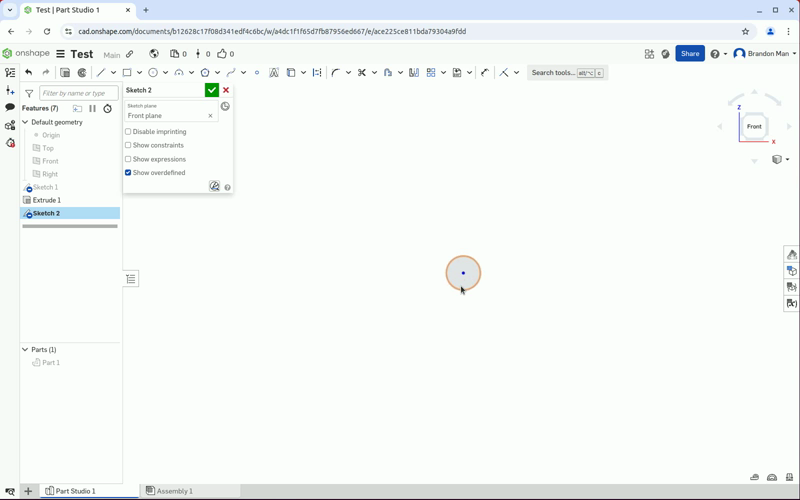
scroll(6)
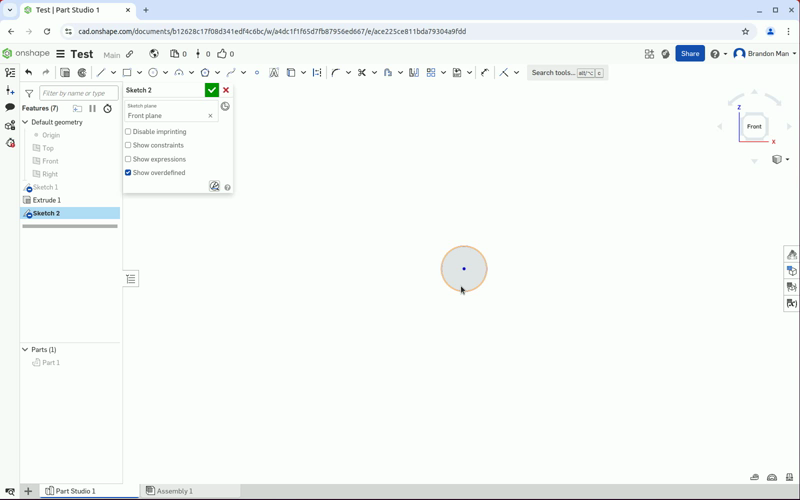
scroll(6)
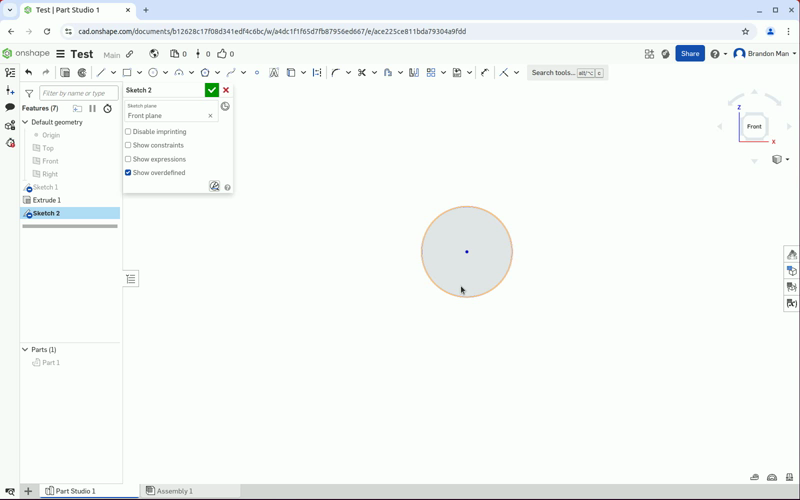
click(461, 285)
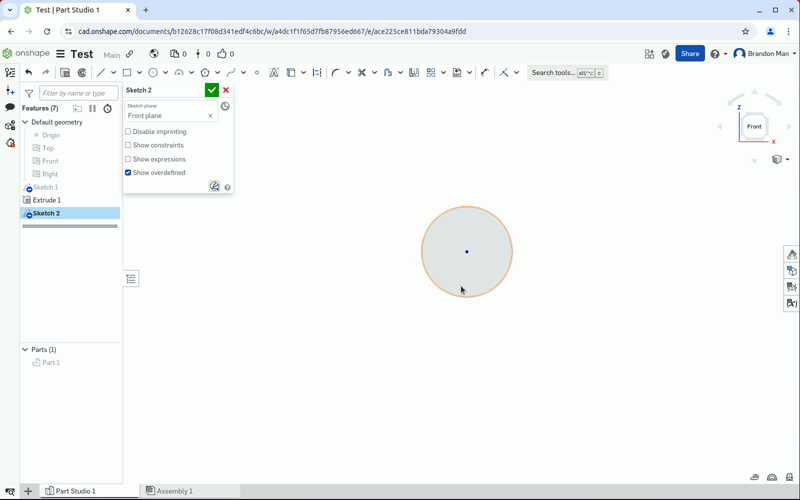
scroll(-6)
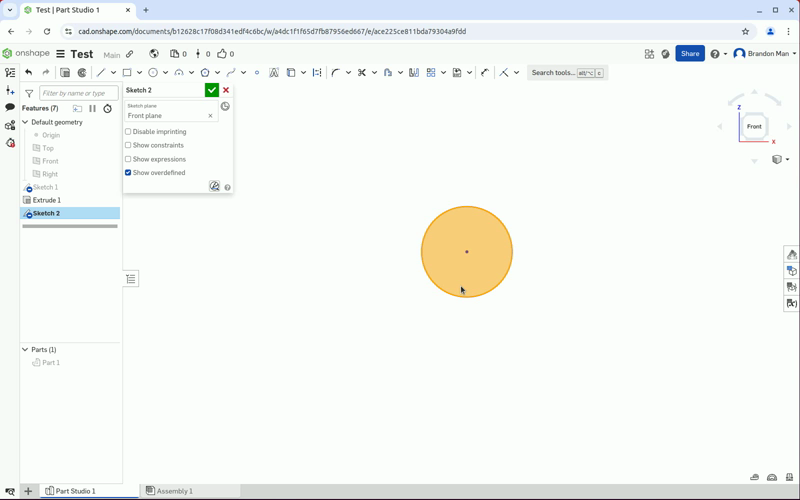
scroll(-6)
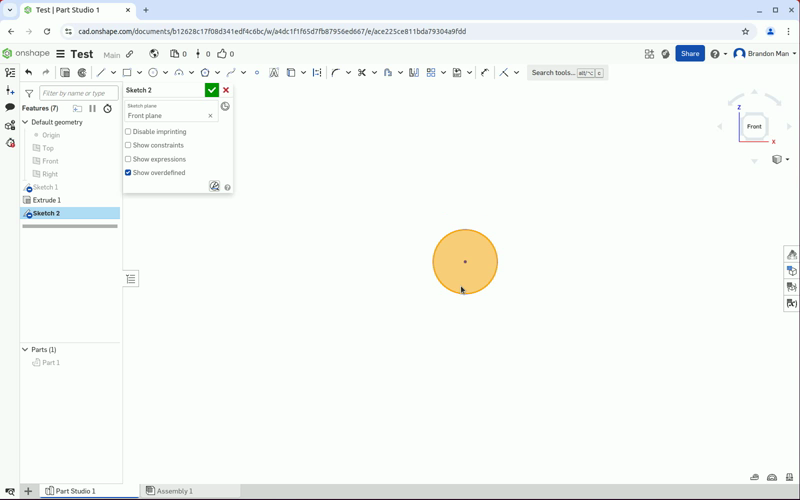
scroll(-6)
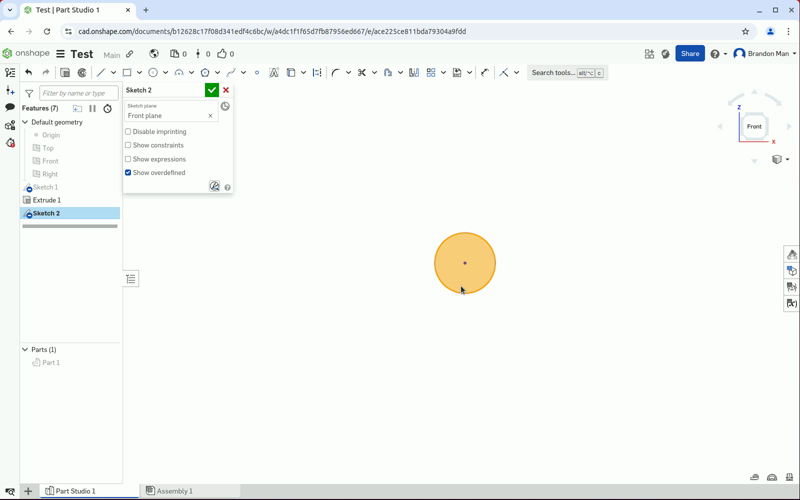
scroll(-6)
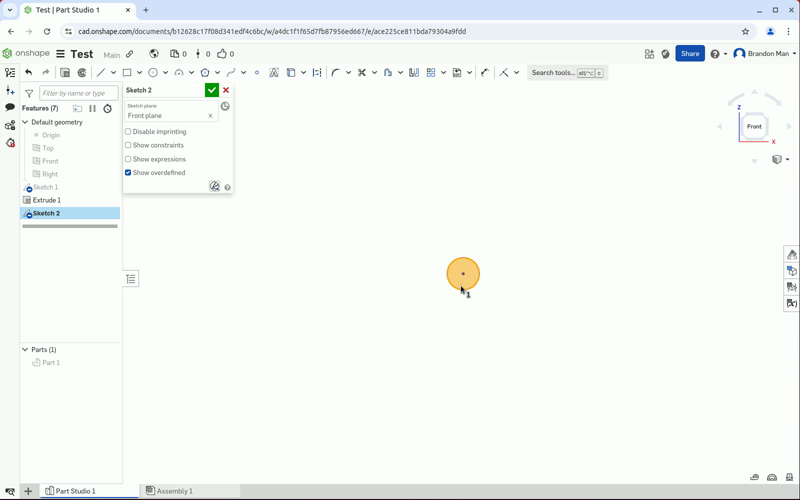
scroll(-6)
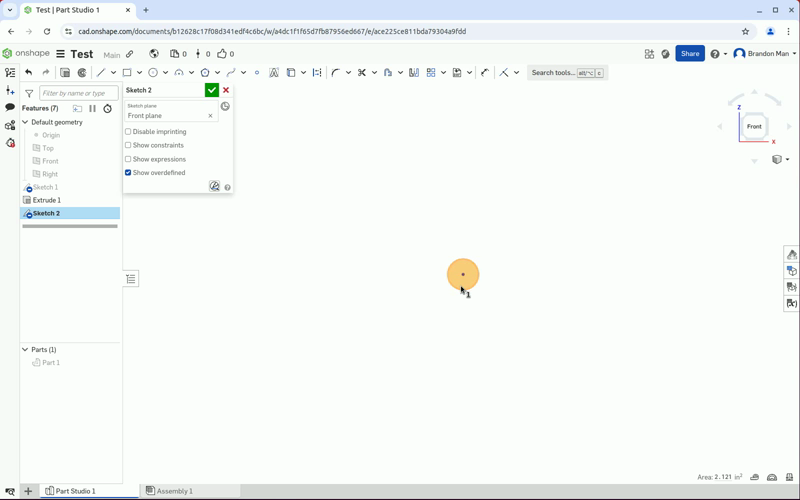
scroll(-6)
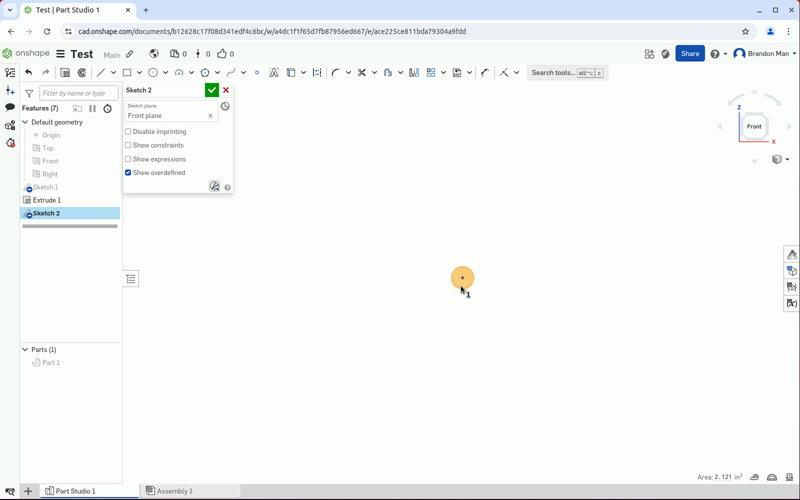
scroll(-6)
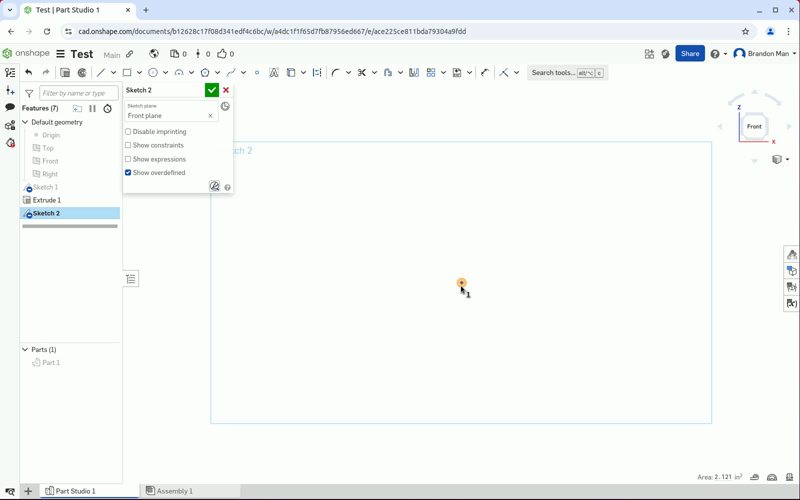
mouse_move(73, 352)
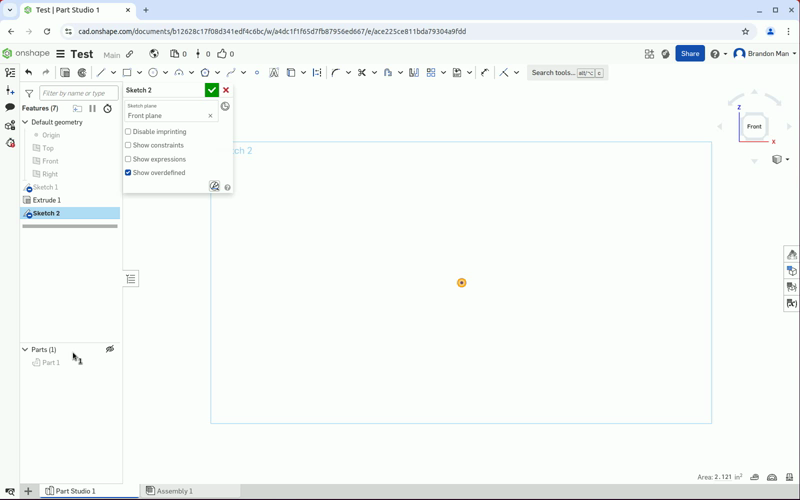
key(shift+y)
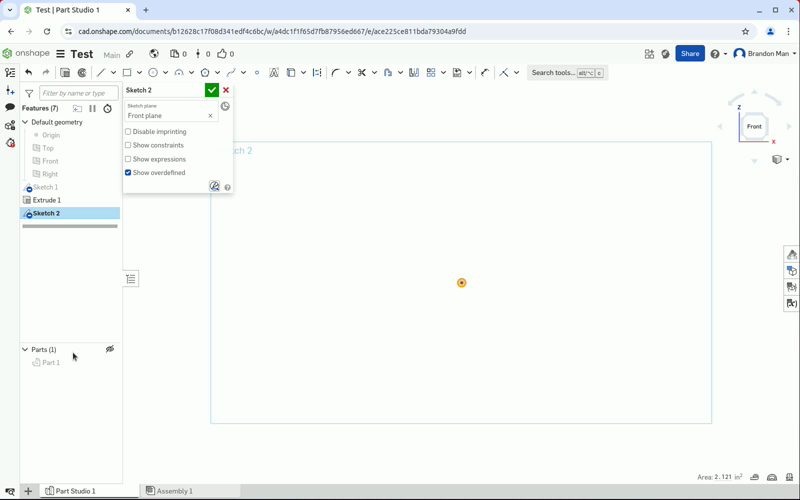
key(shift+e)
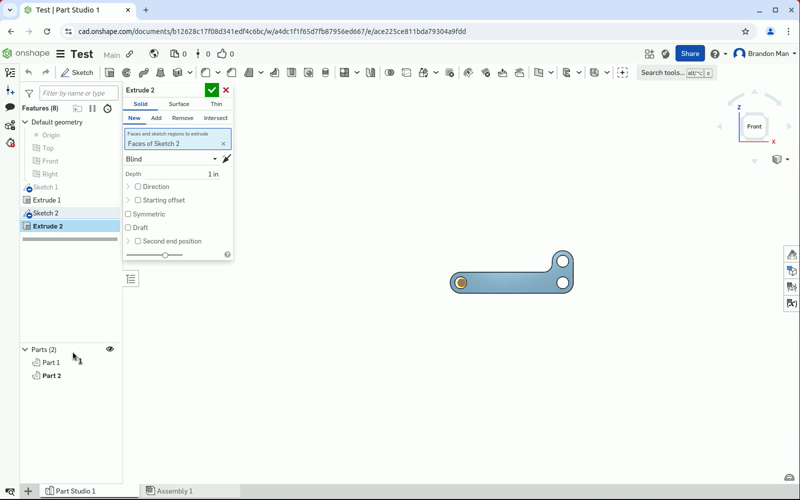
mouse_move(143, 106)
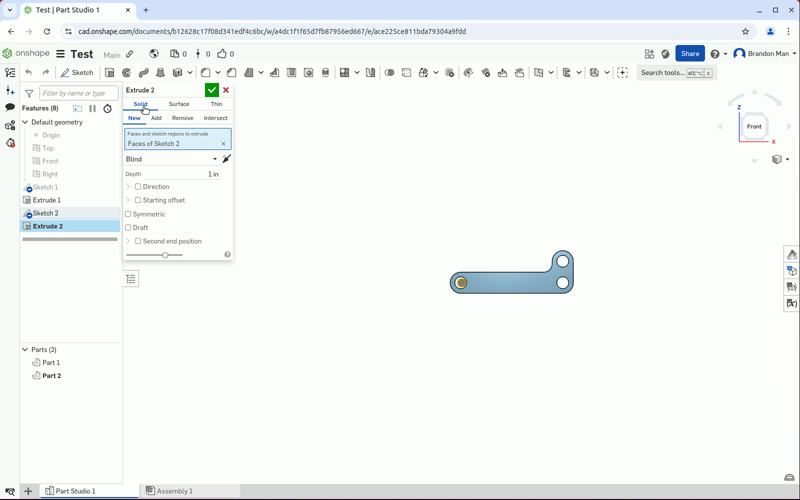
click(143, 106)
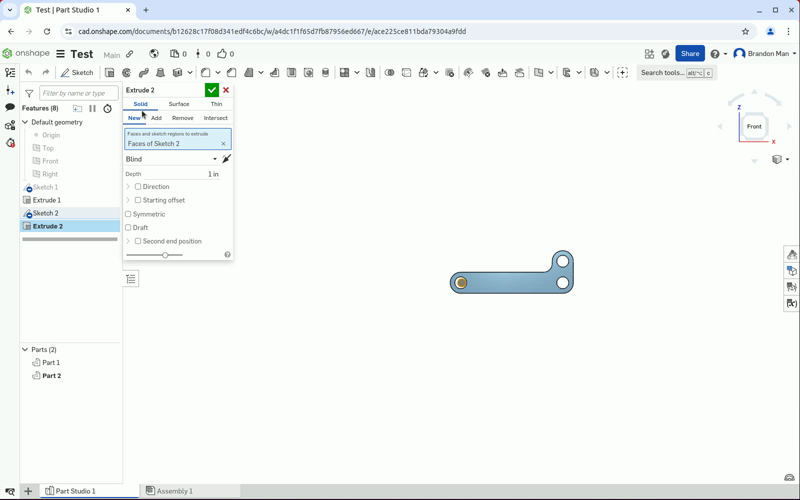
mouse_move(137, 120)
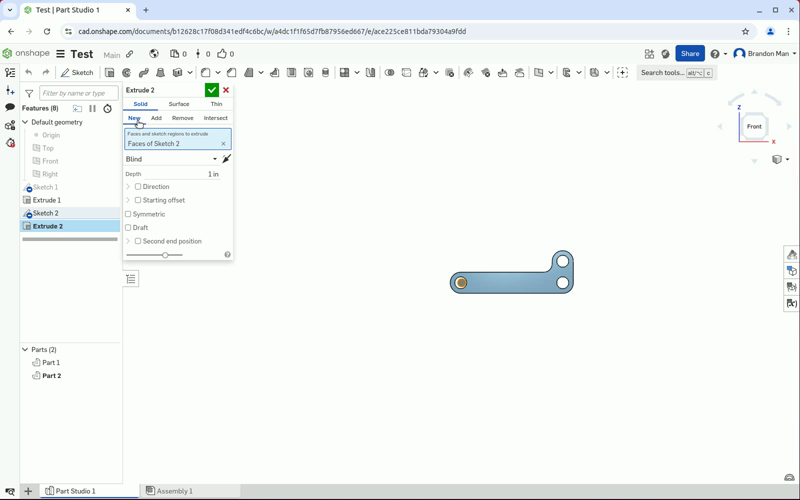
click(137, 120)
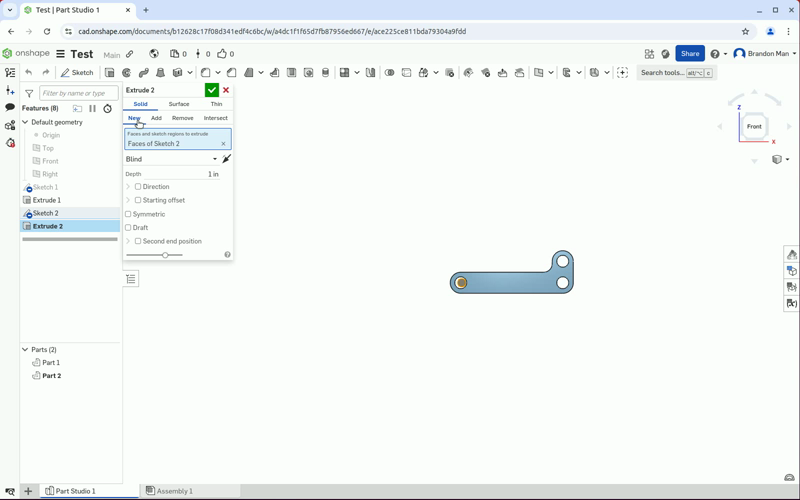
key(tab, 4)
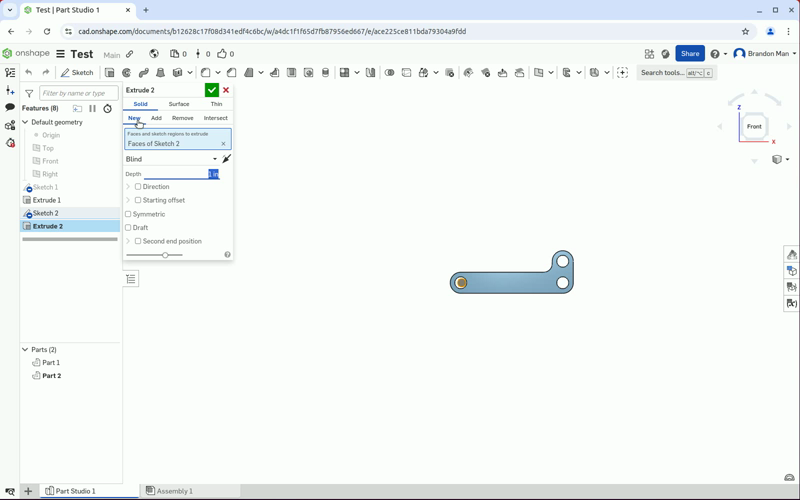
text(1.685)
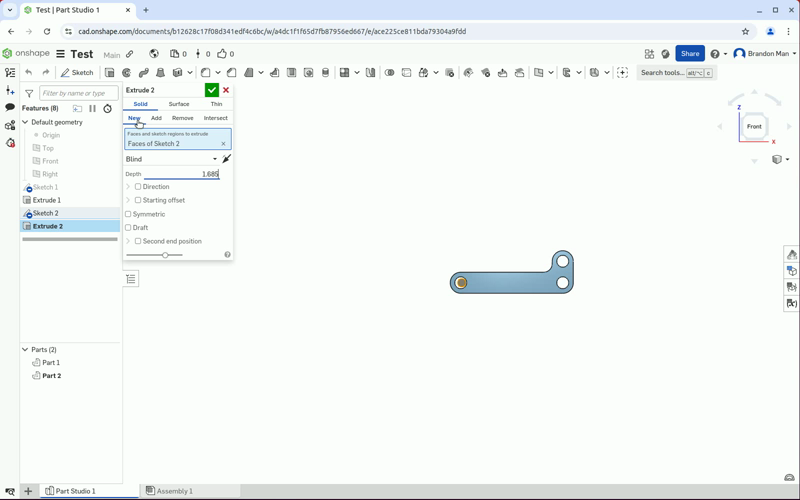
key(enter)
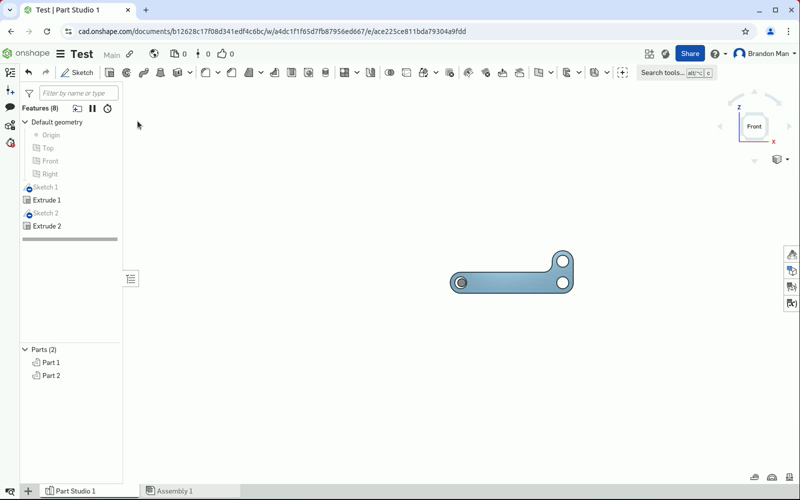
key(shift+h)
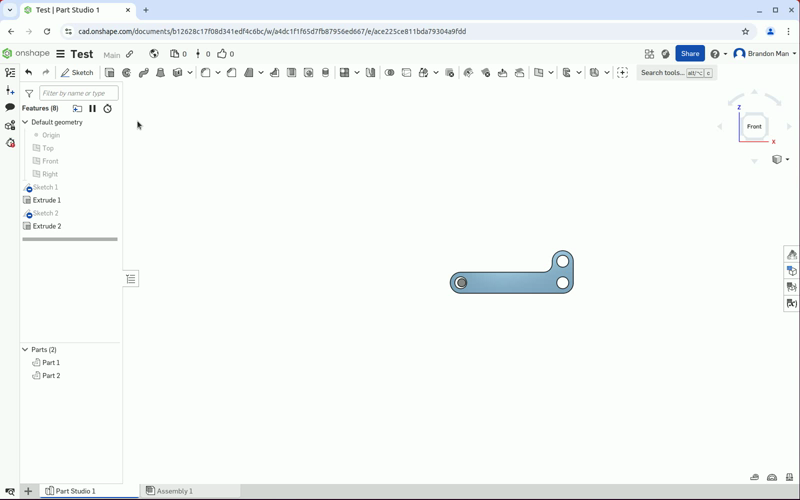
key(shift+h)
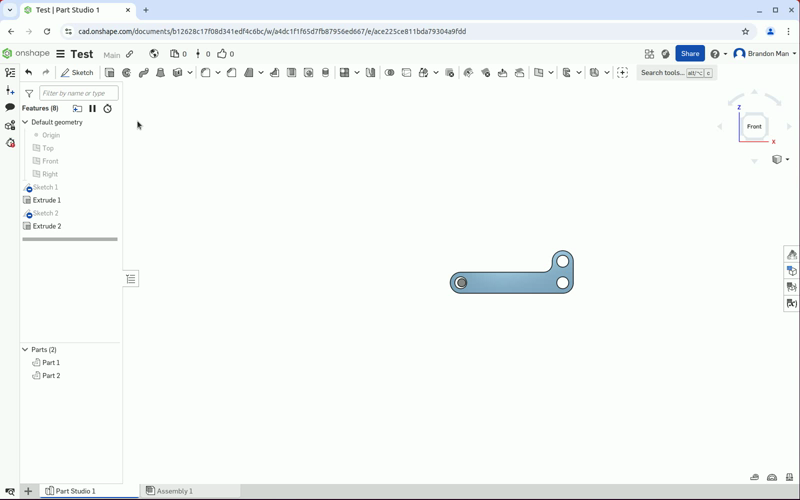
mouse_move(73, 189)
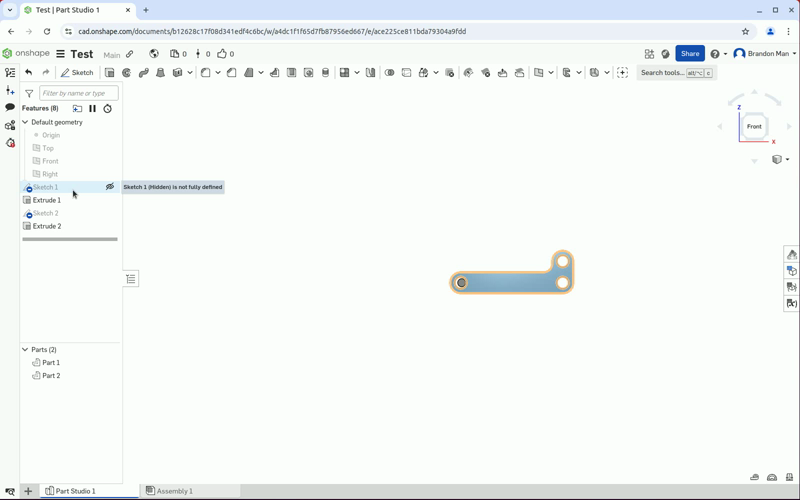
click(73, 189)
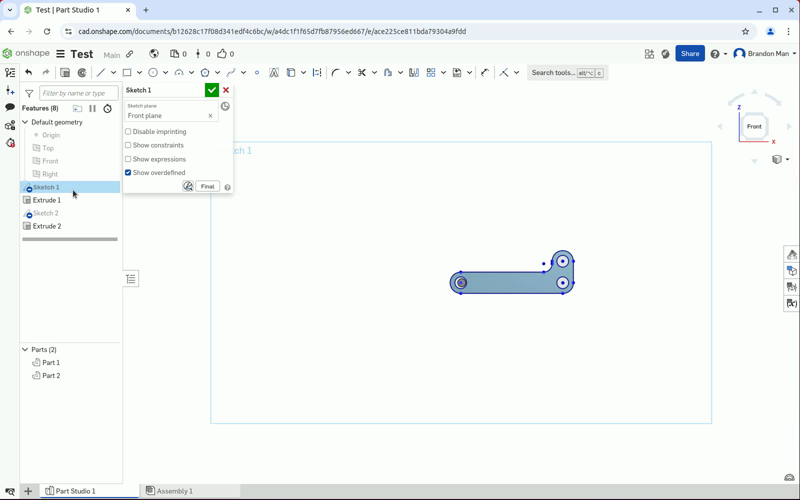
mouse_move(229, 92)
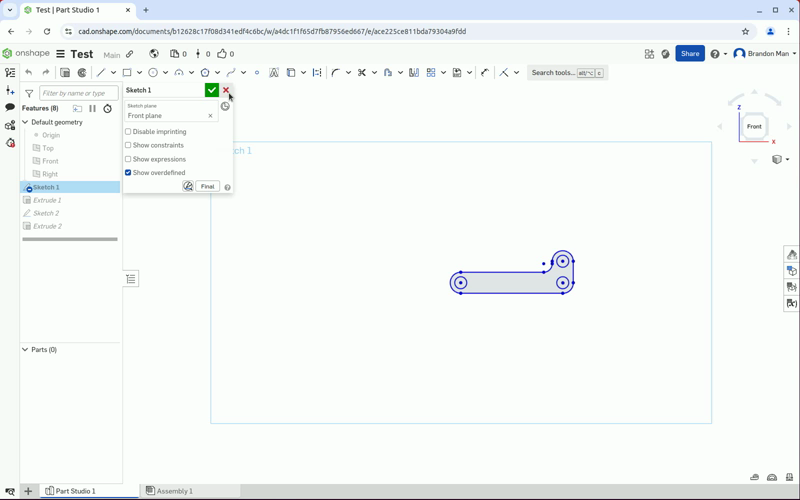
click(229, 92)
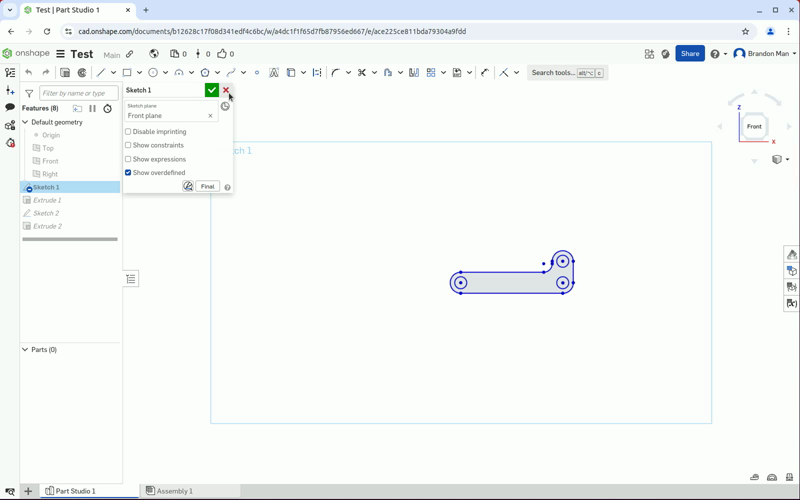
key(shift+s)
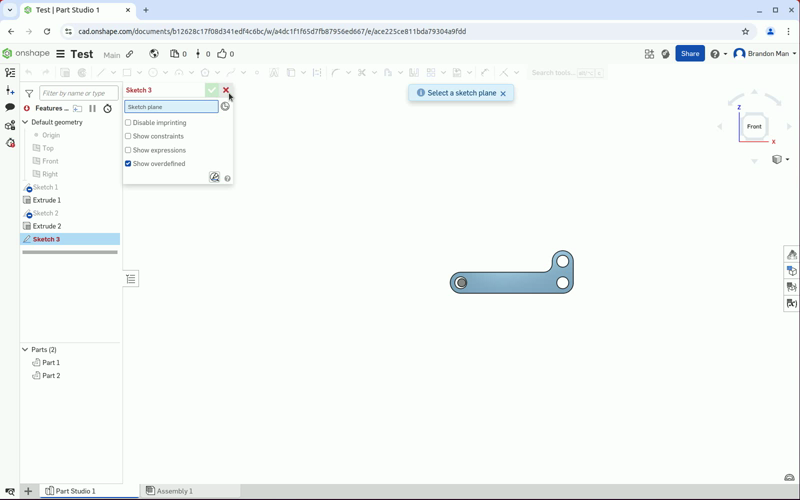
mouse_move(73, 163)
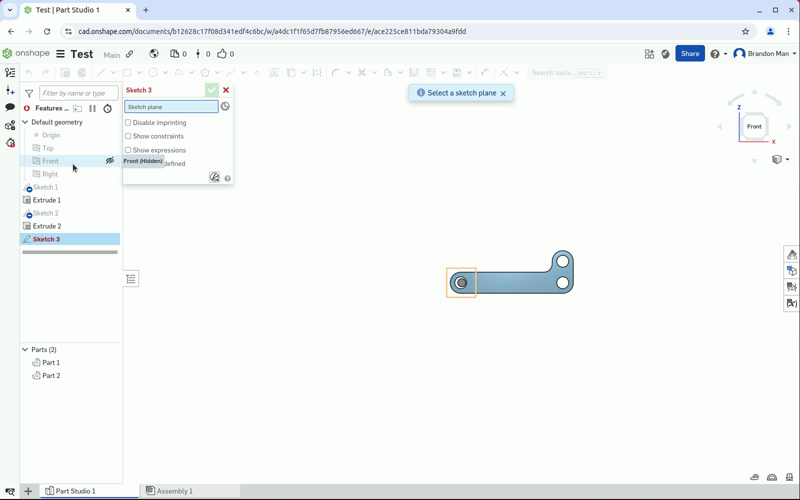
click(73, 163)
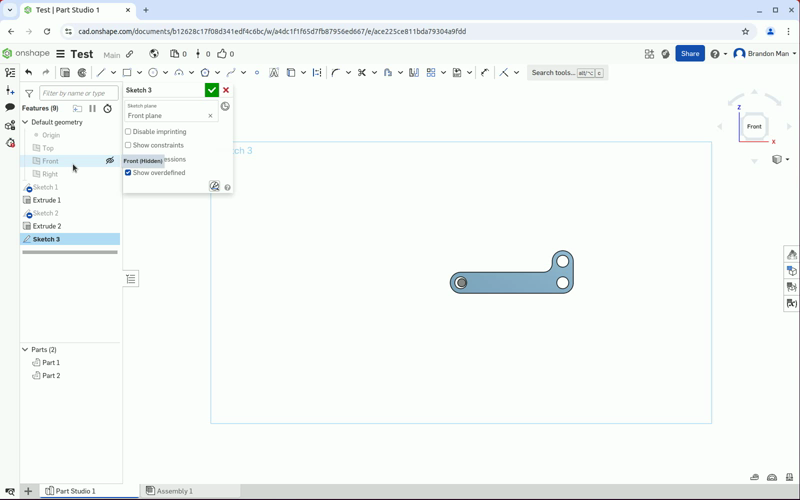
mouse_move(73, 352)
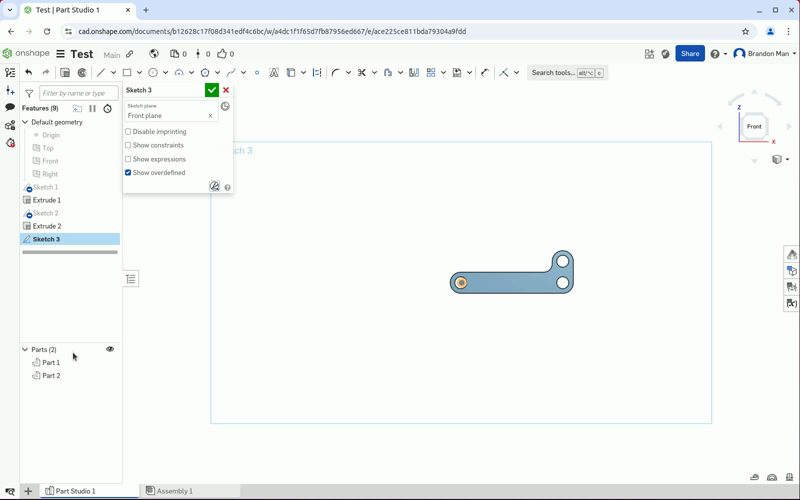
key(y)
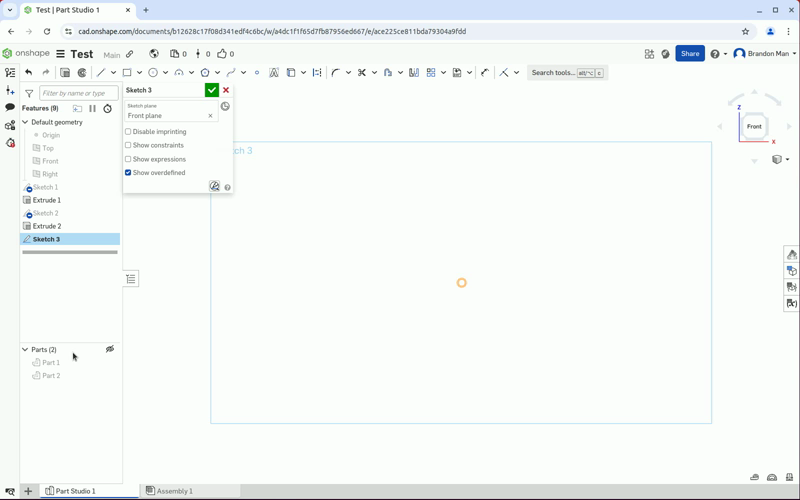
key(c)
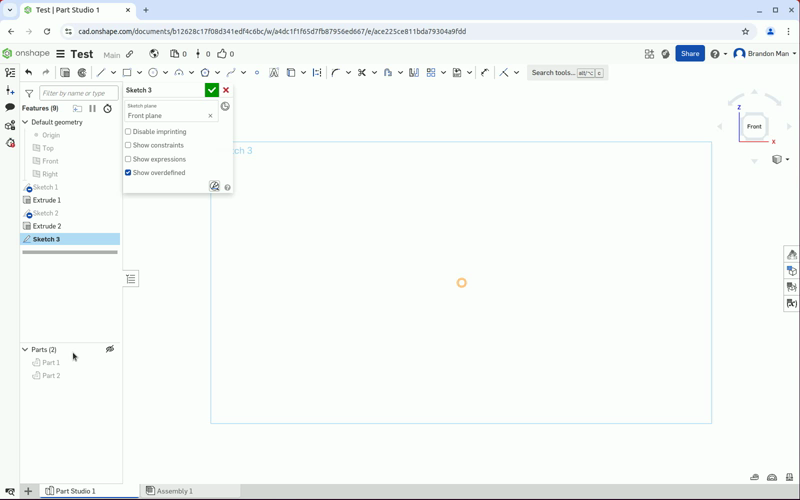
key_down(shift)
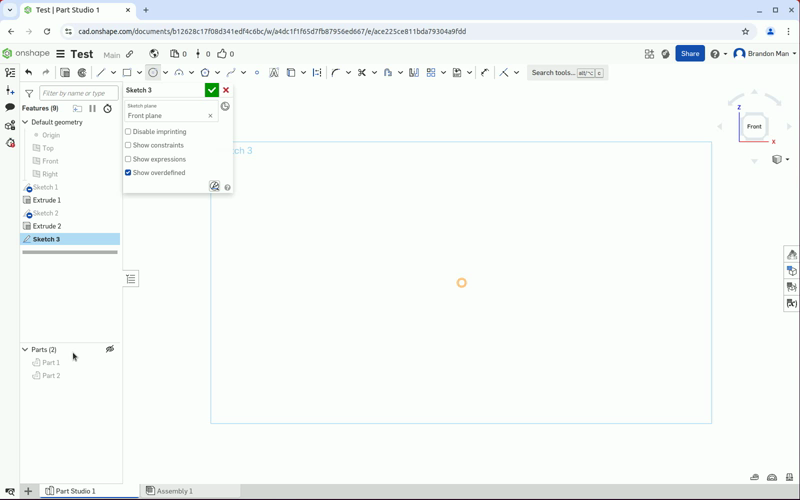
mouse_move(564, 282)
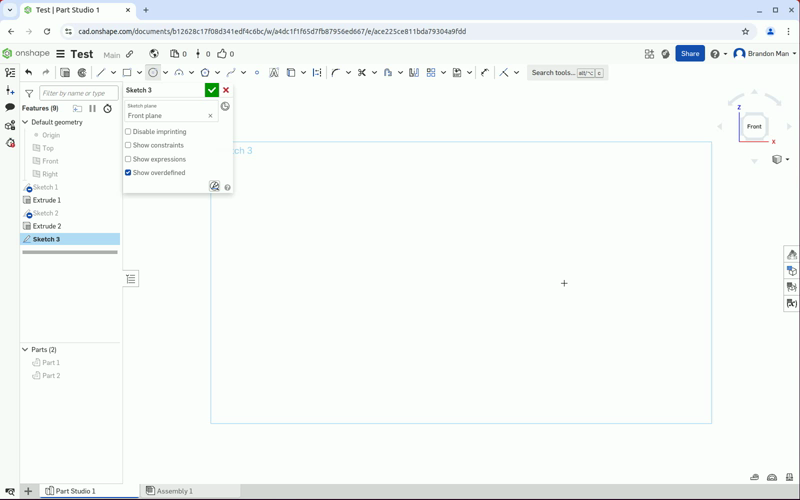
click(564, 282)
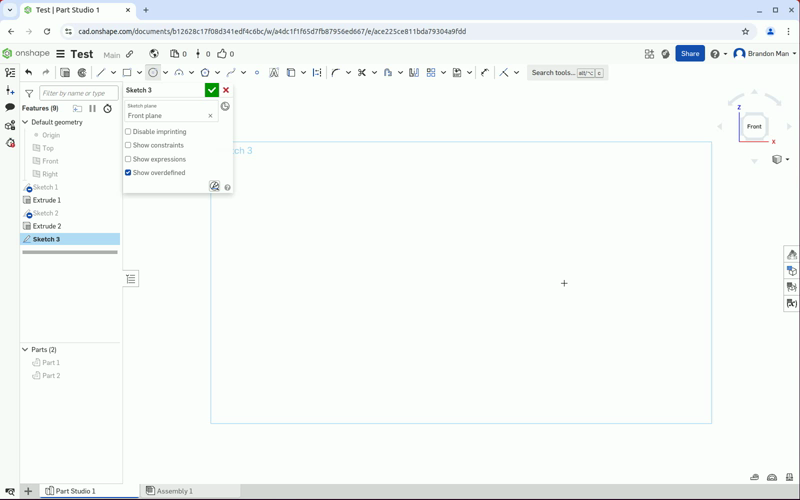
key_up(shift)
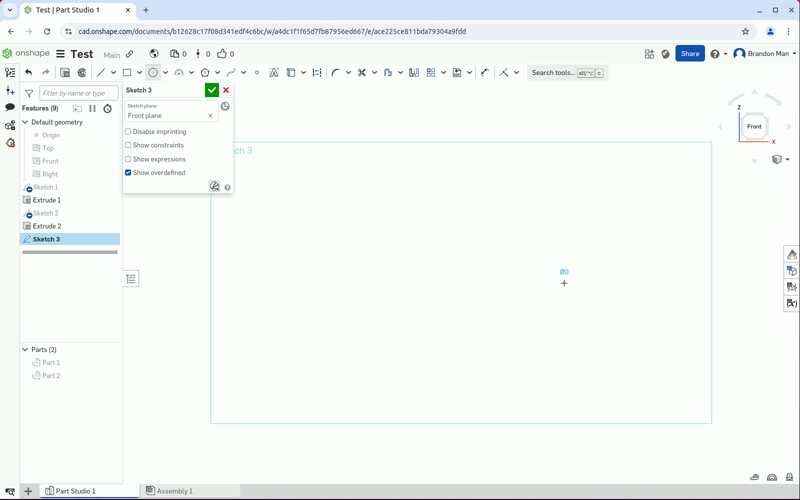
mouse_move(567, 282)
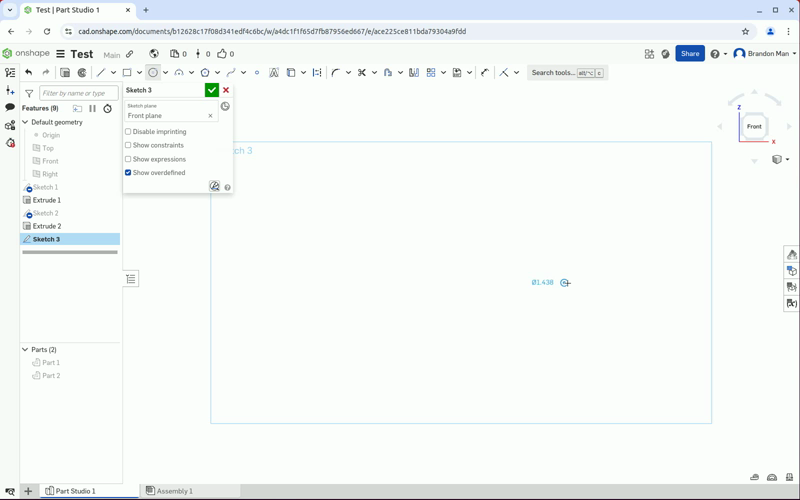
click(567, 282)
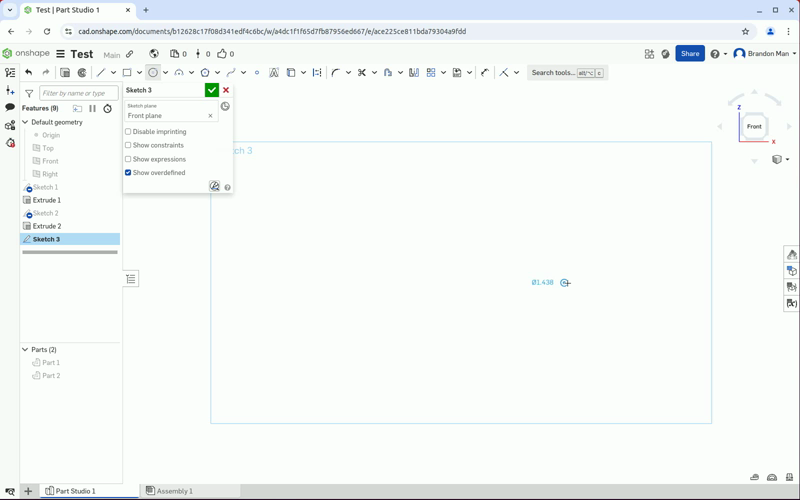
key(esc)
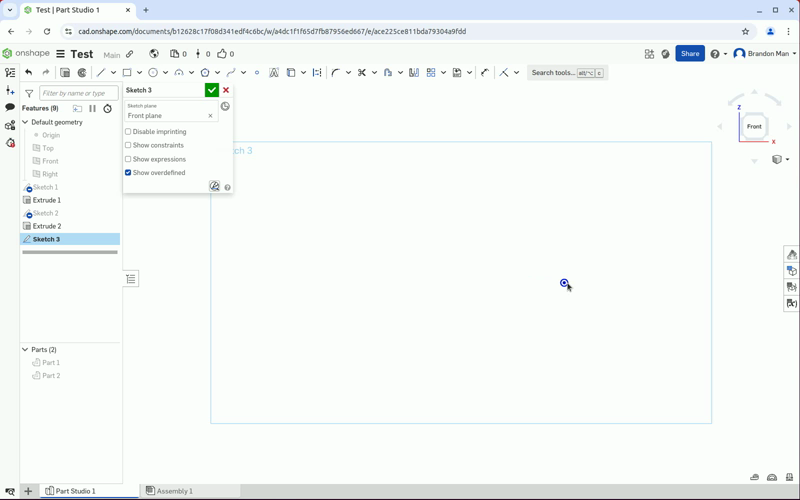
mouse_move(564, 281)
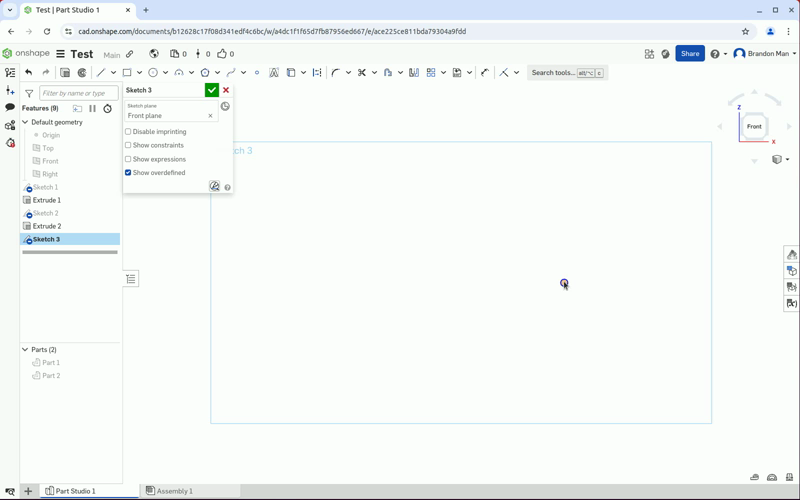
scroll(6)
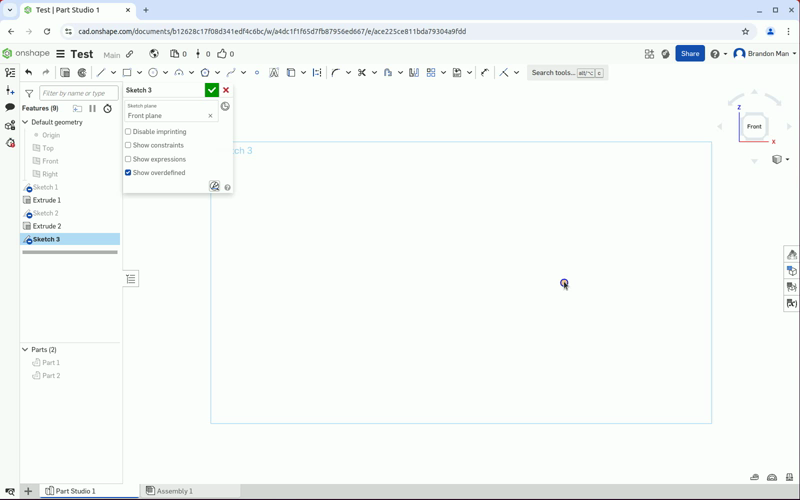
scroll(6)
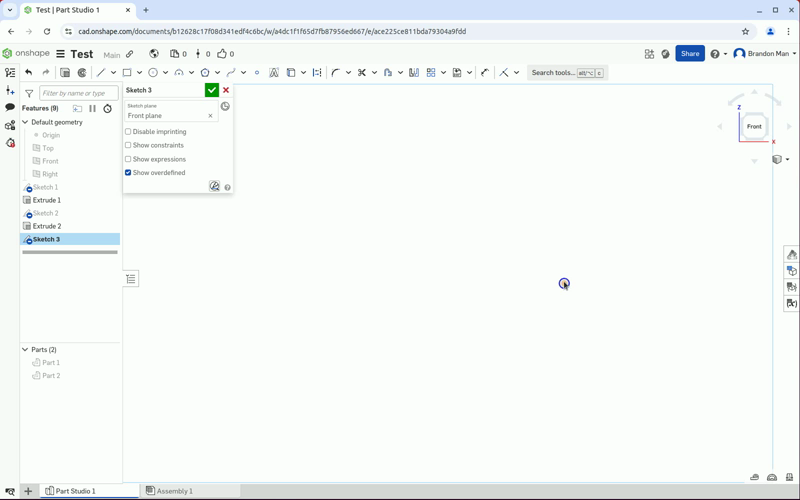
scroll(6)
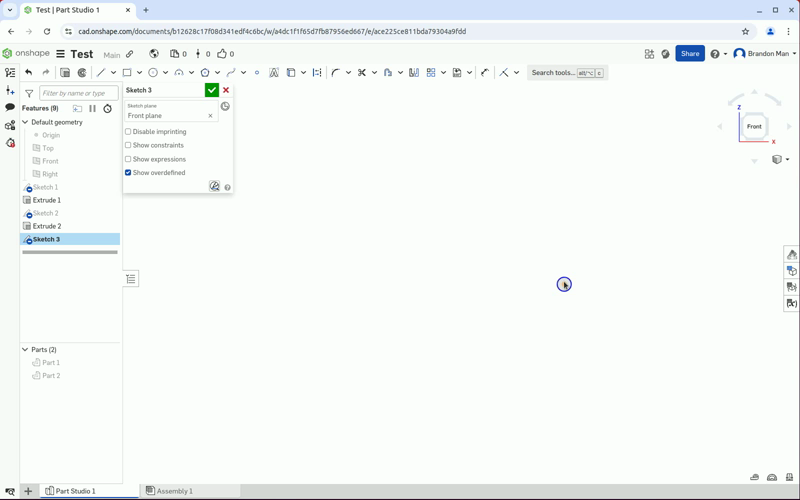
scroll(6)
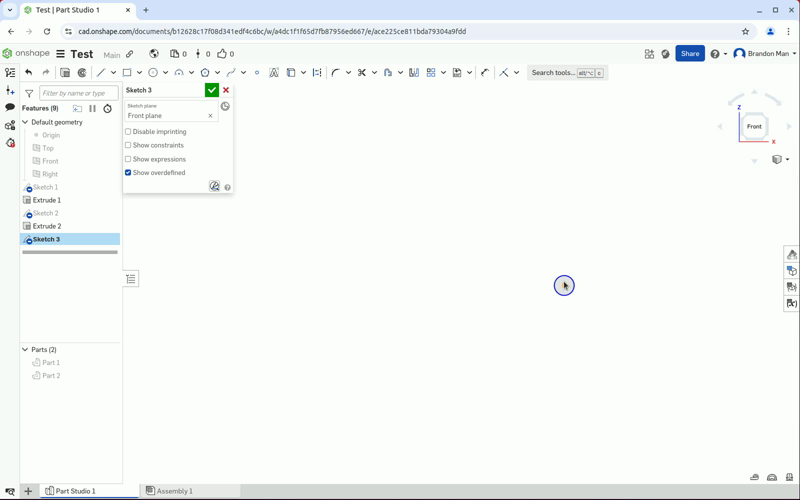
scroll(6)
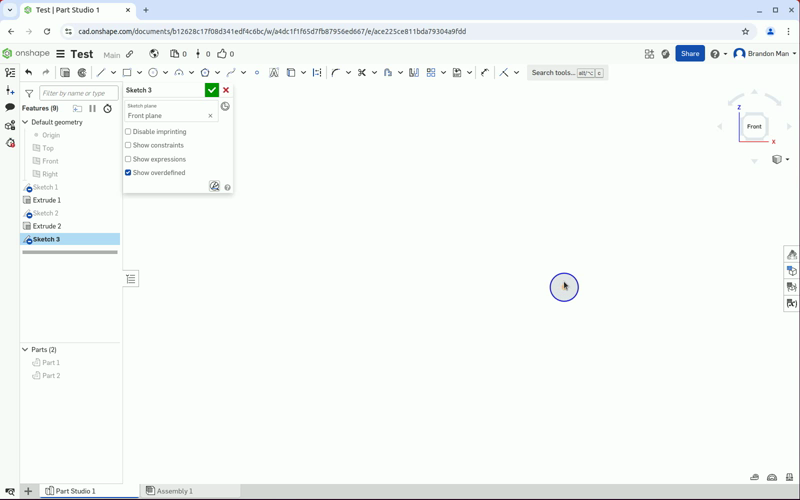
scroll(6)
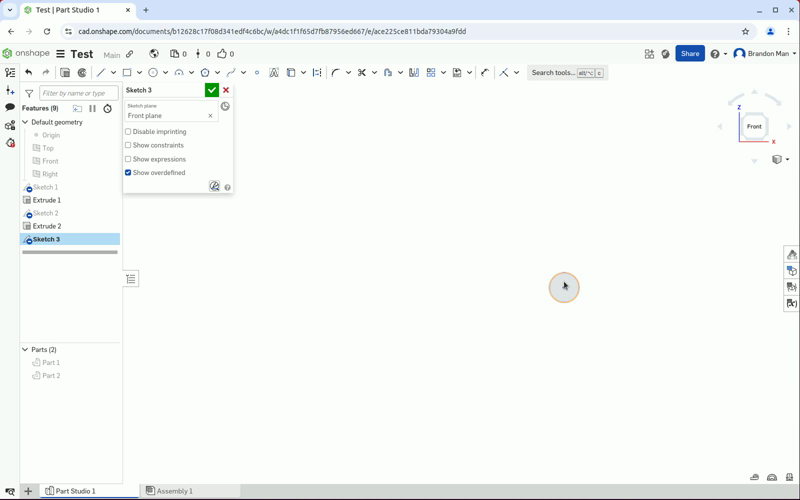
scroll(6)
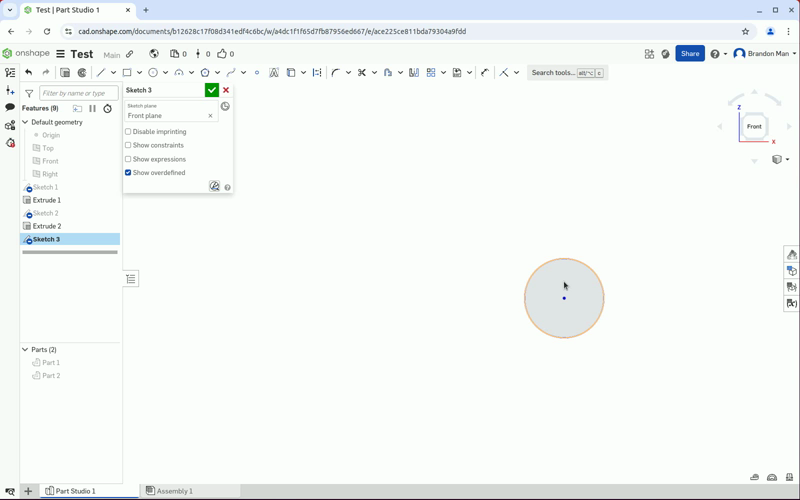
click(564, 281)
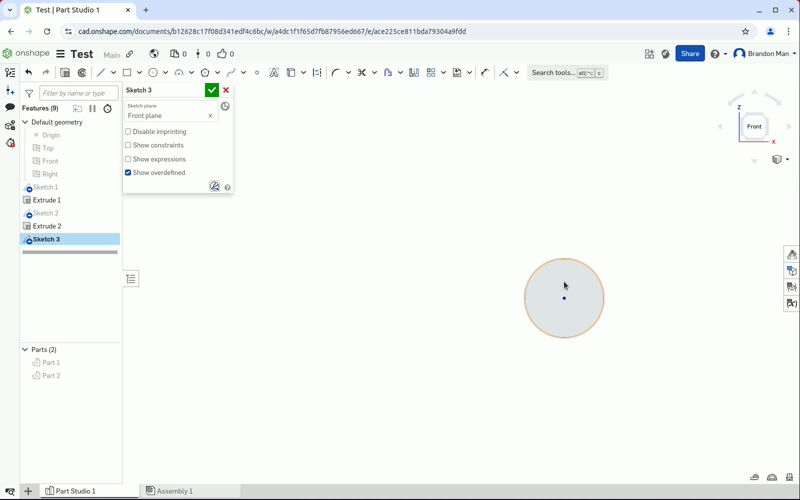
scroll(-6)
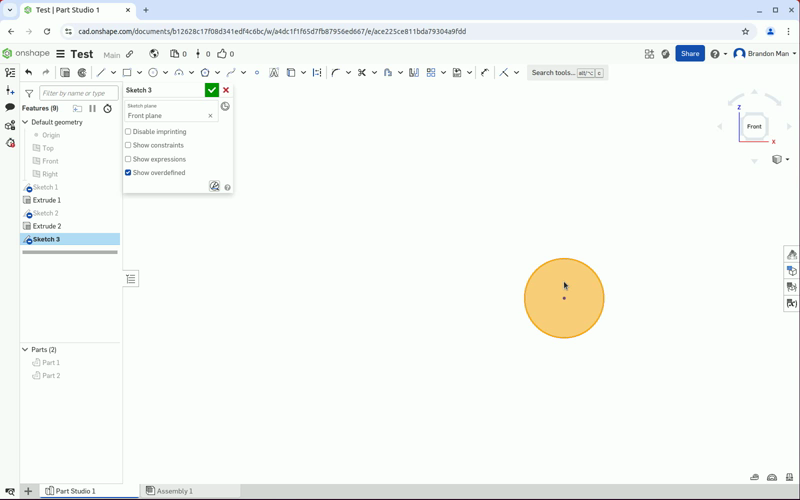
scroll(-6)
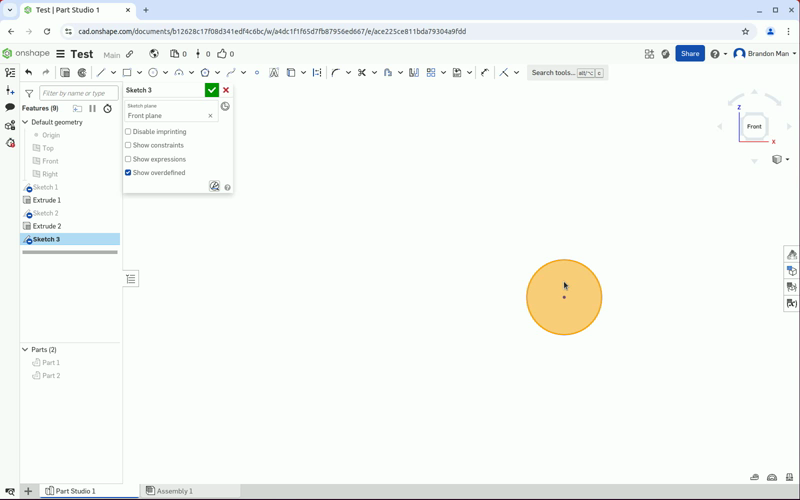
scroll(-6)
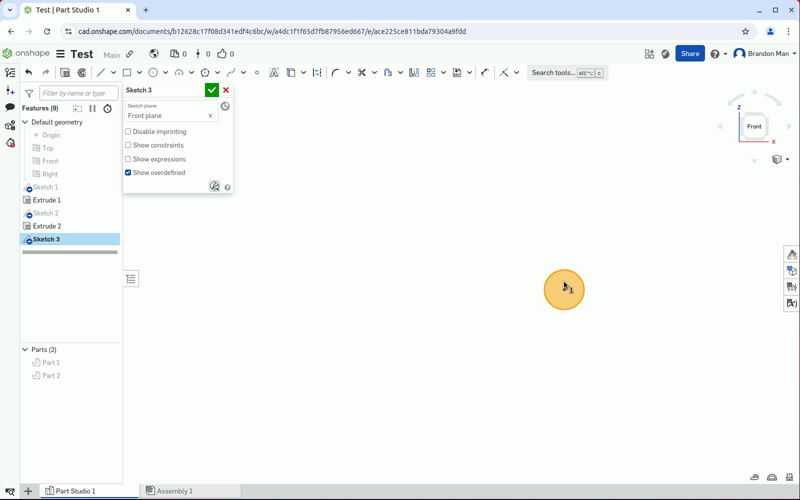
scroll(-6)
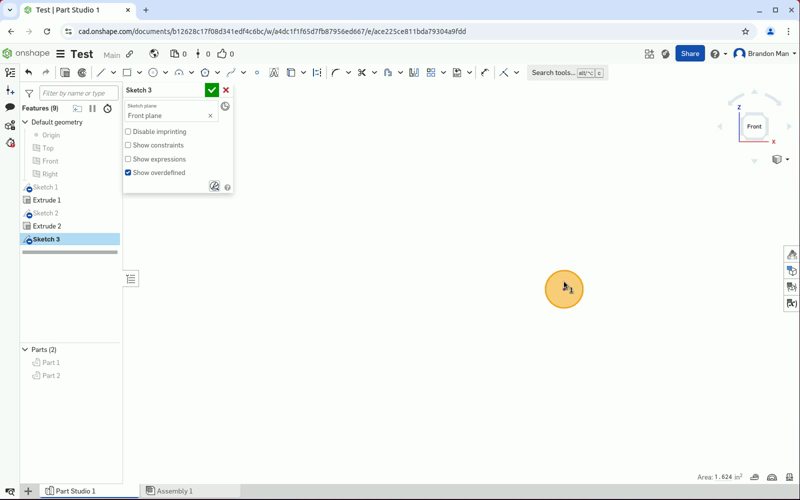
scroll(-6)
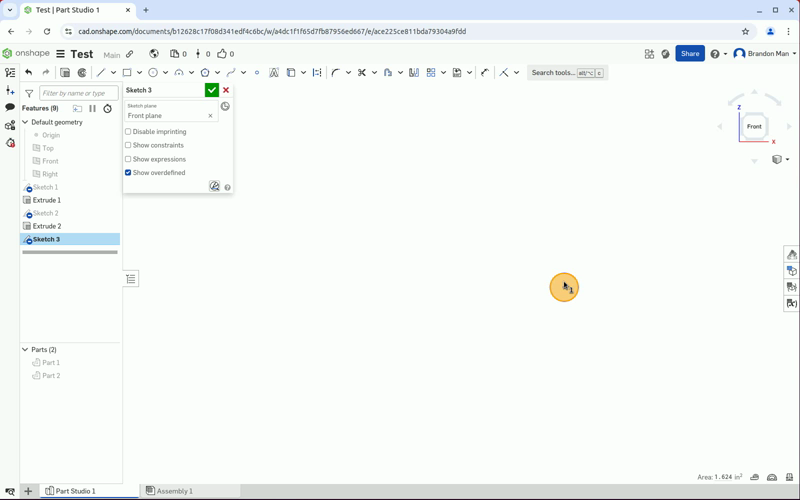
scroll(-6)
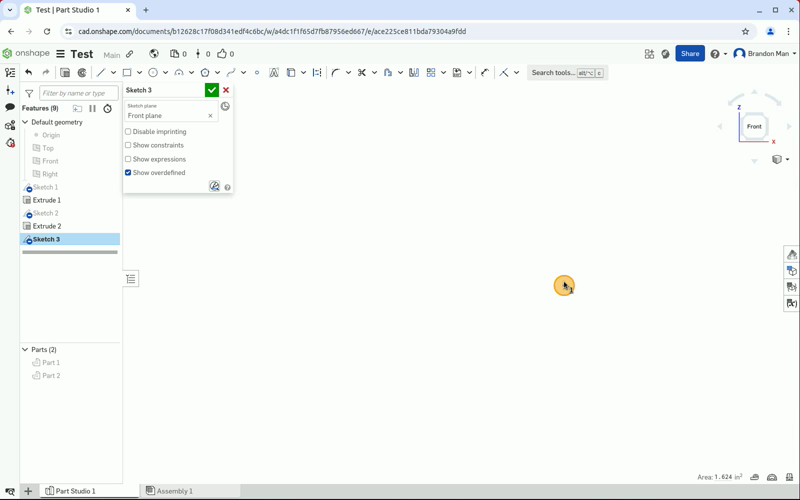
scroll(-6)
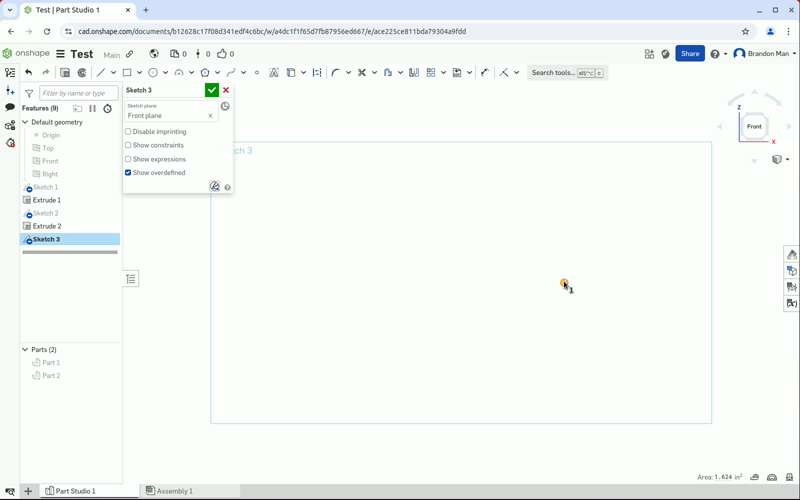
mouse_move(73, 352)
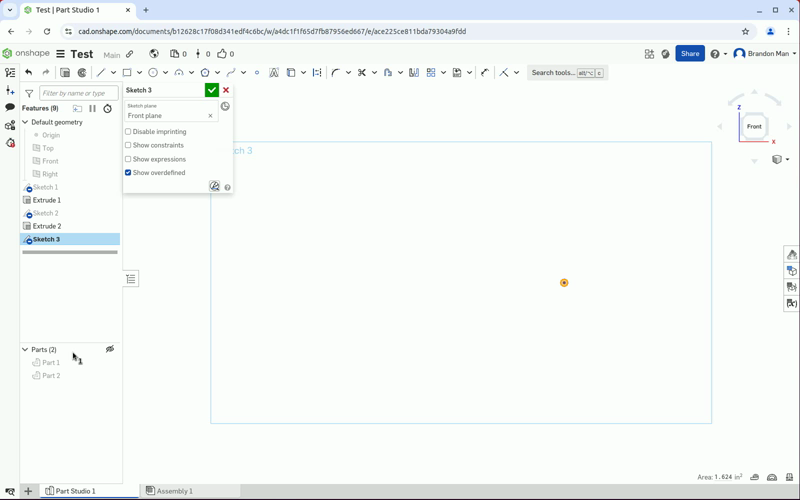
key(shift+y)
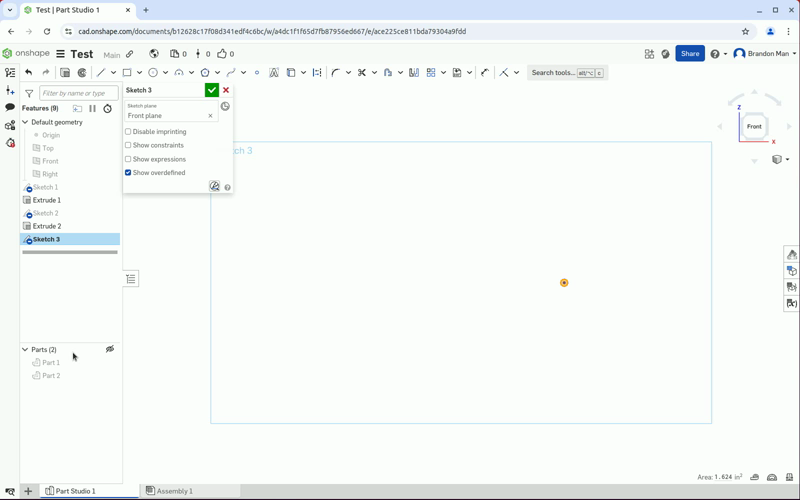
key(shift+e)
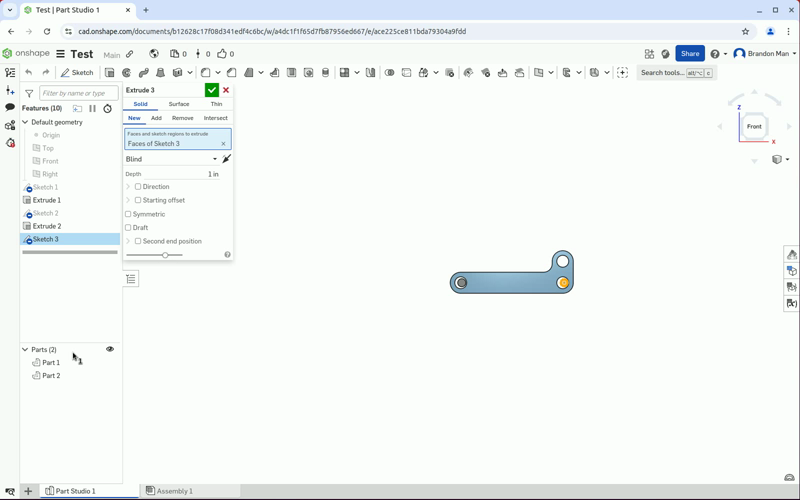
mouse_move(143, 106)
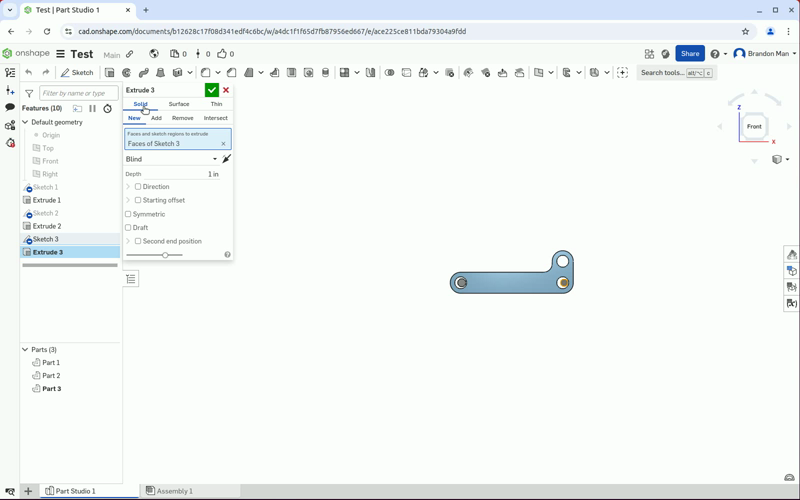
click(143, 106)
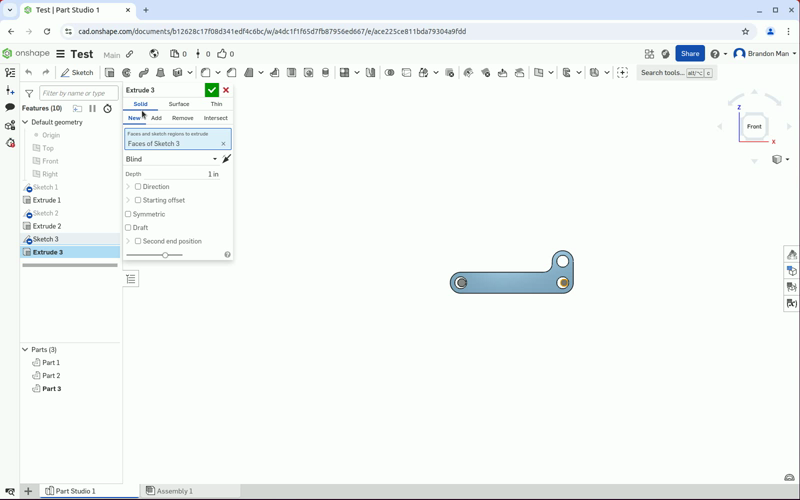
mouse_move(137, 120)
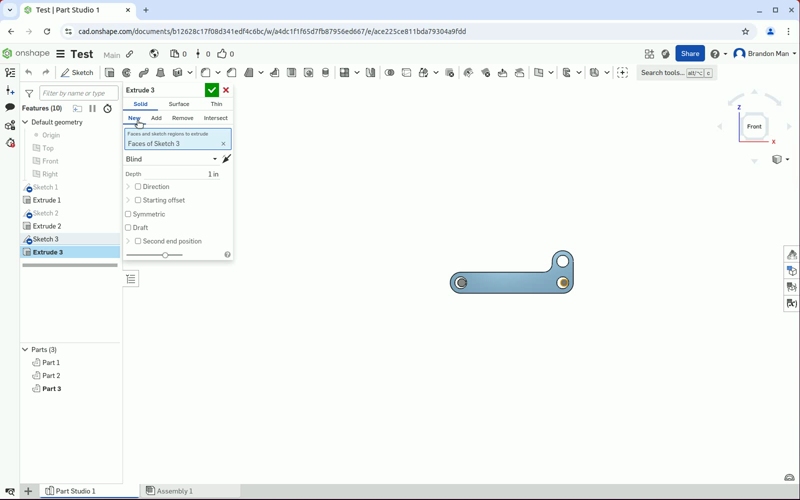
click(137, 120)
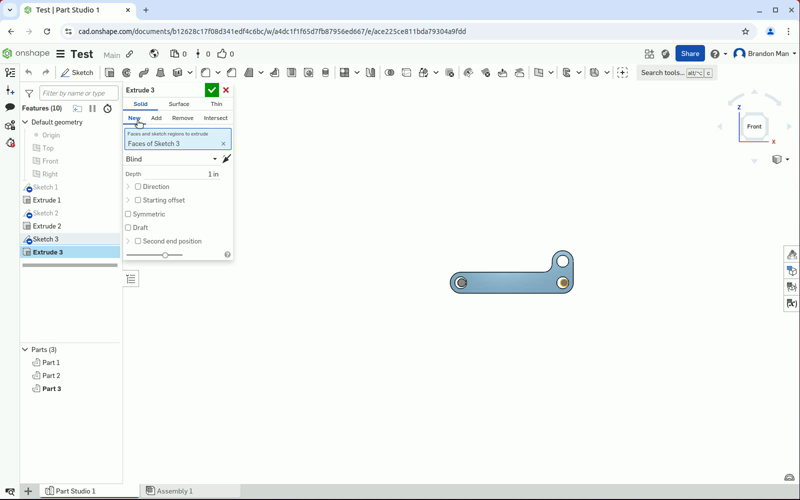
key(tab, 4)
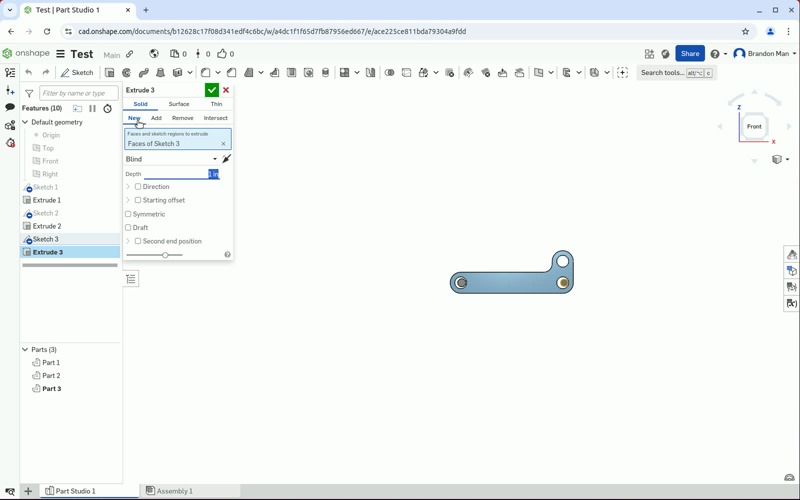
text(1.685)
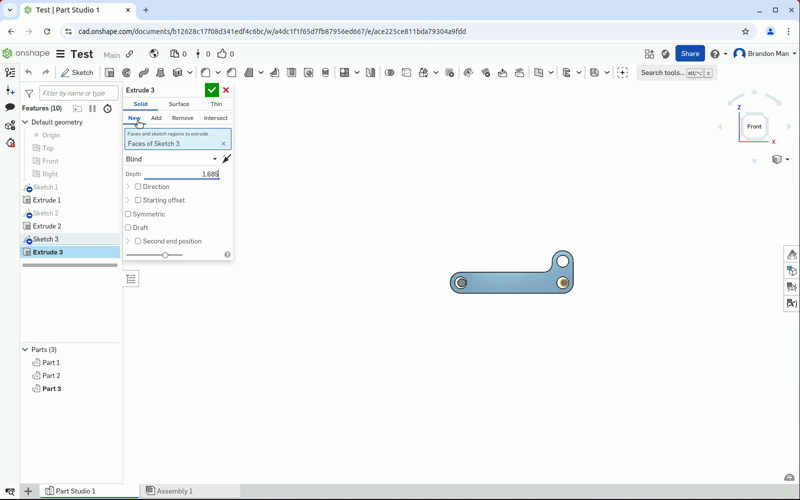
key(enter)
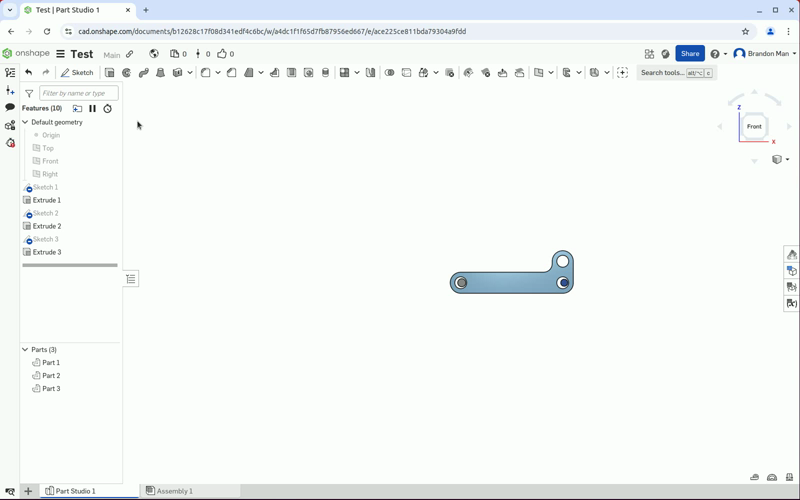
key(shift+h)
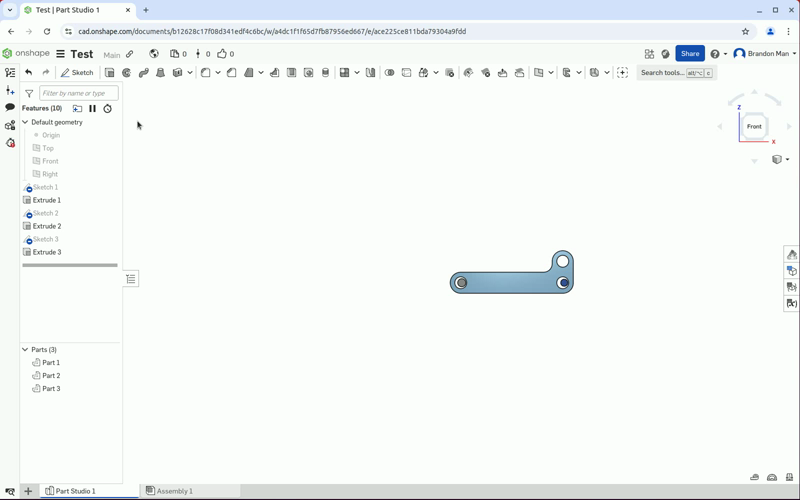
key(shift+h)
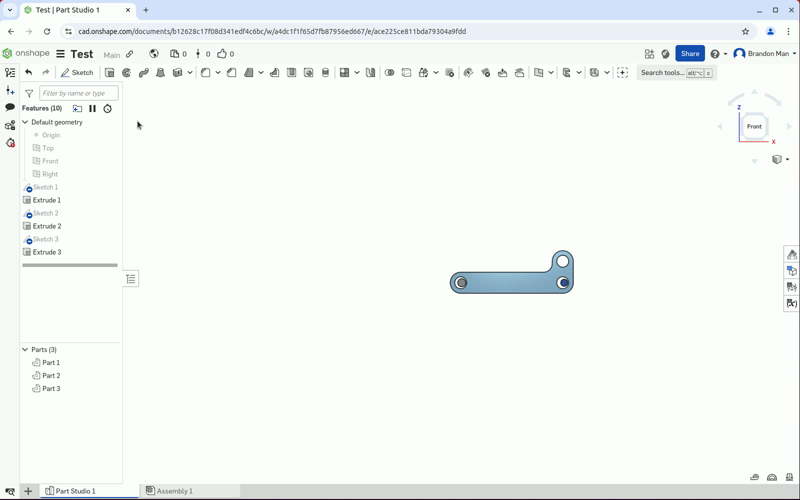
mouse_move(73, 189)
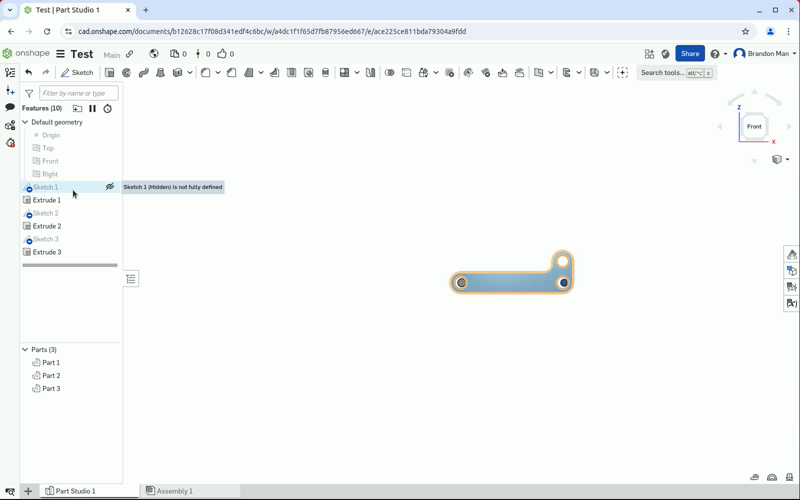
click(73, 189)
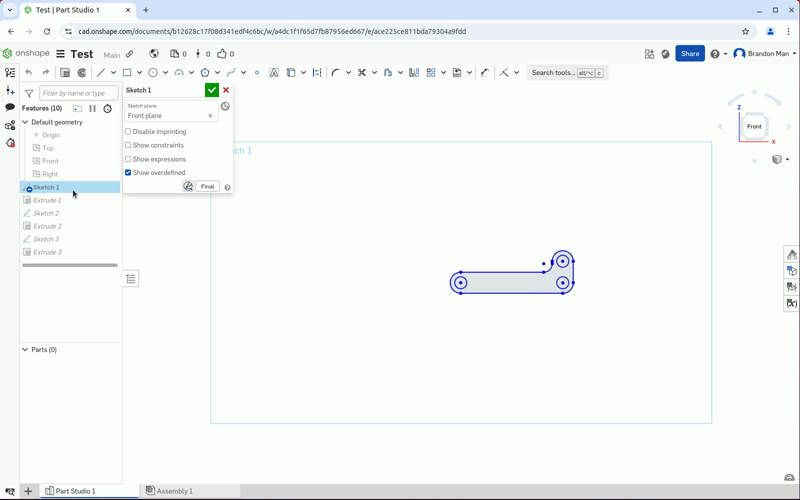
mouse_move(229, 92)
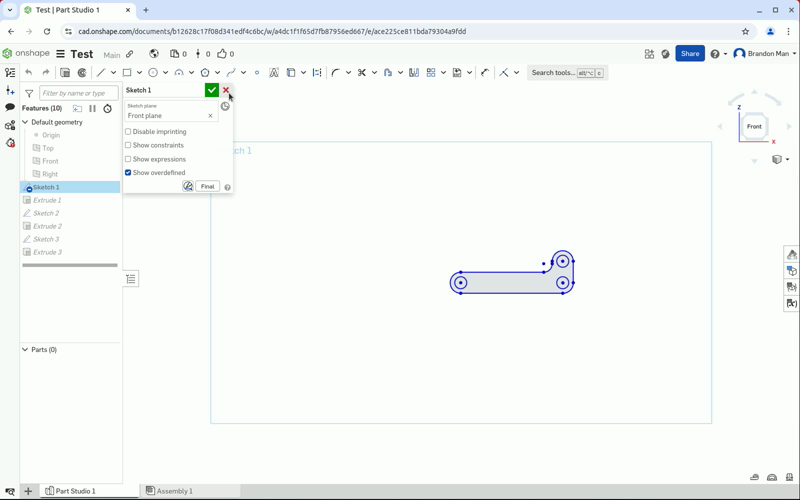
click(229, 92)
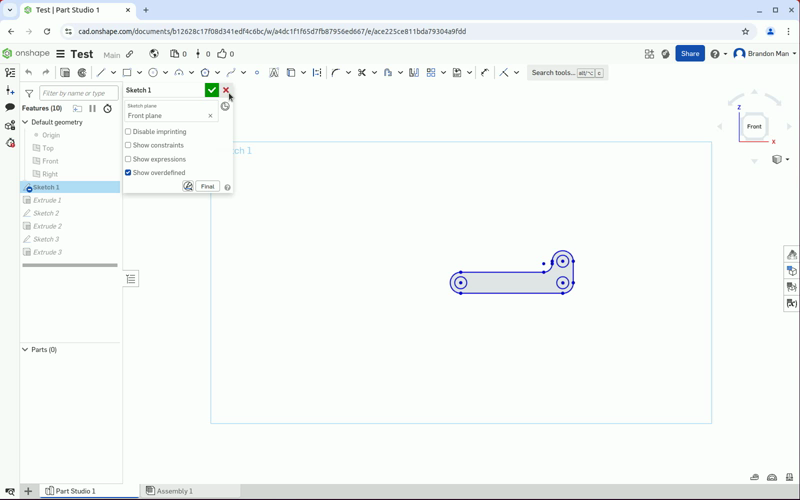
key(shift+s)
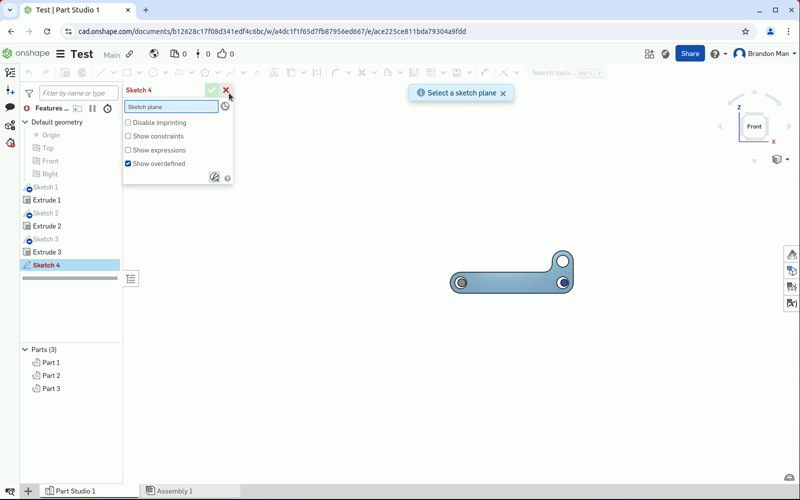
mouse_move(73, 163)
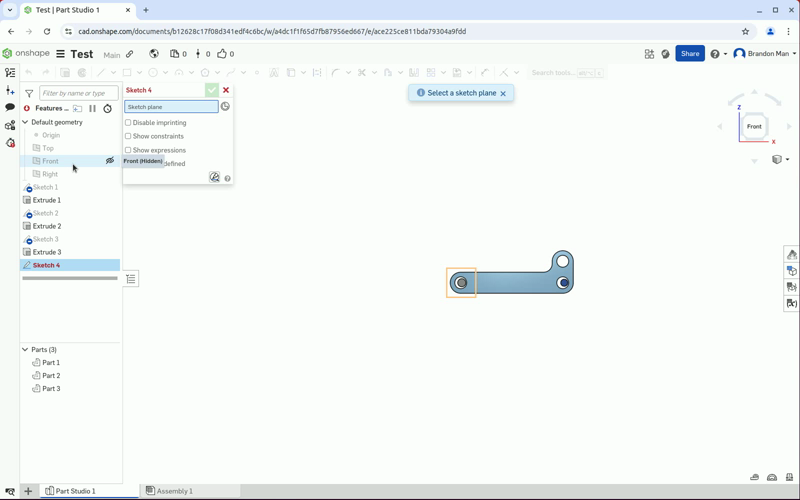
click(73, 163)
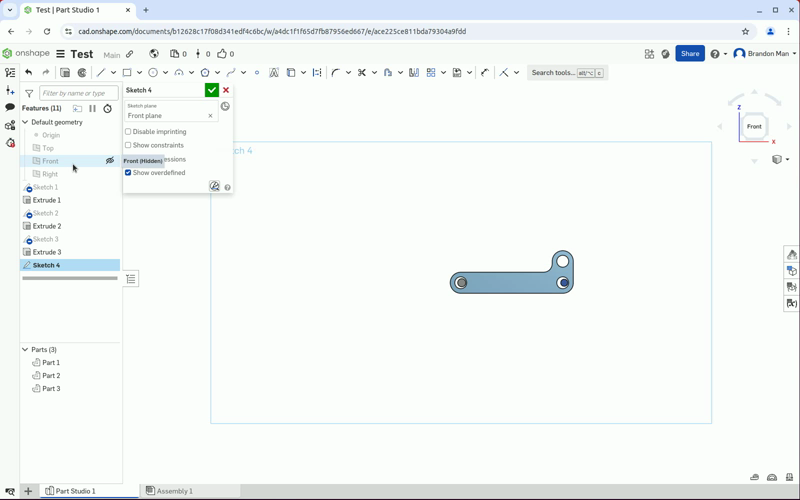
mouse_move(73, 352)
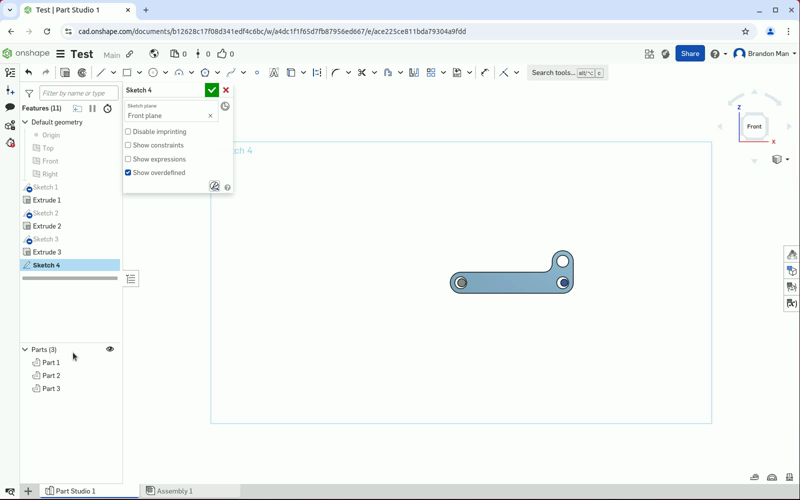
key(y)
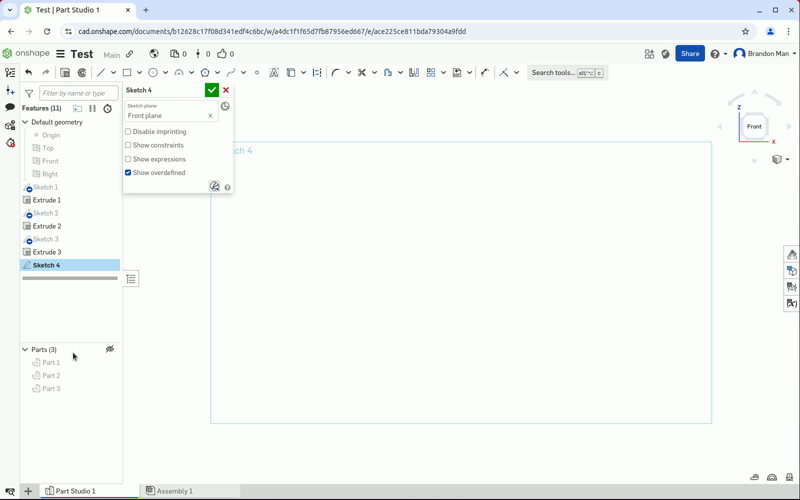
key(c)
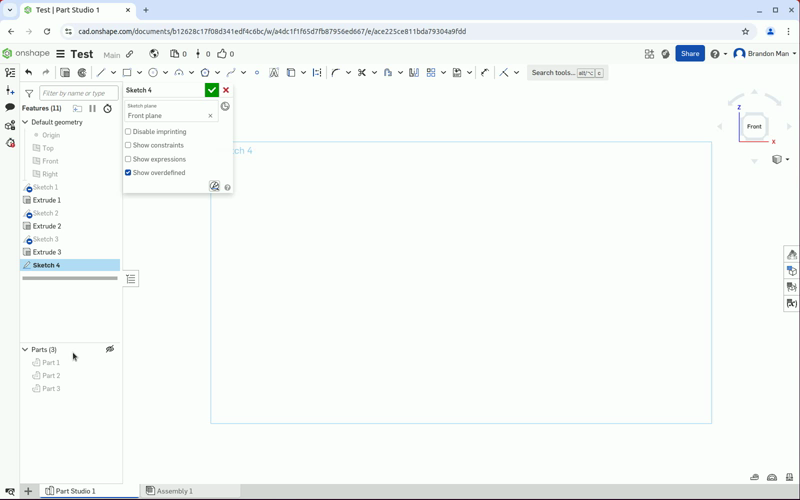
key_down(shift)
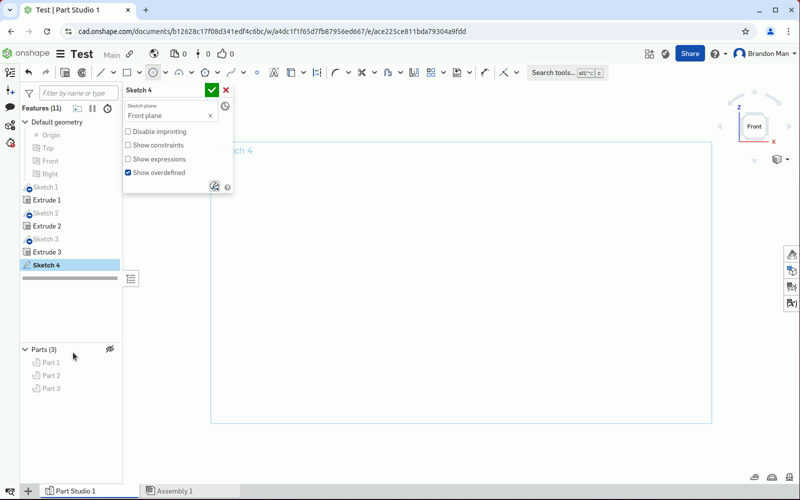
mouse_move(564, 261)
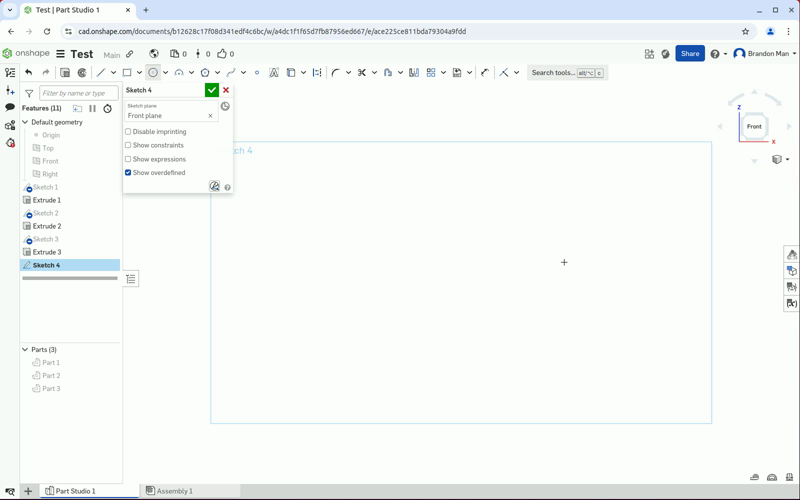
click(564, 261)
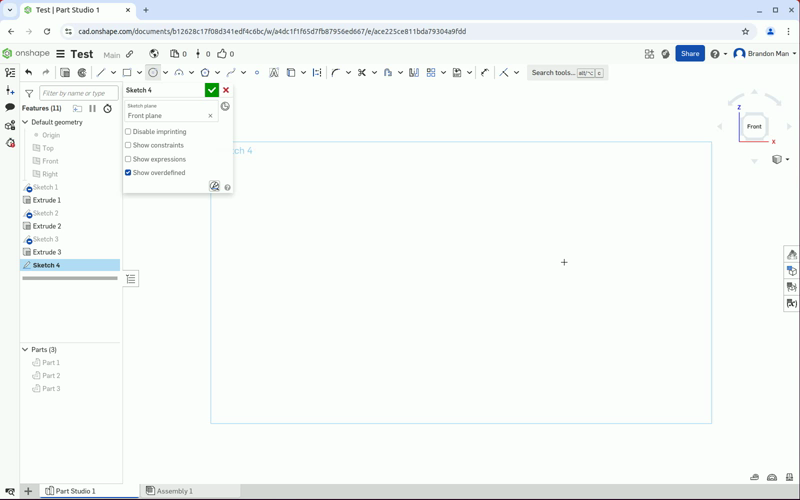
key_up(shift)
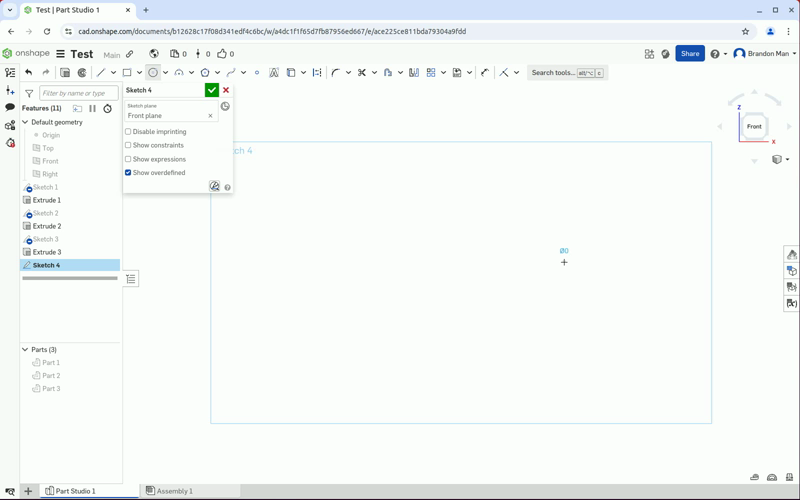
mouse_move(567, 261)
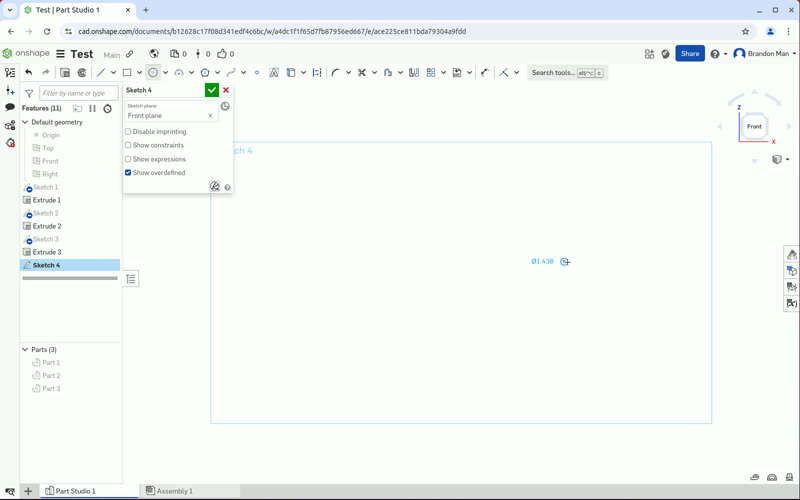
click(567, 261)
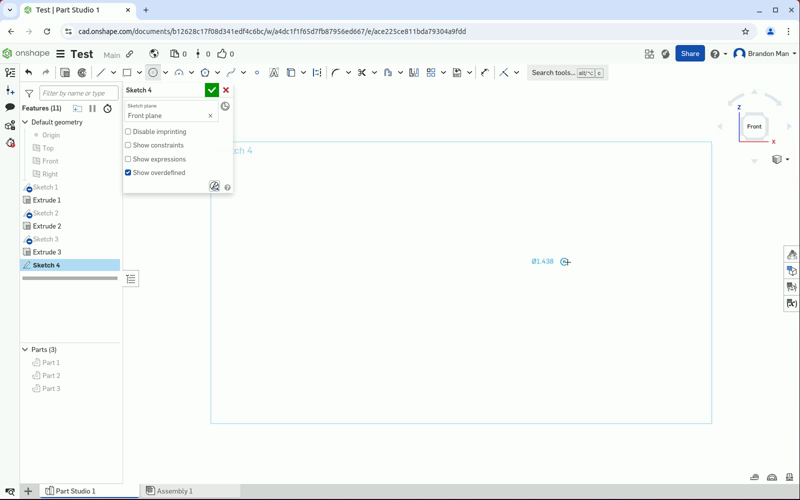
key(esc)
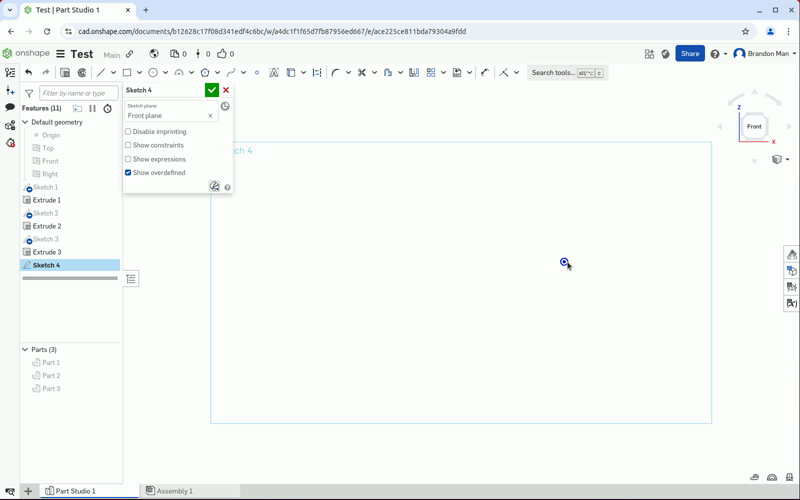
mouse_move(562, 260)
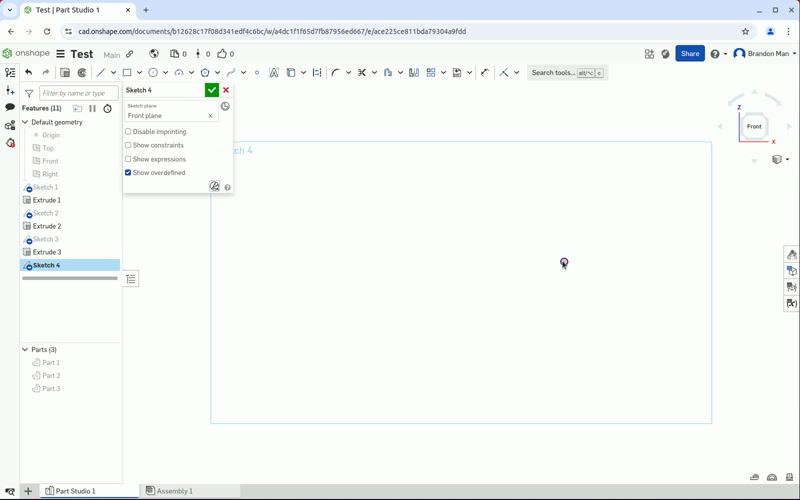
scroll(6)
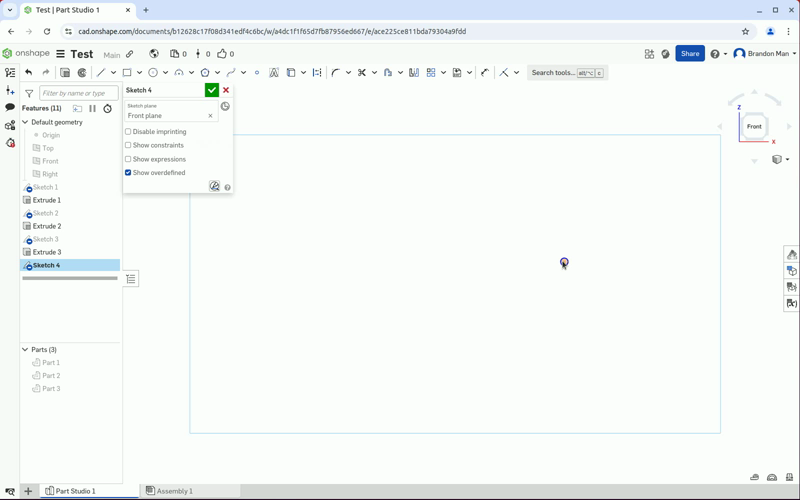
scroll(6)
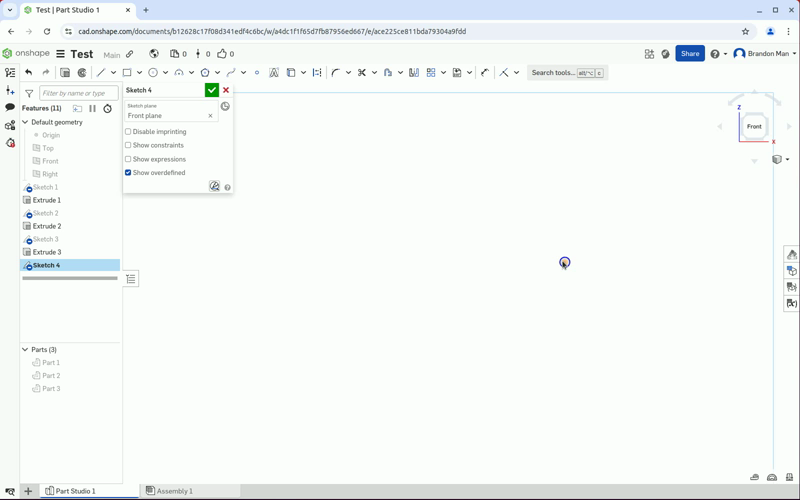
scroll(6)
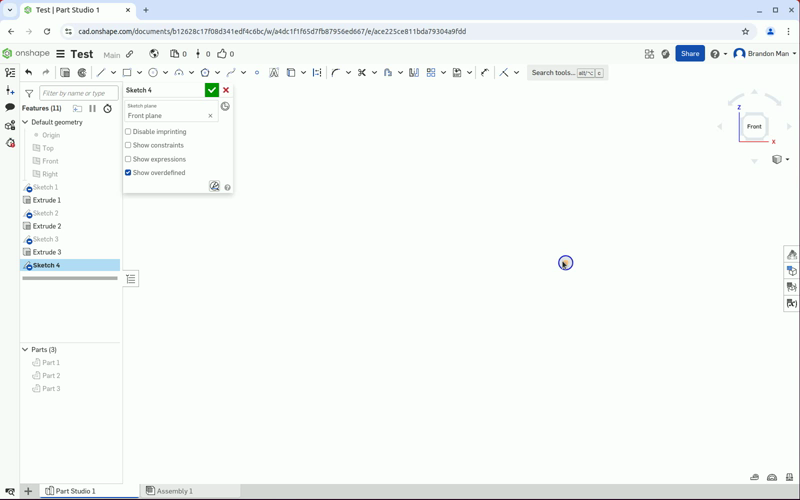
scroll(6)
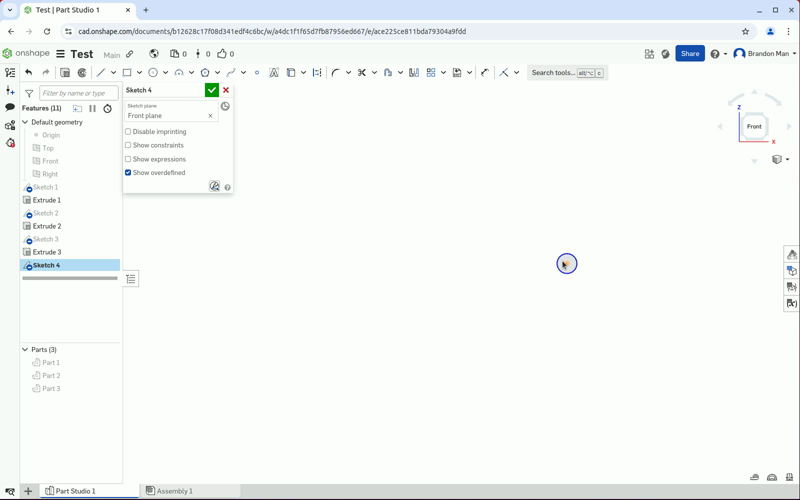
scroll(6)
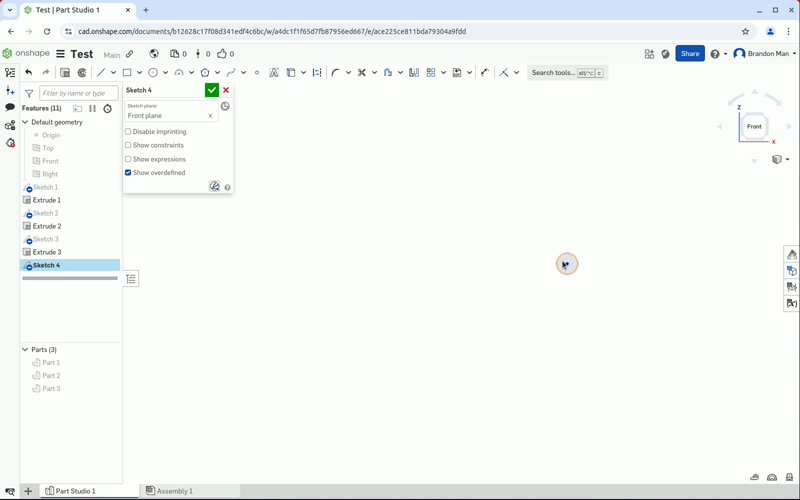
scroll(6)
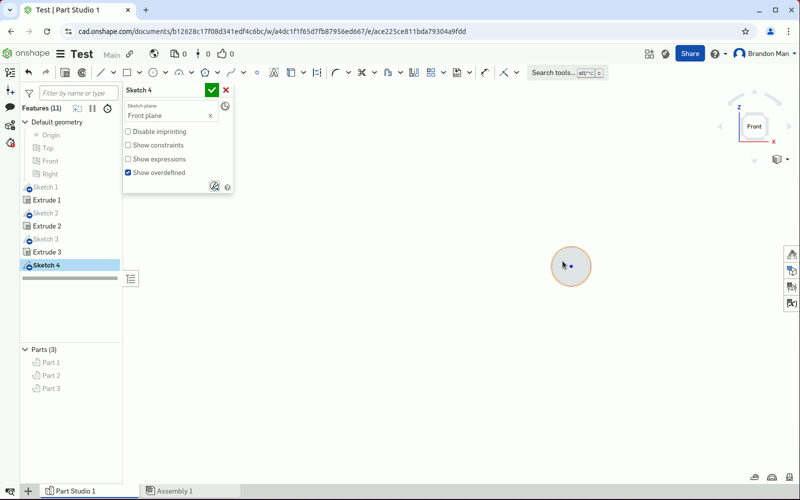
scroll(6)
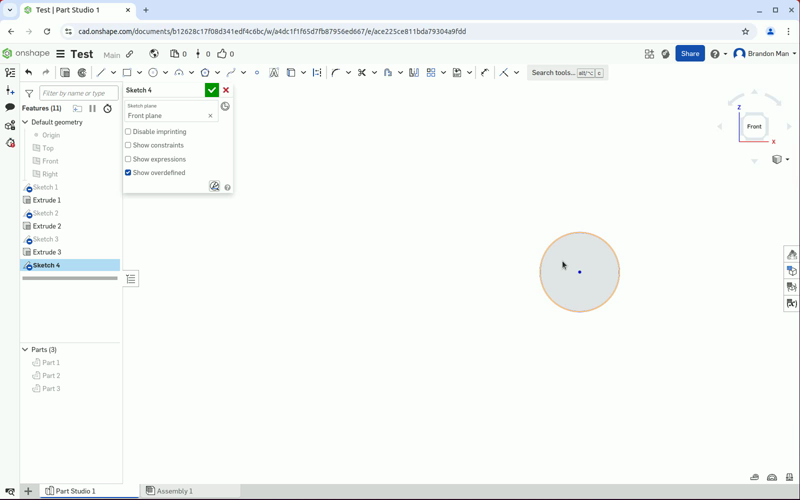
click(562, 260)
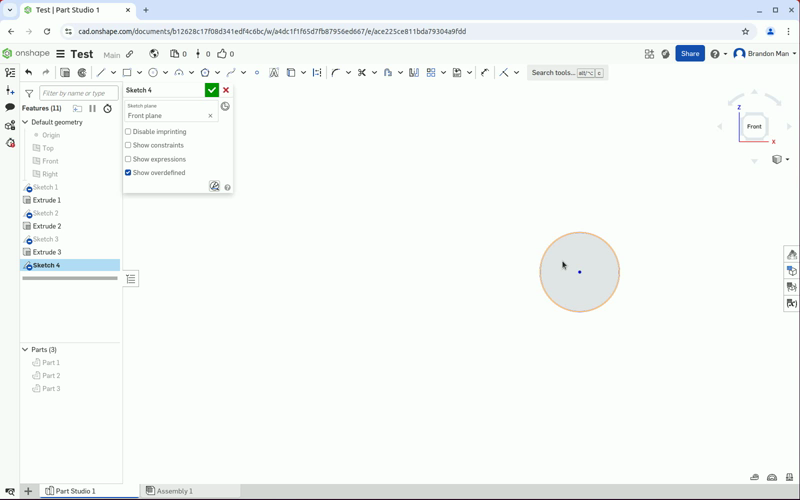
scroll(-6)
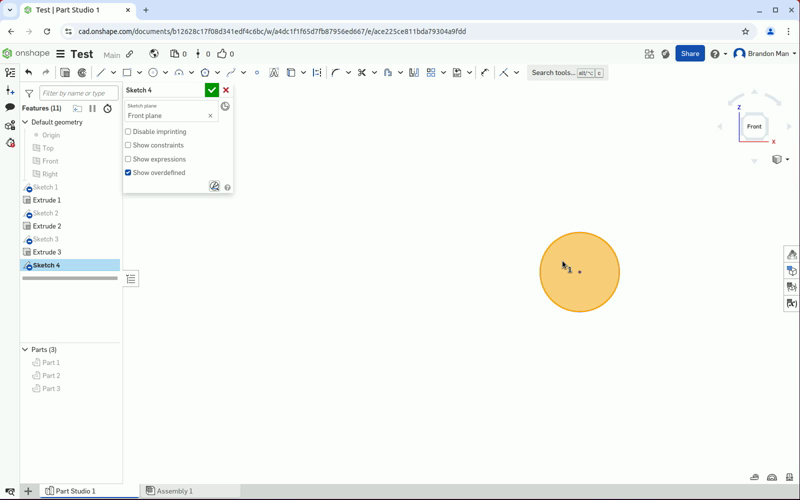
scroll(-6)
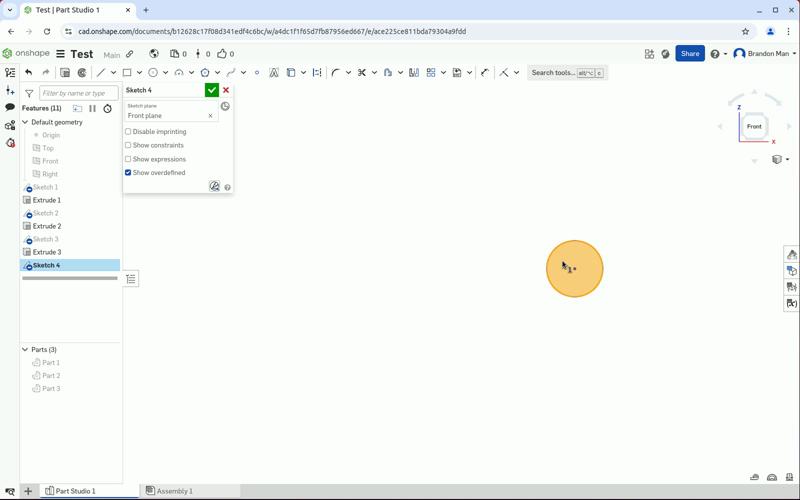
scroll(-6)
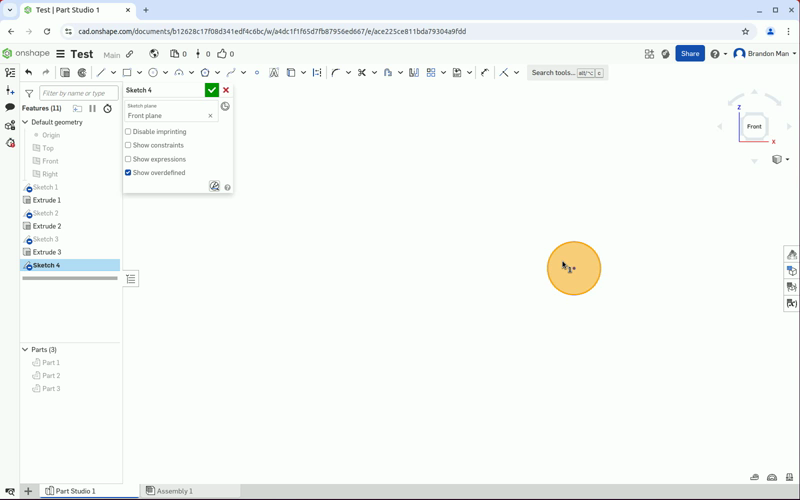
scroll(-6)
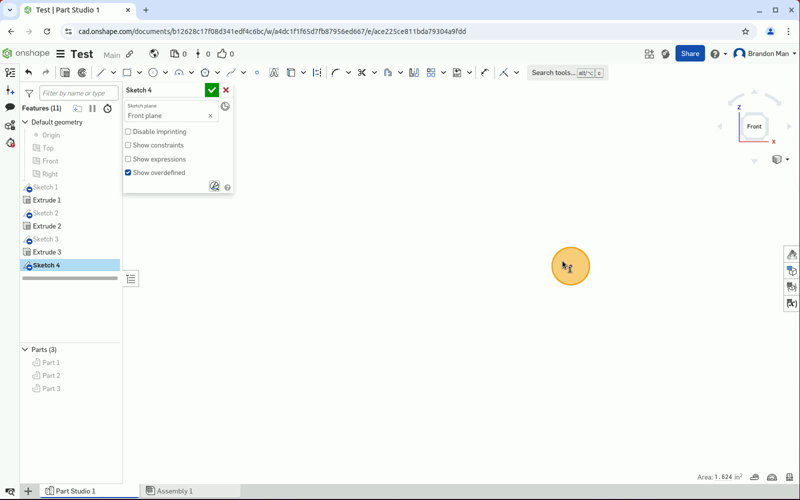
scroll(-6)
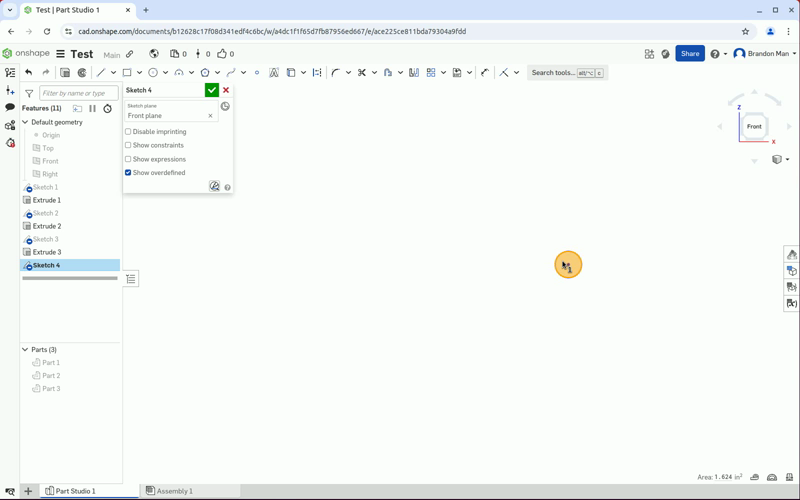
scroll(-6)
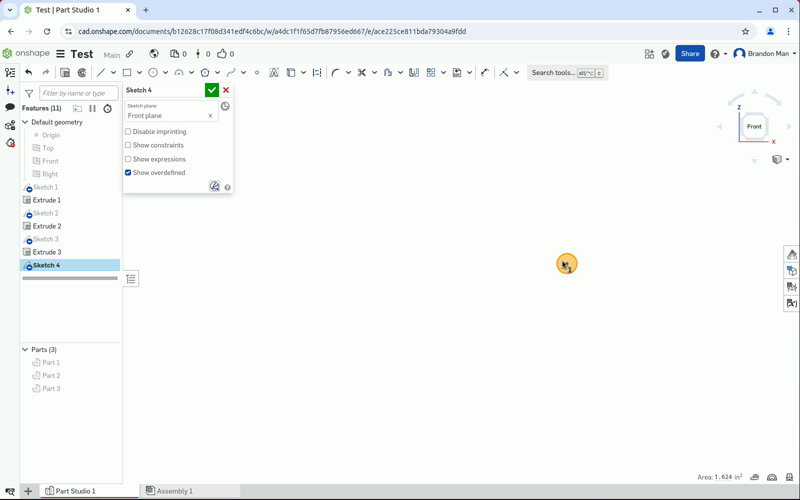
scroll(-6)
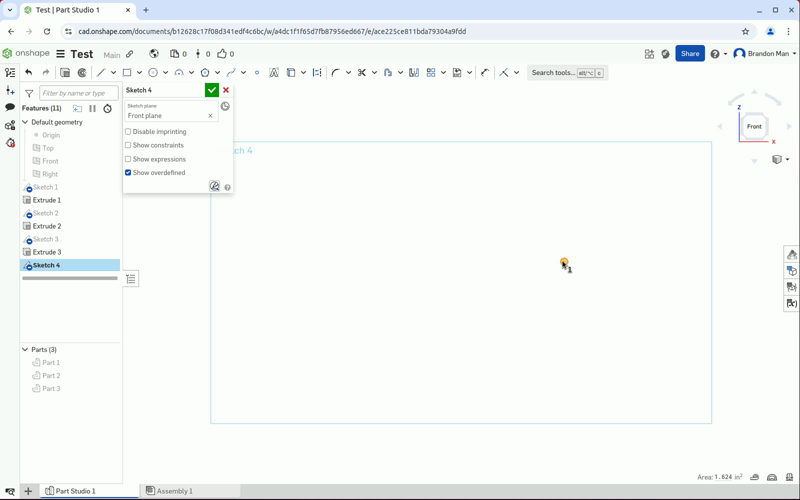
mouse_move(73, 352)
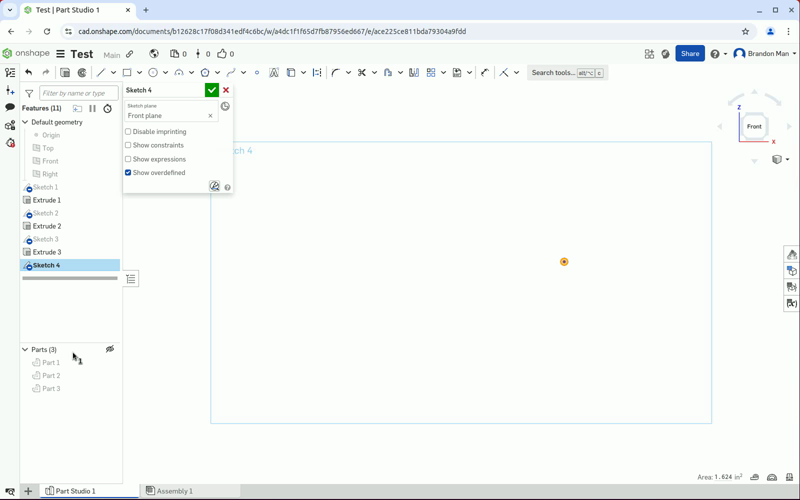
key(shift+y)
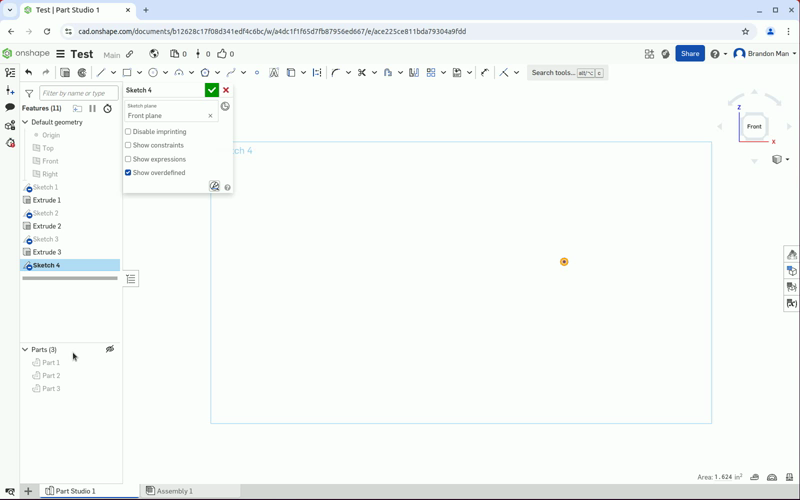
key(shift+e)
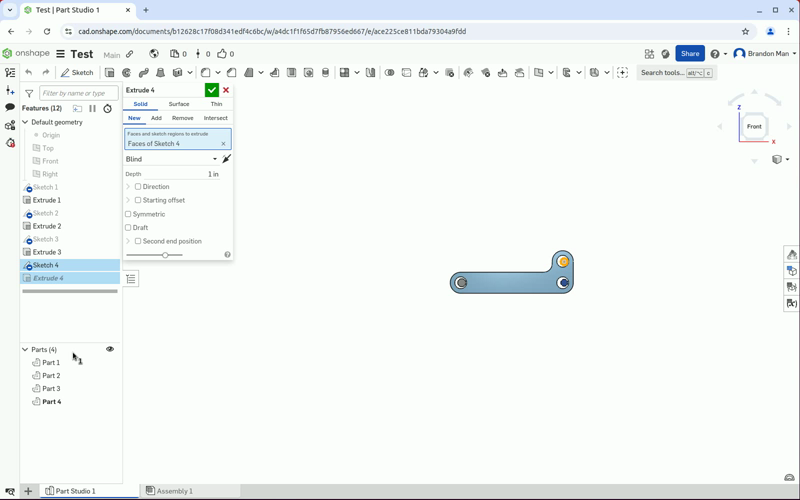
mouse_move(143, 106)
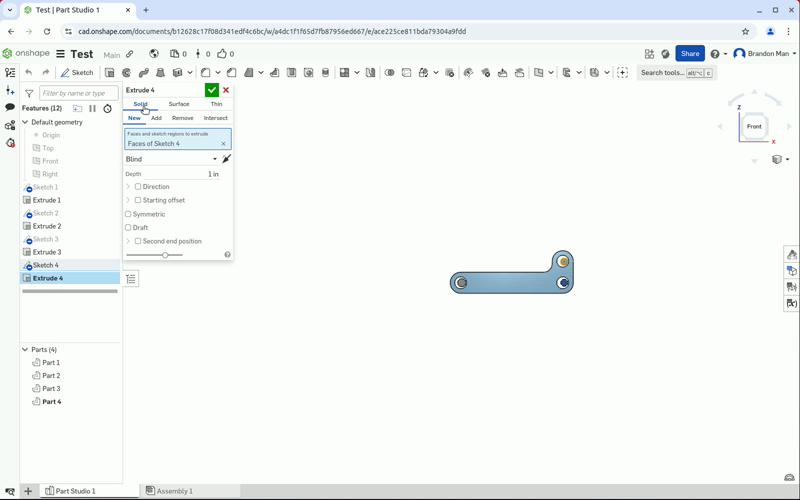
click(143, 106)
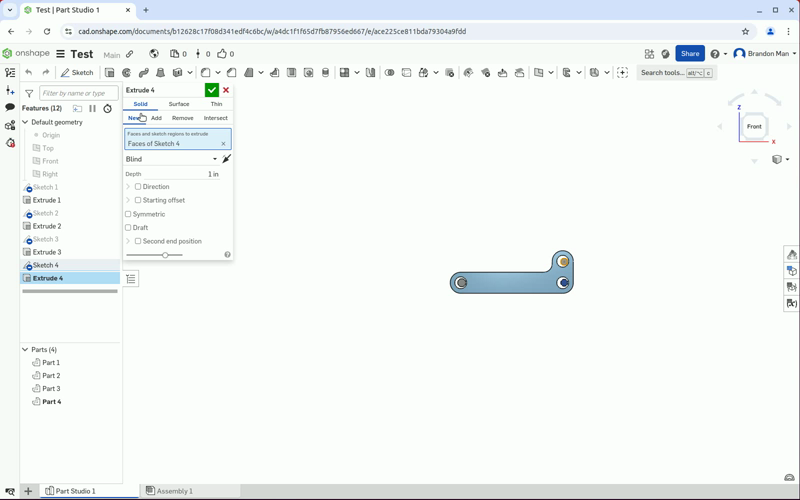
mouse_move(137, 120)
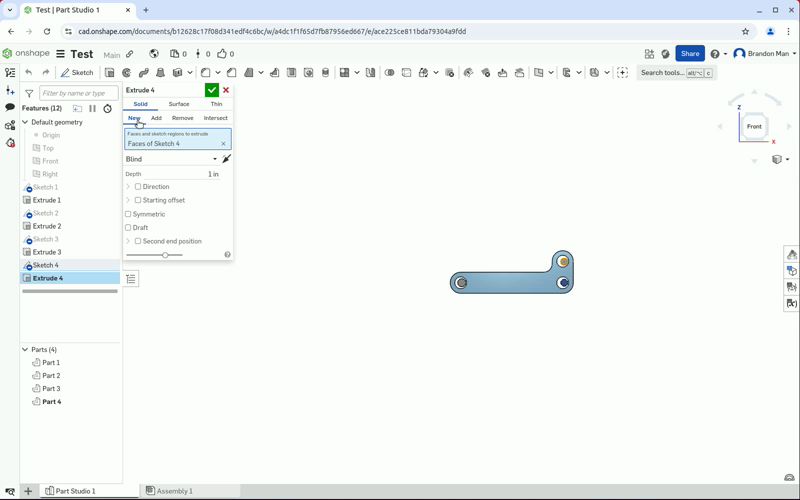
click(137, 120)
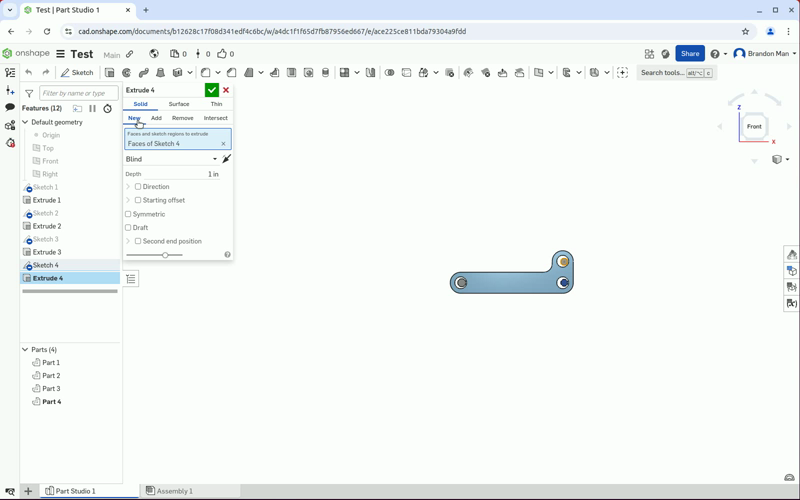
key(tab, 4)
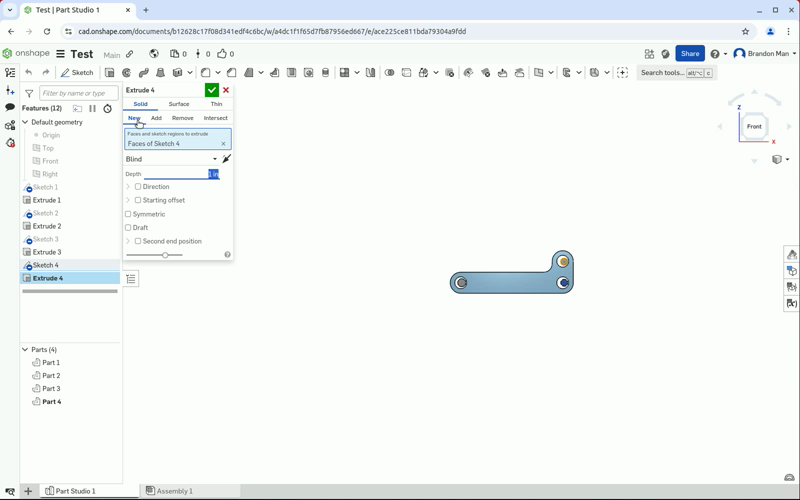
text(1.685)
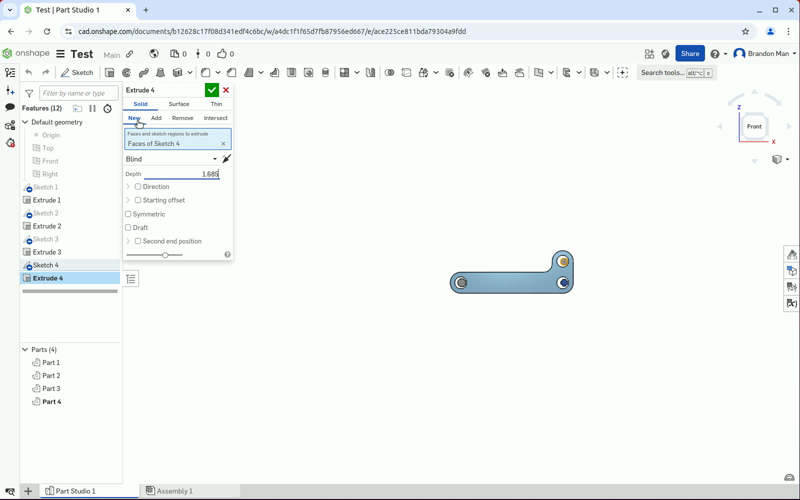
key(enter)
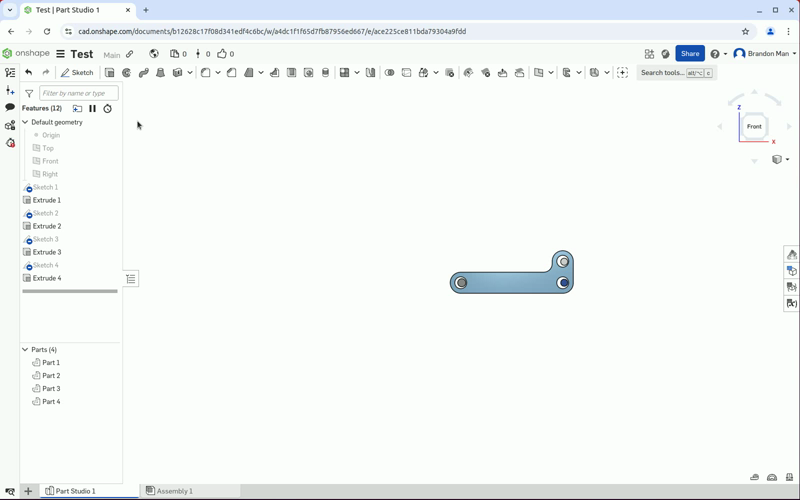
key(shift+h)
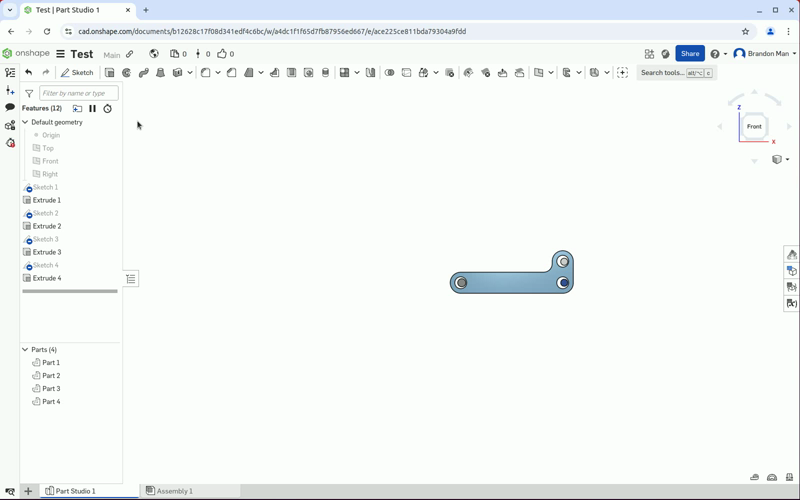
key(shift+h)
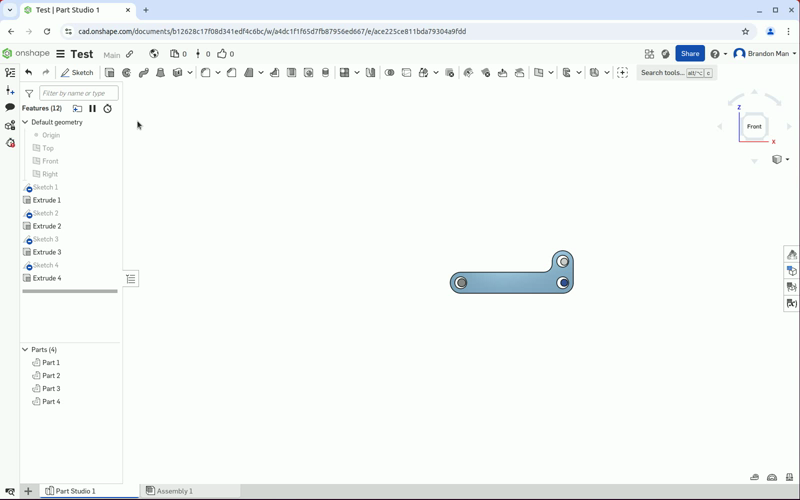
mouse_move(73, 189)
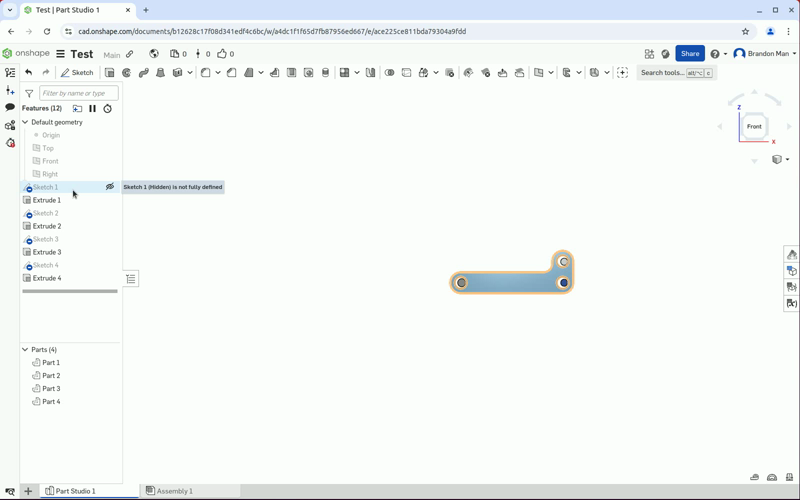
click(73, 189)
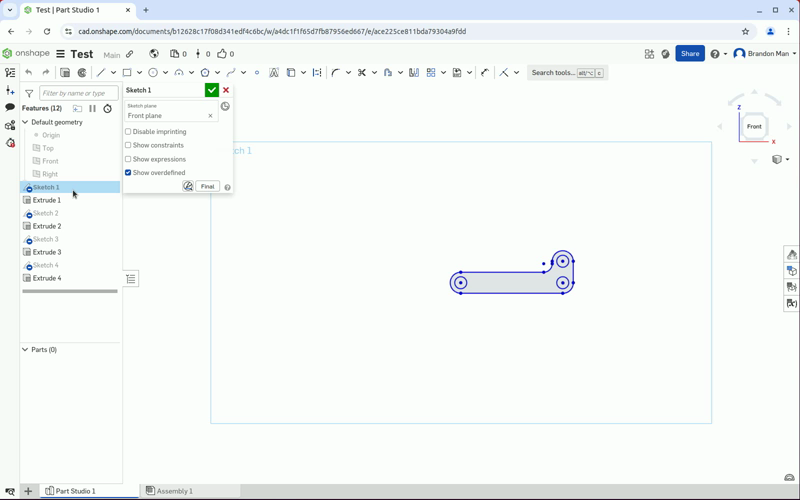
mouse_move(229, 92)
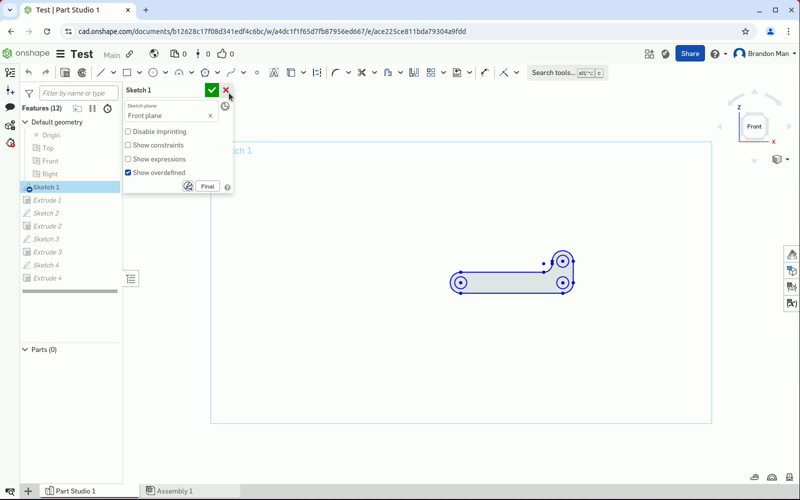
click(229, 92)
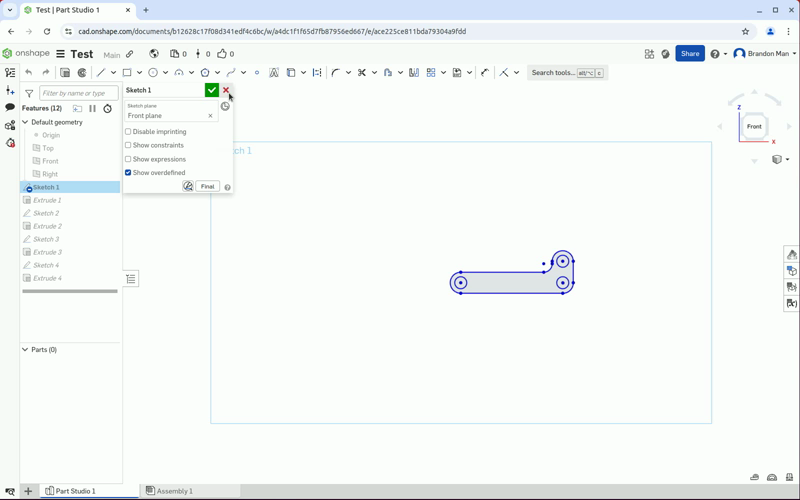
key(shift+s)
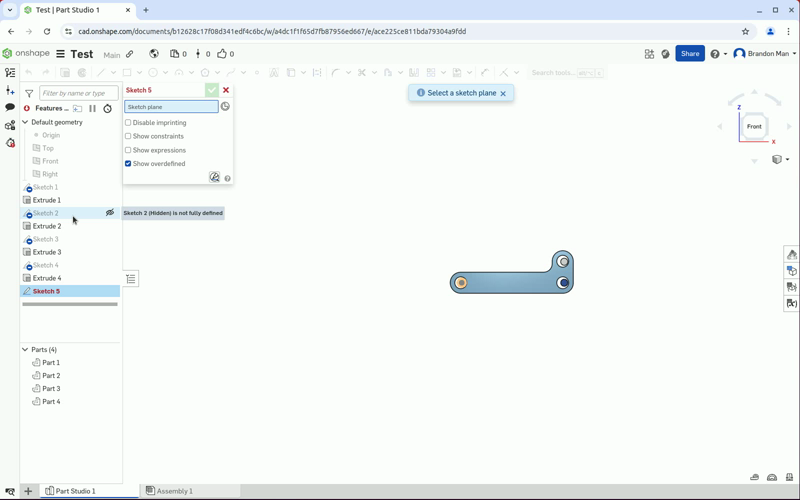
scroll(3)
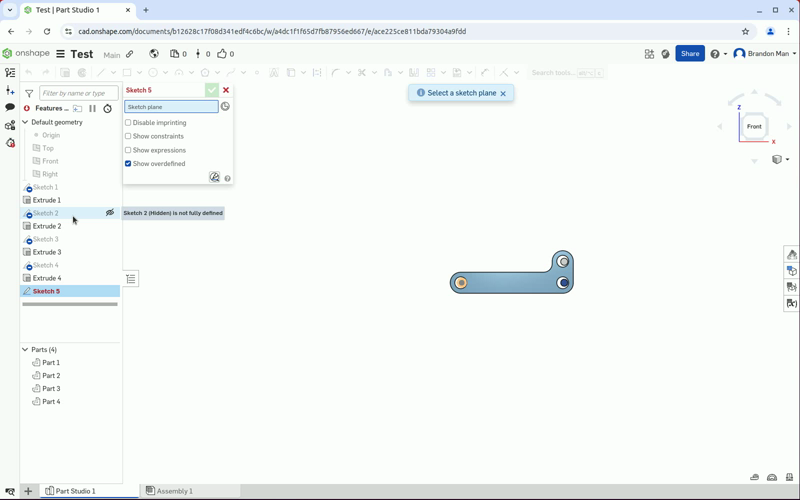
mouse_move(73, 163)
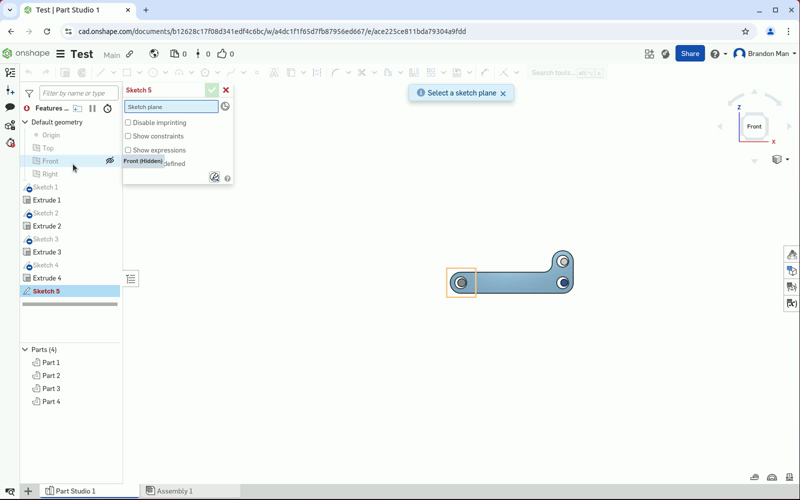
click(73, 163)
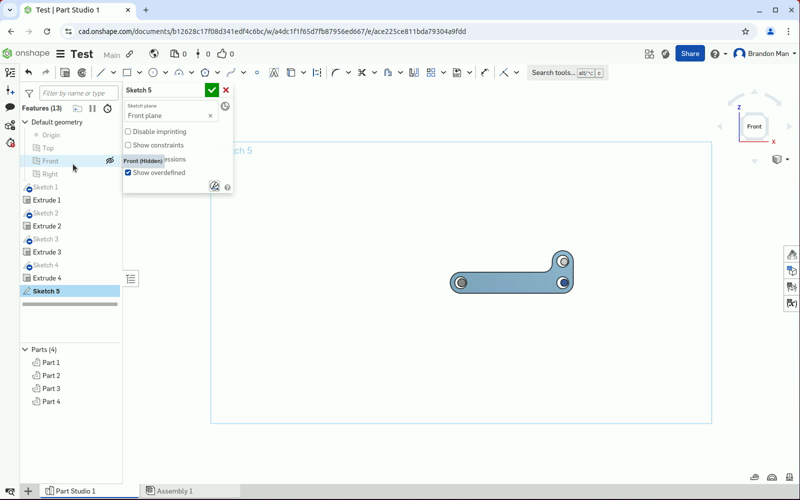
mouse_move(73, 352)
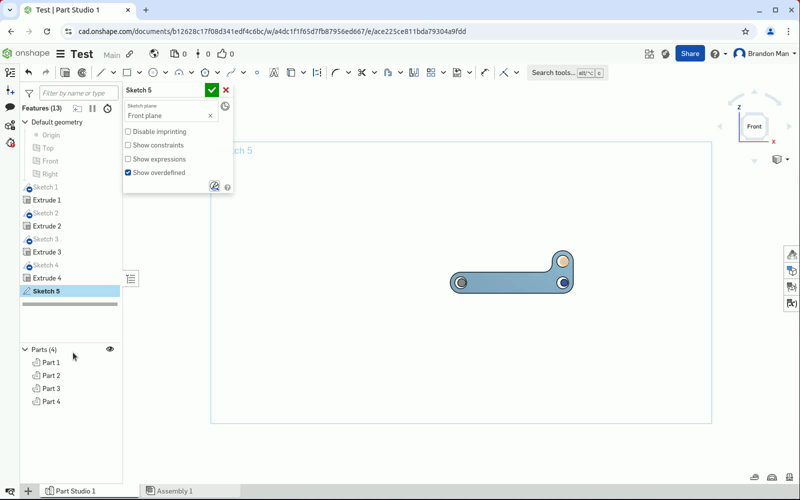
key(y)
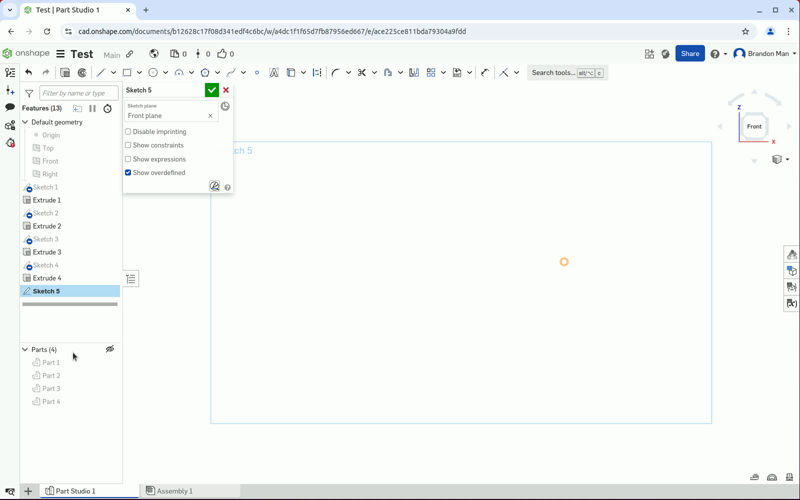
key(c)
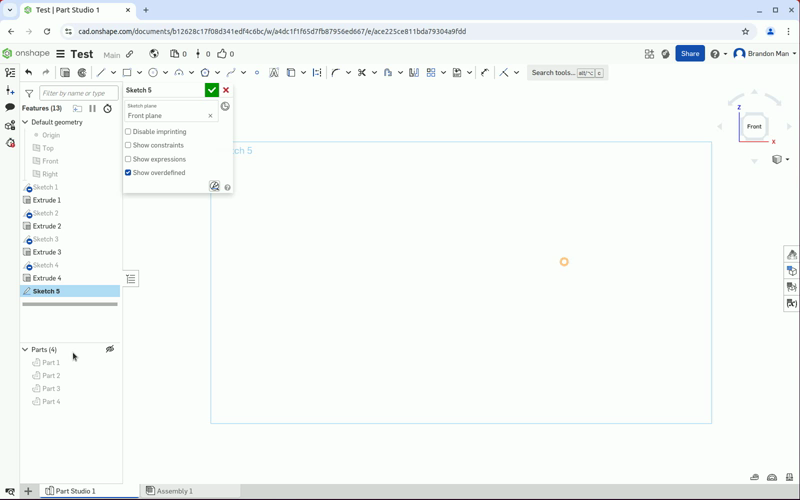
key_down(shift)
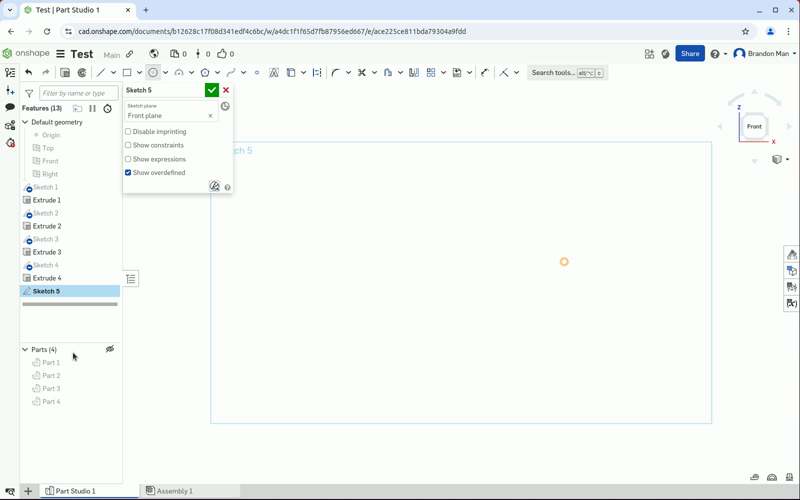
mouse_move(562, 282)
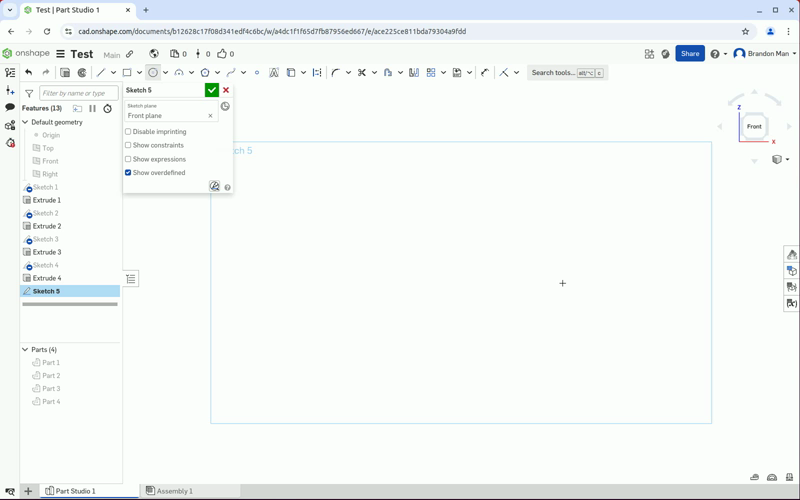
click(562, 282)
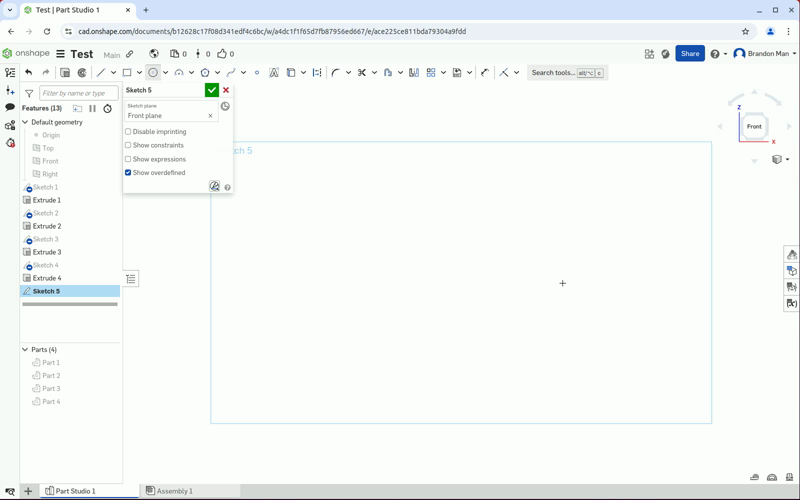
key_up(shift)
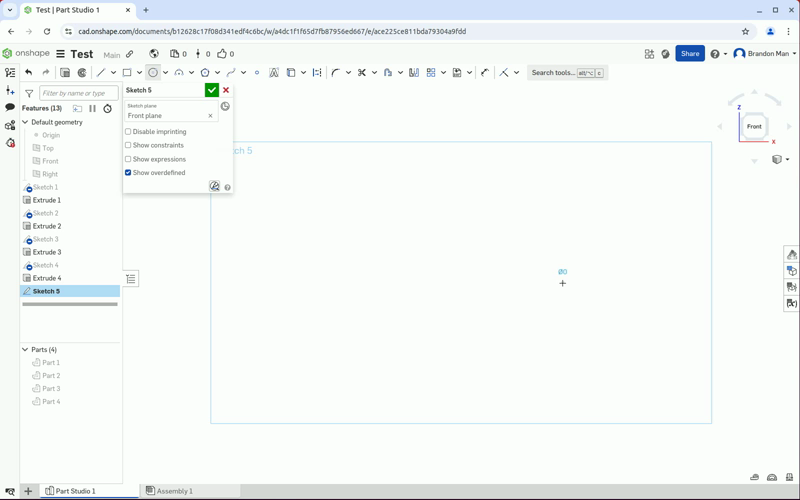
mouse_move(568, 282)
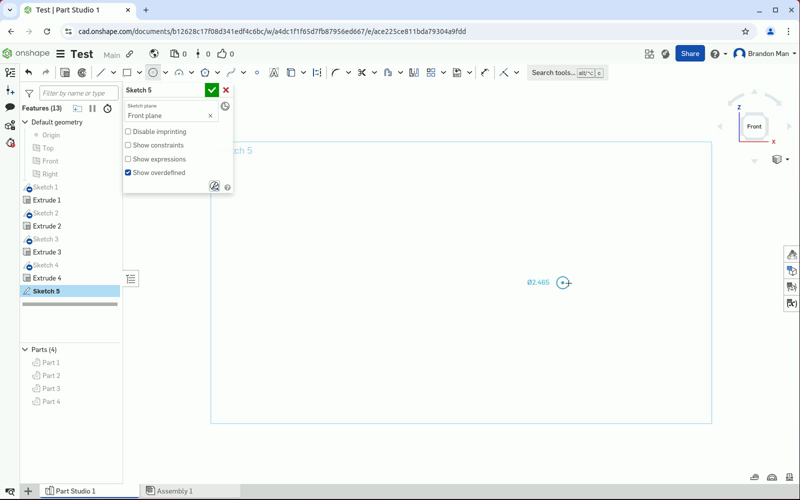
click(568, 282)
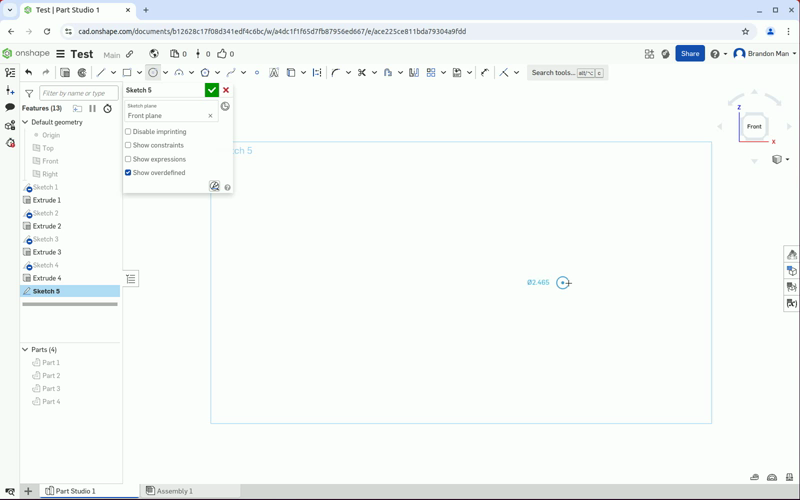
key(esc)
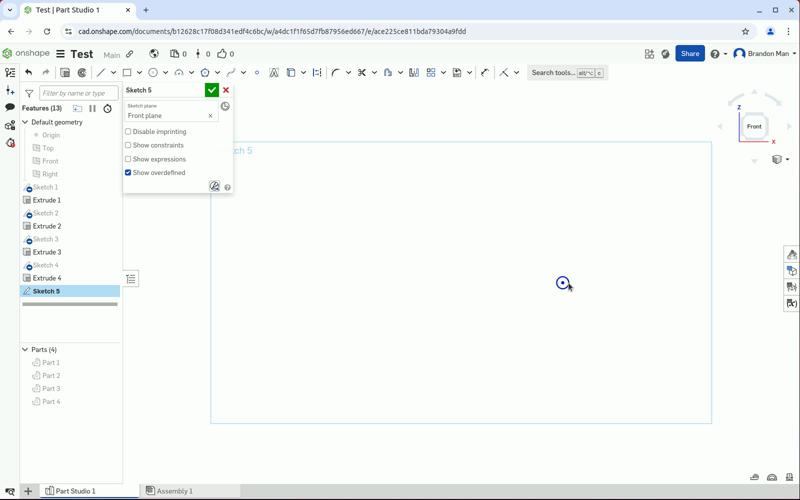
key(c)
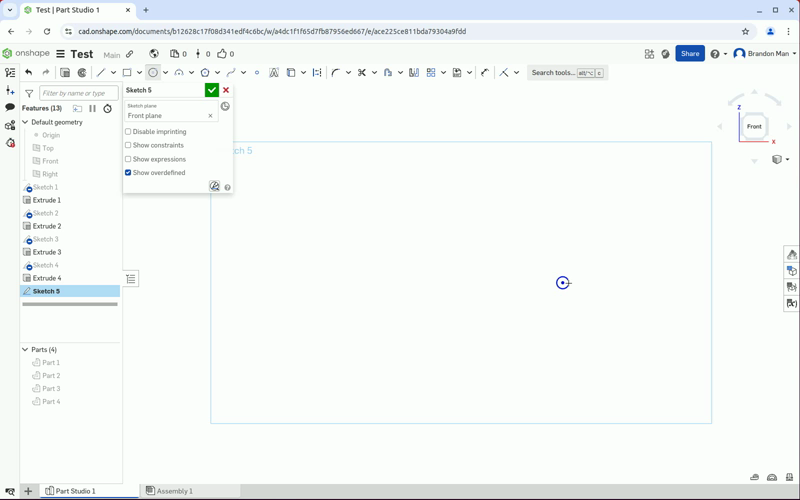
key_down(shift)
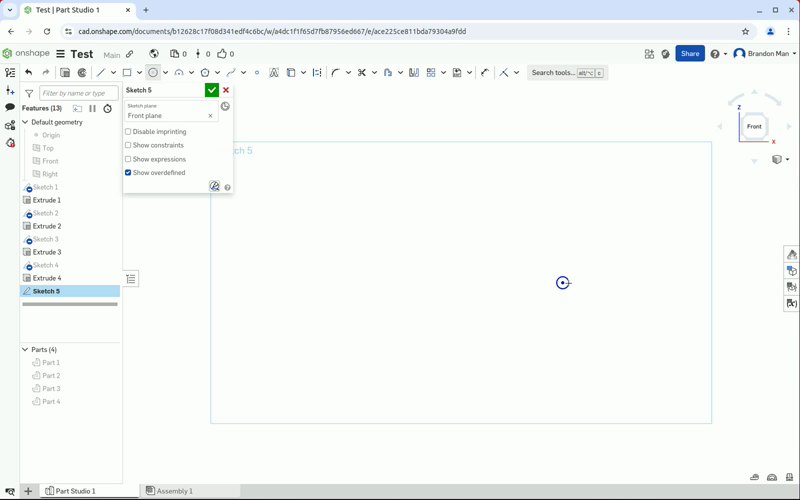
mouse_move(562, 282)
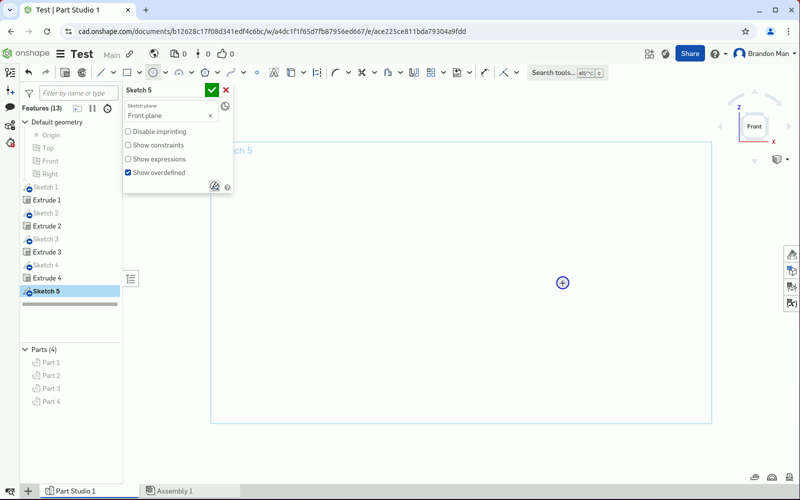
click(562, 282)
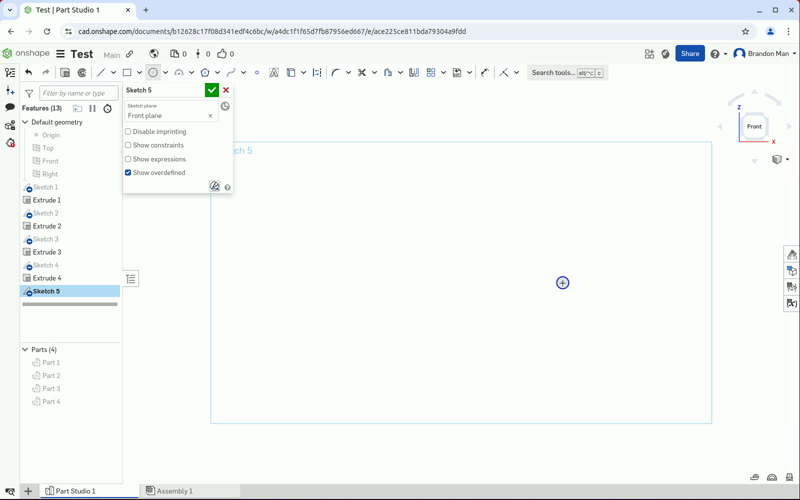
key_up(shift)
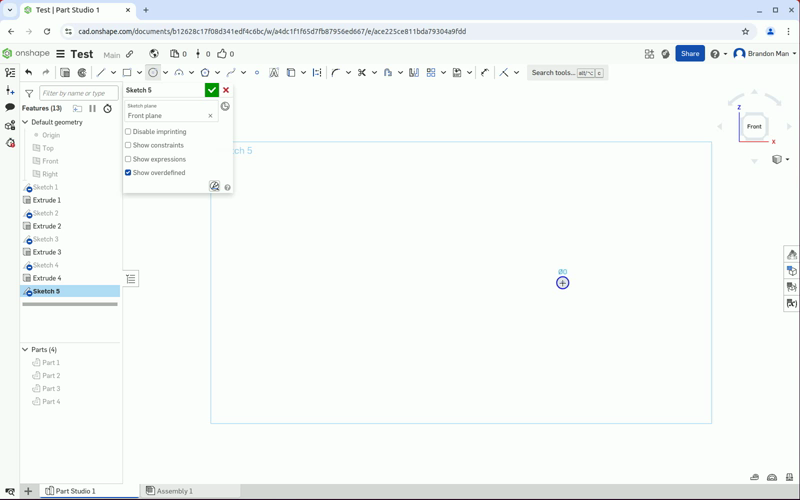
mouse_move(565, 282)
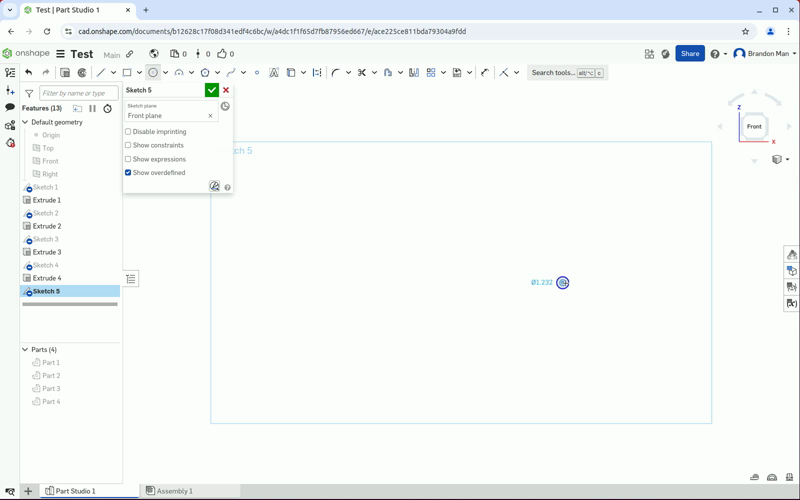
scroll(6)
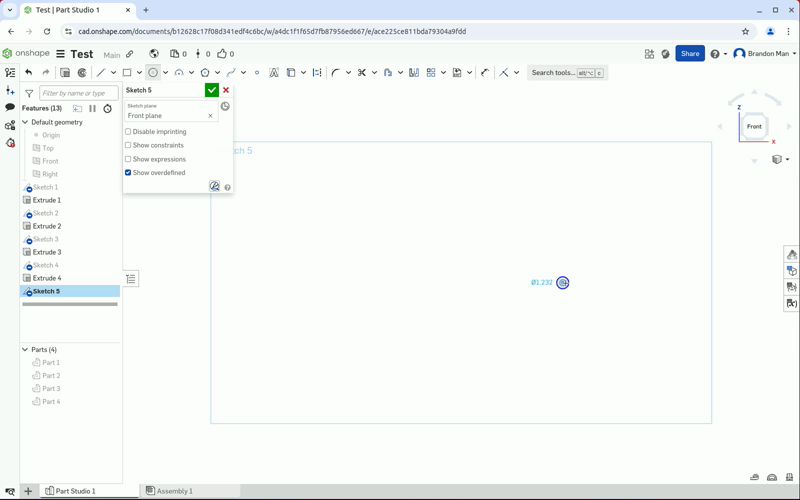
scroll(6)
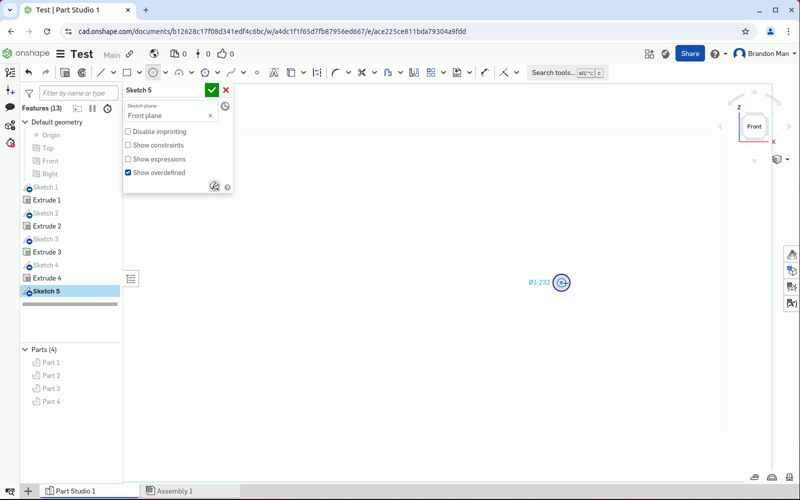
scroll(6)
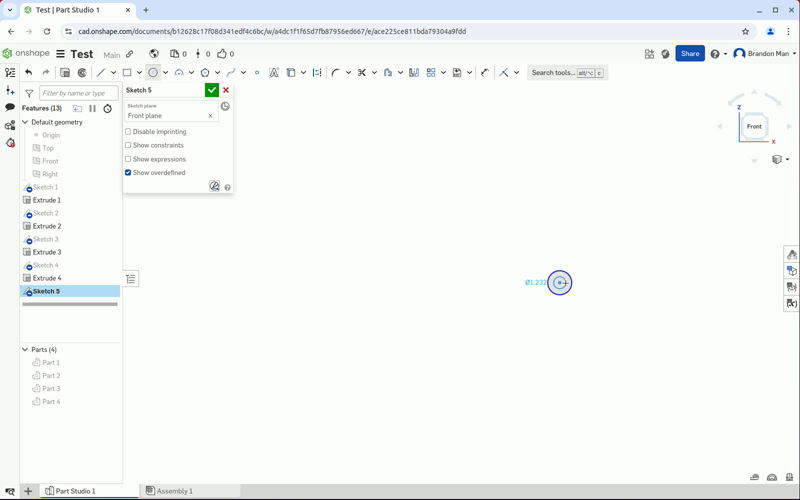
scroll(6)
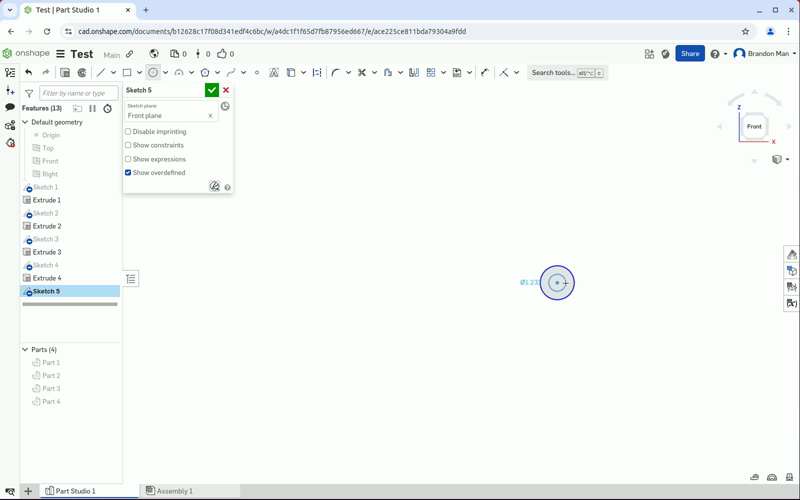
scroll(6)
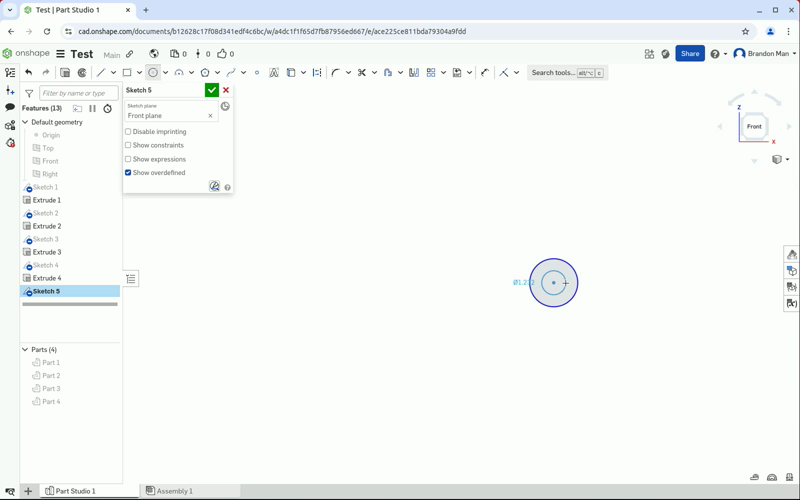
scroll(6)
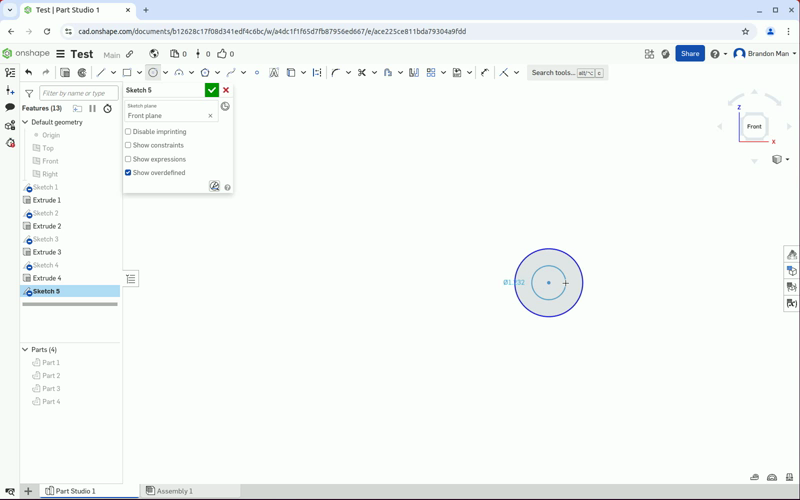
scroll(6)
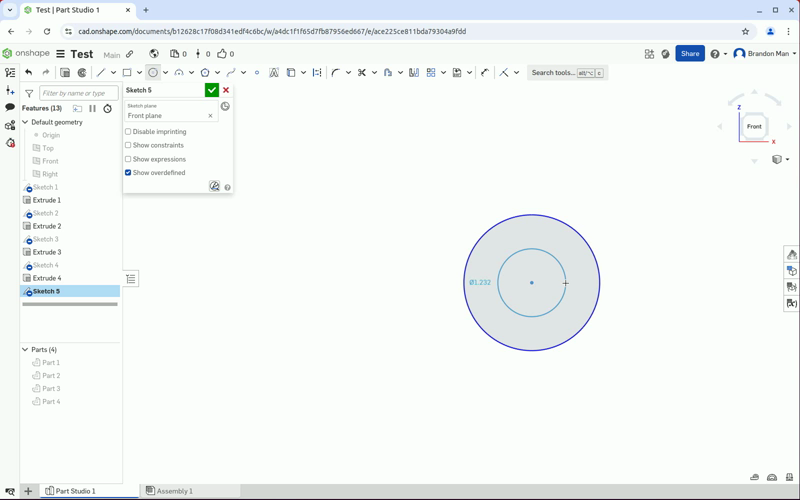
click(565, 282)
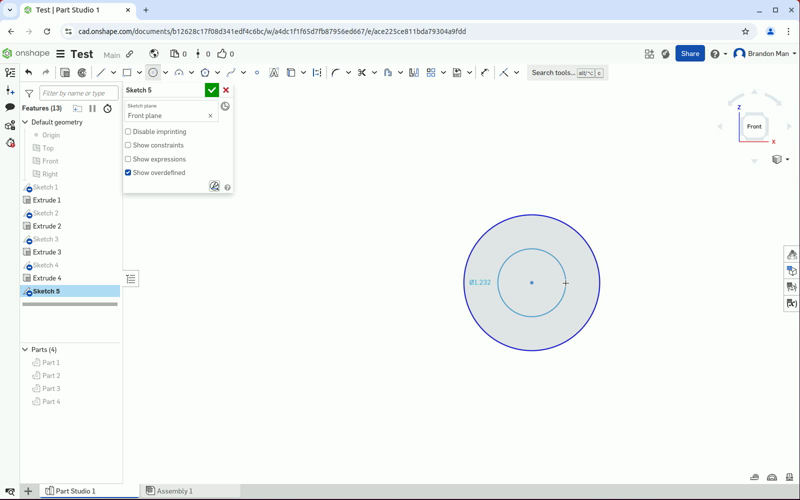
scroll(-6)
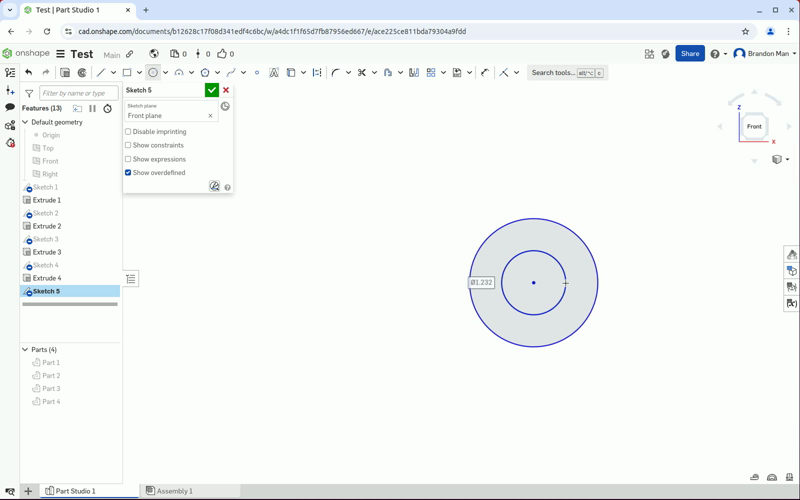
scroll(-6)
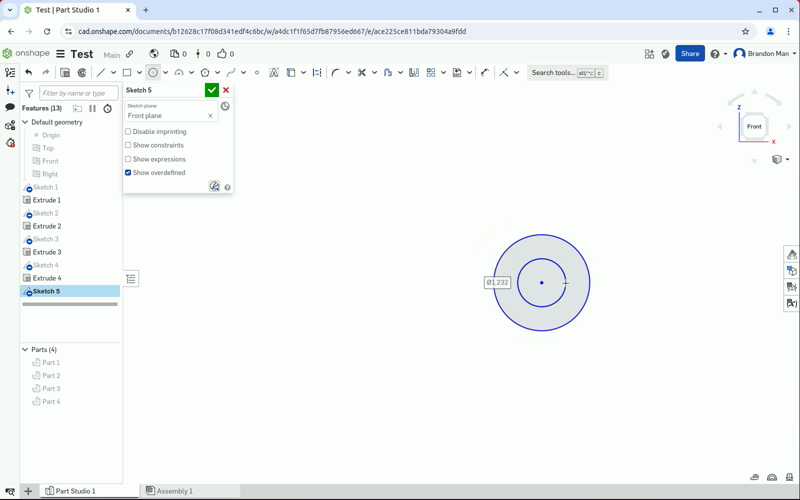
scroll(-6)
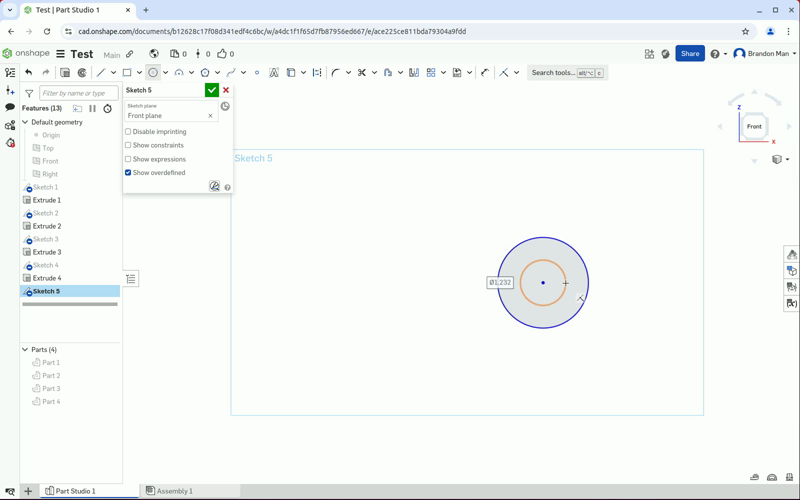
scroll(-6)
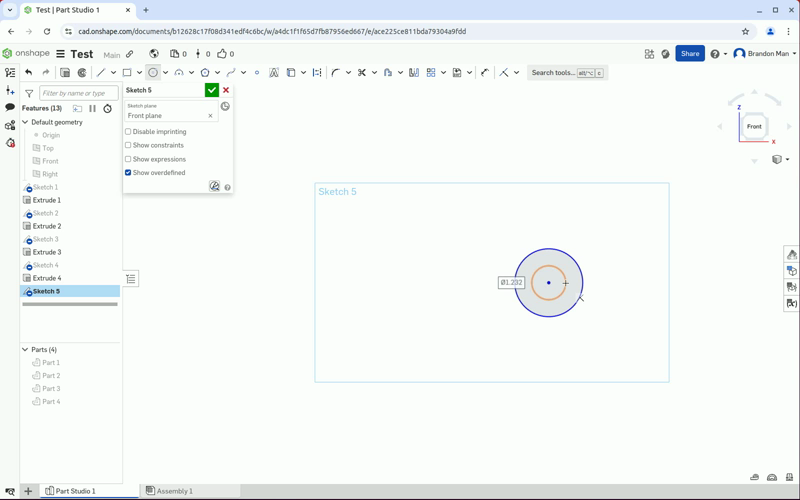
scroll(-6)
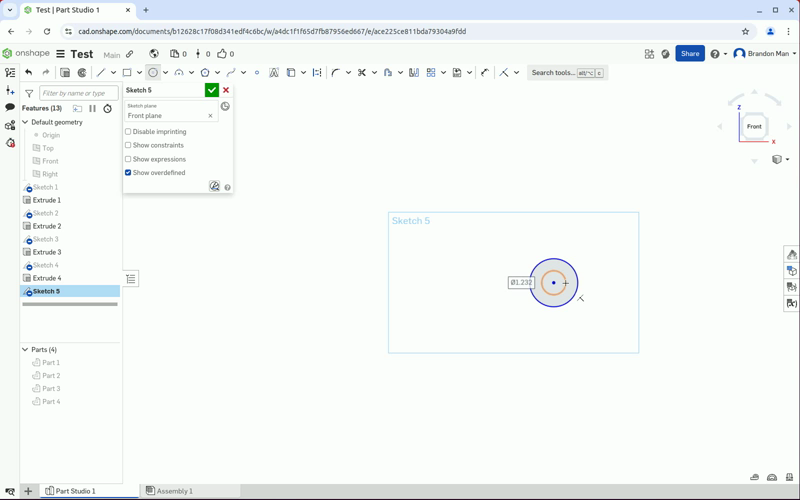
scroll(-6)
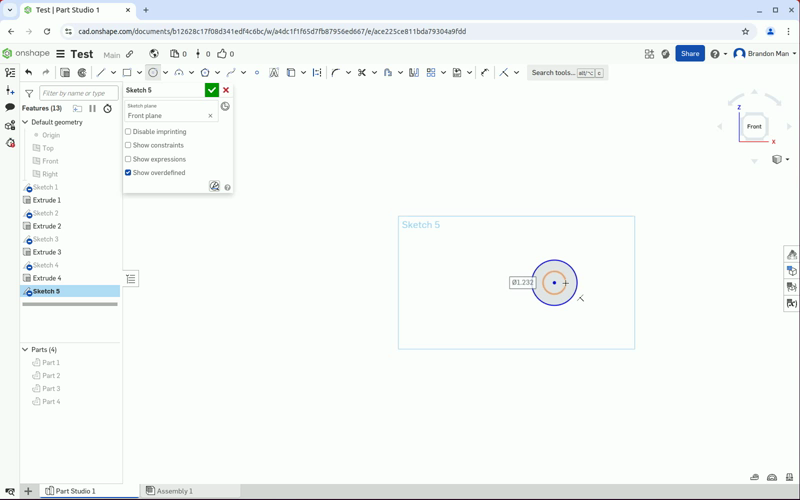
scroll(-6)
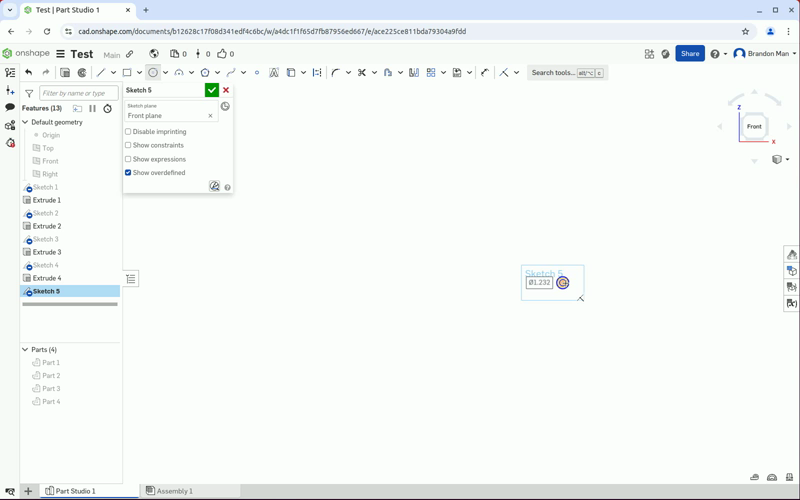
key(esc)
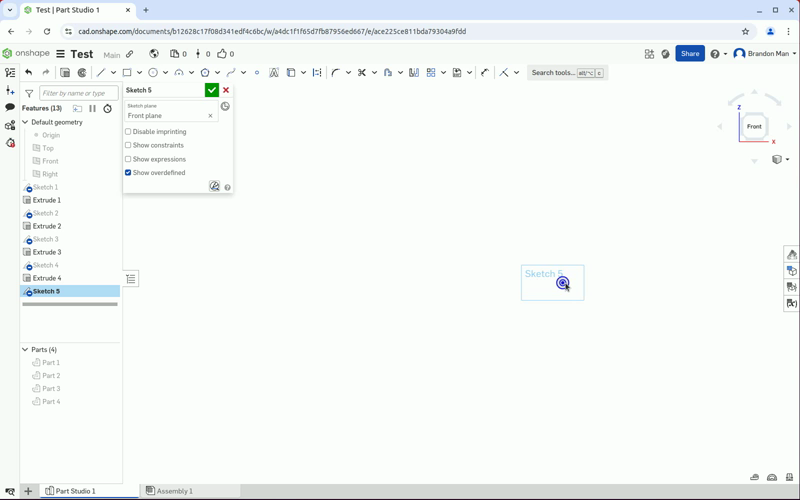
mouse_move(561, 285)
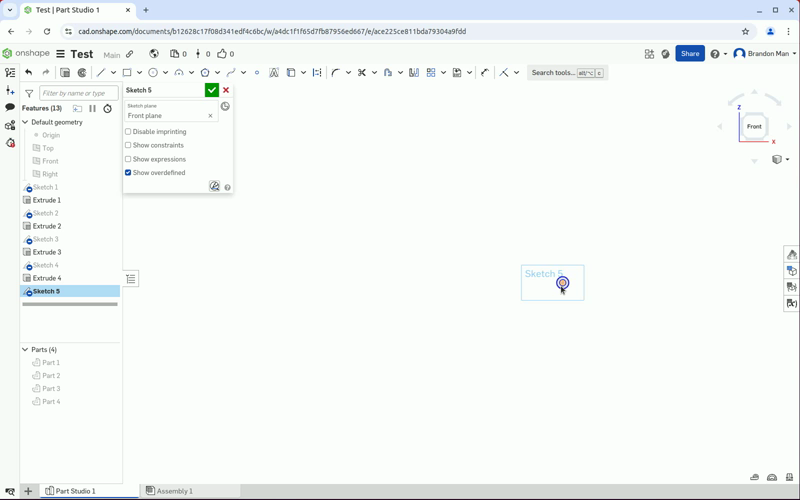
scroll(6)
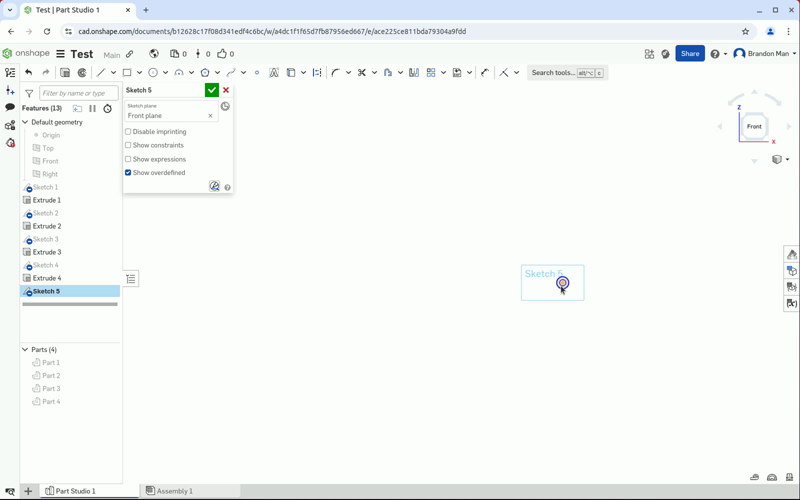
scroll(6)
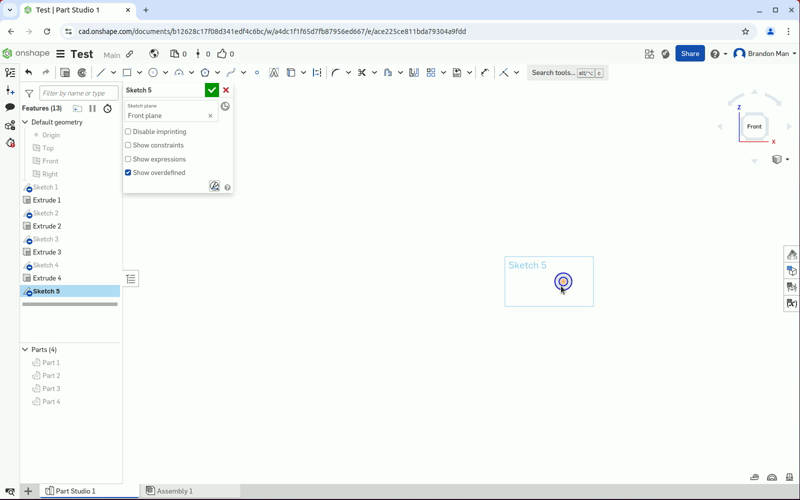
scroll(6)
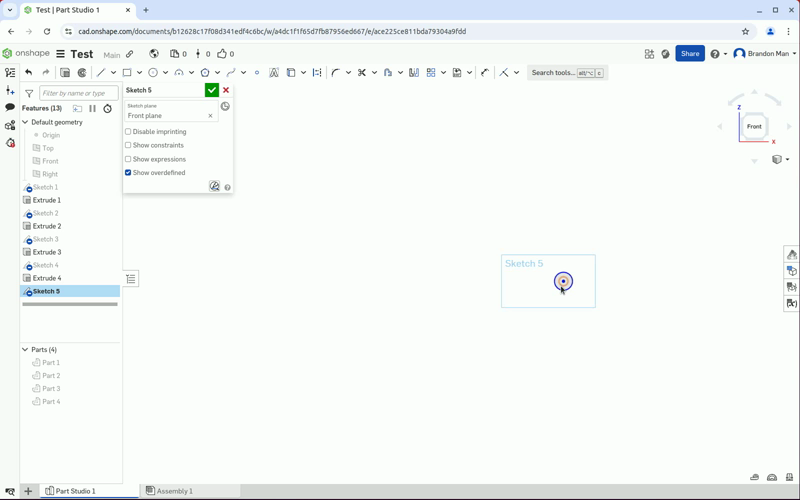
scroll(6)
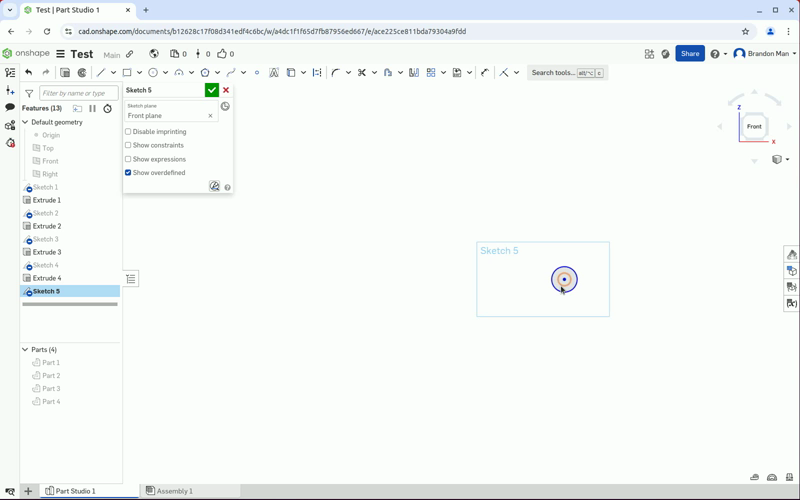
scroll(6)
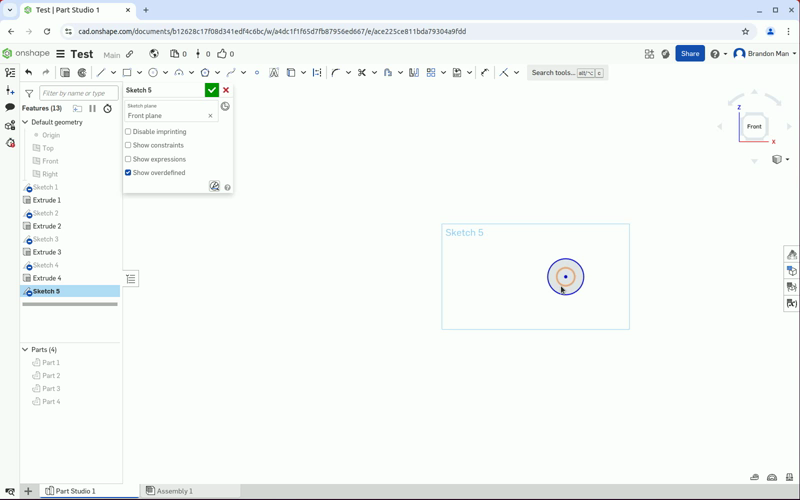
scroll(6)
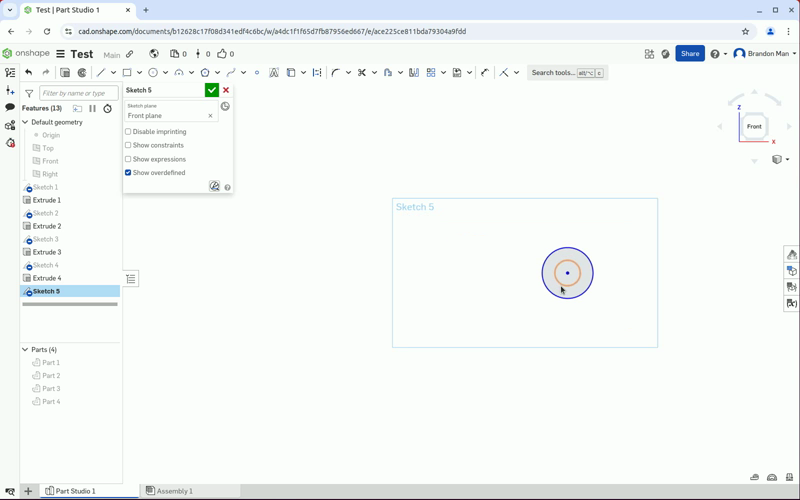
scroll(6)
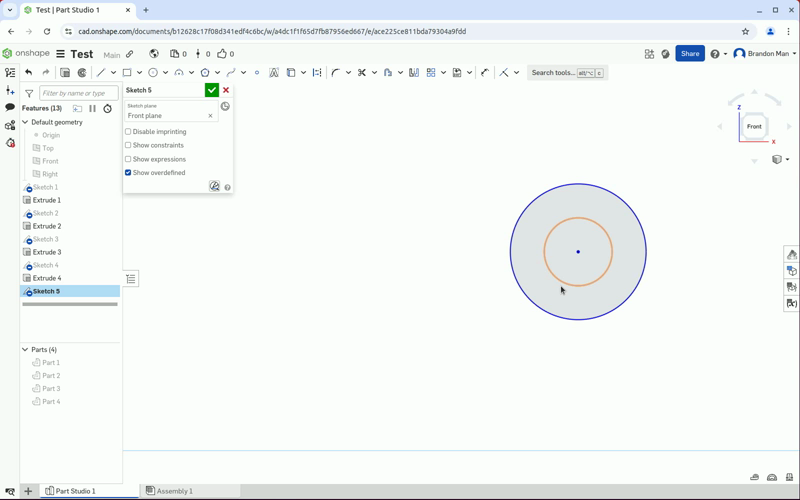
click(561, 285)
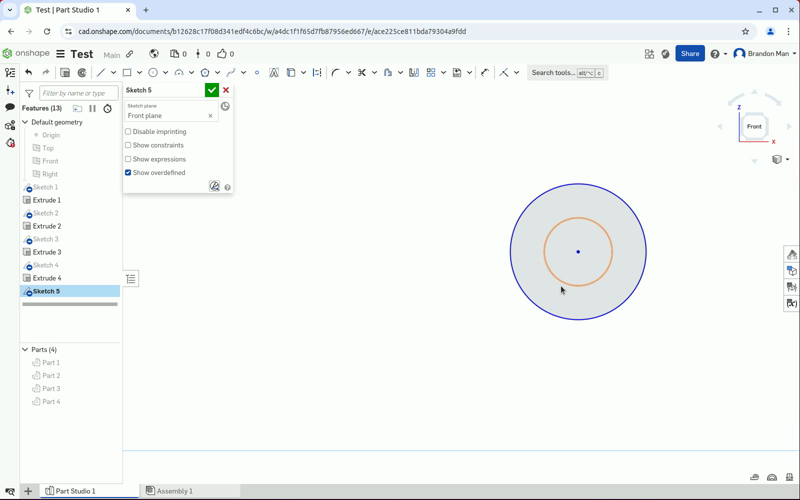
scroll(-6)
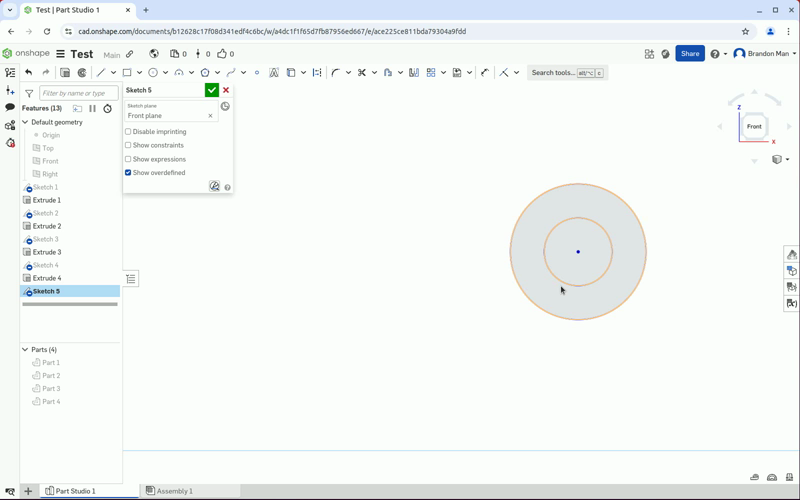
scroll(-6)
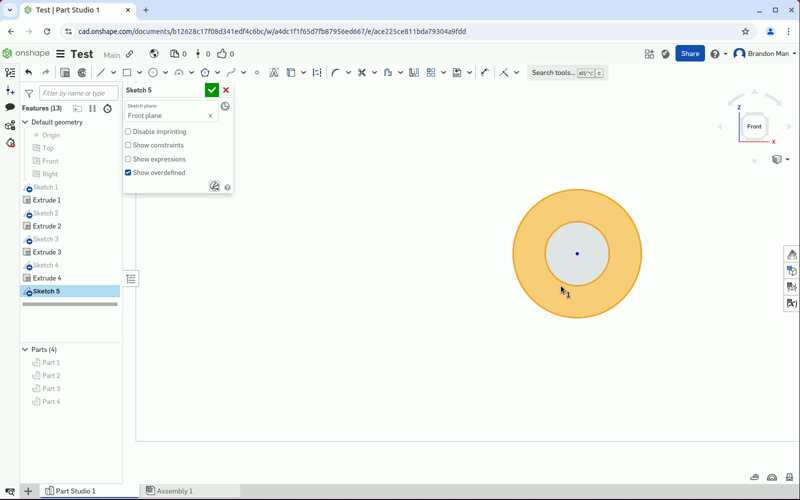
scroll(-6)
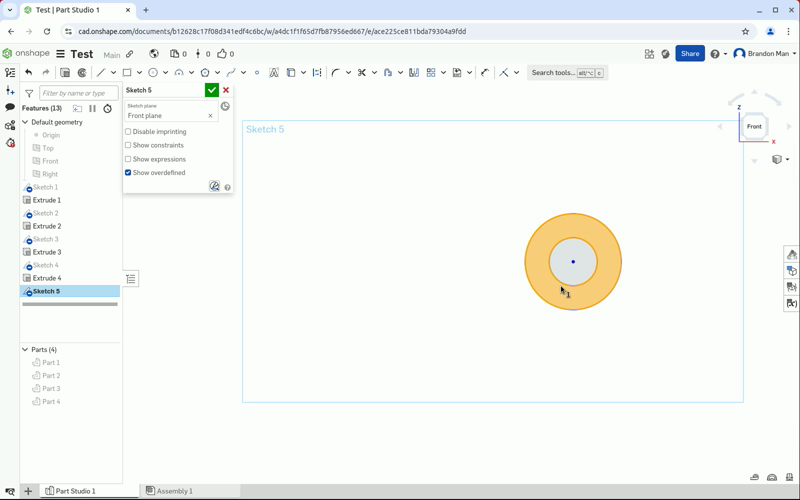
scroll(-6)
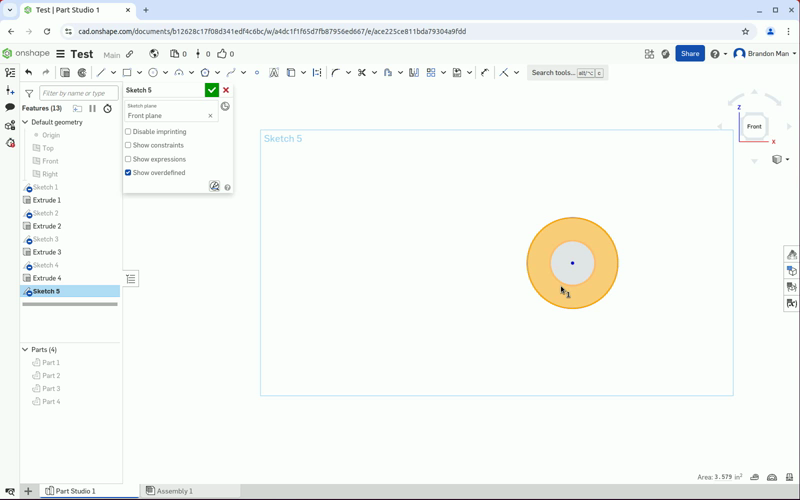
scroll(-6)
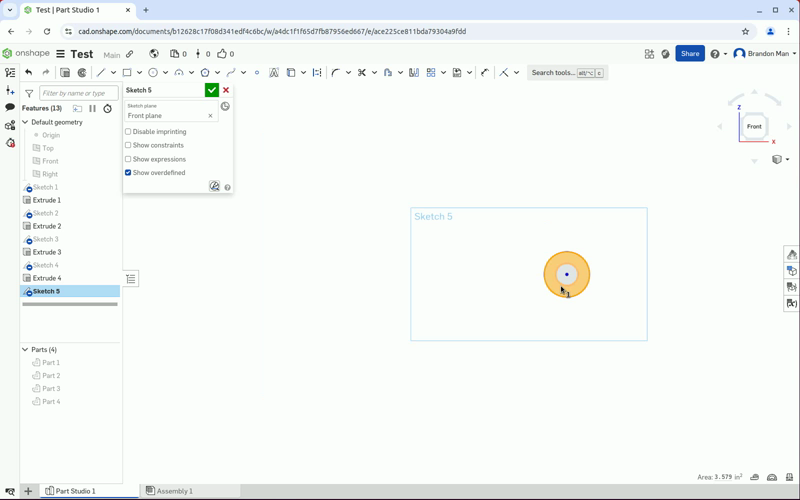
scroll(-6)
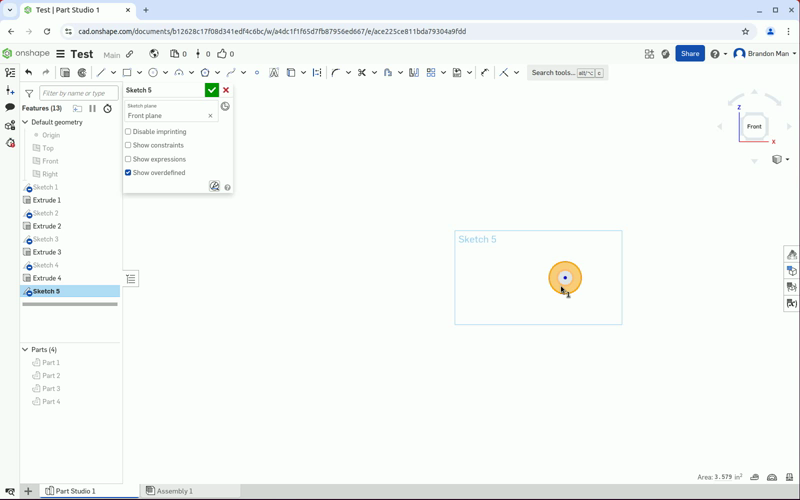
scroll(-6)
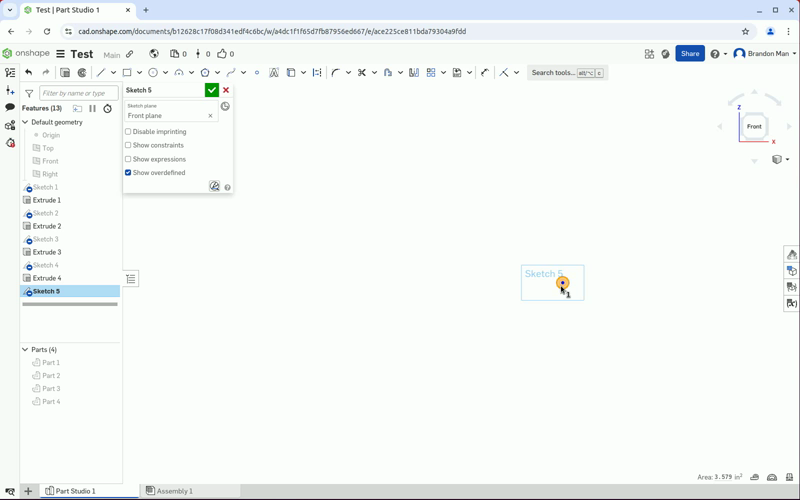
mouse_move(73, 352)
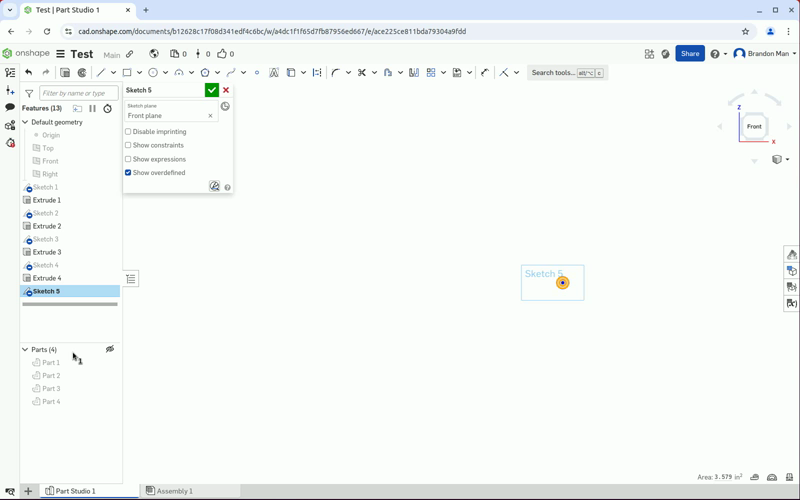
key(shift+y)
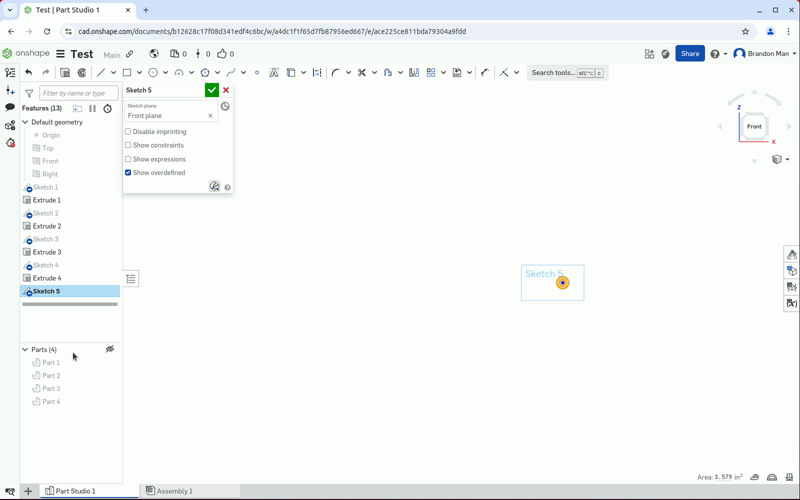
key(shift+e)
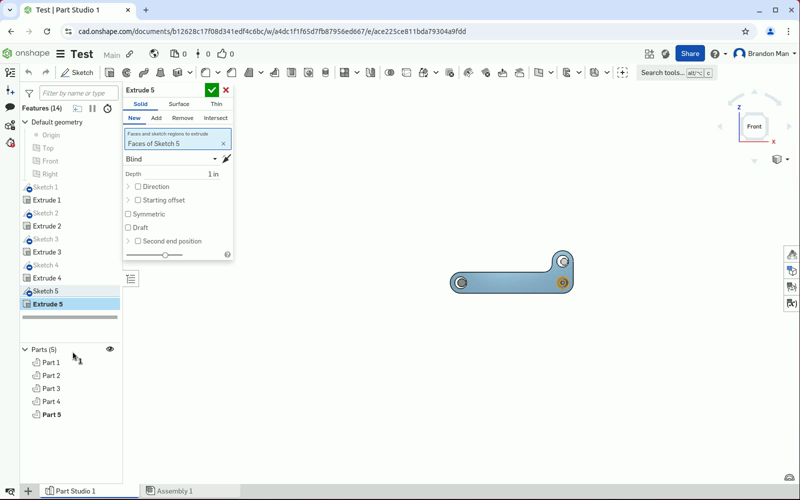
mouse_move(143, 106)
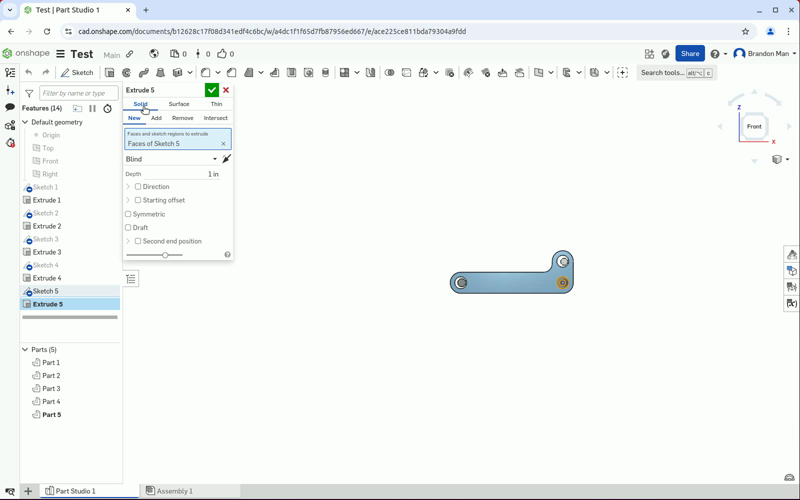
click(143, 106)
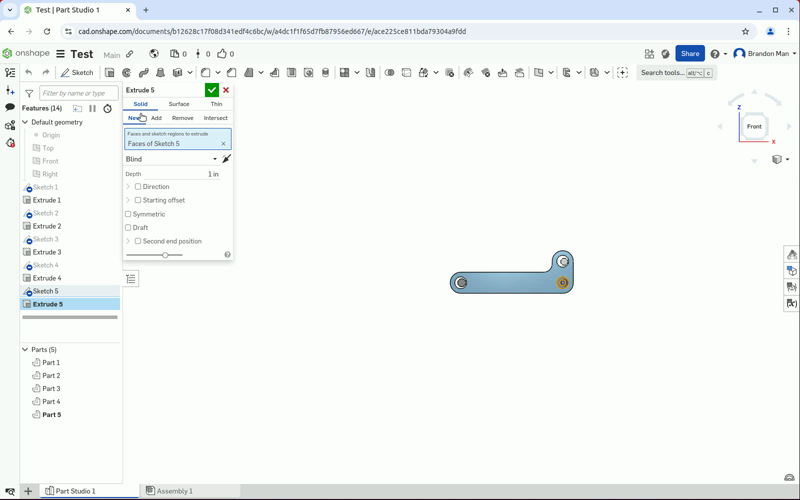
mouse_move(137, 120)
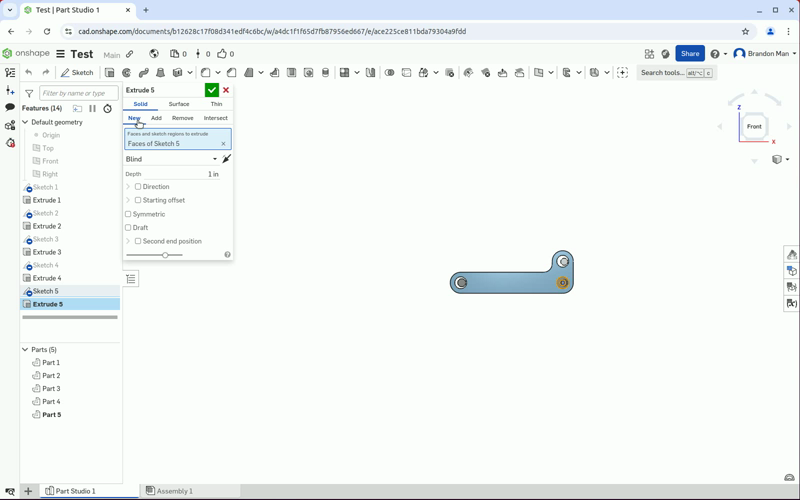
click(137, 120)
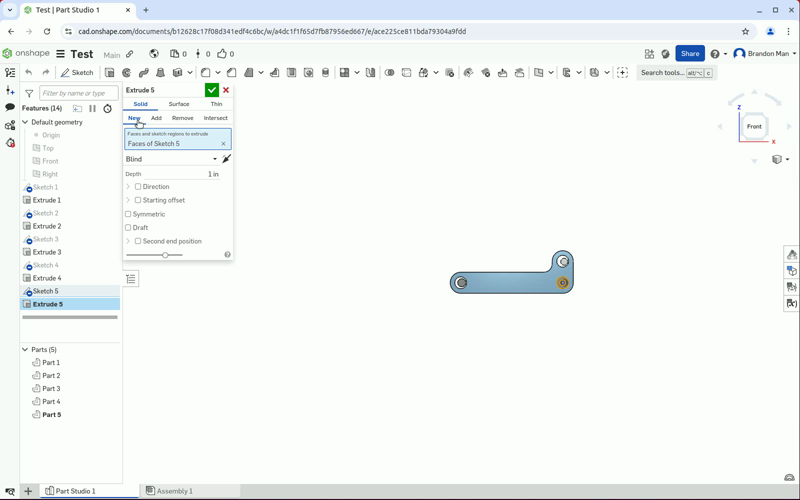
key(tab, 4)
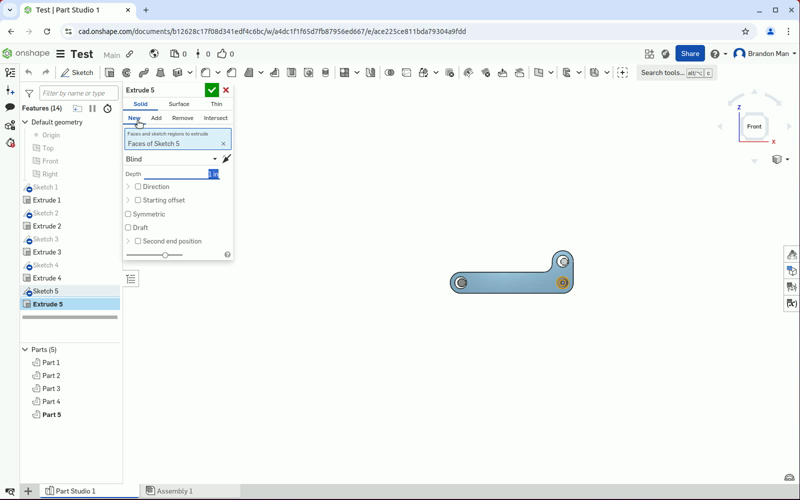
text(1.685)
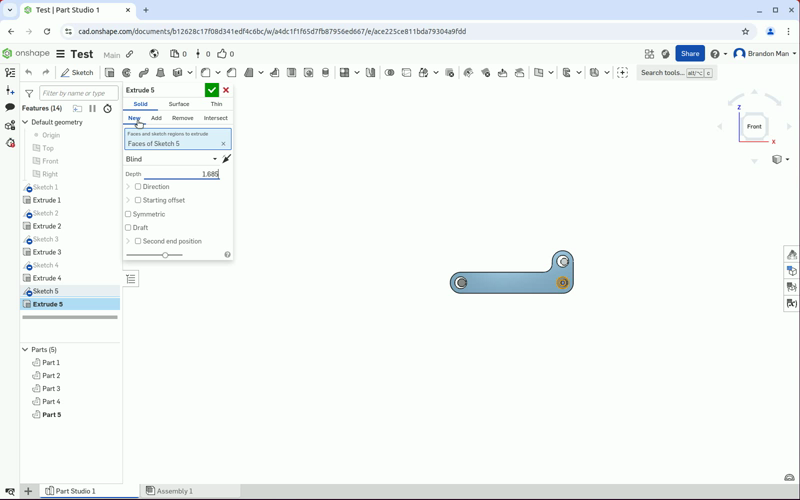
key(enter)
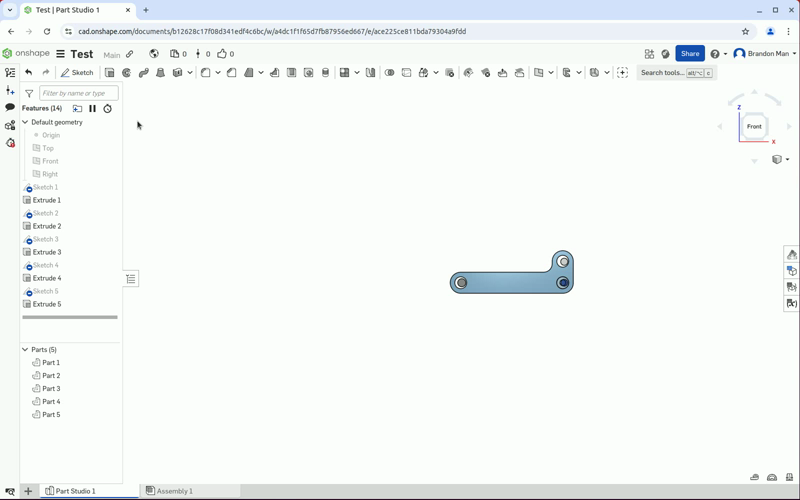
key(shift+h)
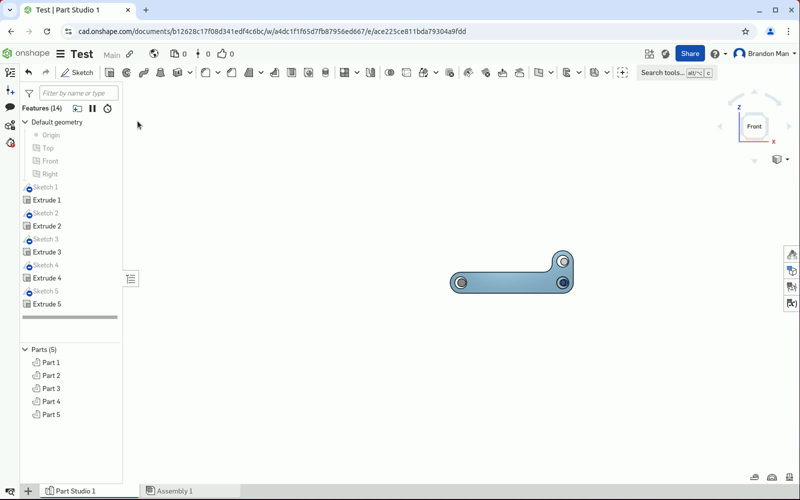
key(shift+h)
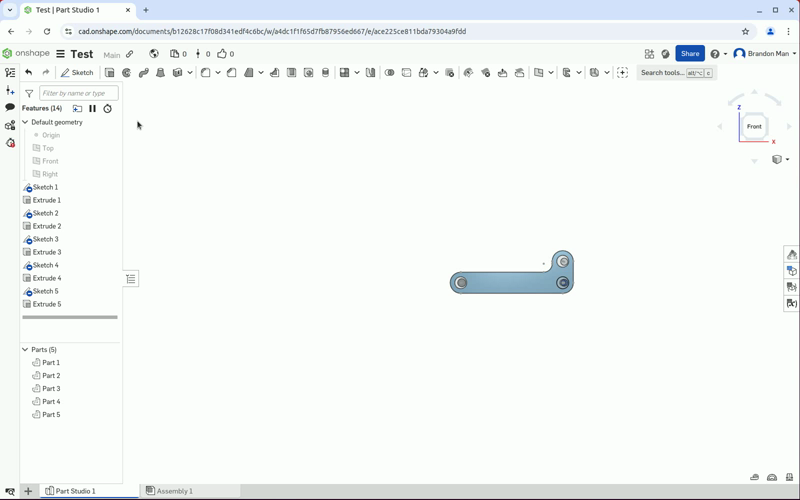
key(shift+7)
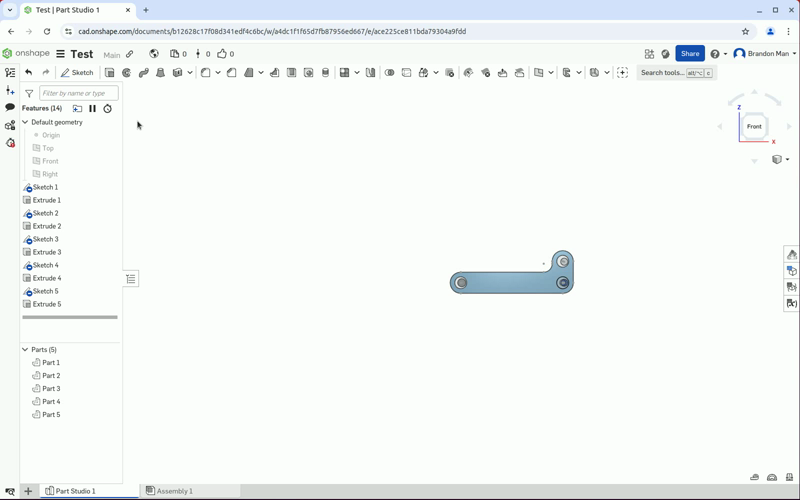
key(left, 2)
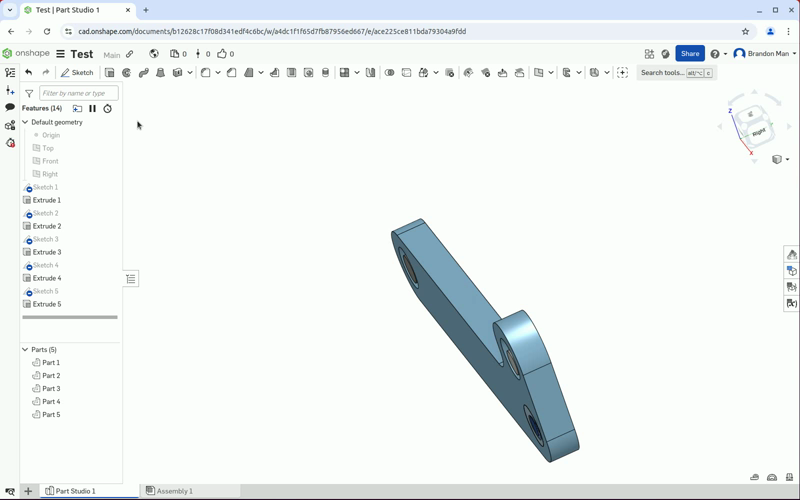
key(down, 2)
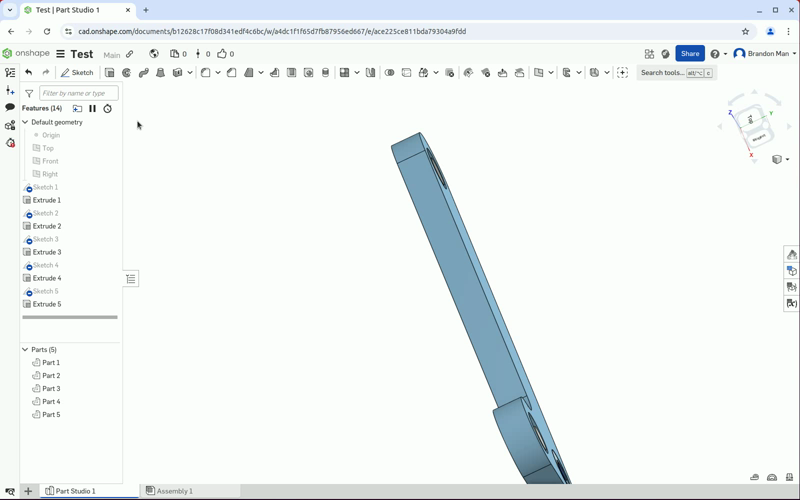
key(up, 2)
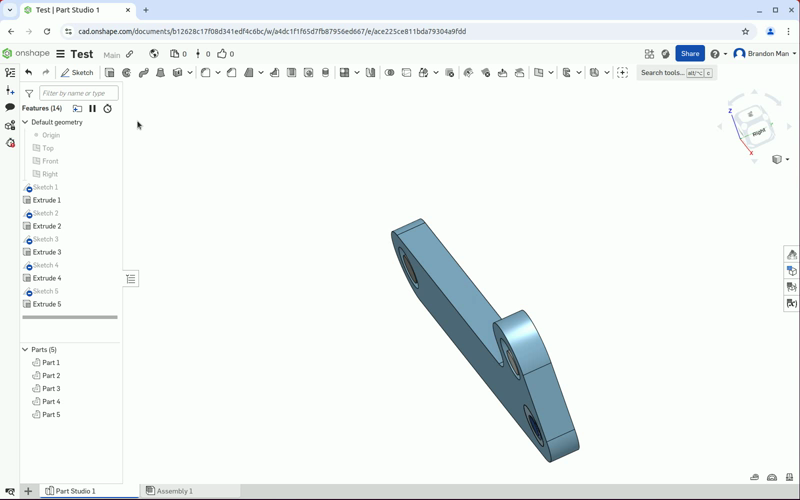
key(right, 2)
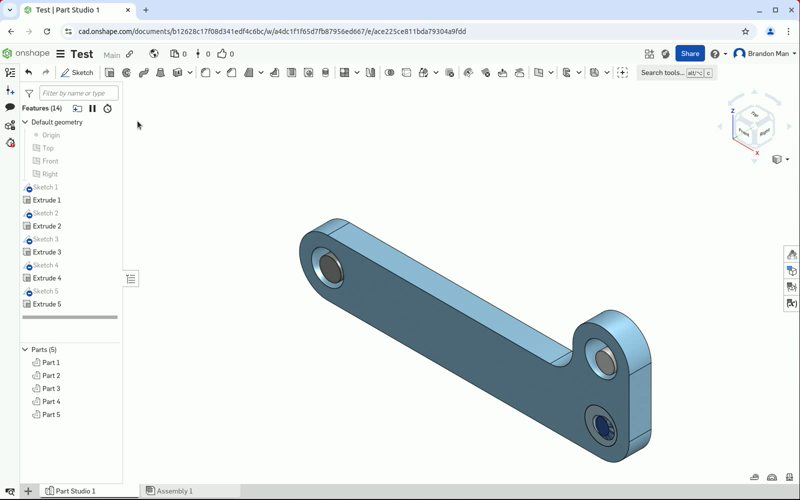
mouse_move(73, 189)
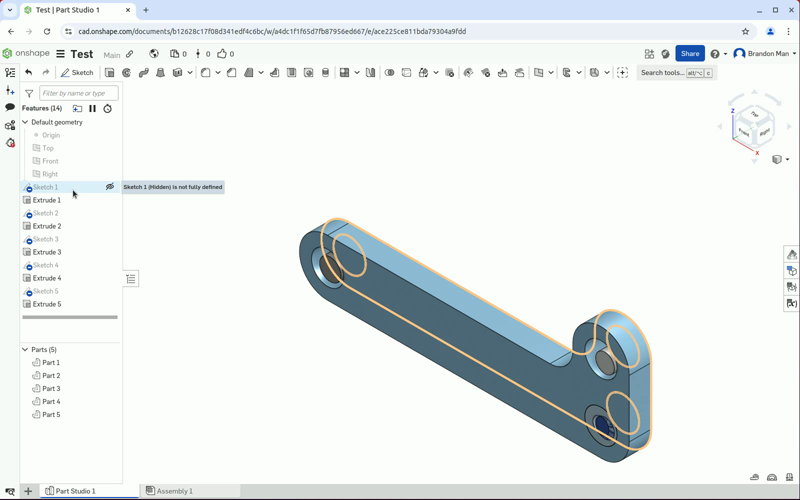
click(73, 189)